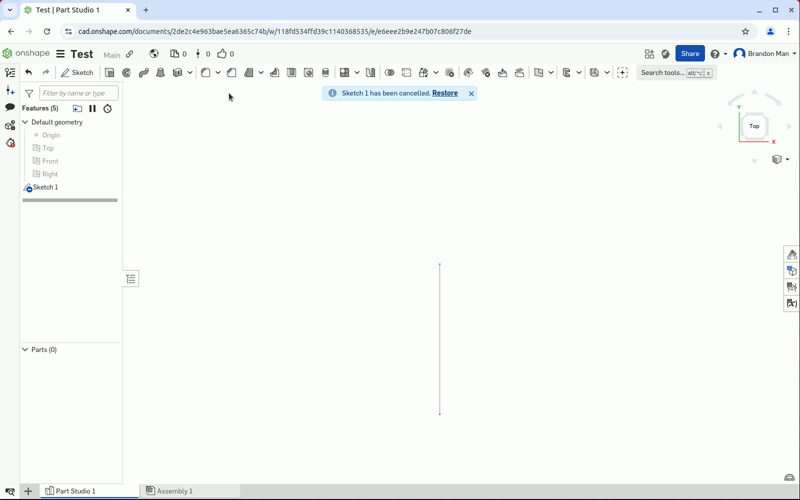
key(shift+h)
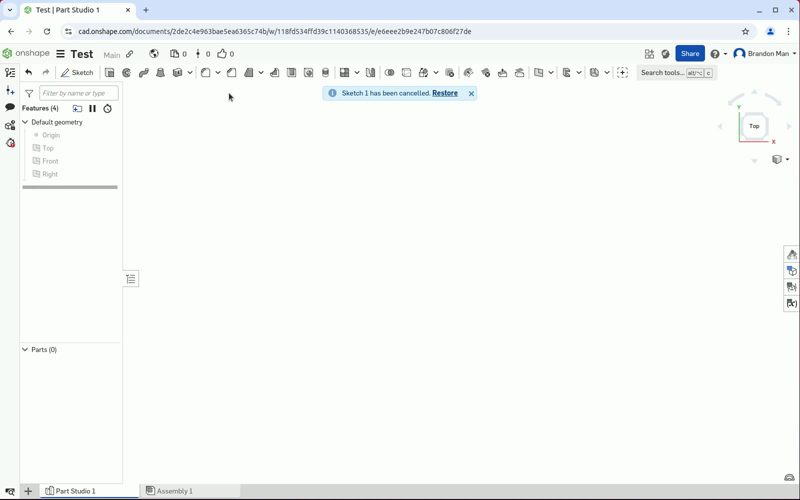
key(shift+s)
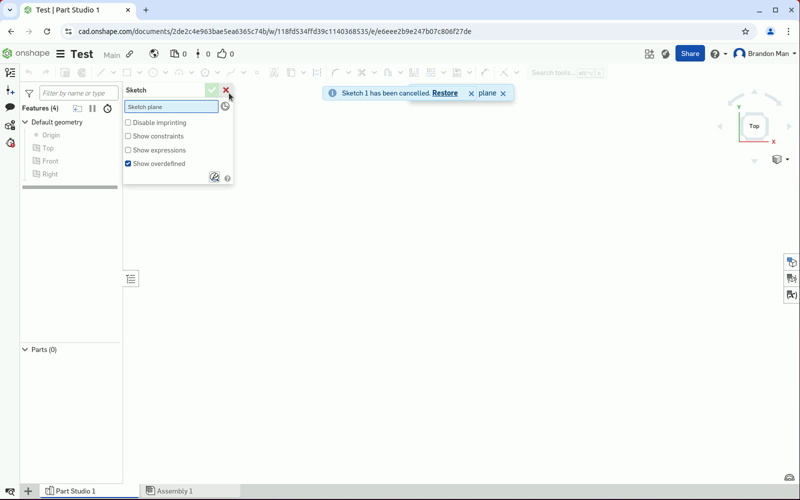
mouse_move(73, 150)
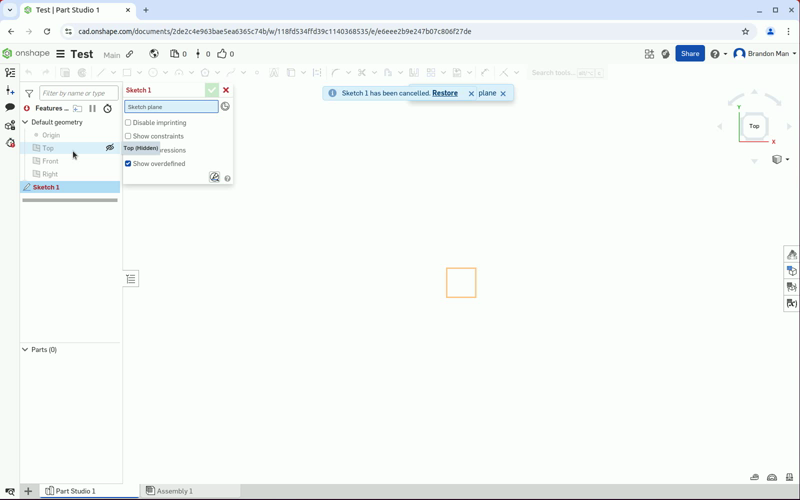
click(73, 150)
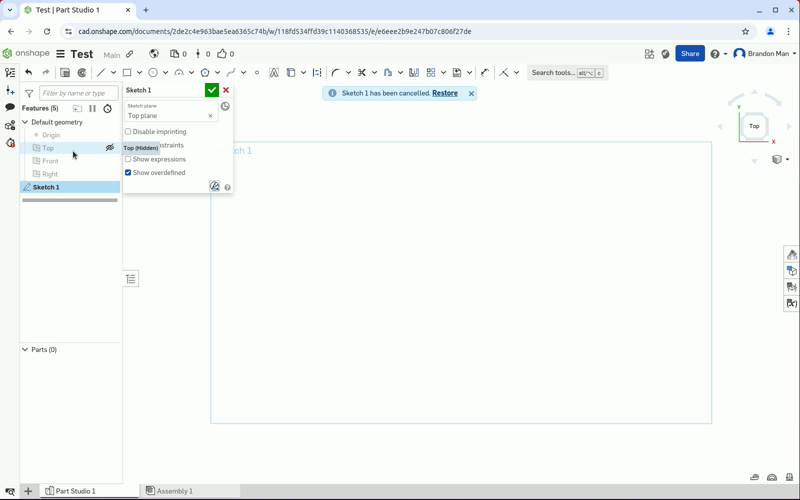
mouse_move(73, 352)
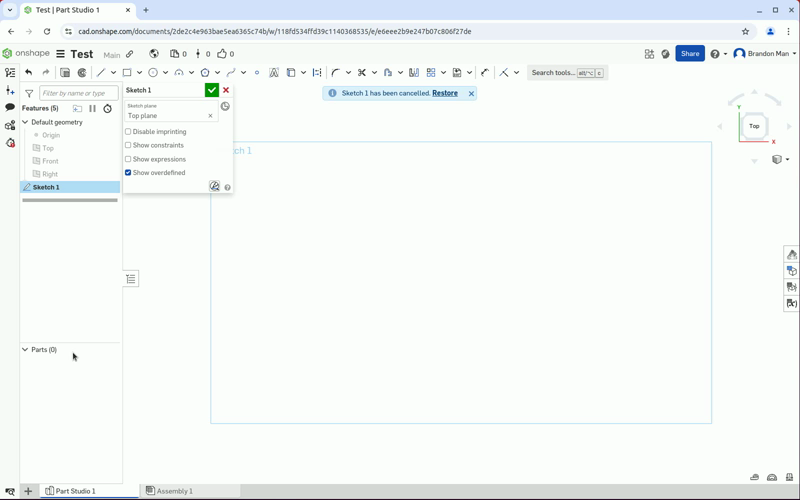
key(y)
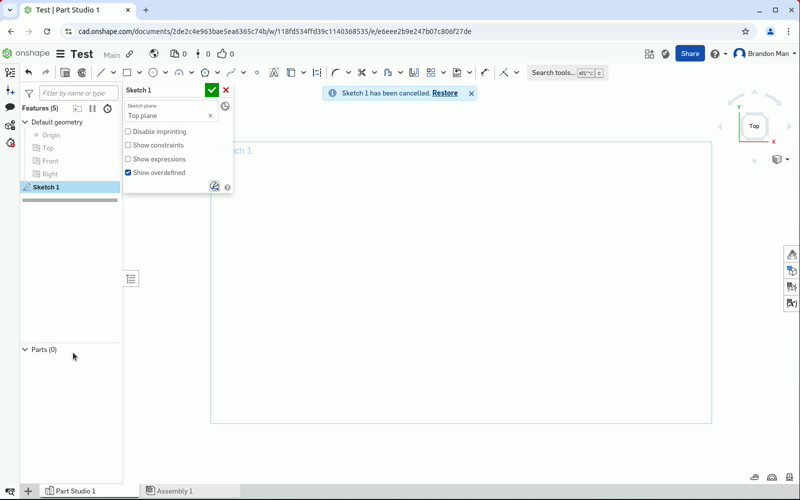
key(l)
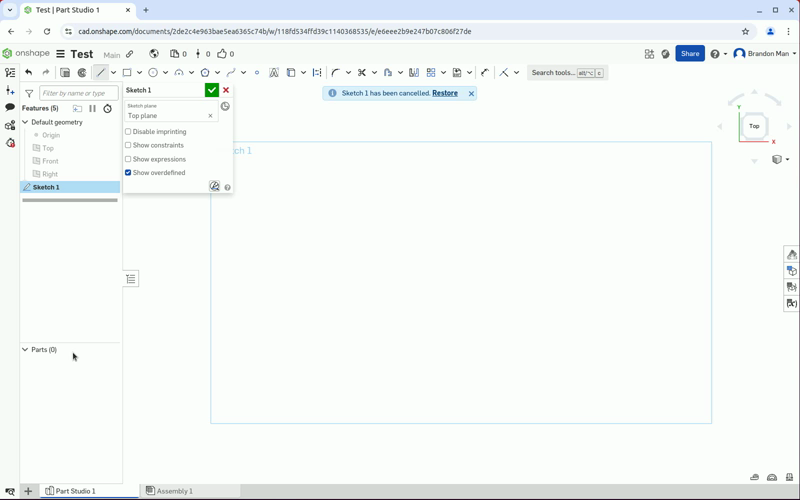
key_down(shift)
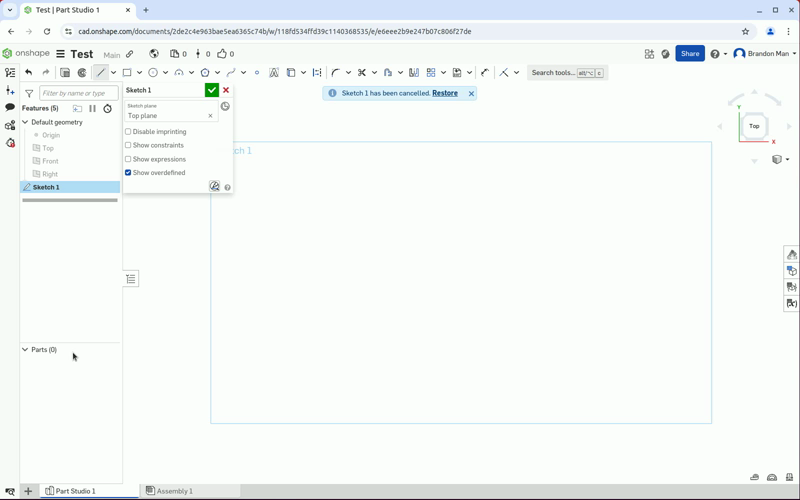
mouse_move(356, 360)
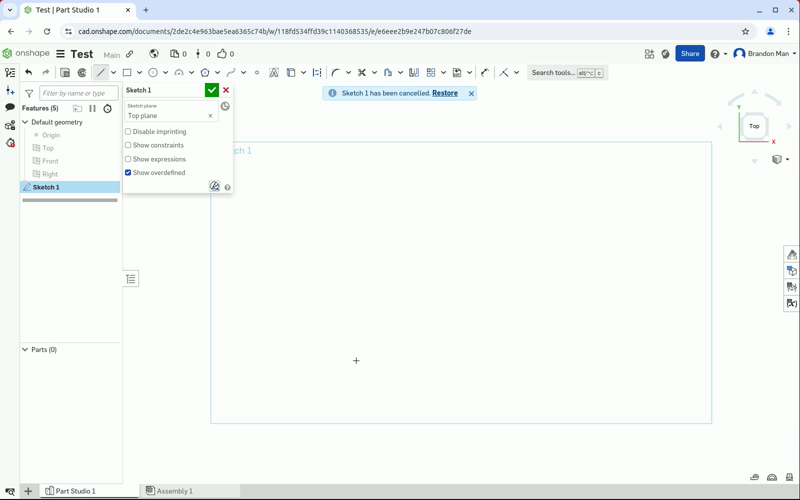
click(356, 360)
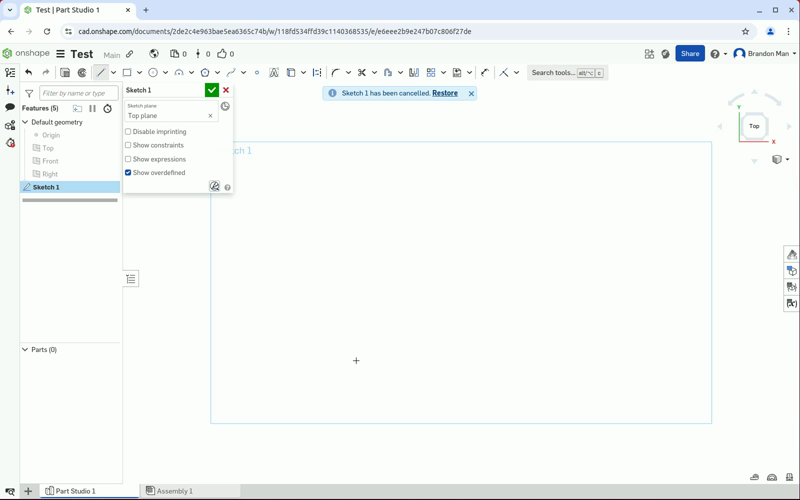
key_up(shift)
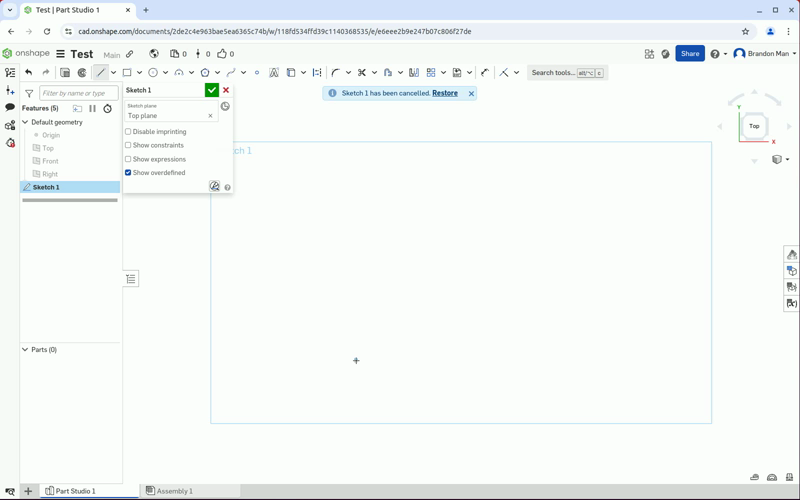
key_down(shift)
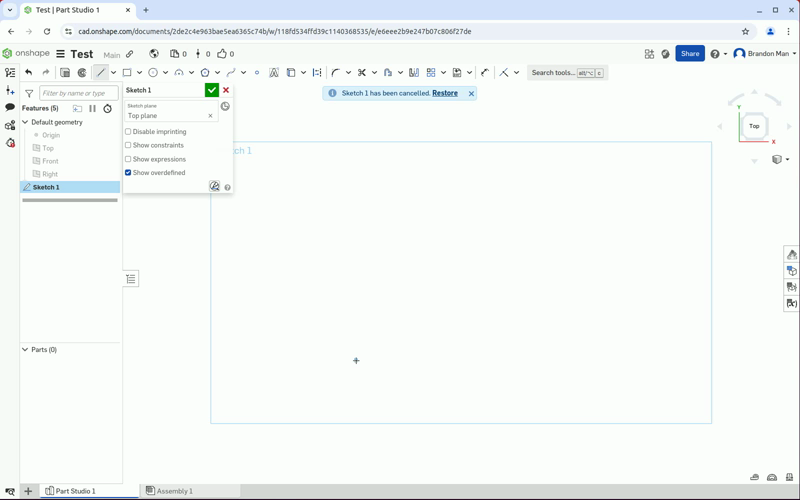
mouse_move(386, 360)
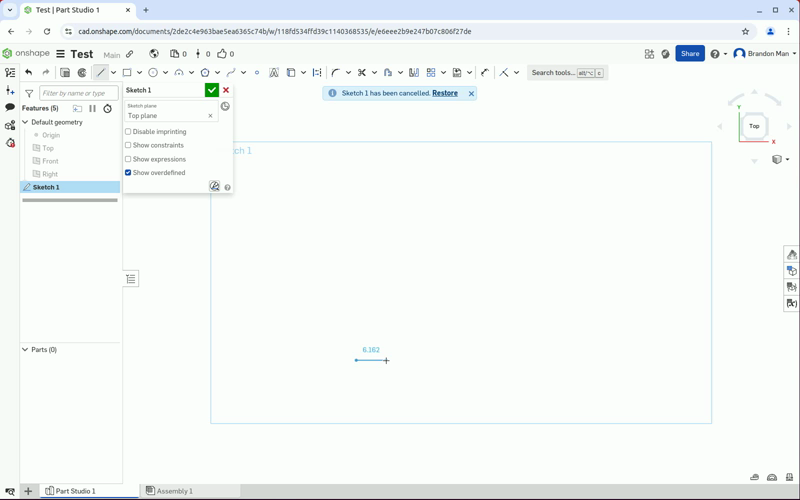
mouse_move(391, 360)
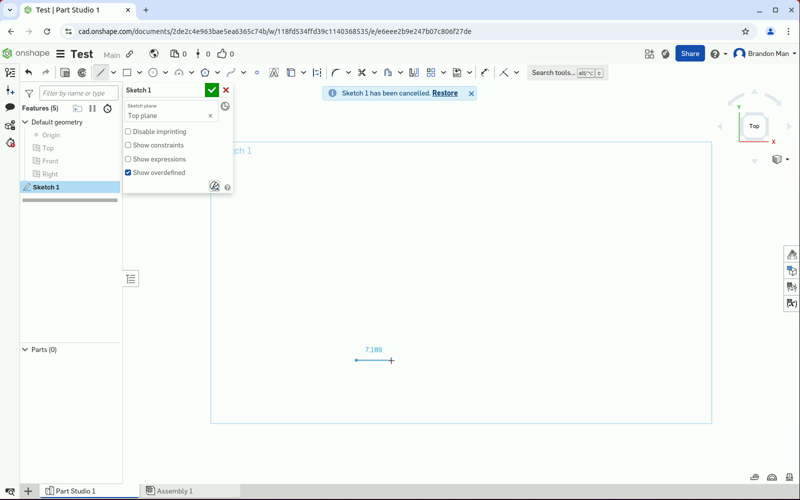
click(391, 360)
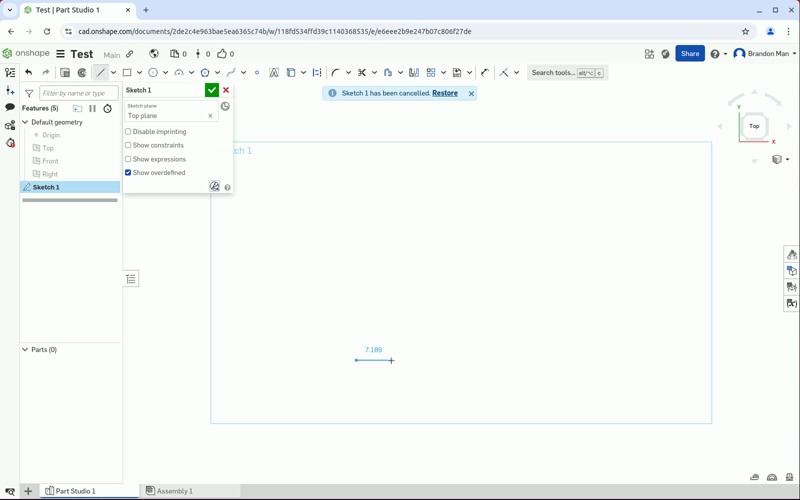
key_up(shift)
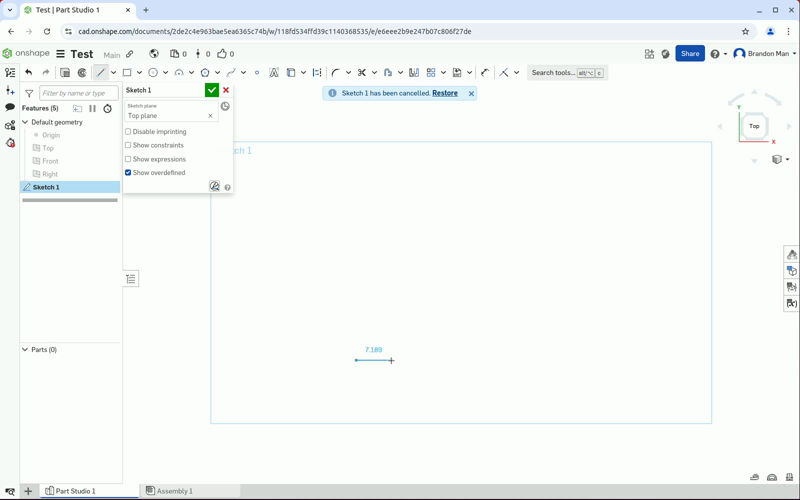
key_down(shift)
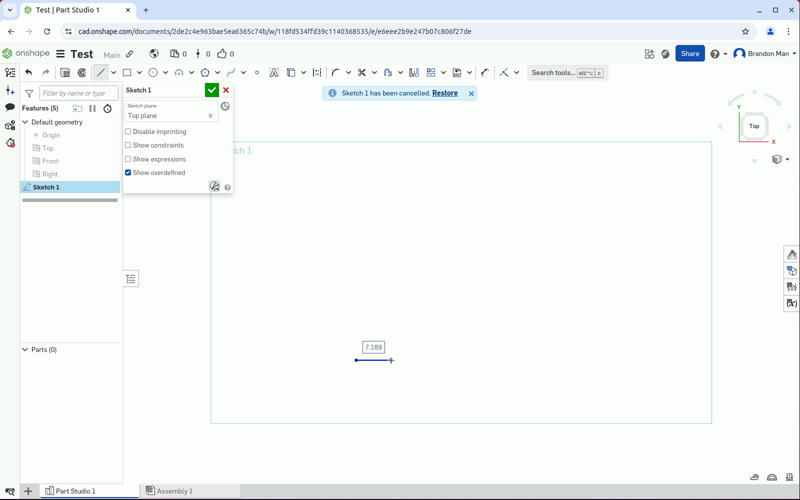
mouse_move(421, 360)
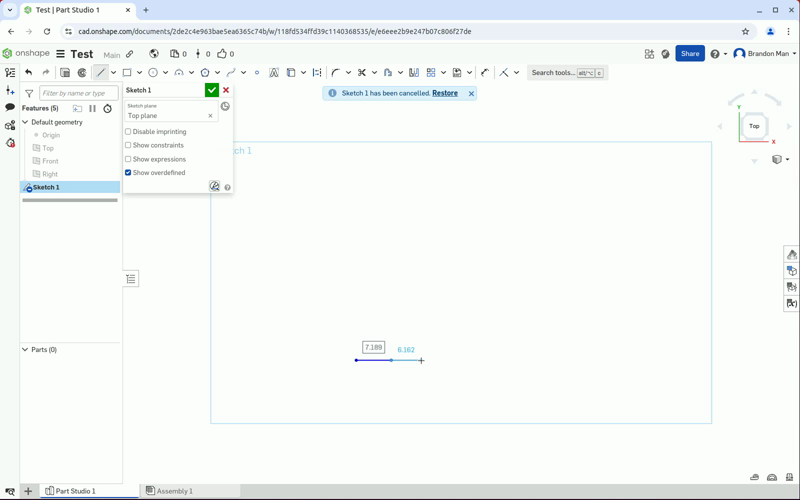
mouse_move(391, 342)
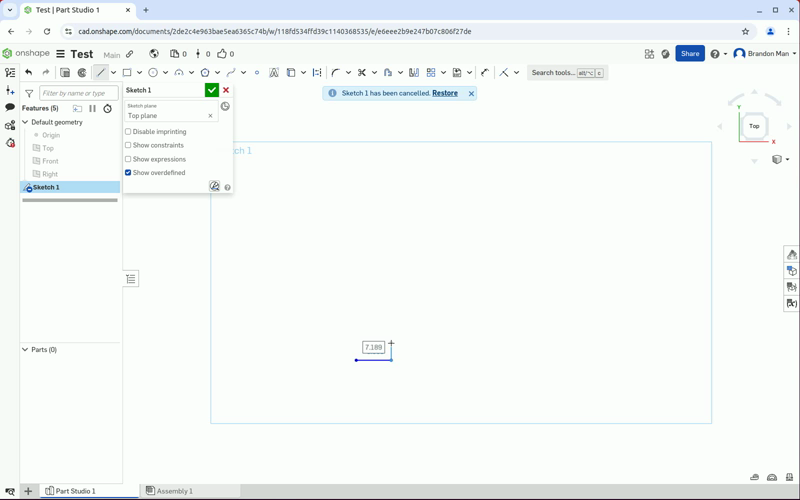
click(391, 342)
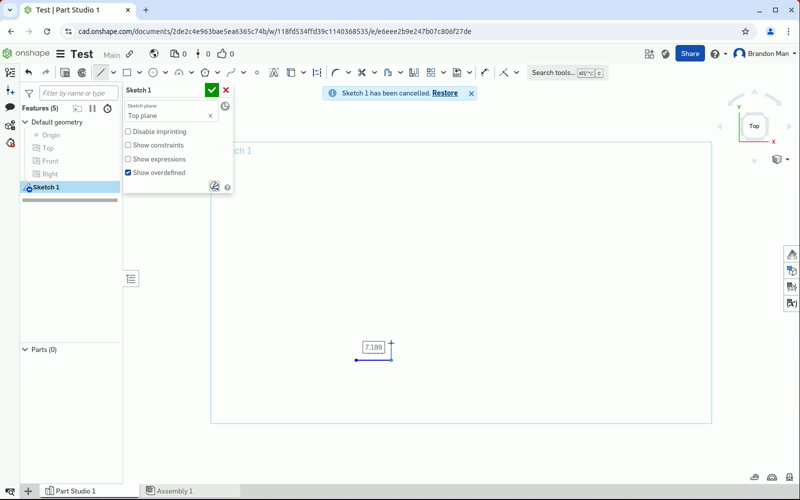
key_up(shift)
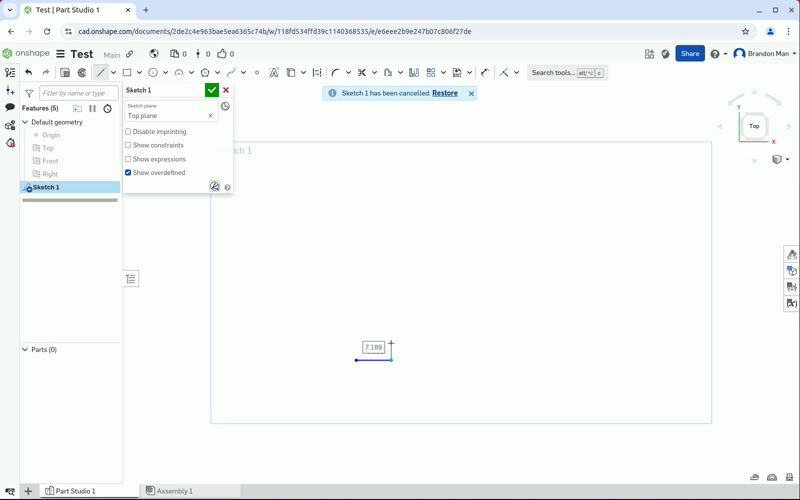
key_down(shift)
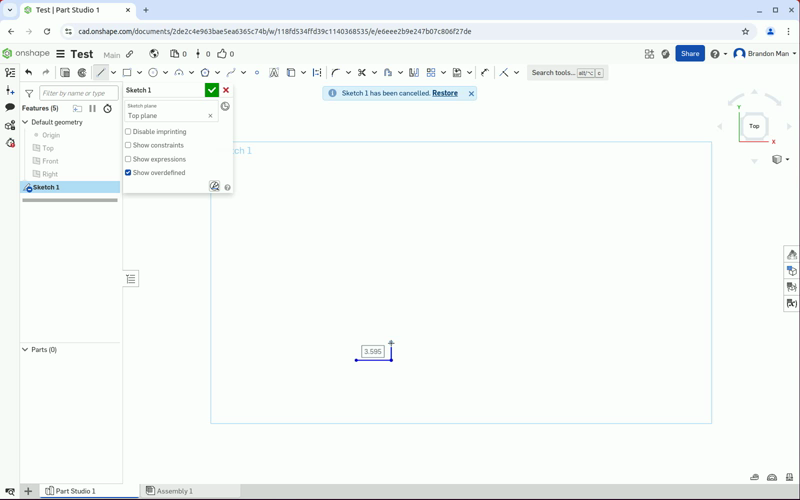
mouse_move(421, 342)
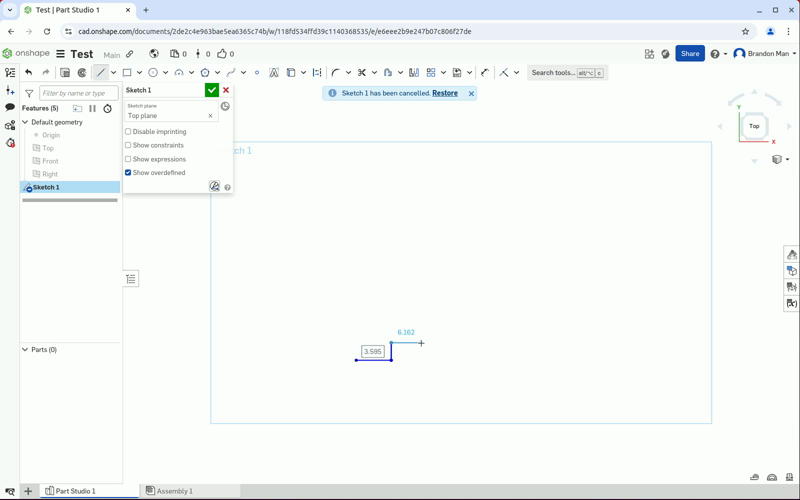
mouse_move(356, 342)
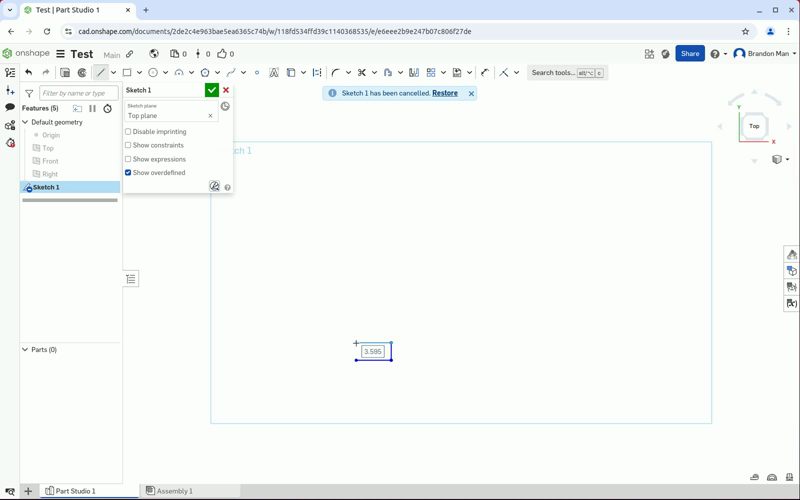
click(356, 342)
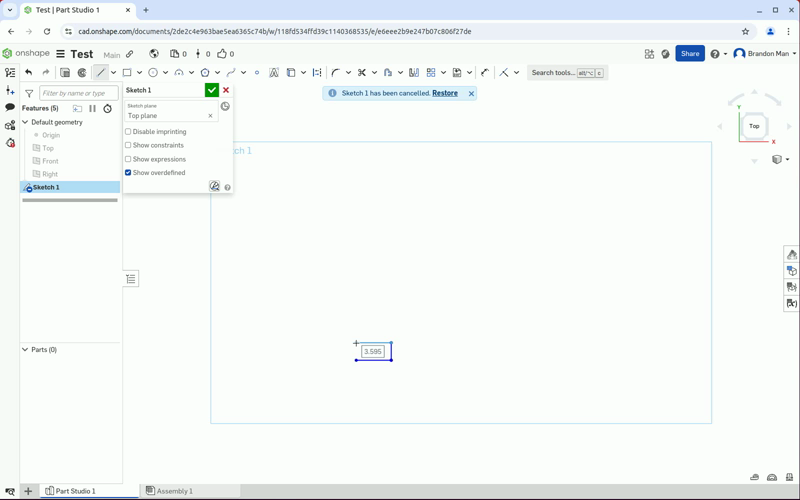
key_up(shift)
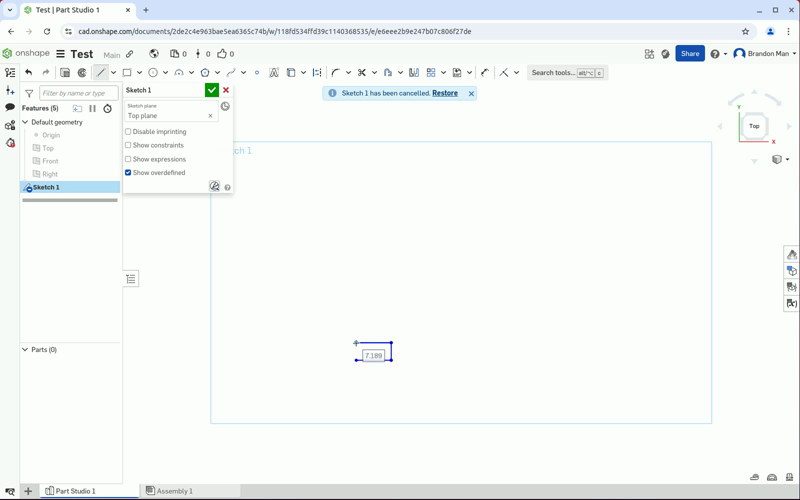
mouse_move(386, 342)
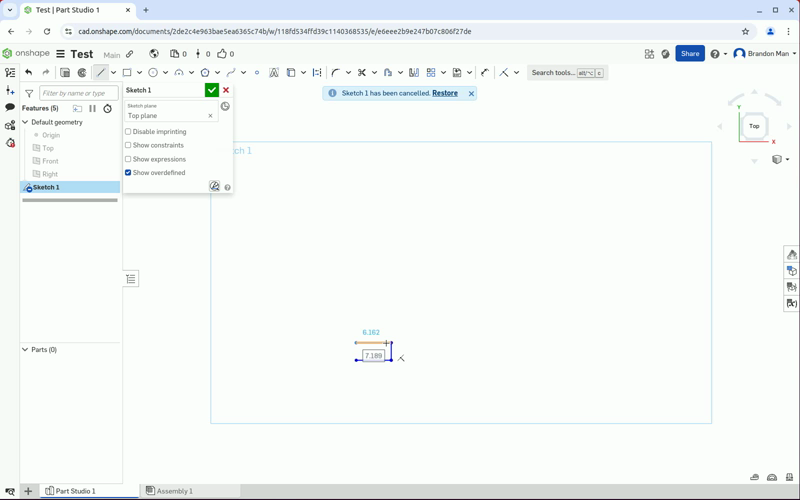
key_down(shift)
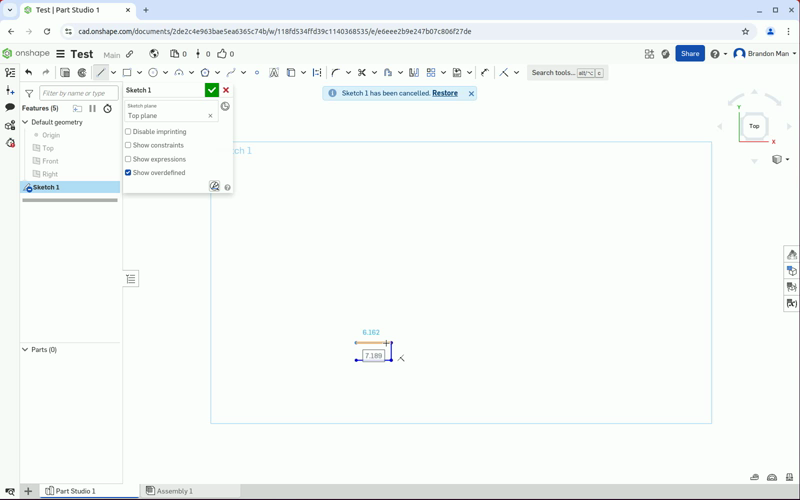
mouse_move(356, 360)
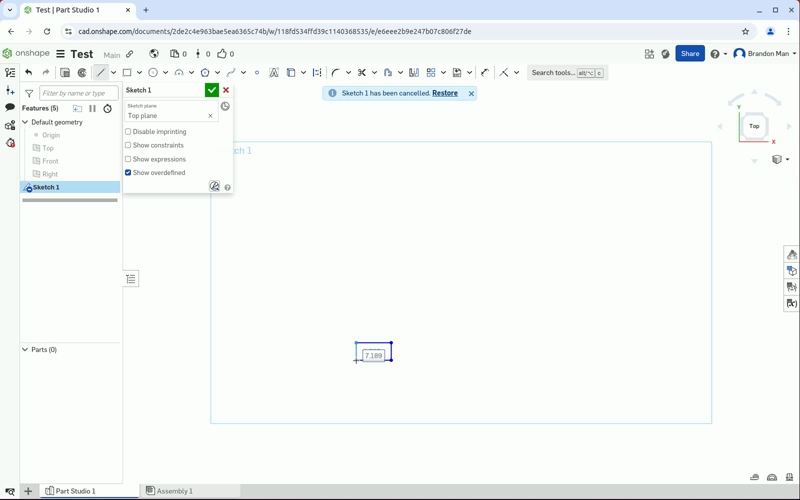
key_up(shift)
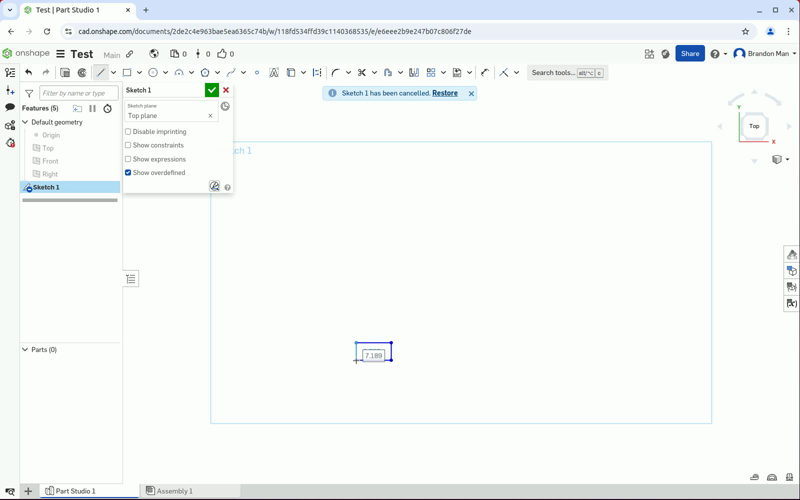
click(356, 360)
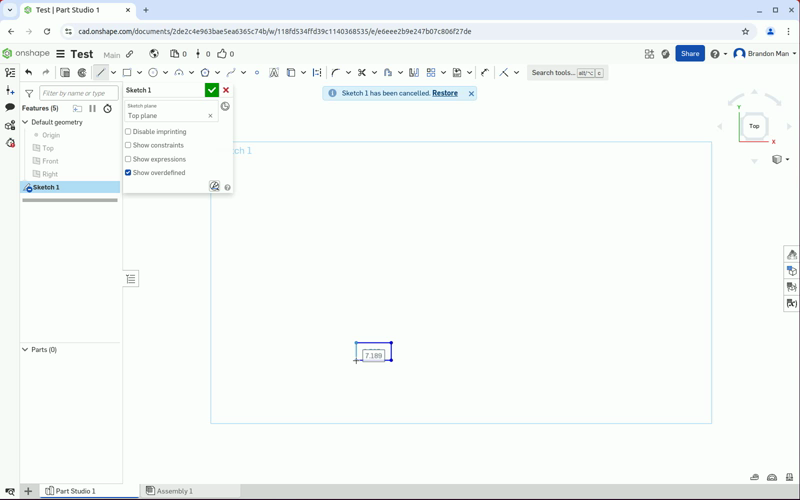
key(esc)
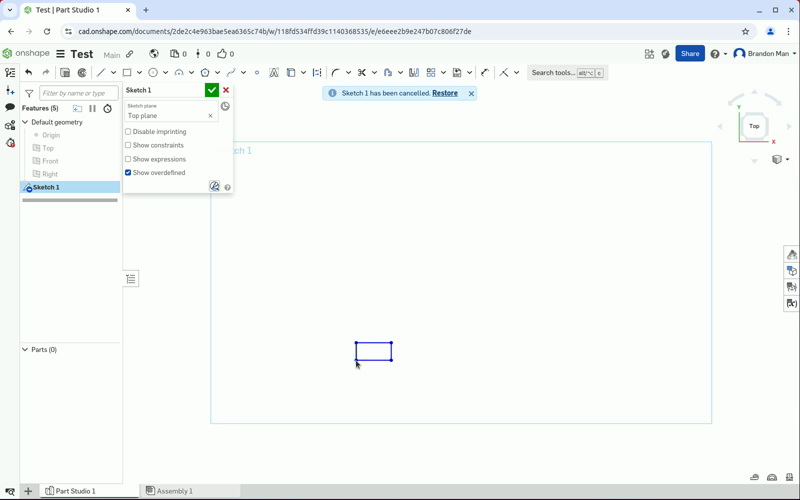
key(c)
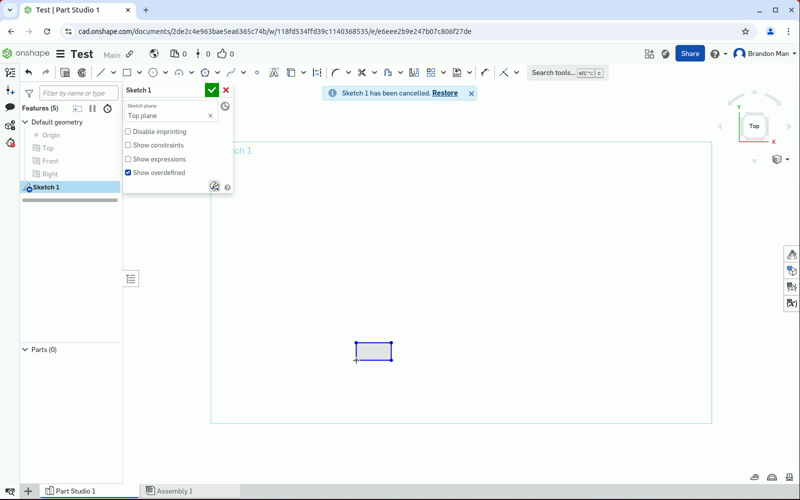
key_down(shift)
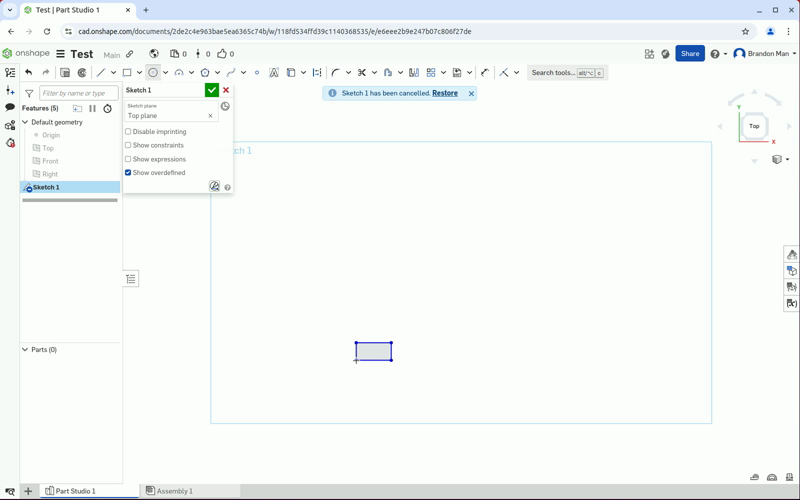
mouse_move(365, 351)
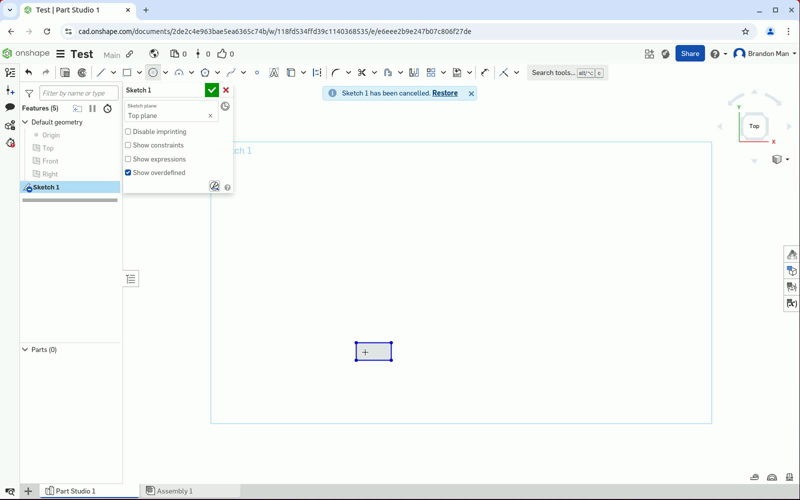
click(365, 351)
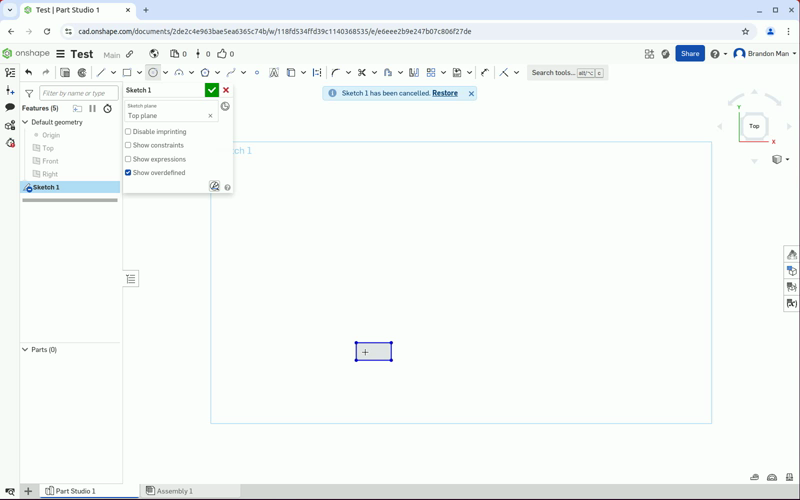
key_up(shift)
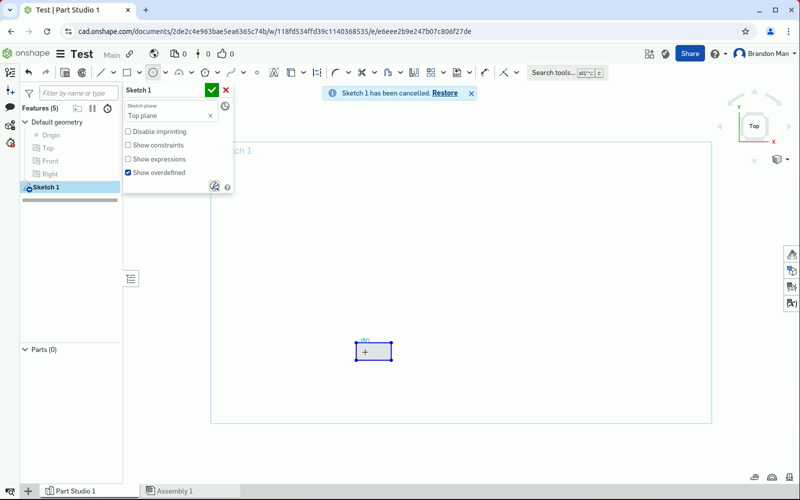
mouse_move(371, 351)
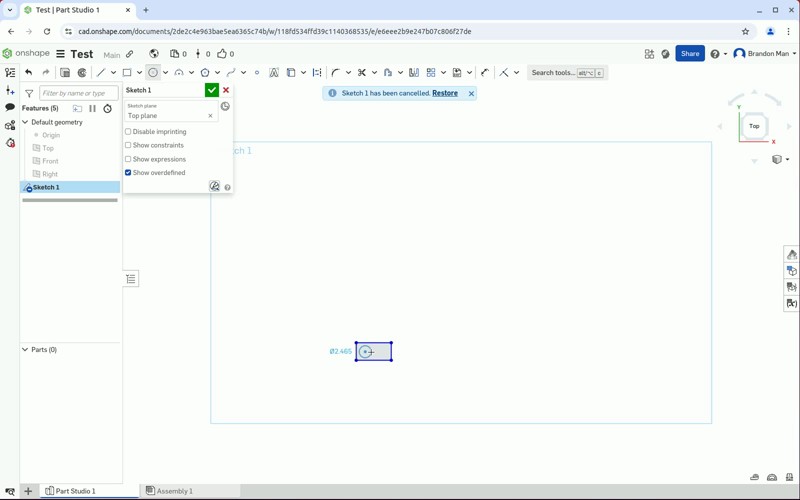
click(371, 351)
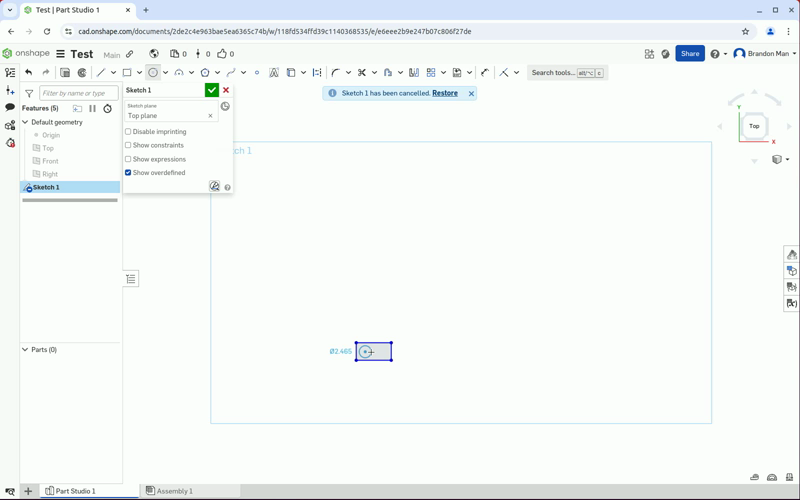
key(esc)
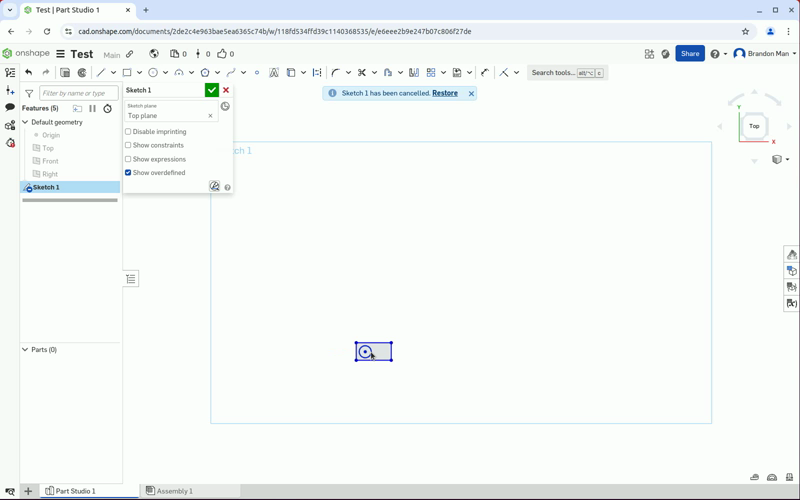
key(c)
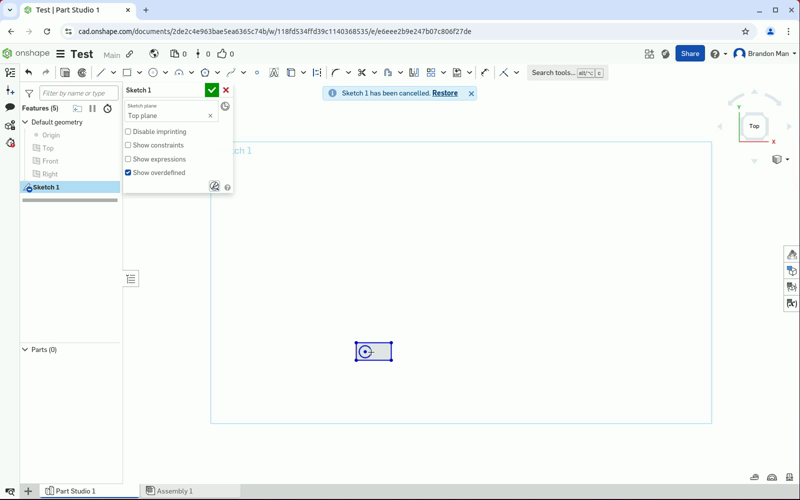
key_down(shift)
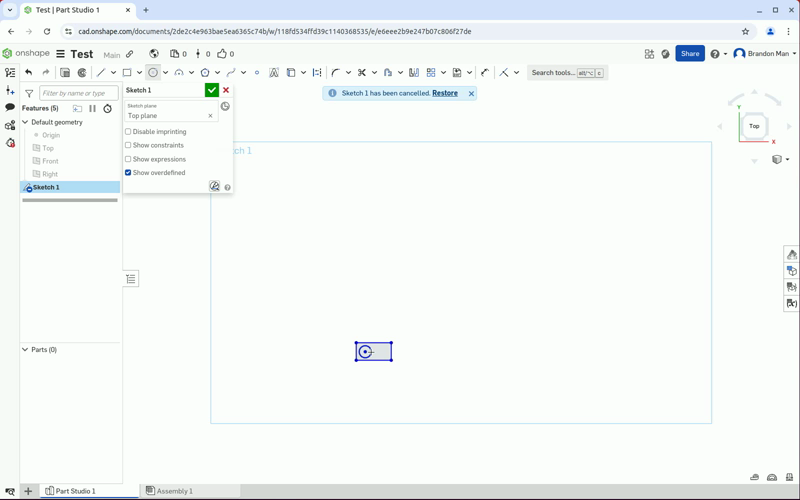
mouse_move(382, 351)
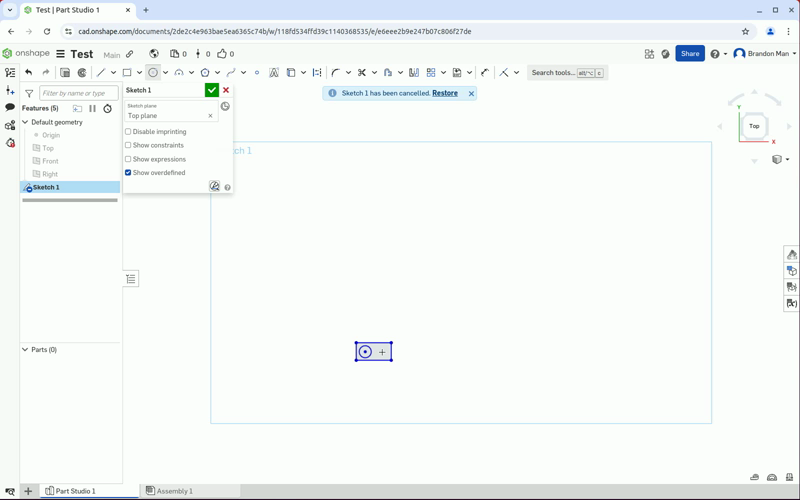
click(382, 351)
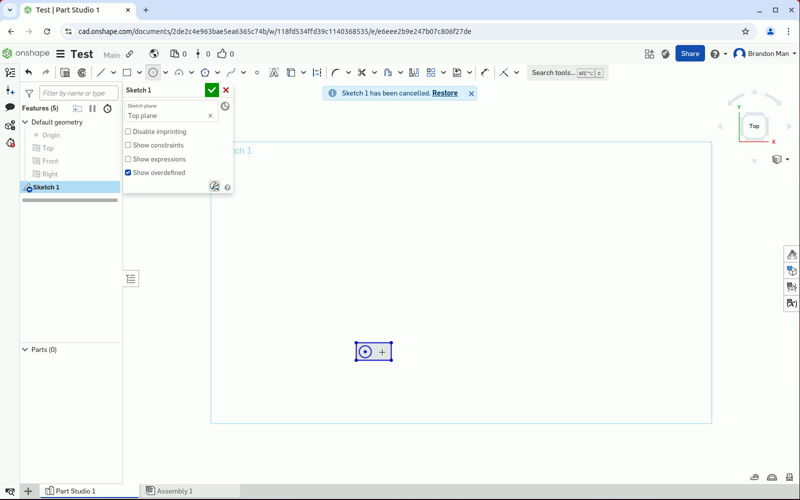
key_up(shift)
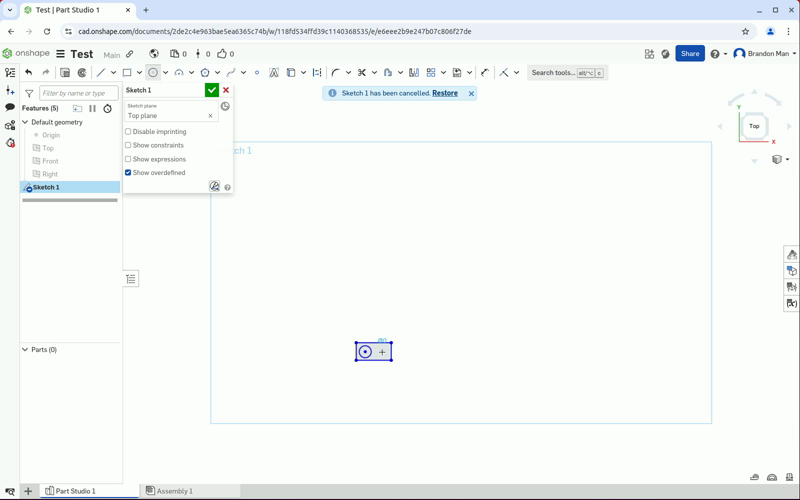
mouse_move(388, 351)
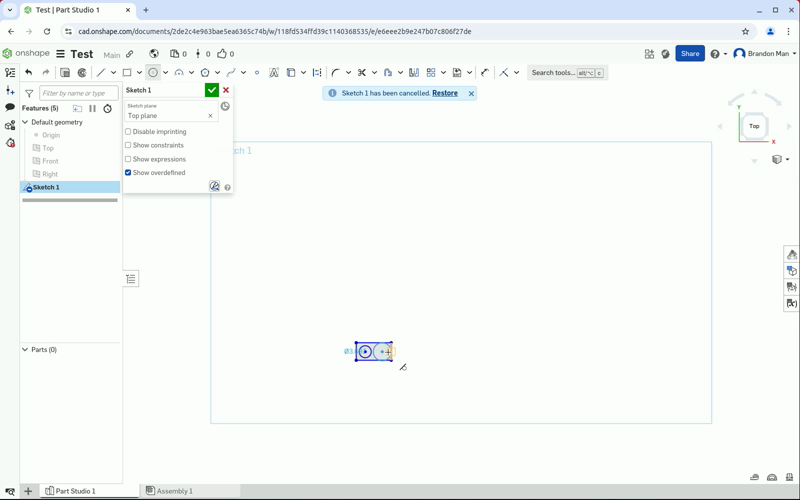
click(388, 351)
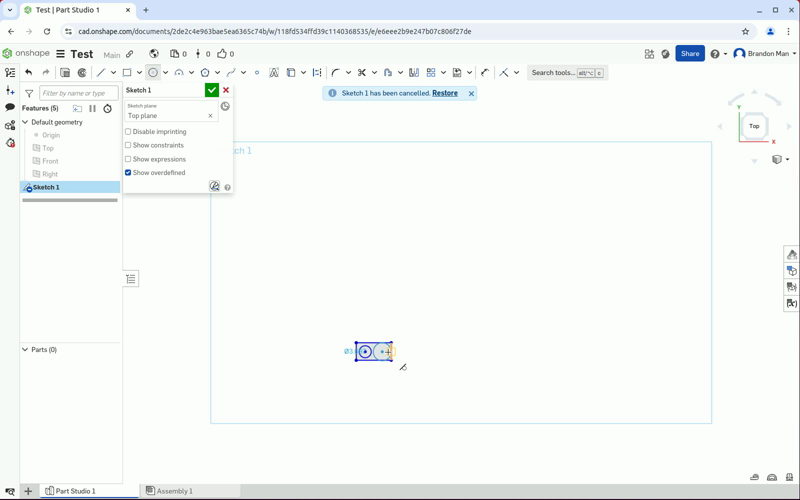
key(esc)
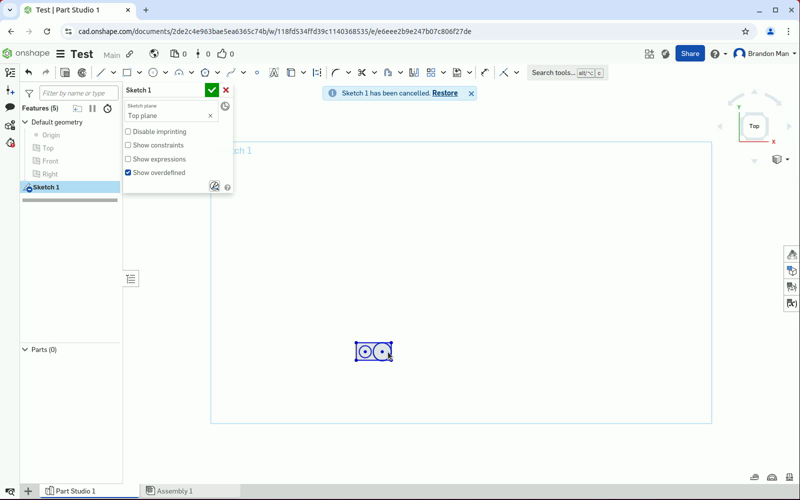
mouse_move(362, 358)
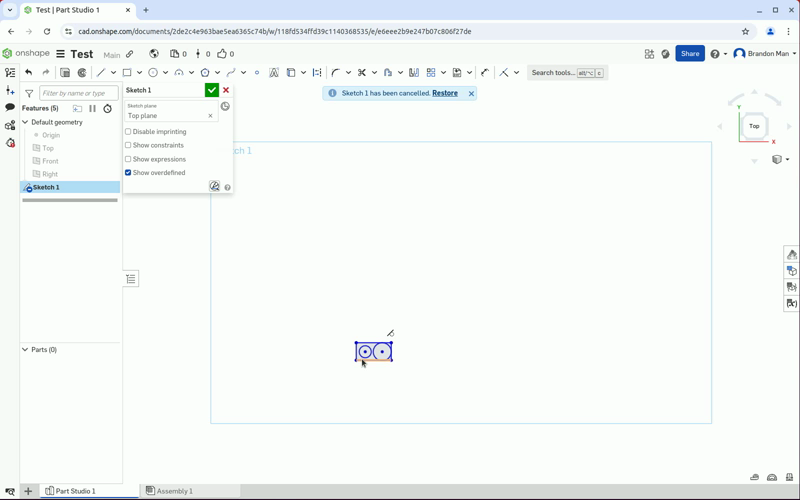
scroll(6)
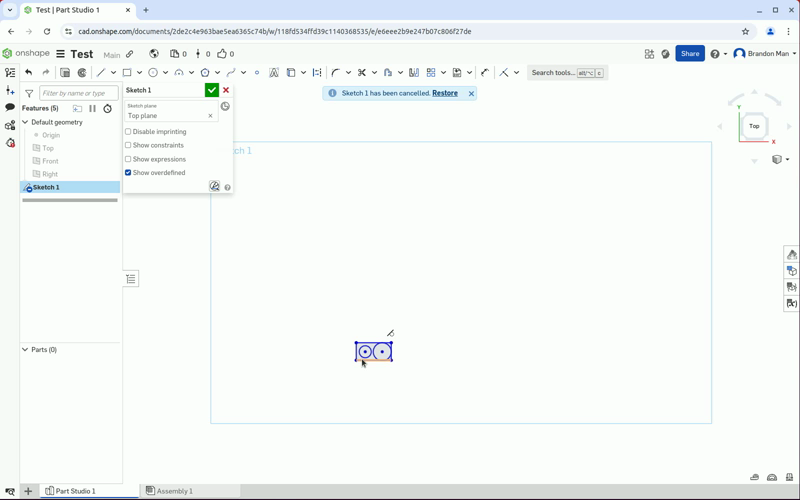
scroll(6)
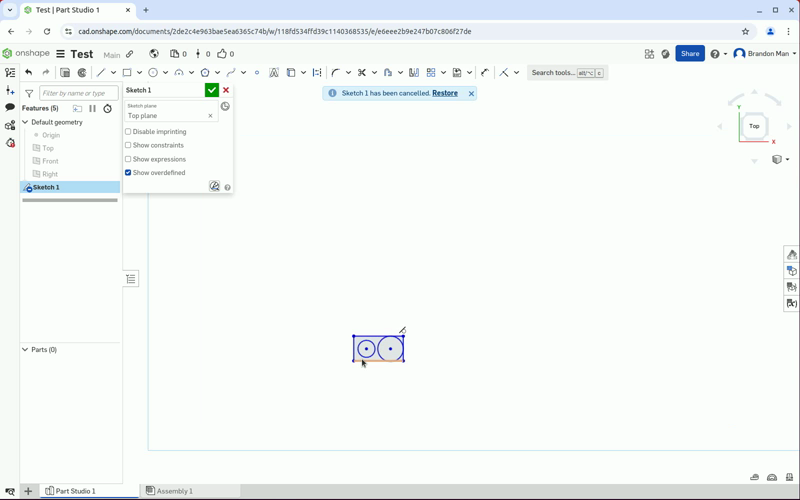
scroll(6)
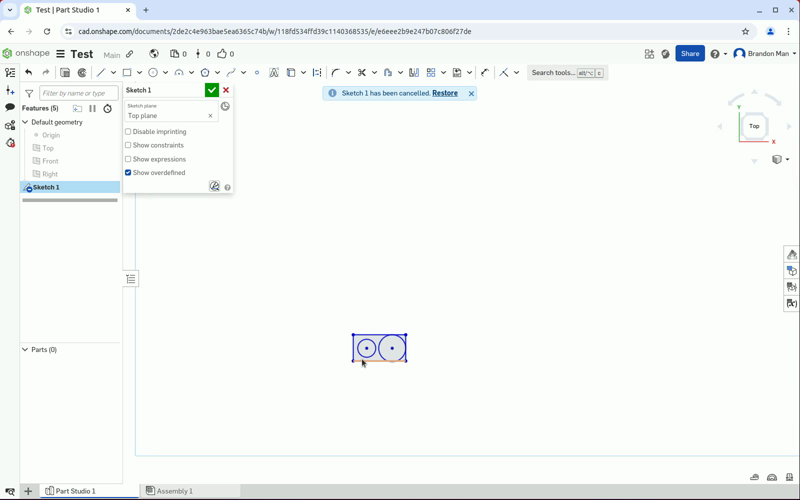
scroll(6)
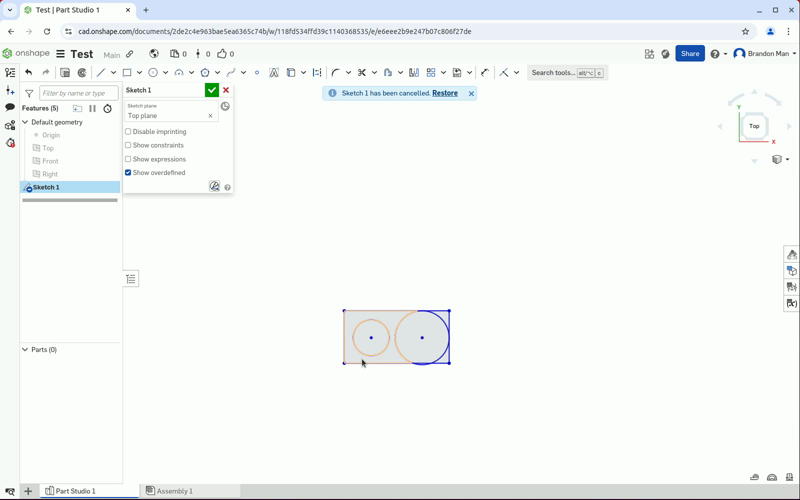
scroll(6)
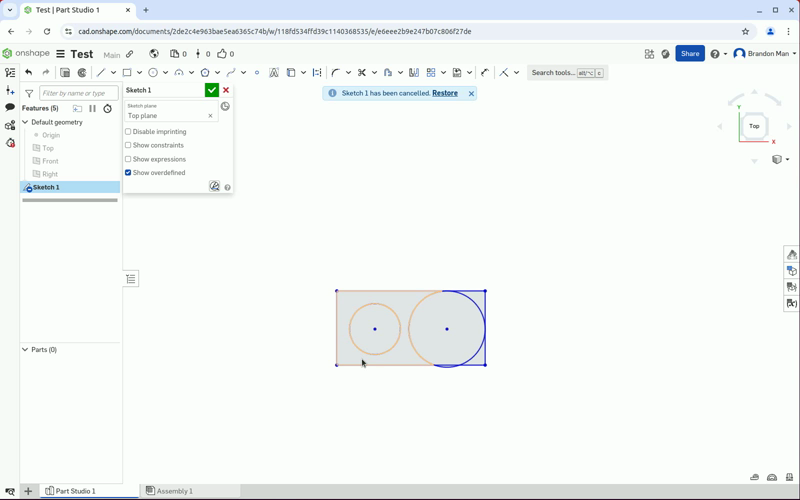
scroll(6)
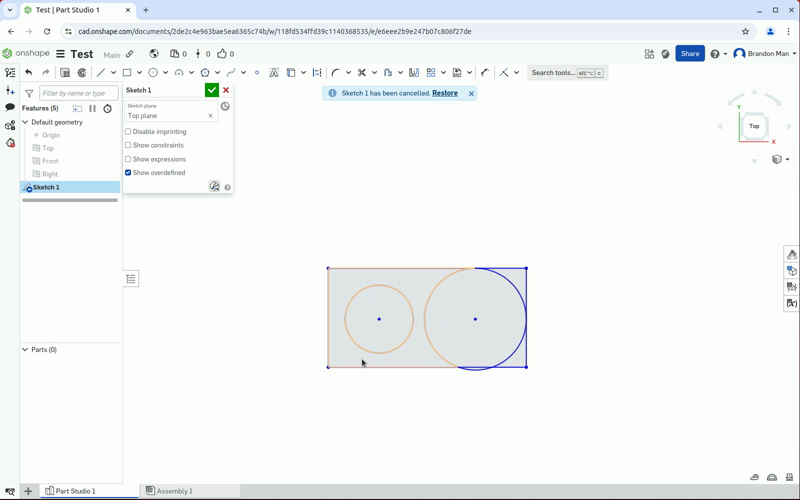
scroll(6)
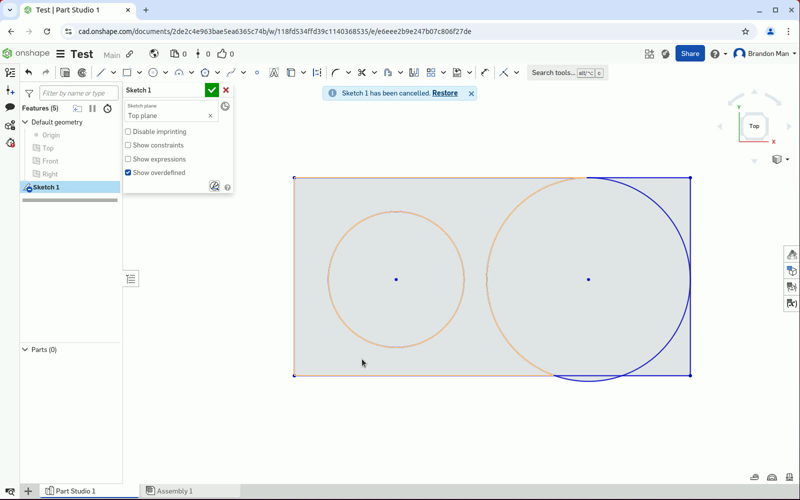
click(362, 358)
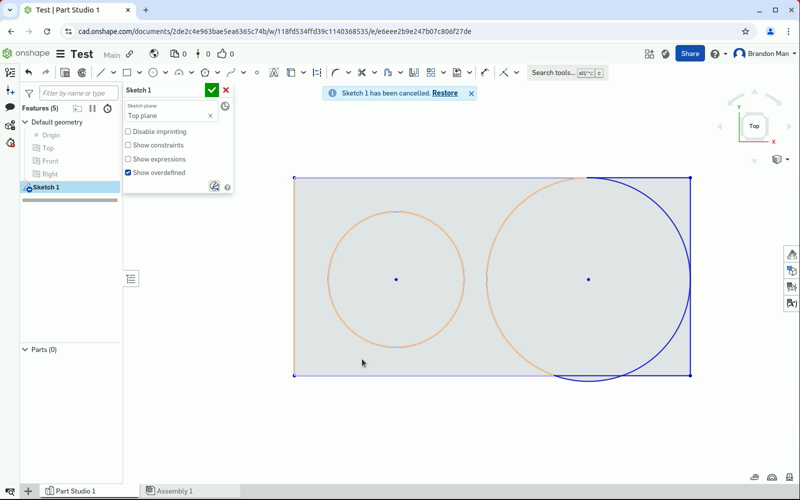
scroll(-6)
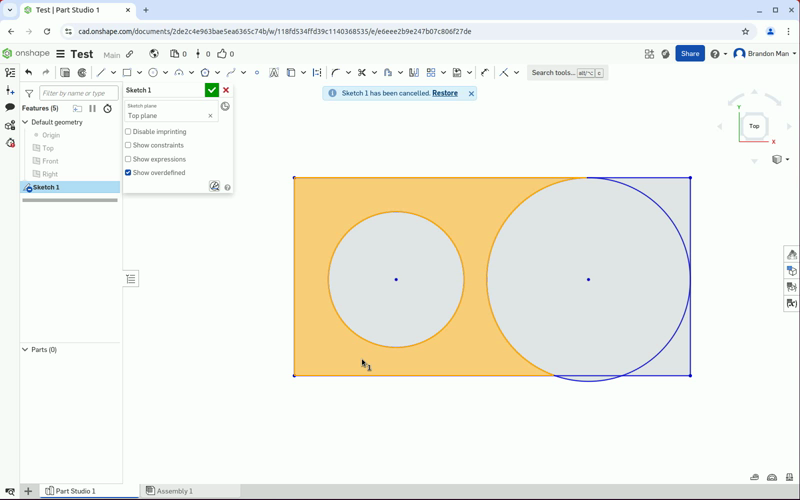
scroll(-6)
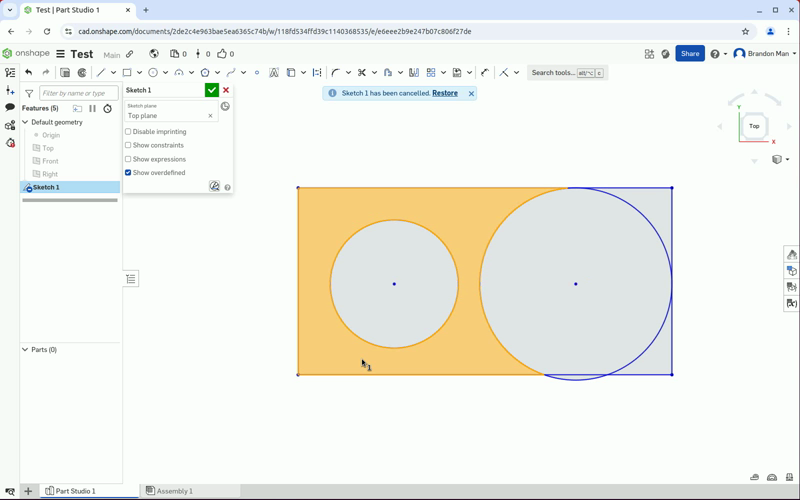
scroll(-6)
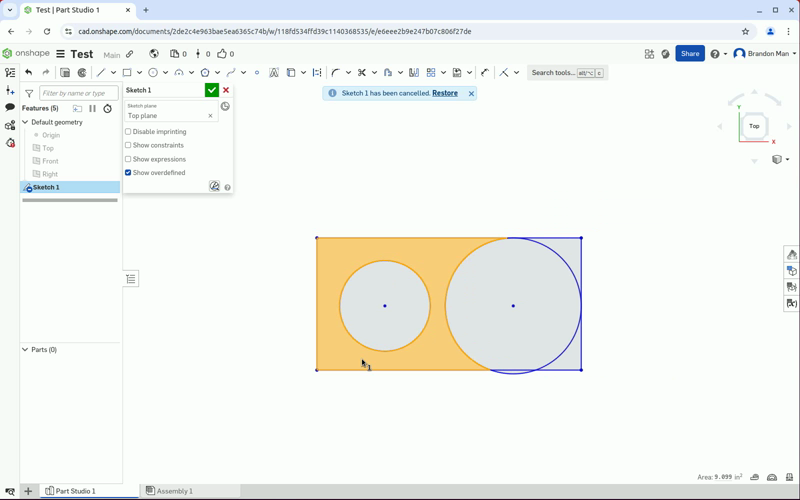
scroll(-6)
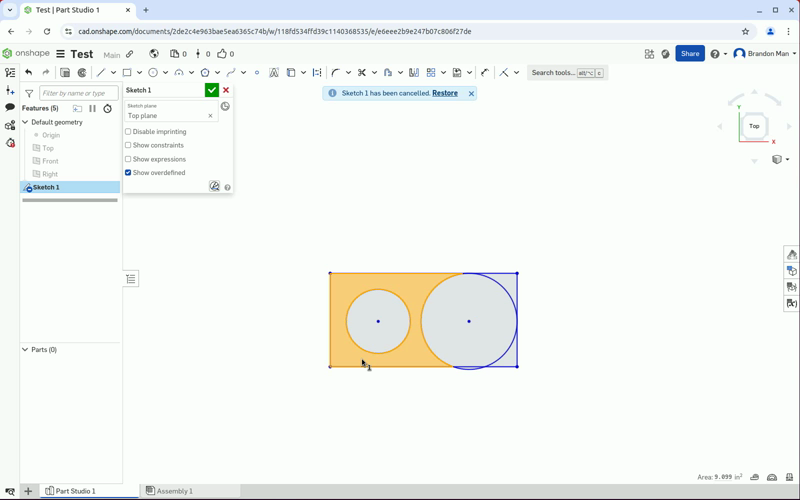
scroll(-6)
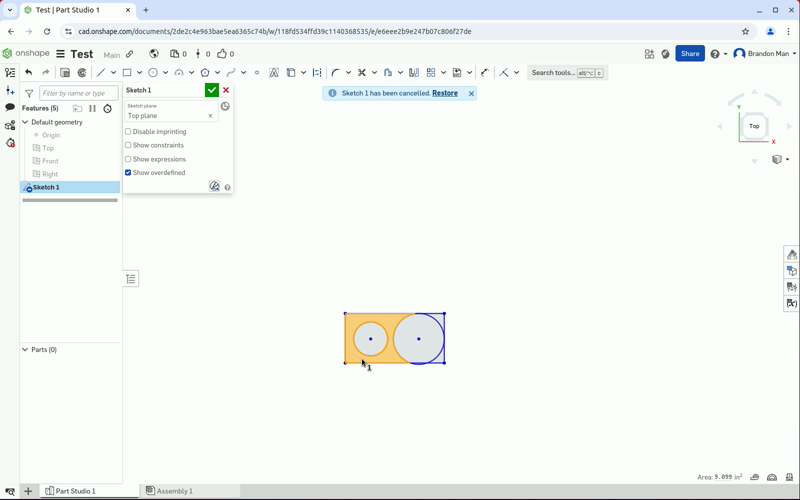
scroll(-6)
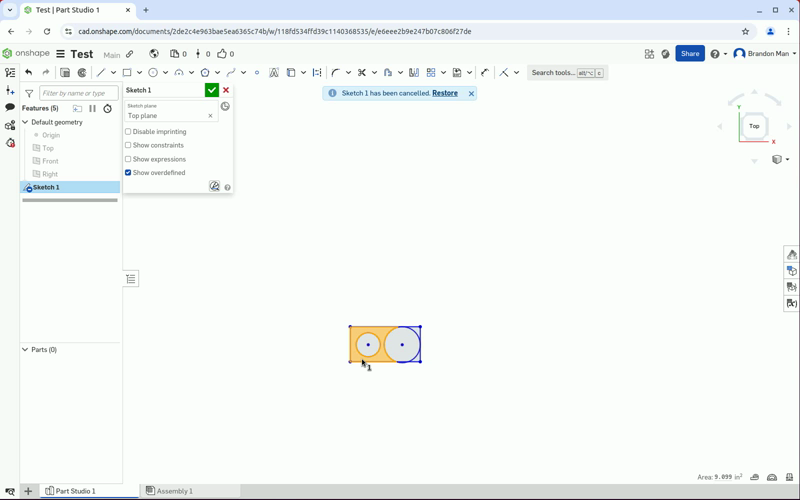
scroll(-6)
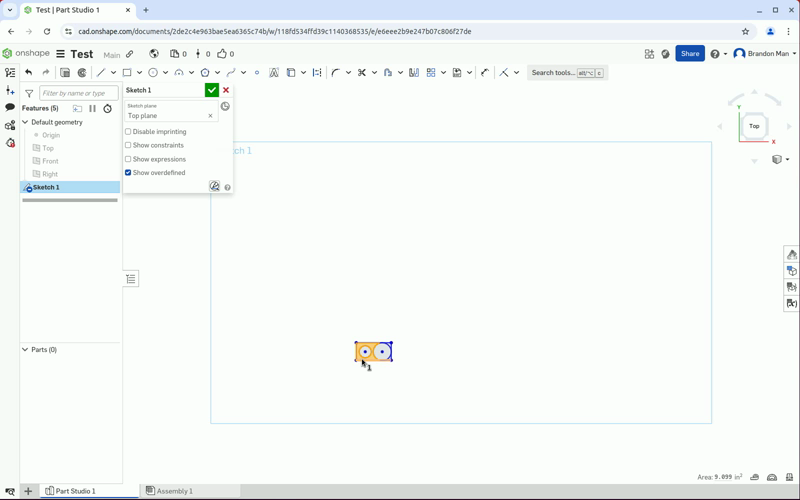
mouse_move(73, 352)
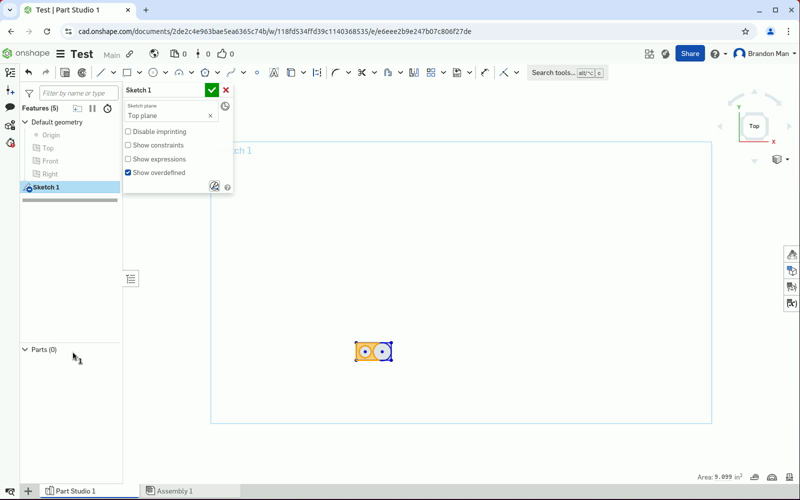
key(shift+y)
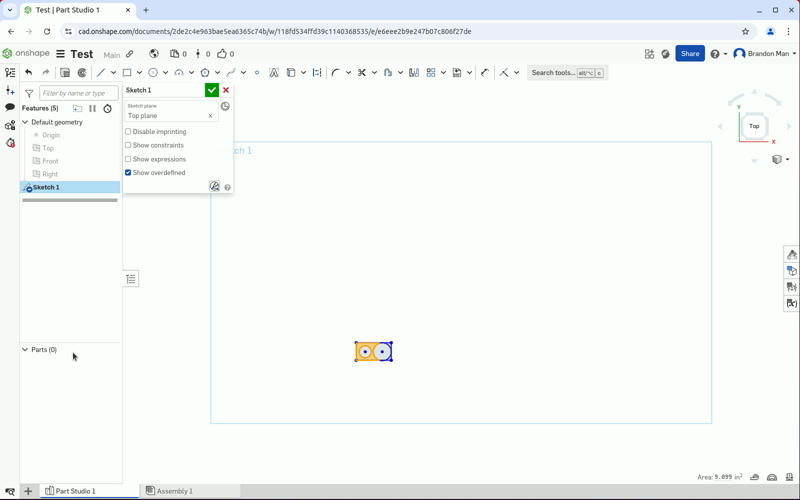
key(shift+e)
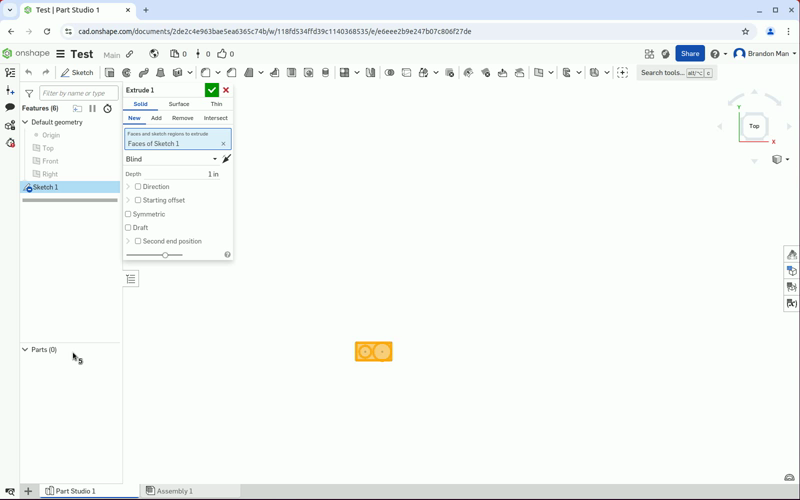
mouse_move(143, 106)
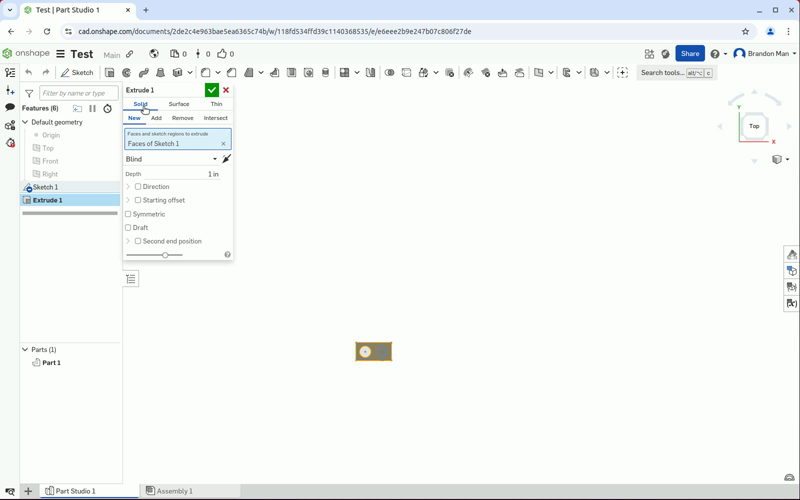
click(143, 106)
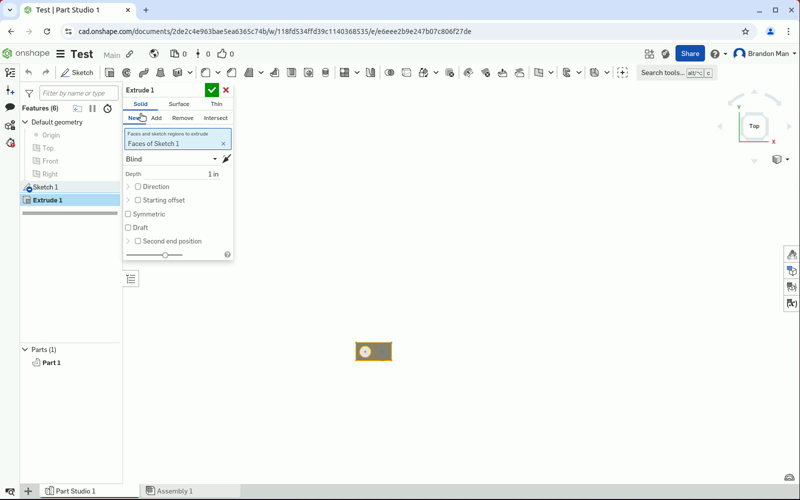
mouse_move(137, 120)
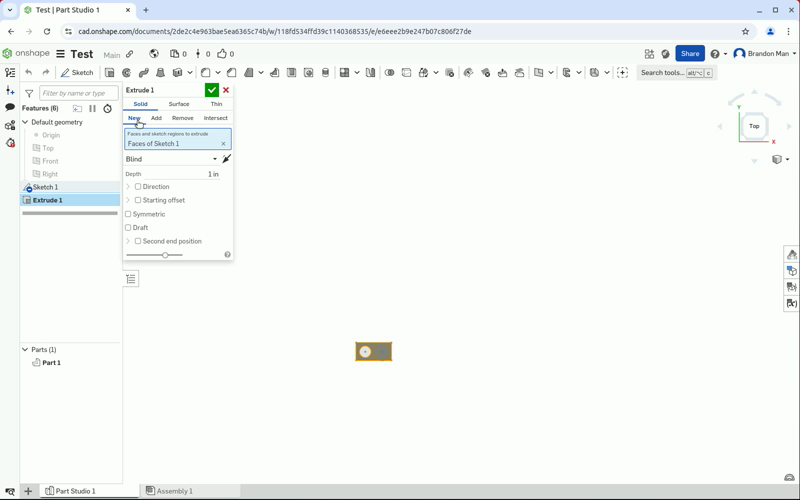
click(137, 120)
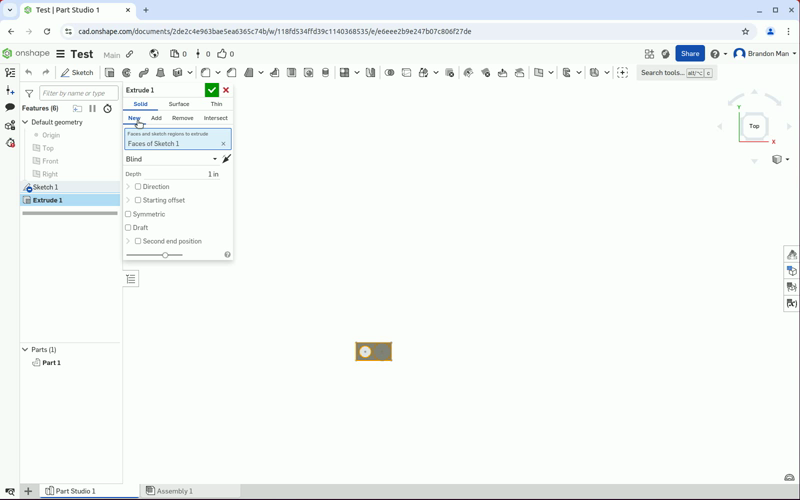
key(tab, 4)
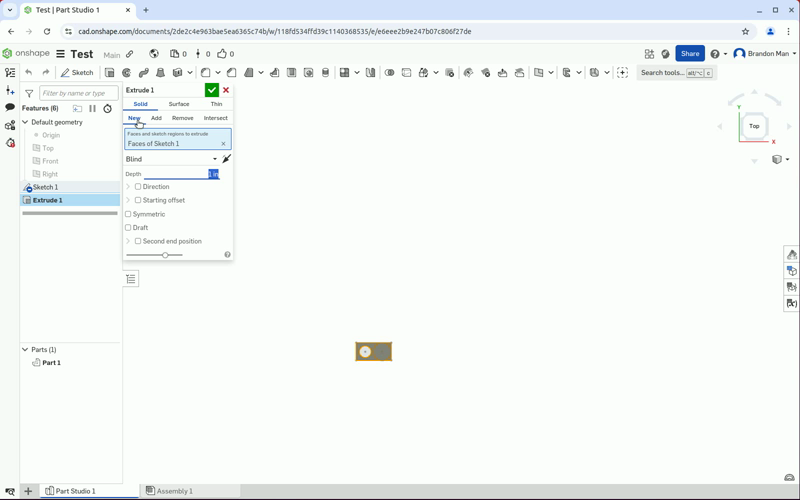
text(-1.204)
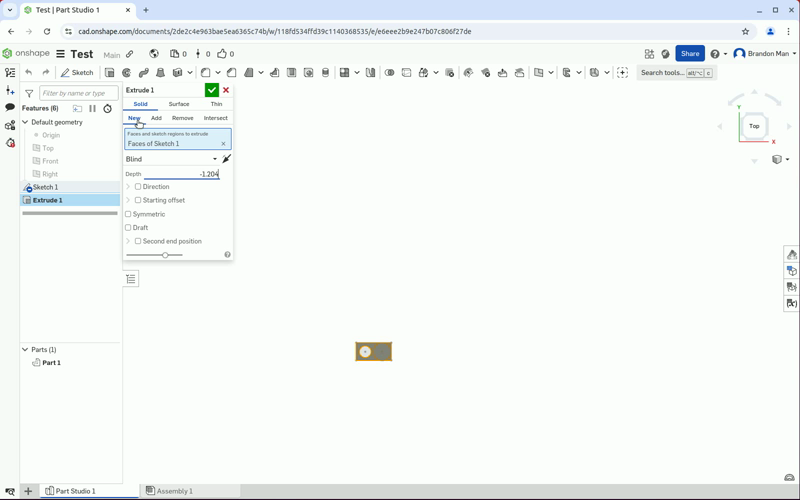
key(enter)
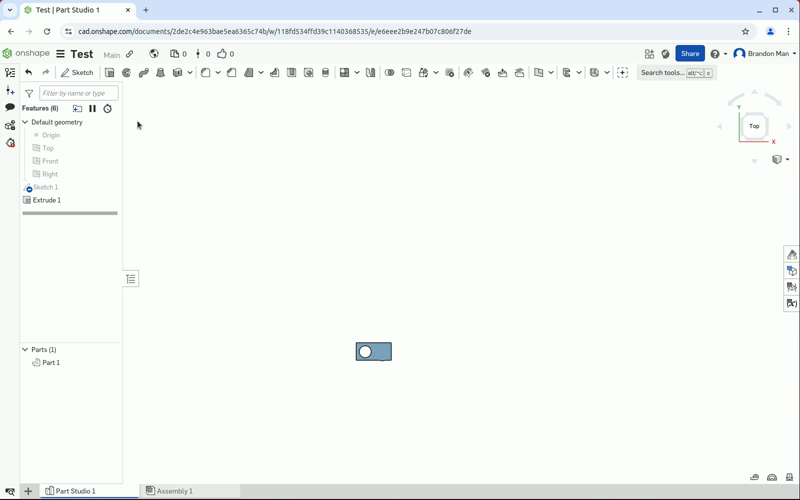
key(shift+h)
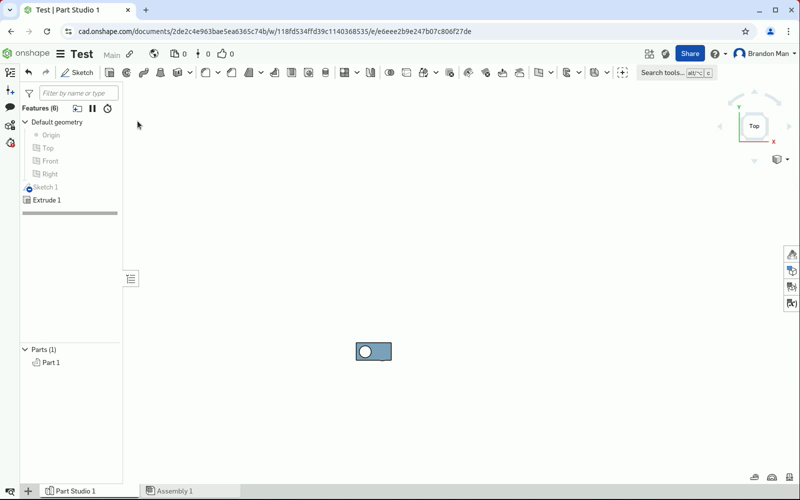
key(shift+h)
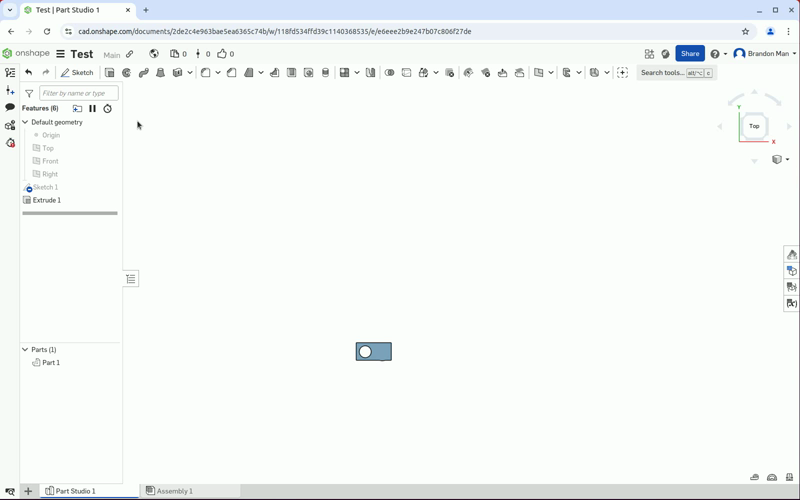
mouse_move(73, 189)
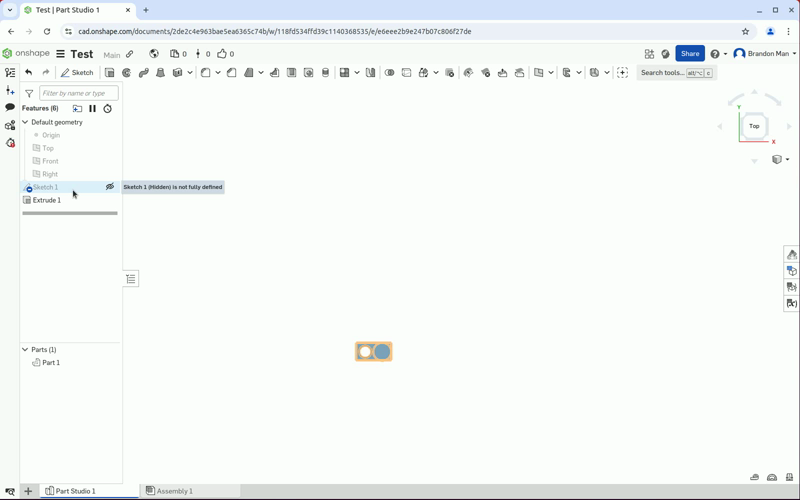
click(73, 189)
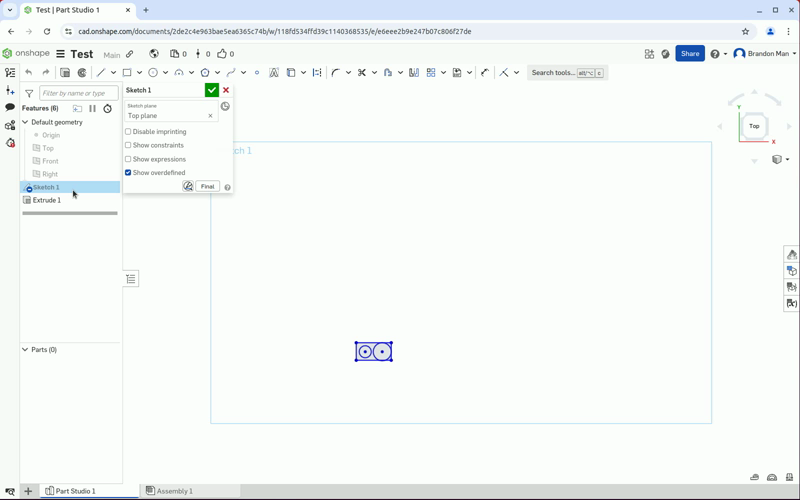
mouse_move(229, 92)
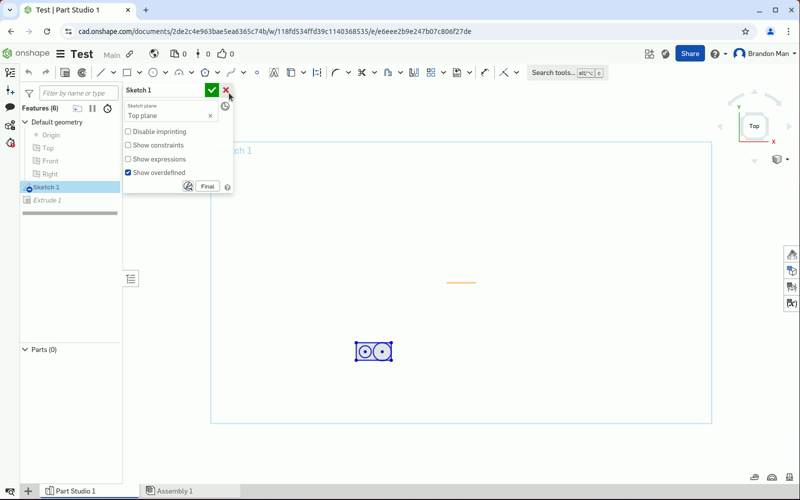
click(229, 92)
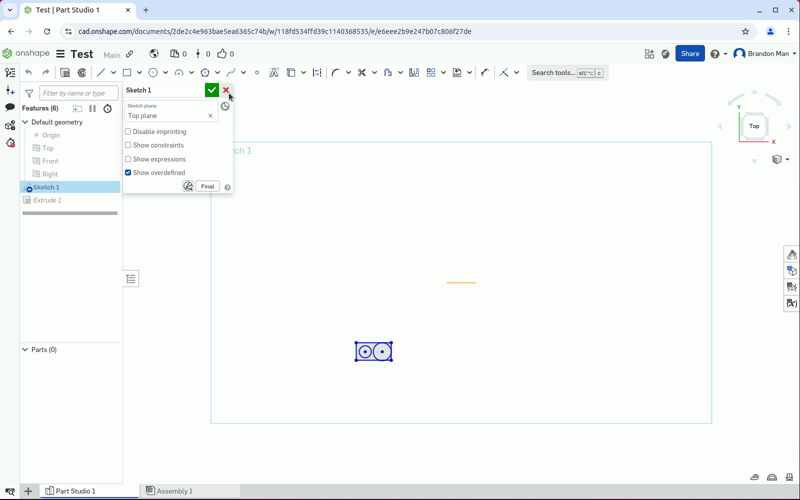
key(shift+s)
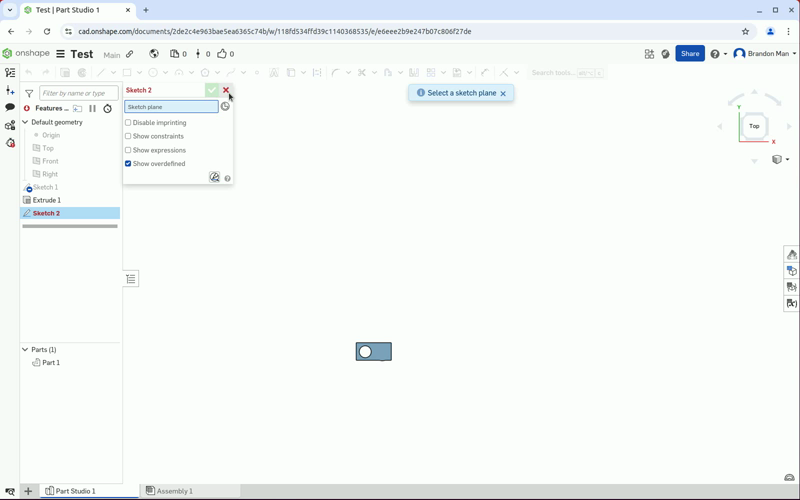
mouse_move(73, 150)
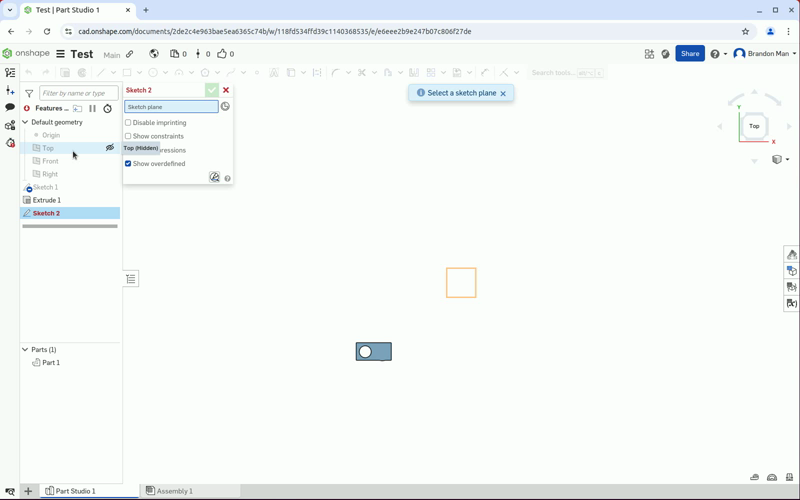
click(73, 150)
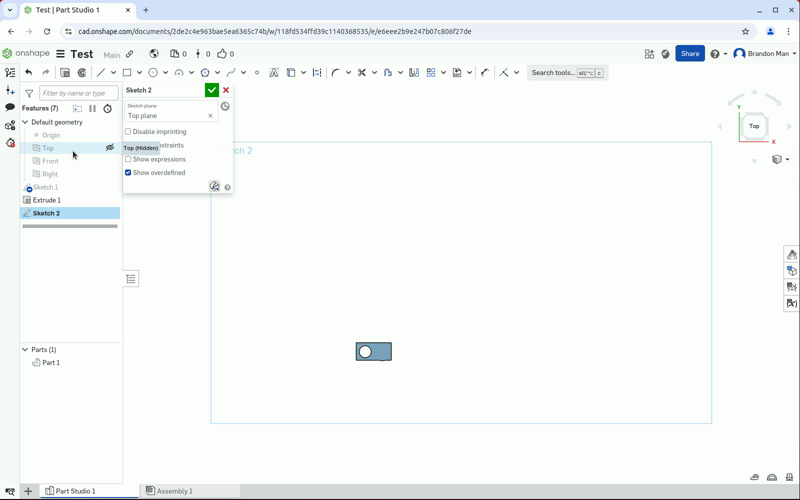
mouse_move(73, 352)
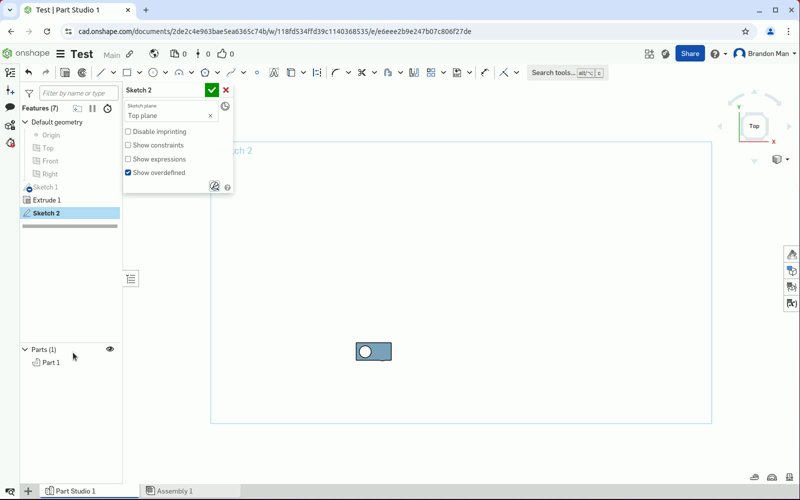
key(y)
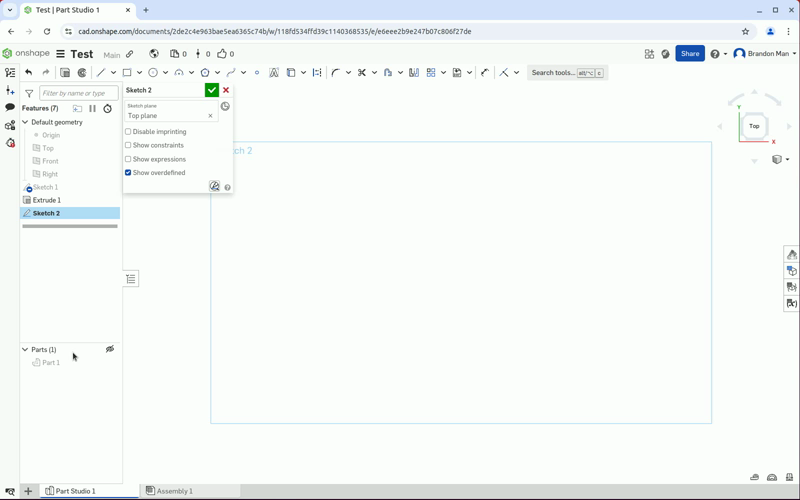
key(c)
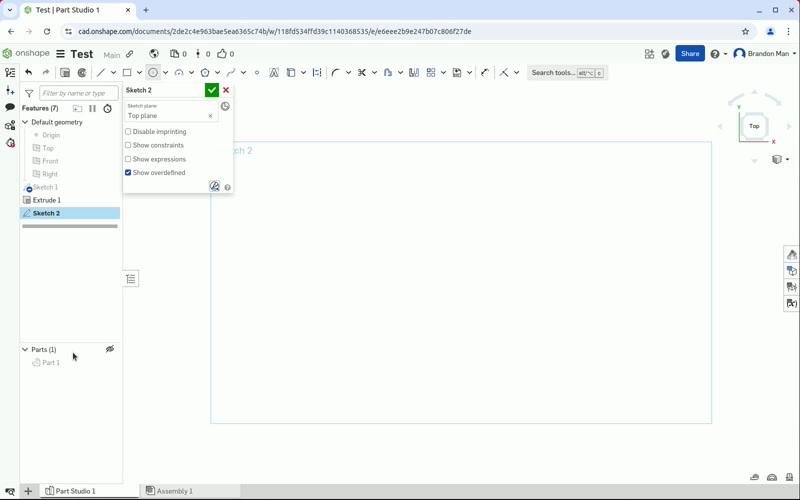
key_down(shift)
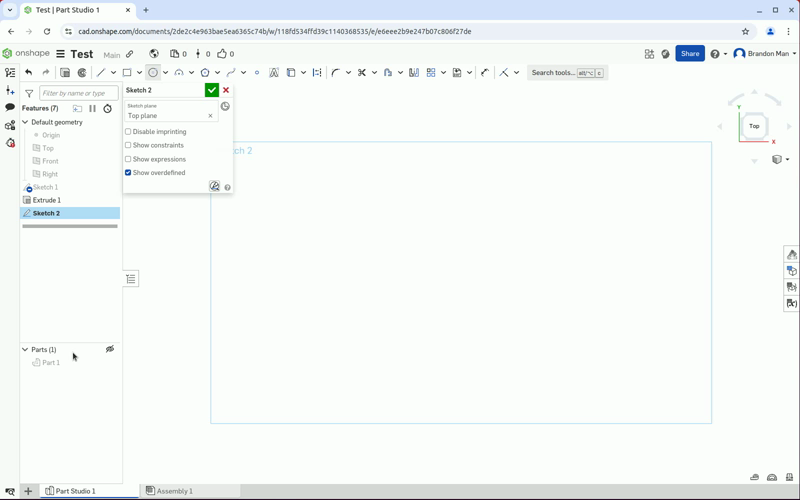
mouse_move(365, 352)
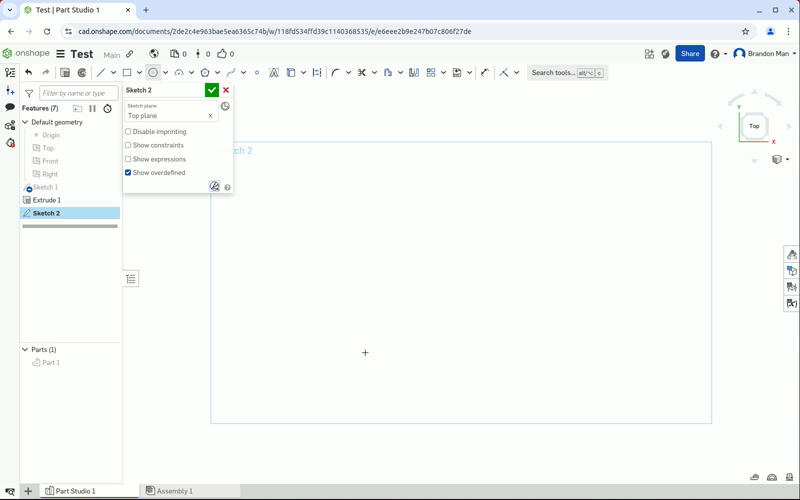
click(365, 352)
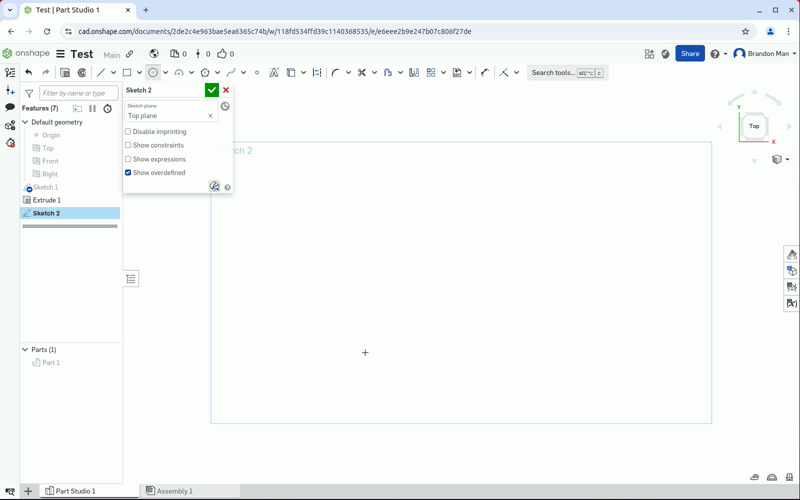
key_up(shift)
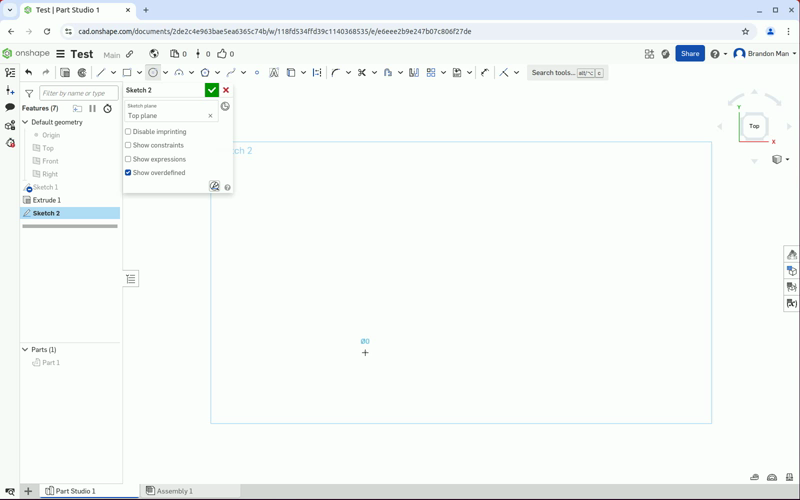
mouse_move(371, 352)
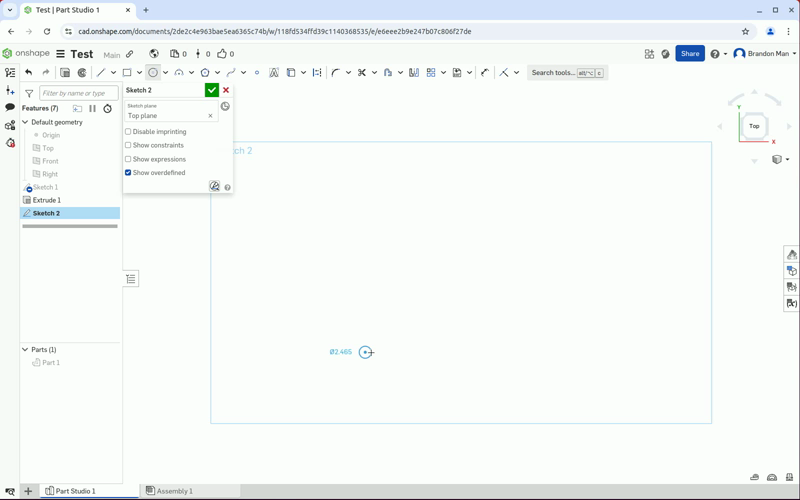
click(371, 352)
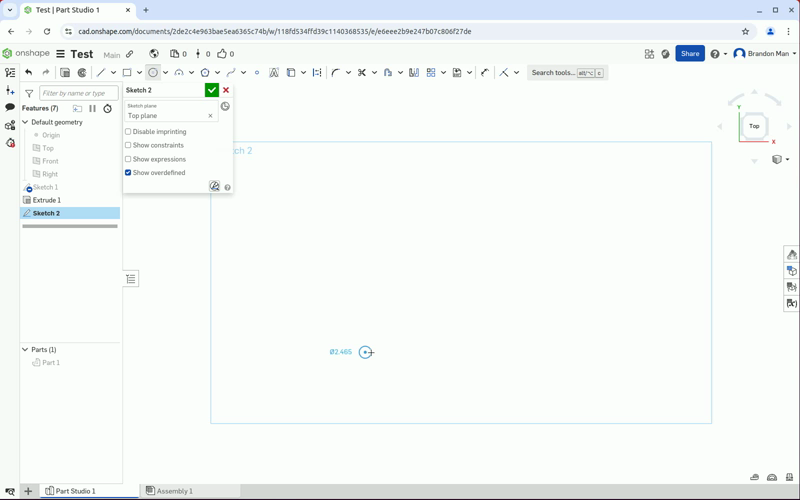
key(esc)
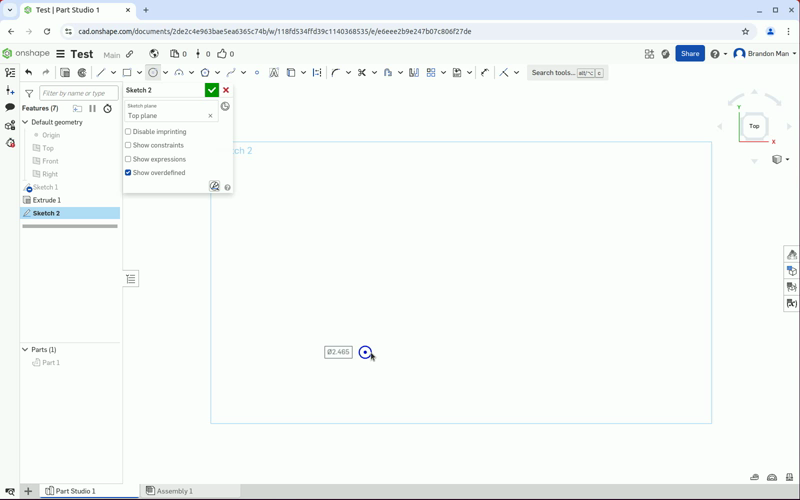
key(c)
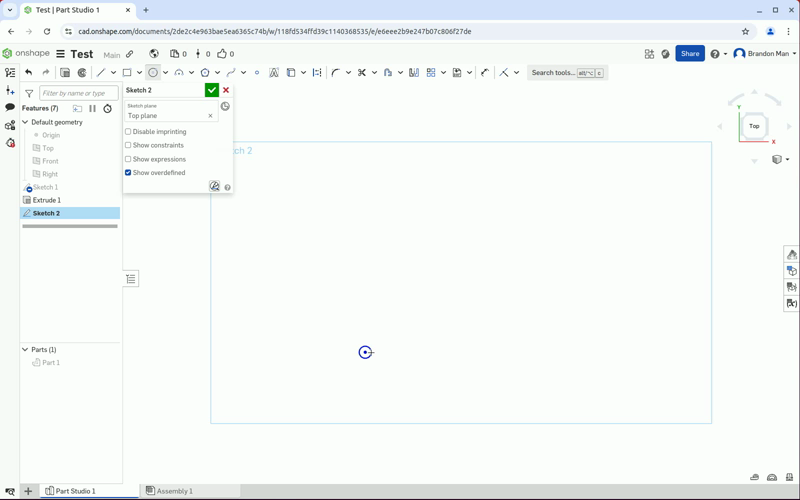
key_down(shift)
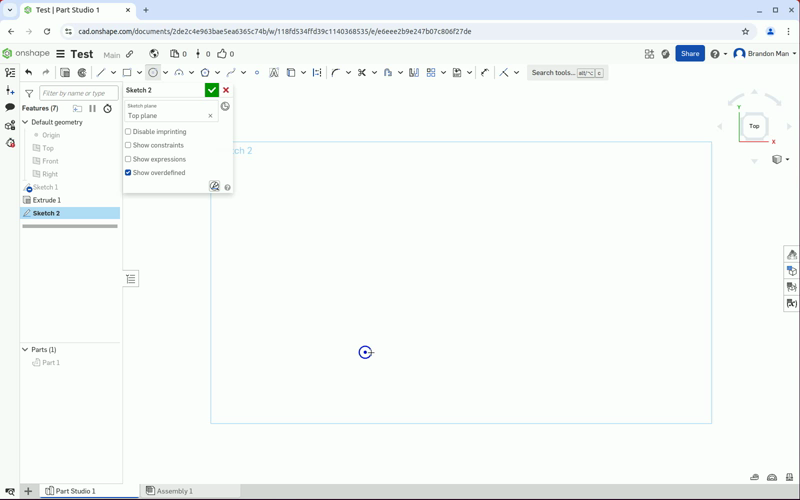
mouse_move(365, 352)
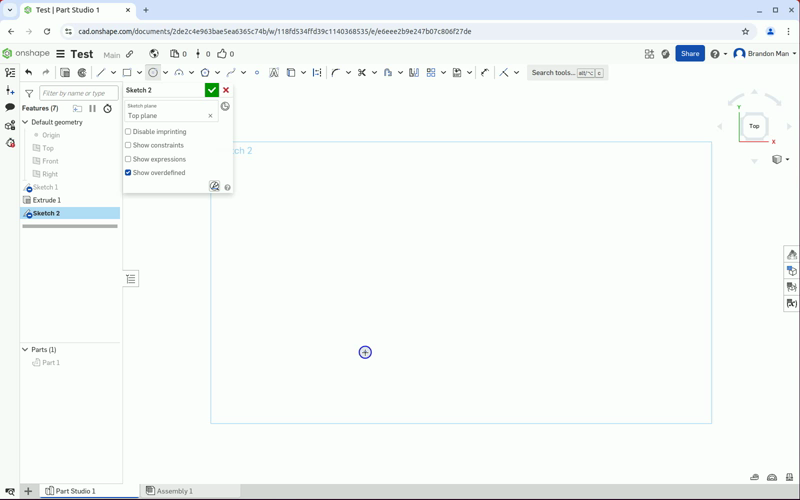
click(365, 352)
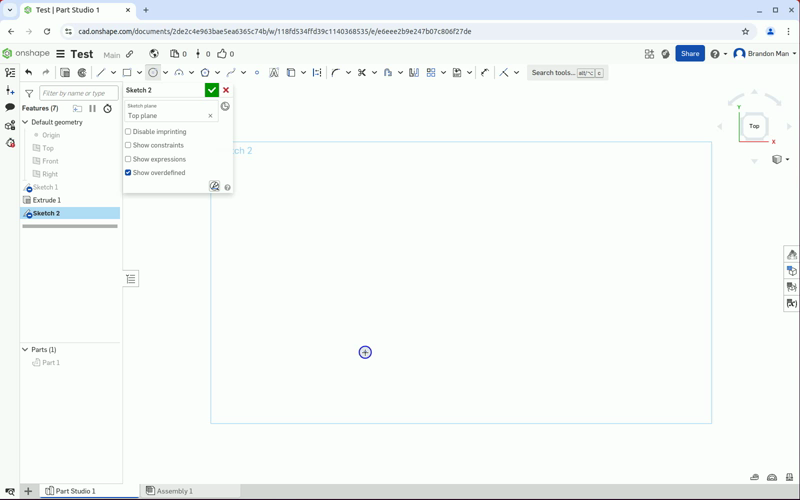
key_up(shift)
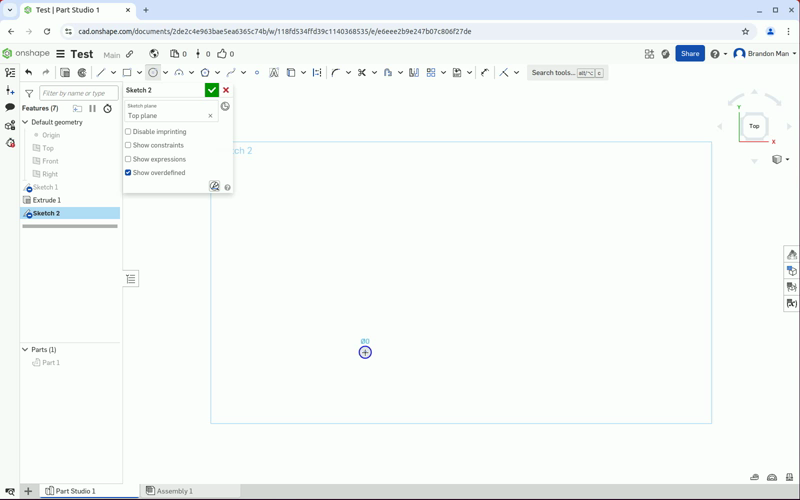
mouse_move(368, 352)
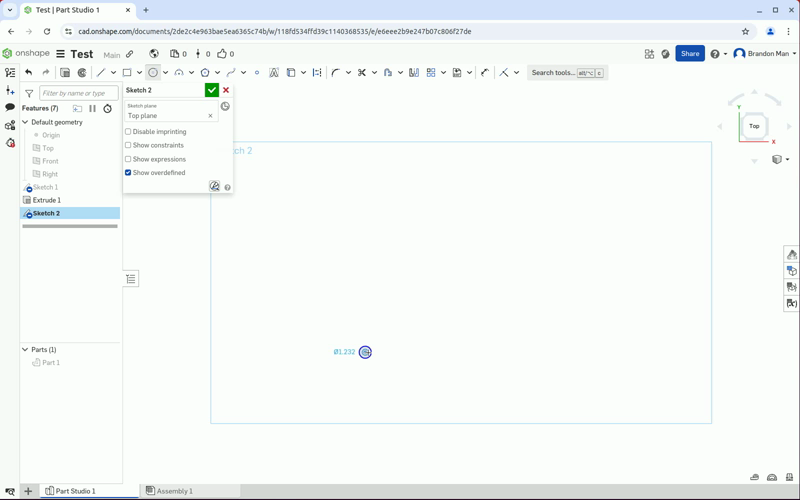
scroll(6)
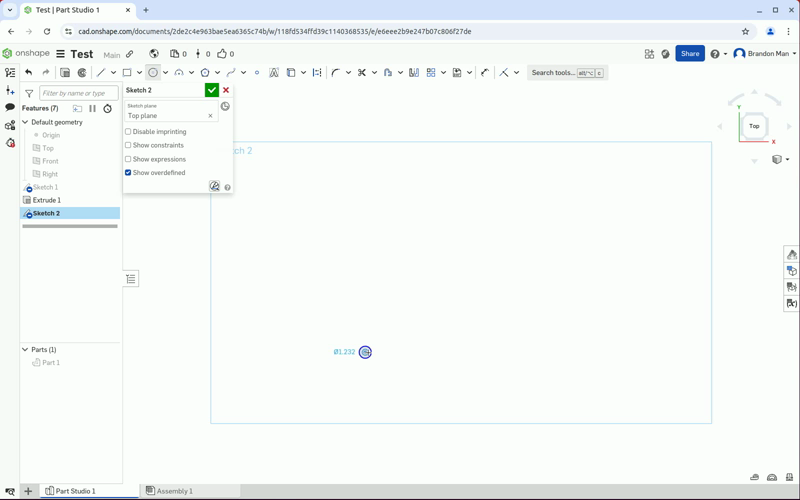
scroll(6)
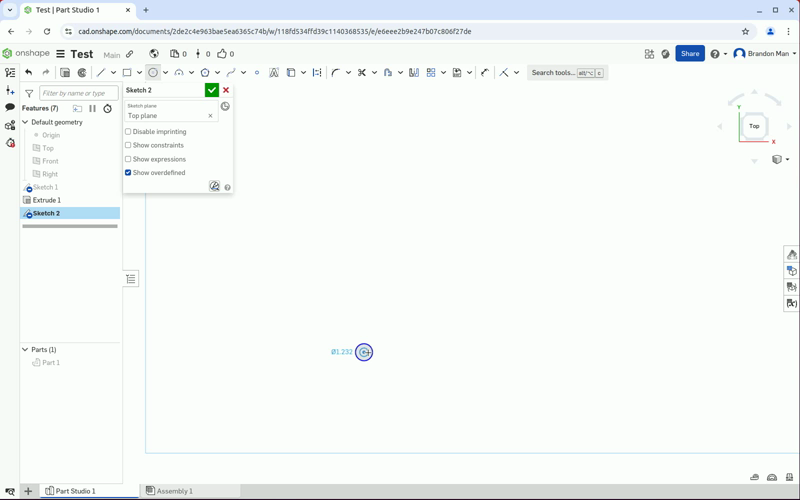
scroll(6)
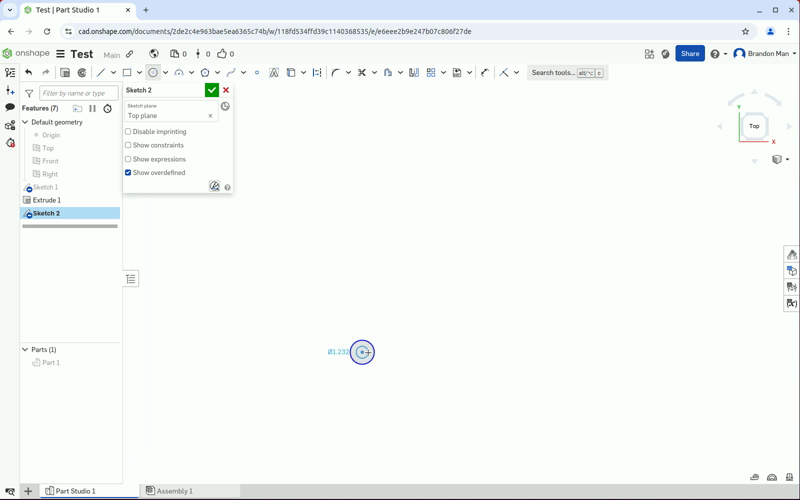
scroll(6)
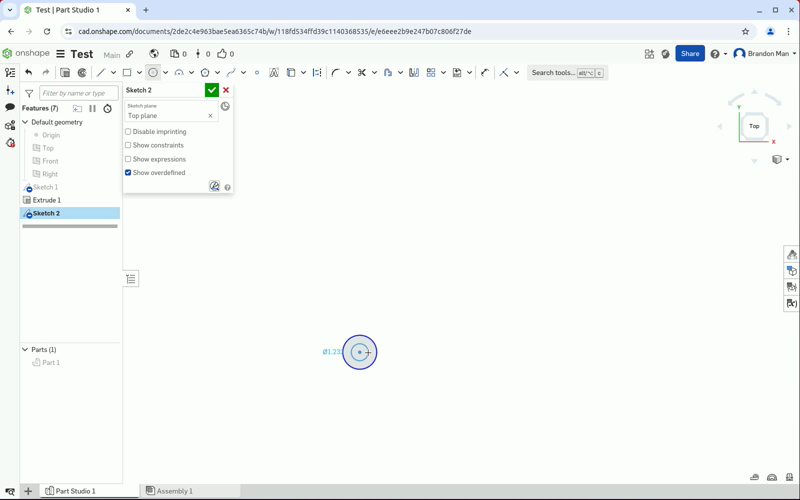
scroll(6)
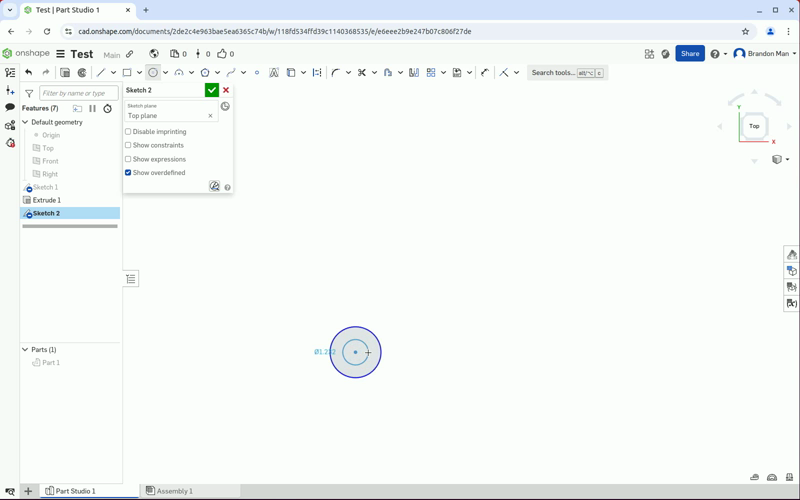
scroll(6)
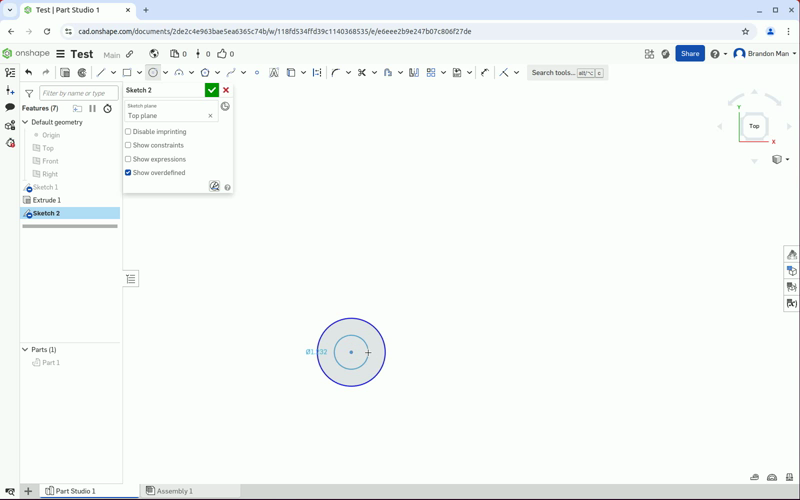
scroll(6)
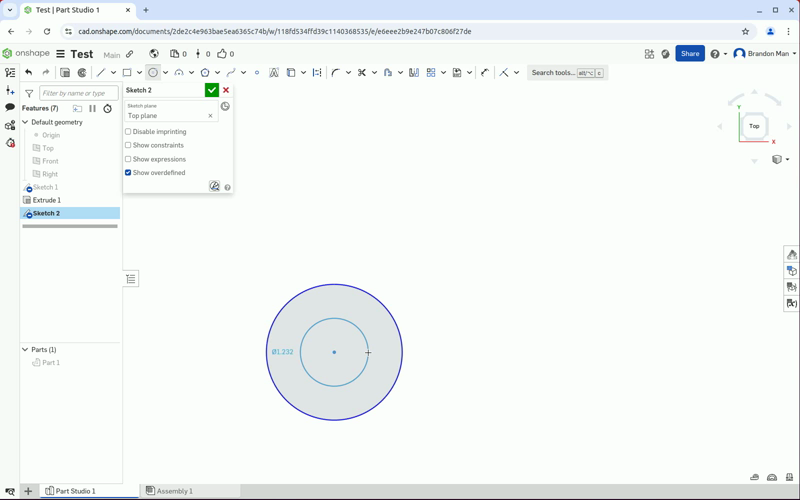
click(368, 352)
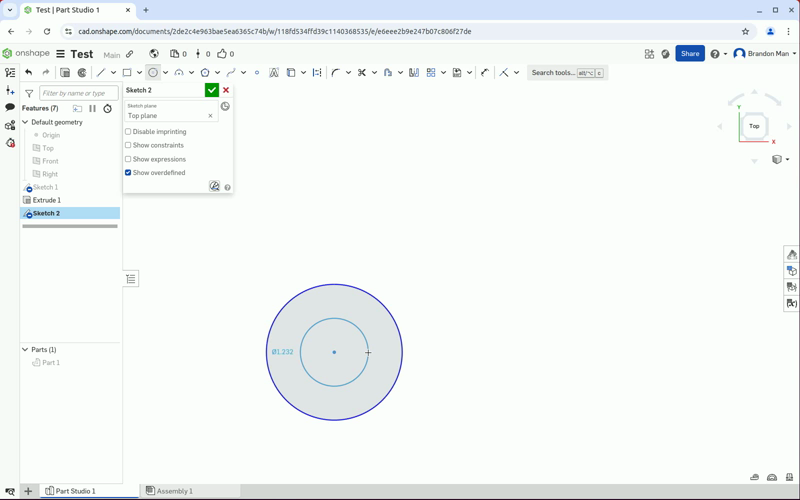
scroll(-6)
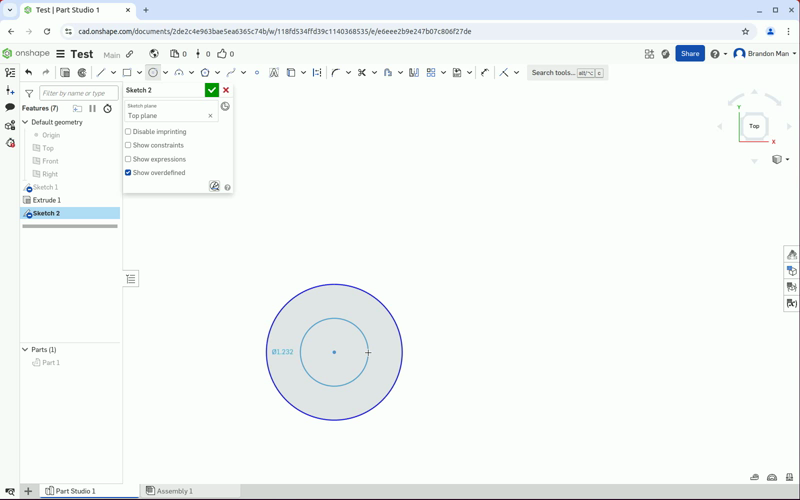
scroll(-6)
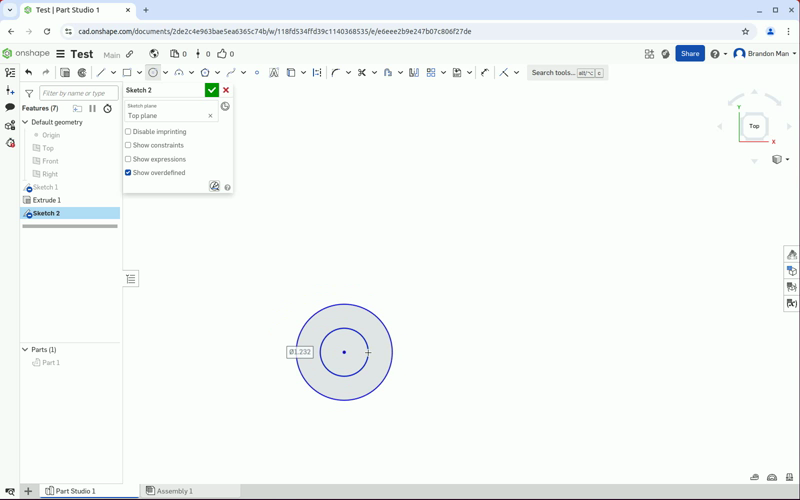
scroll(-6)
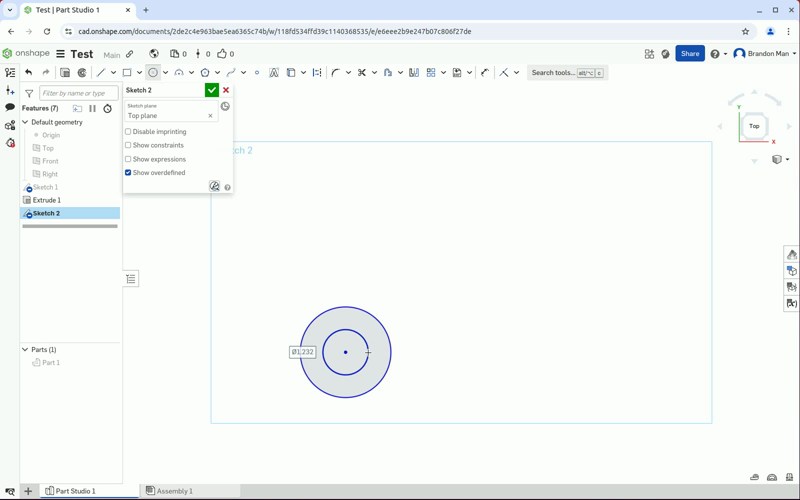
scroll(-6)
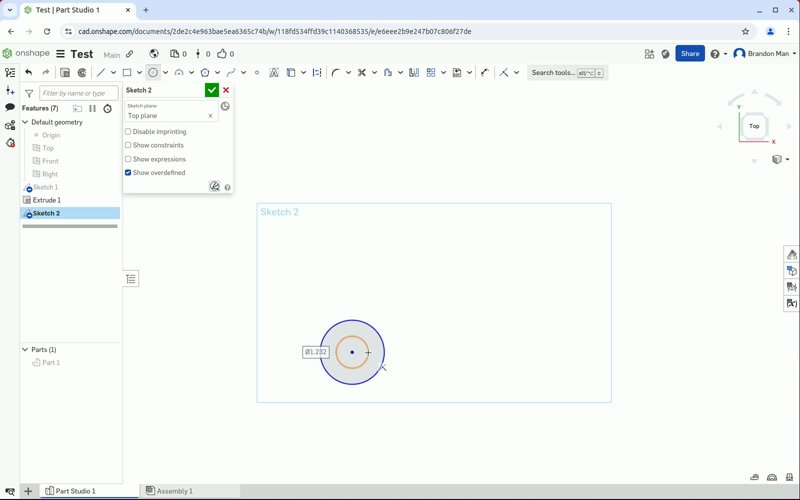
scroll(-6)
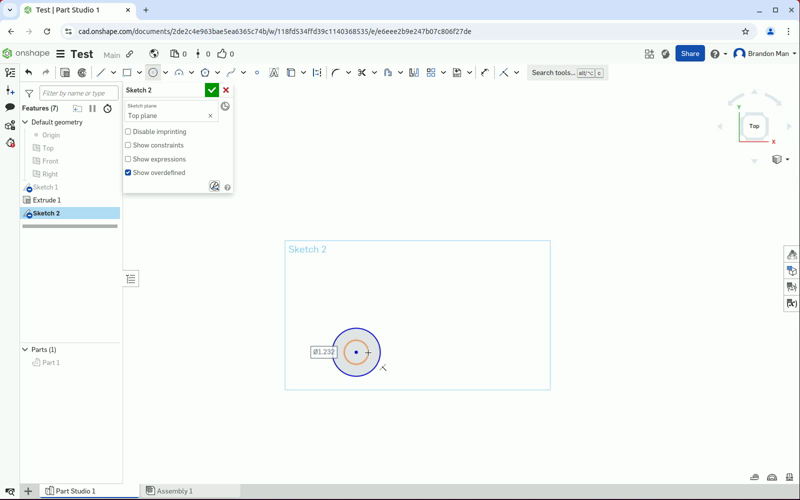
scroll(-6)
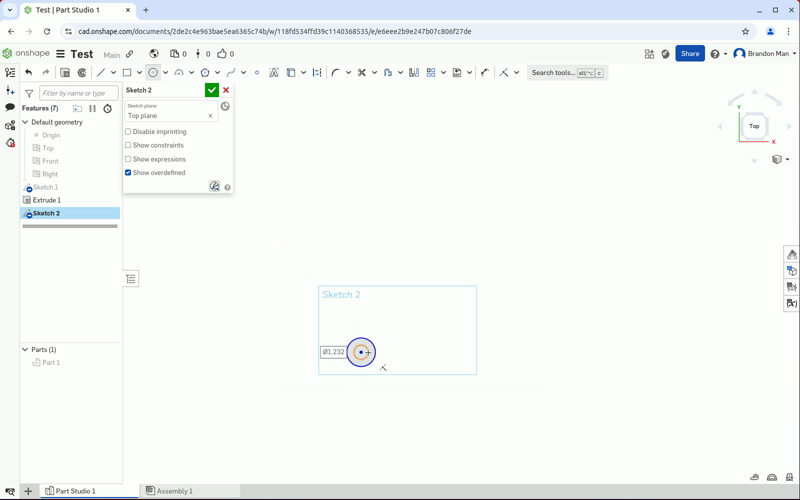
scroll(-6)
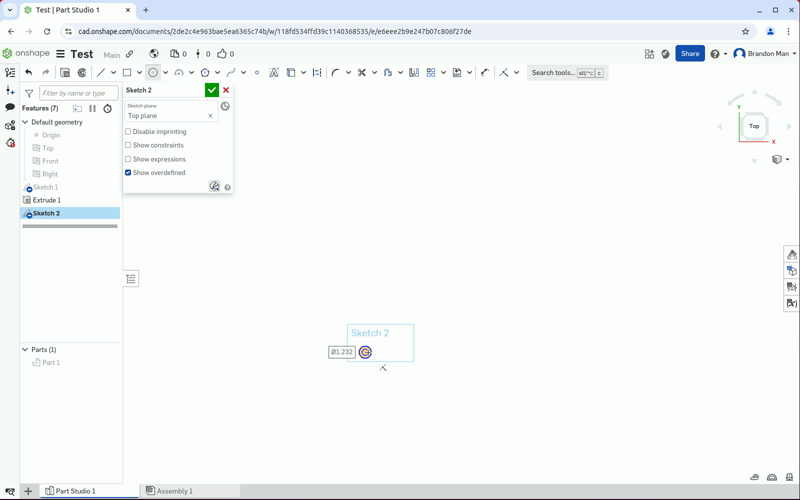
key(esc)
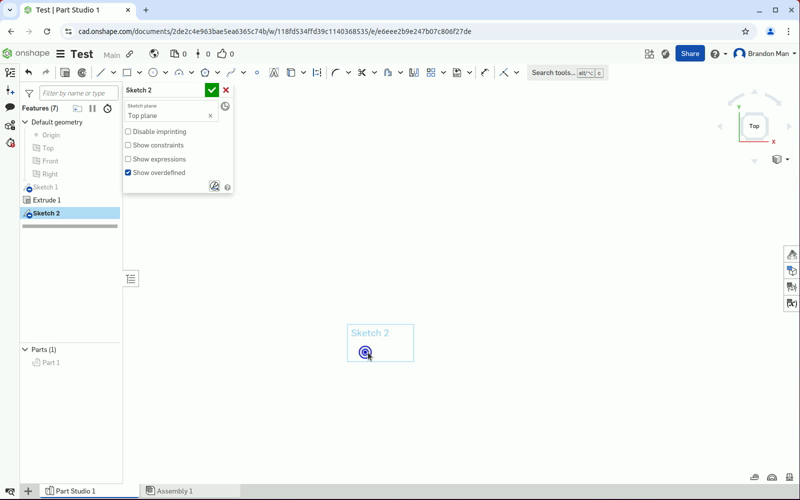
mouse_move(362, 356)
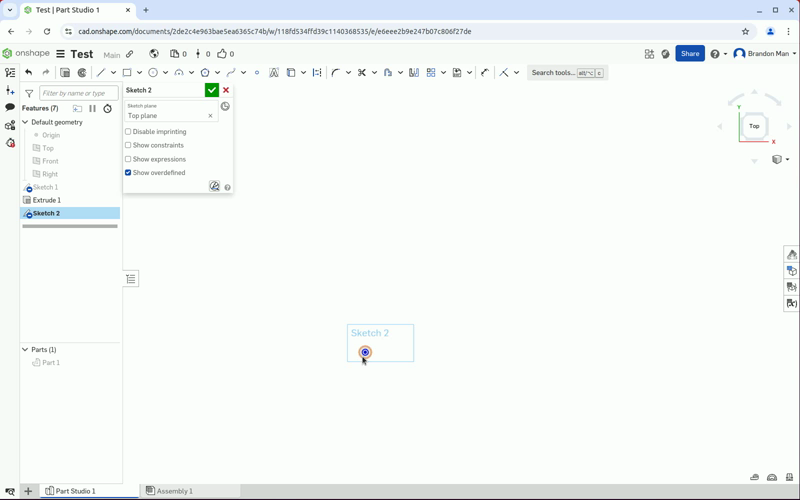
scroll(6)
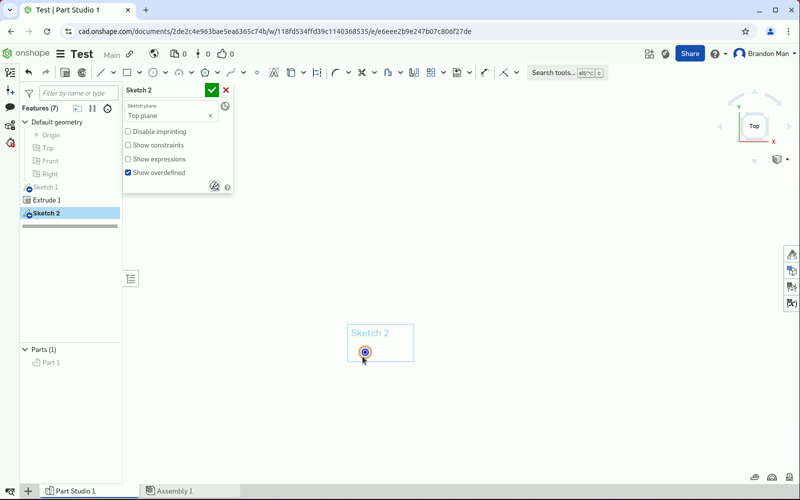
scroll(6)
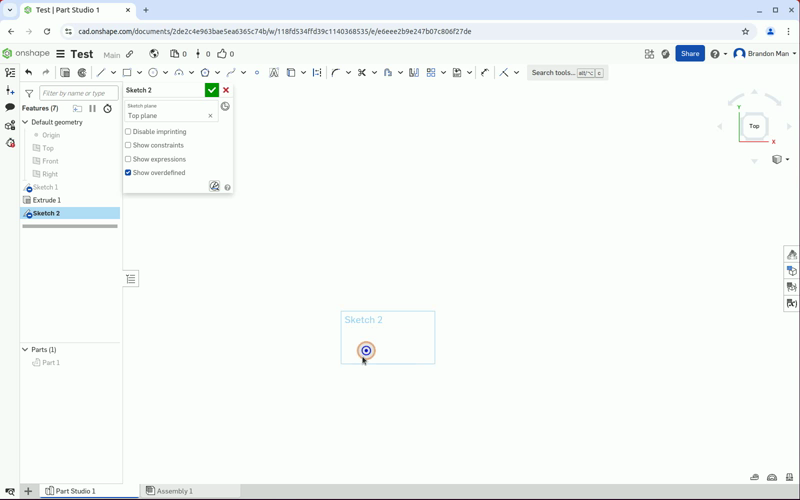
scroll(6)
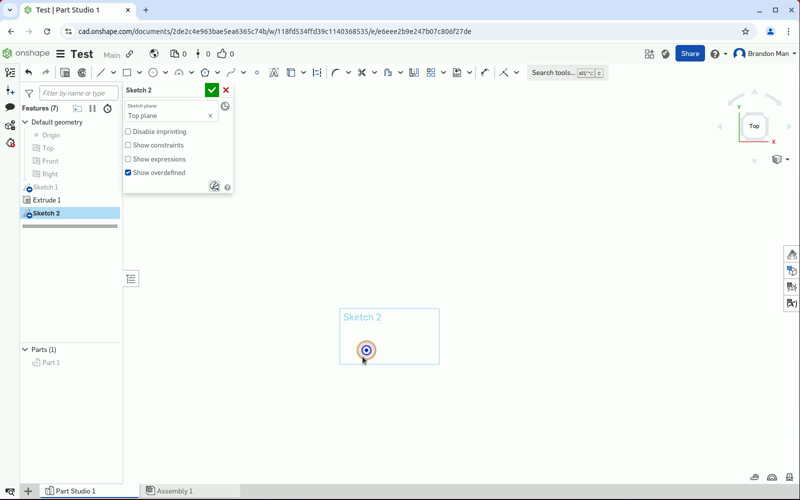
scroll(6)
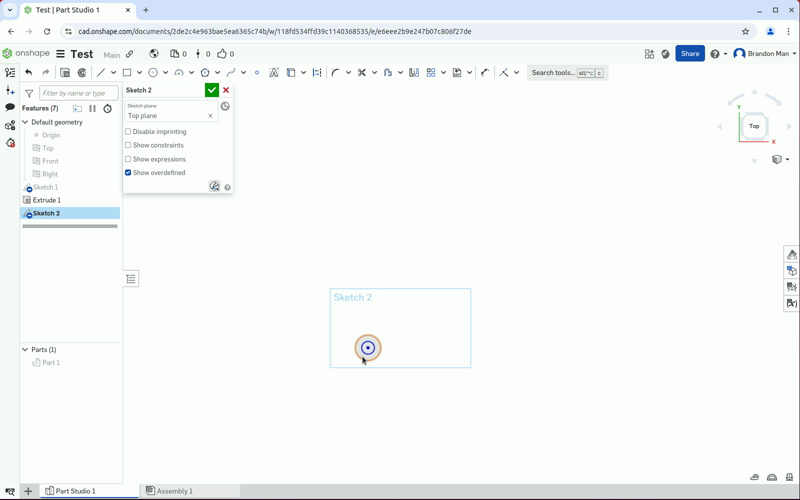
scroll(6)
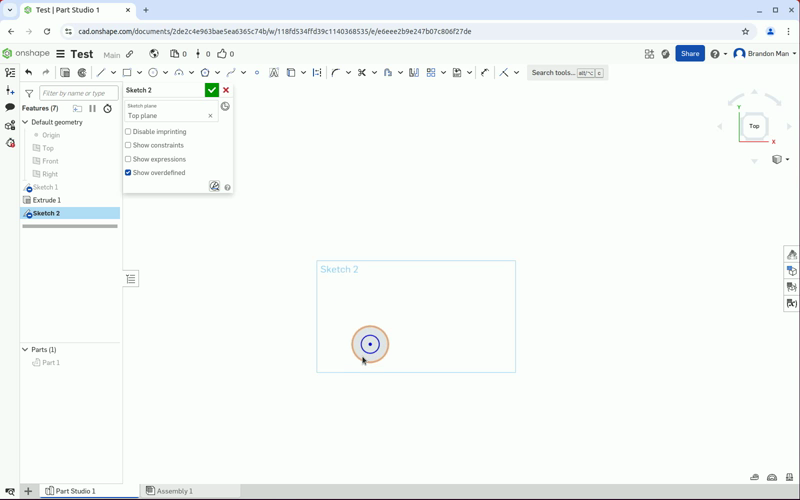
scroll(6)
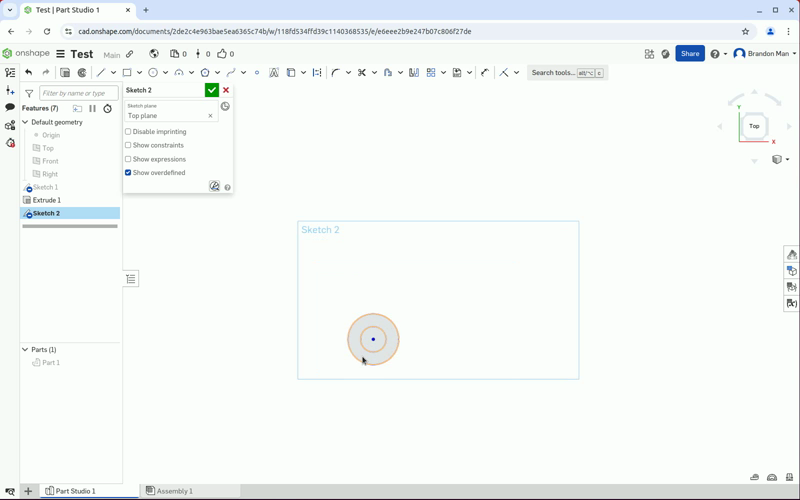
scroll(6)
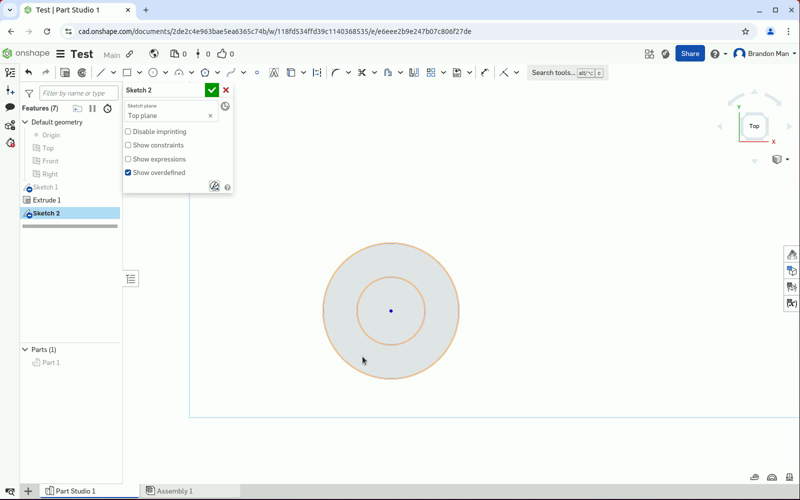
click(362, 356)
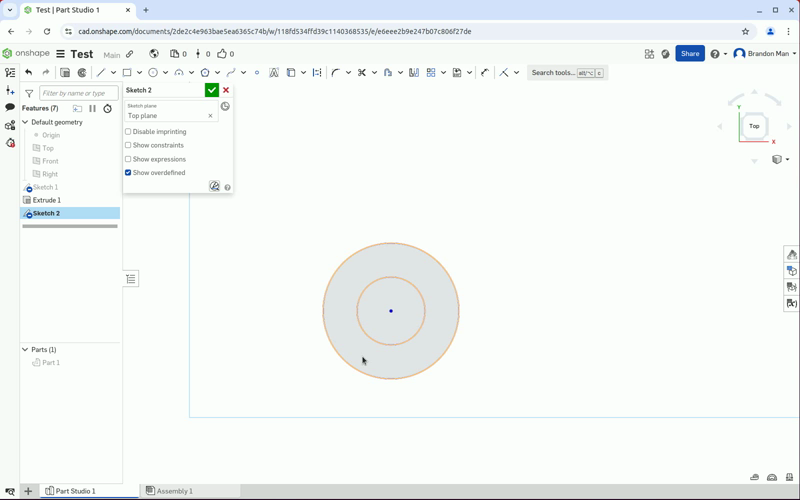
scroll(-6)
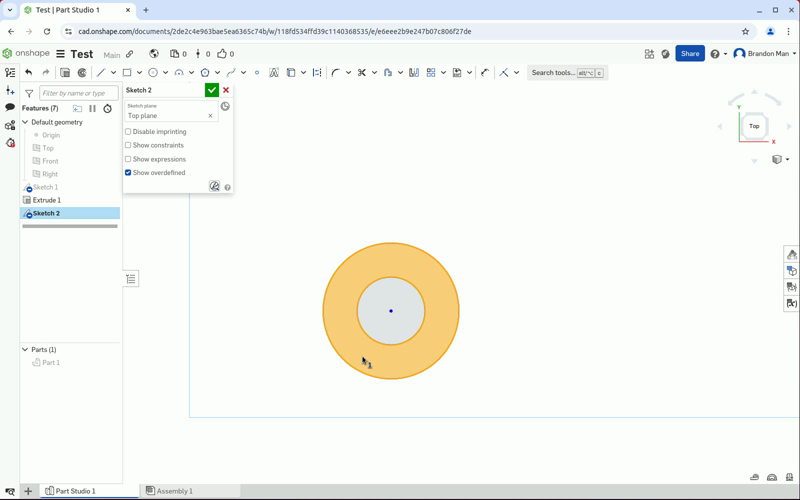
scroll(-6)
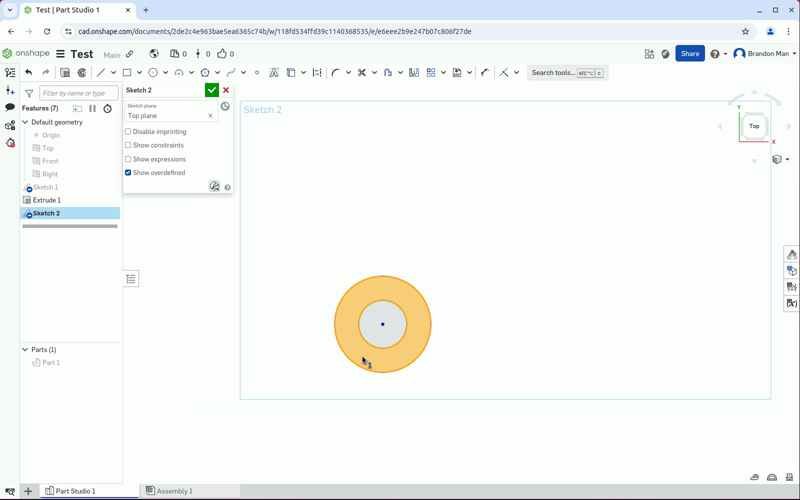
scroll(-6)
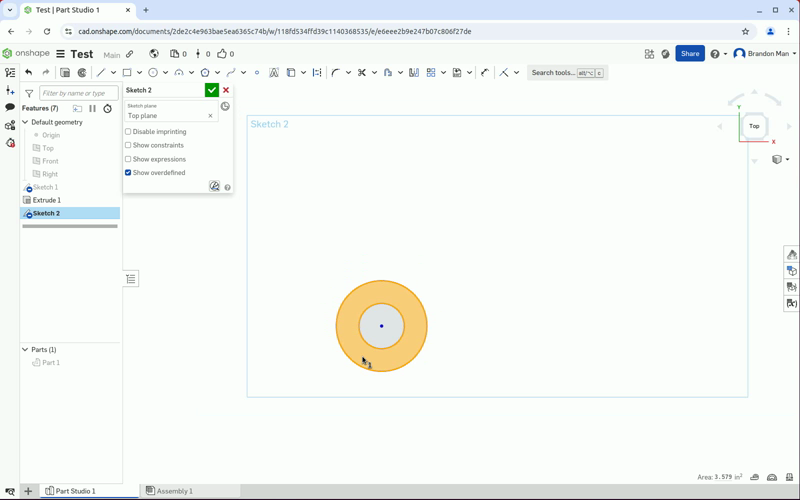
scroll(-6)
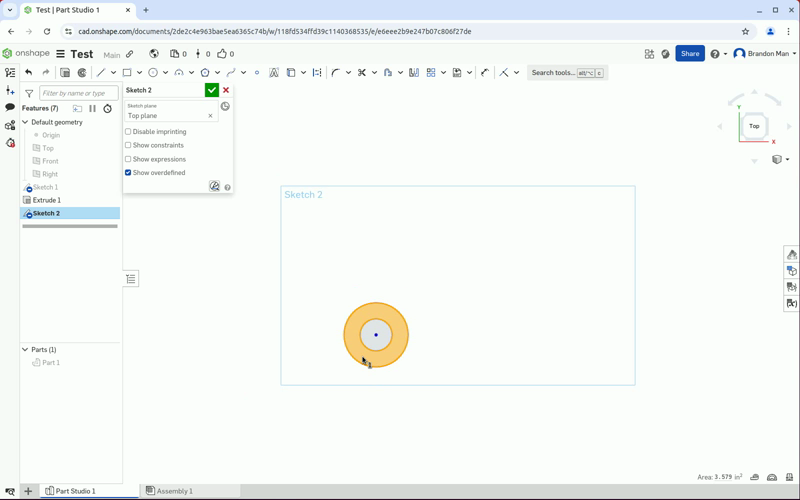
scroll(-6)
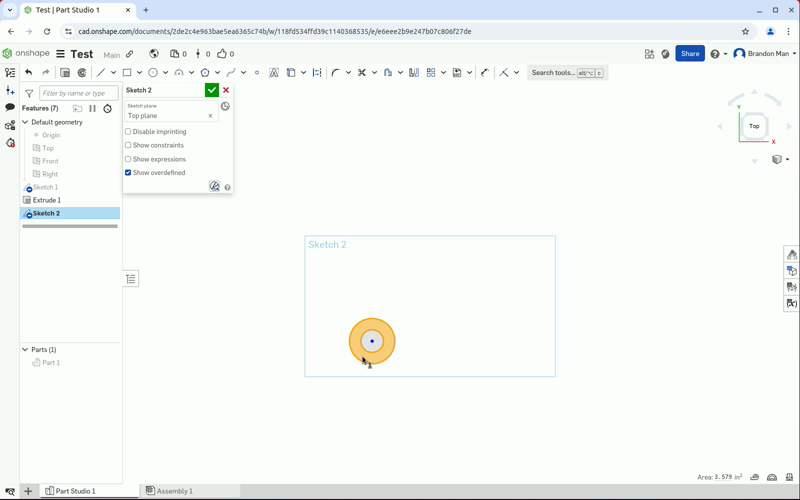
scroll(-6)
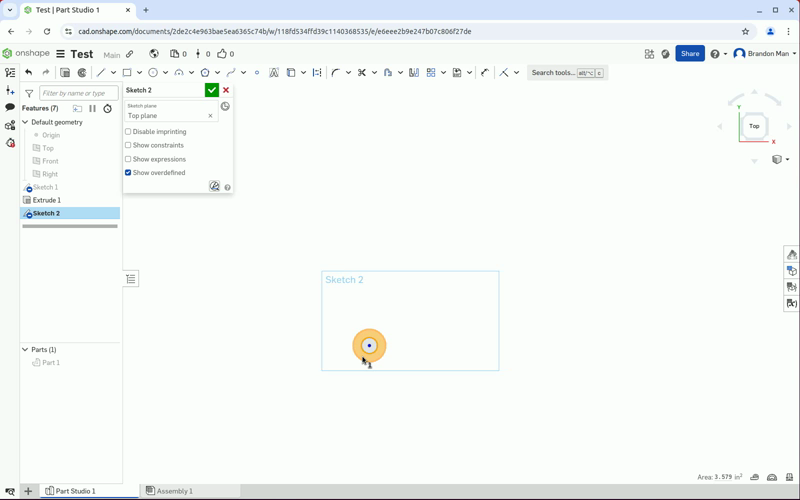
scroll(-6)
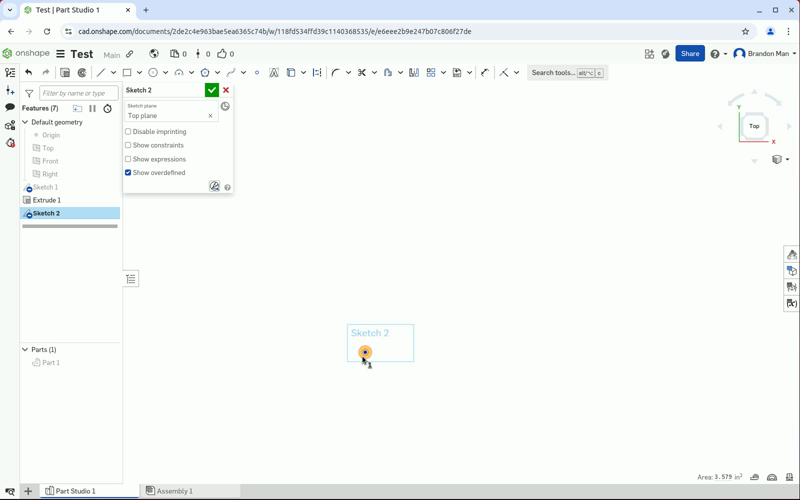
mouse_move(73, 352)
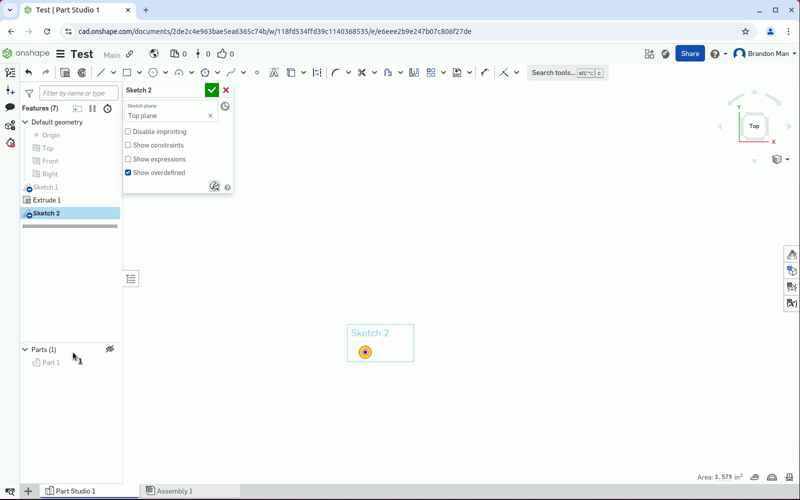
key(shift+y)
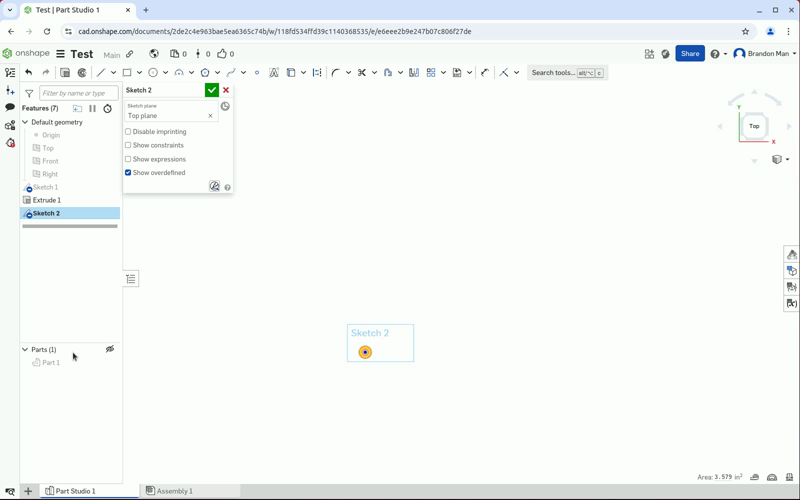
key(shift+e)
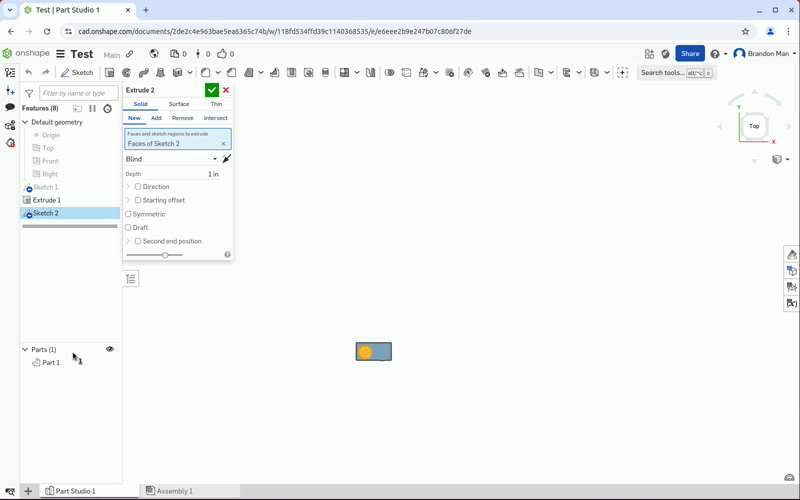
mouse_move(143, 106)
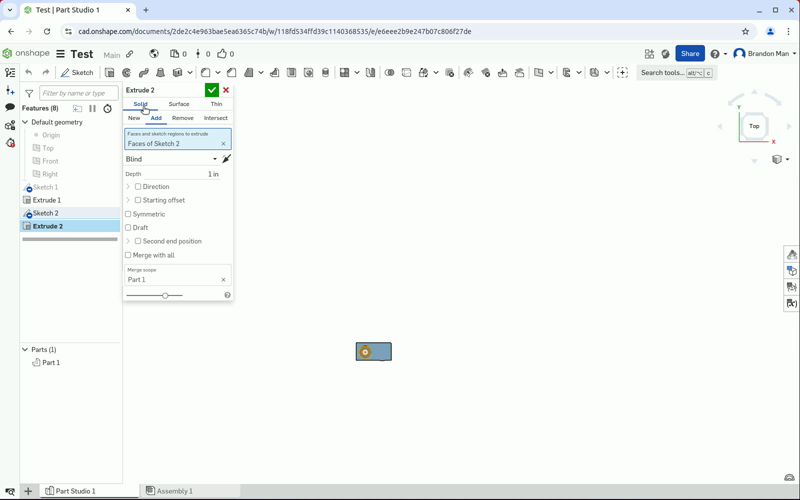
click(143, 106)
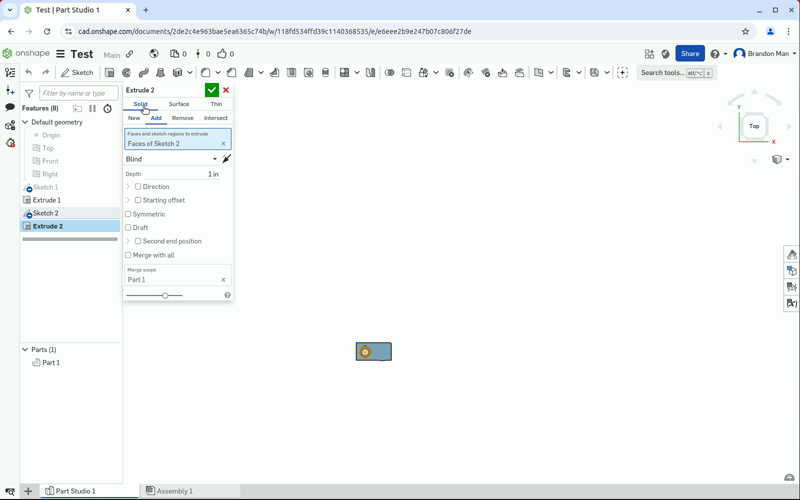
mouse_move(137, 120)
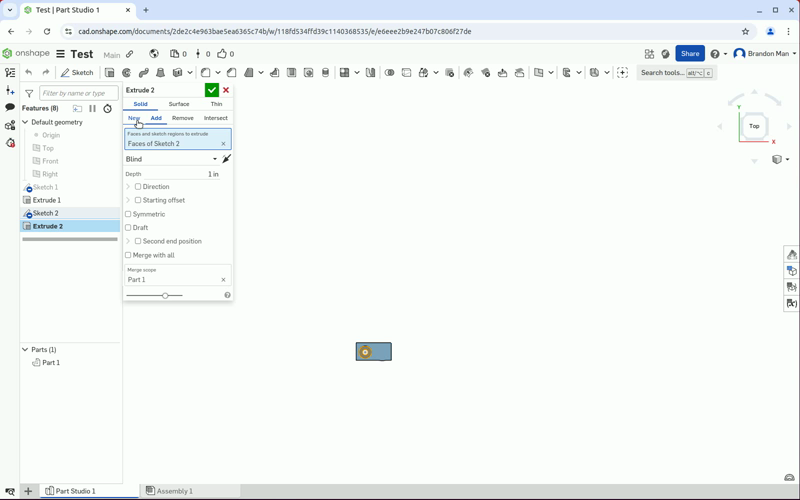
click(137, 120)
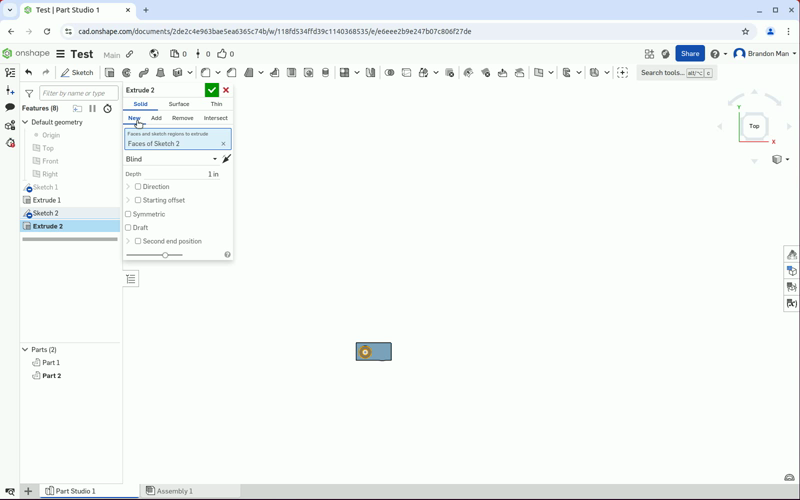
key(tab, 4)
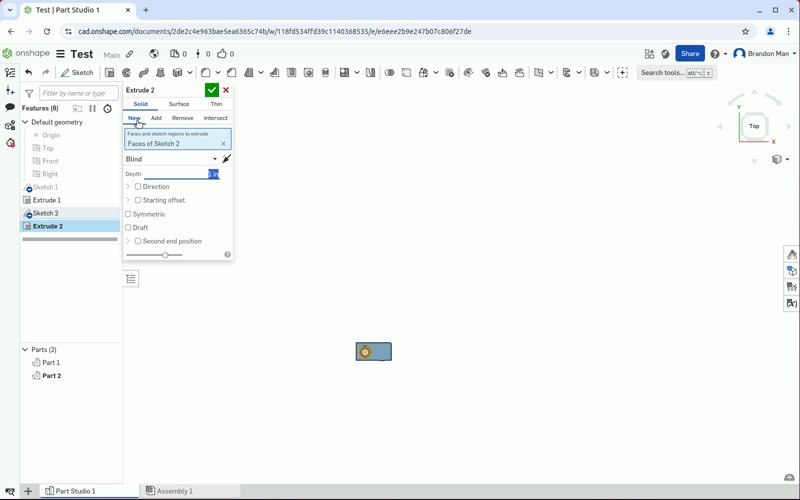
text(-1.204)
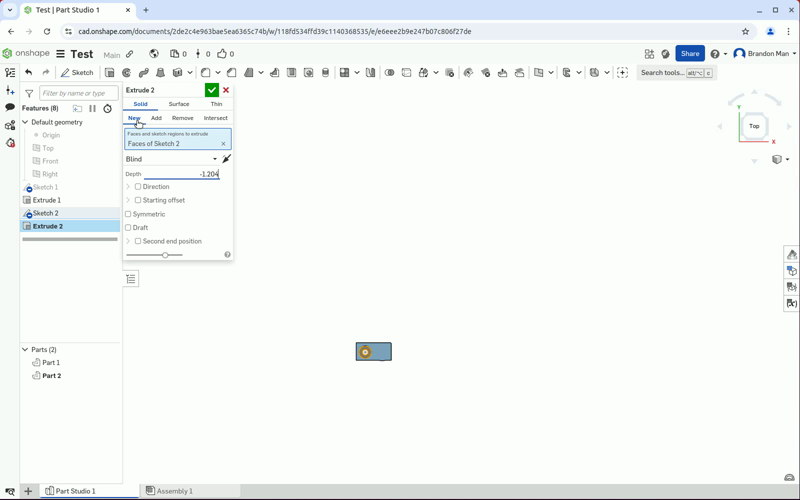
key(enter)
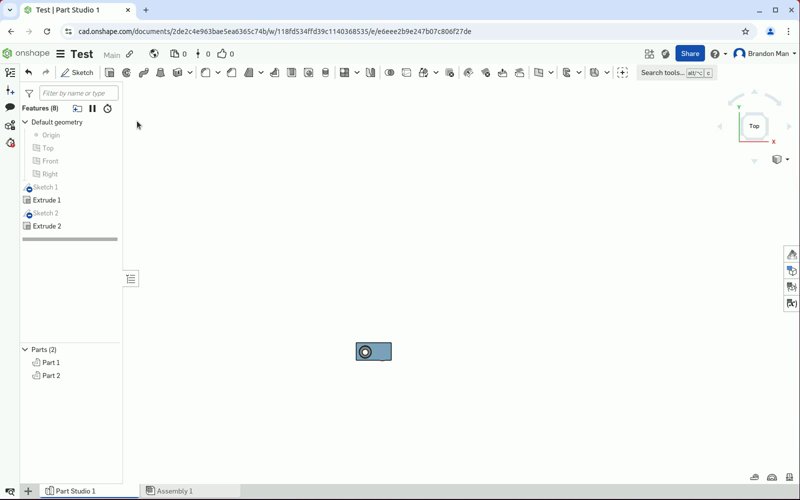
key(shift+h)
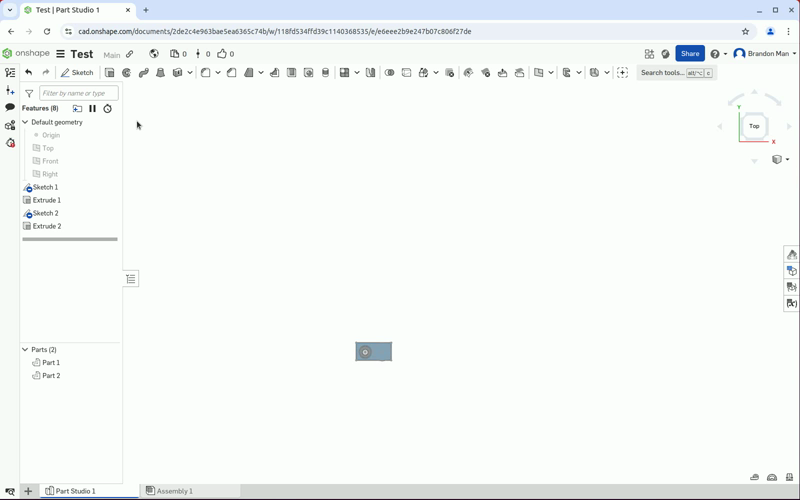
key(shift+h)
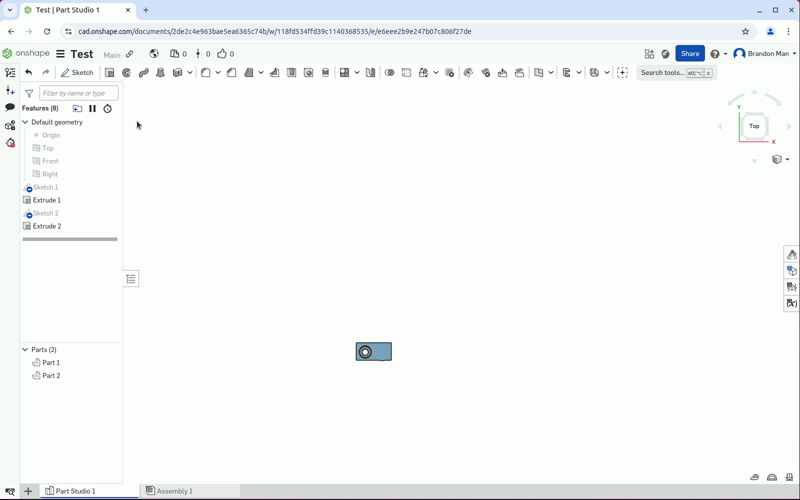
mouse_move(73, 189)
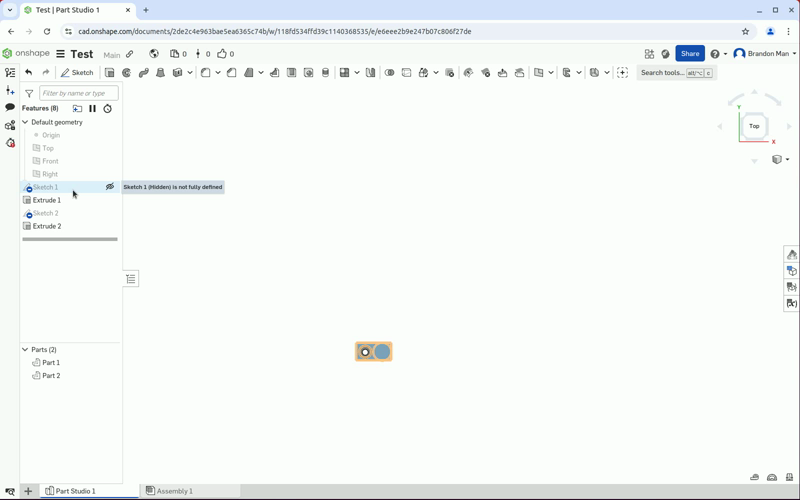
click(73, 189)
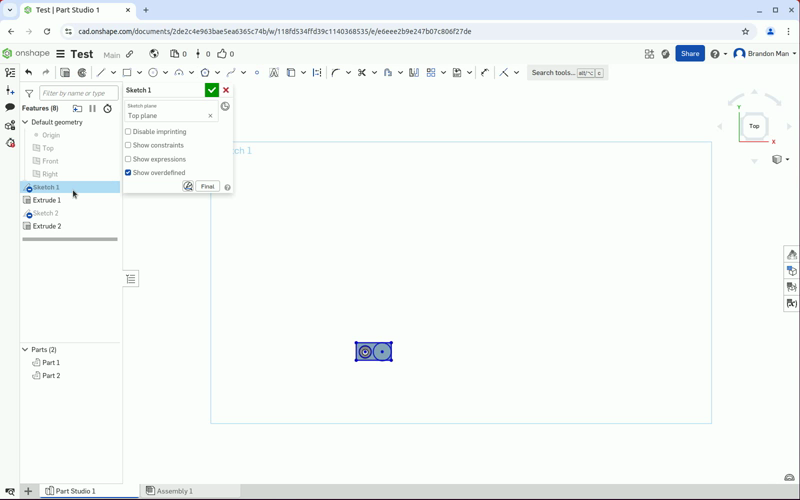
mouse_move(229, 92)
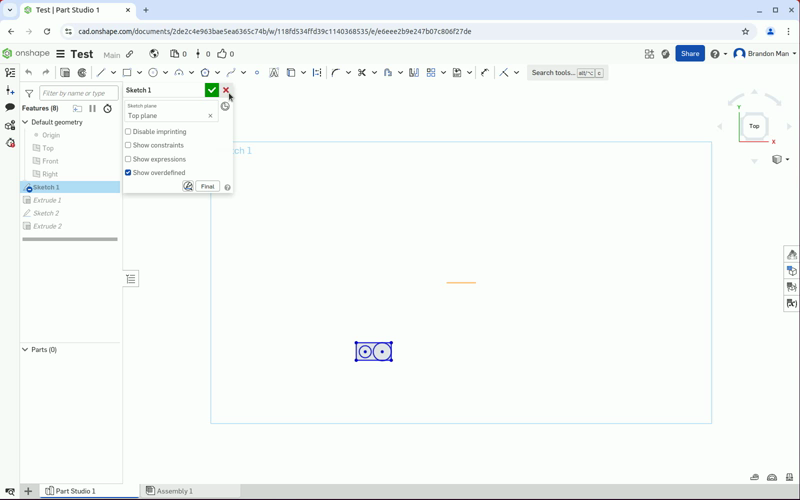
click(229, 92)
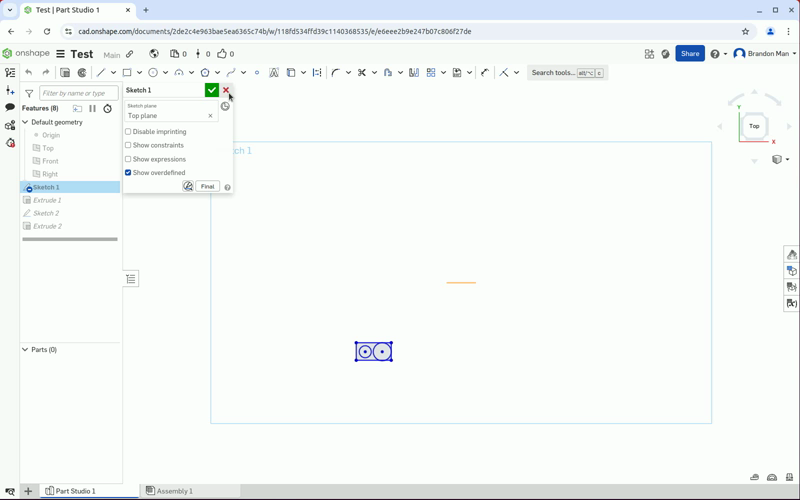
key(shift+s)
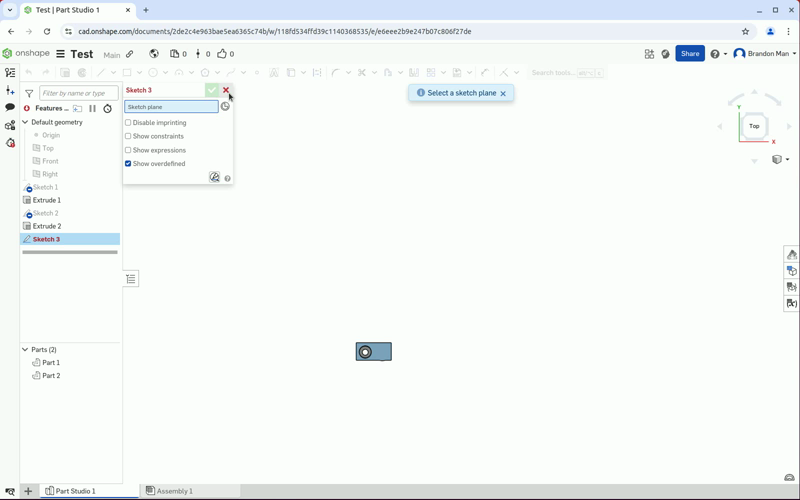
mouse_move(73, 150)
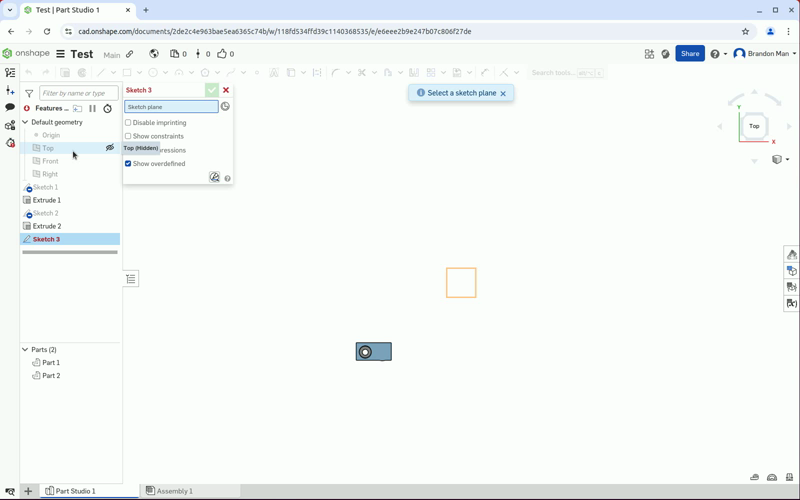
click(73, 150)
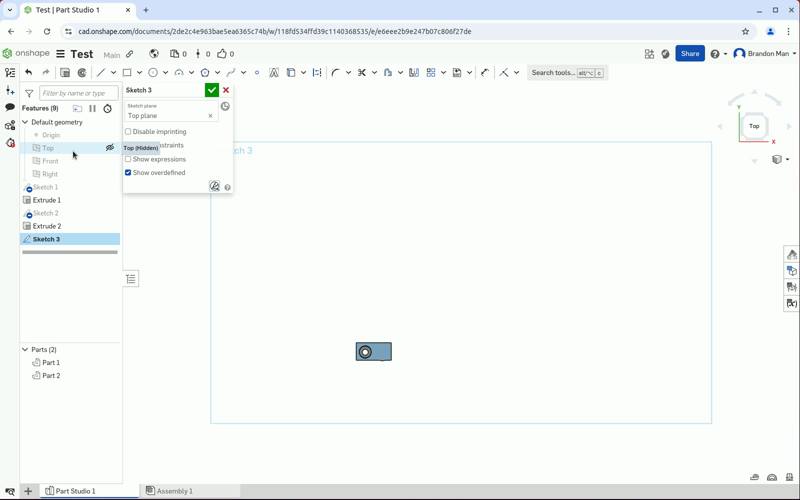
mouse_move(73, 352)
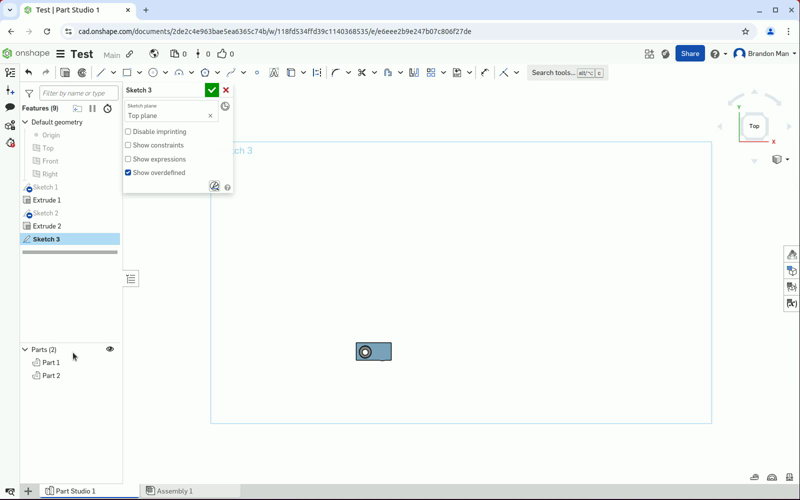
key(y)
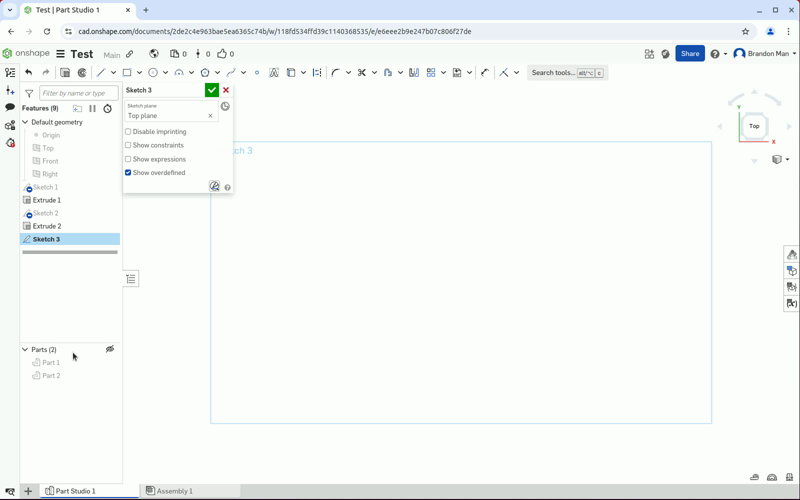
key(c)
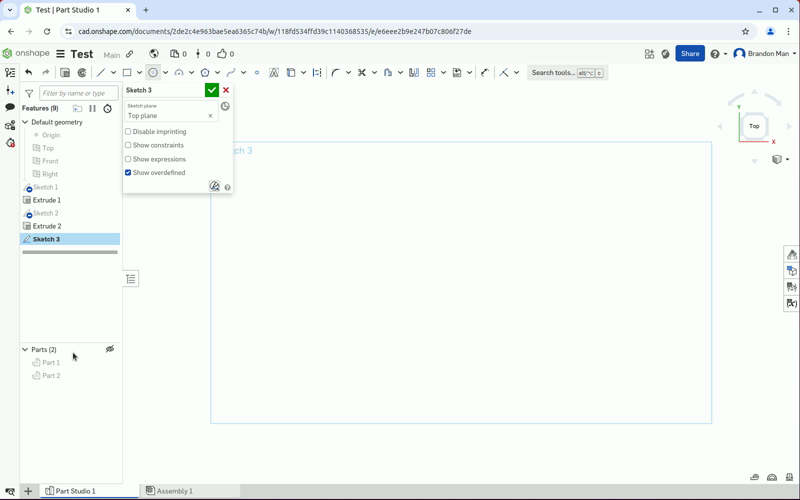
key_down(shift)
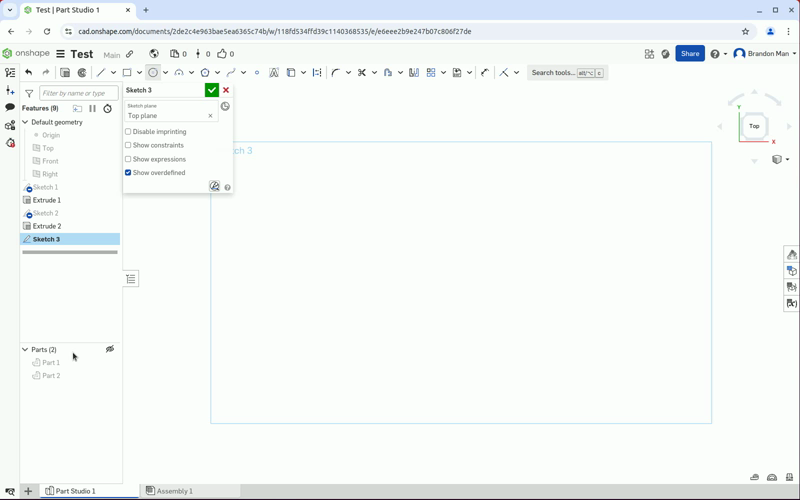
mouse_move(365, 352)
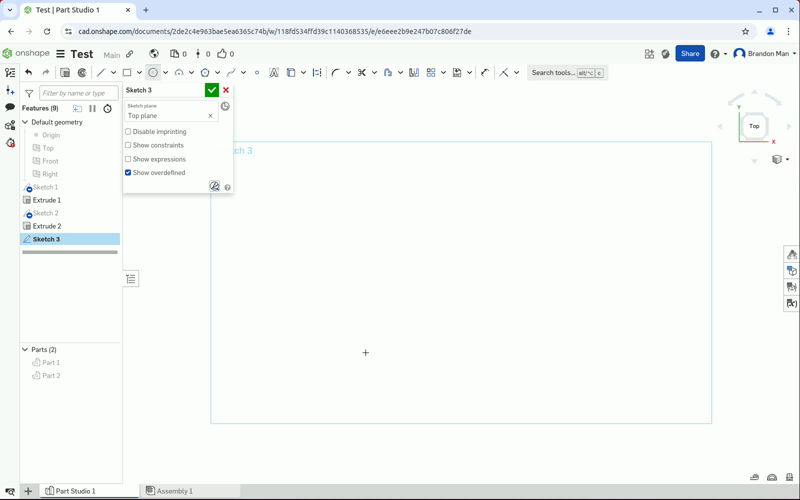
click(365, 352)
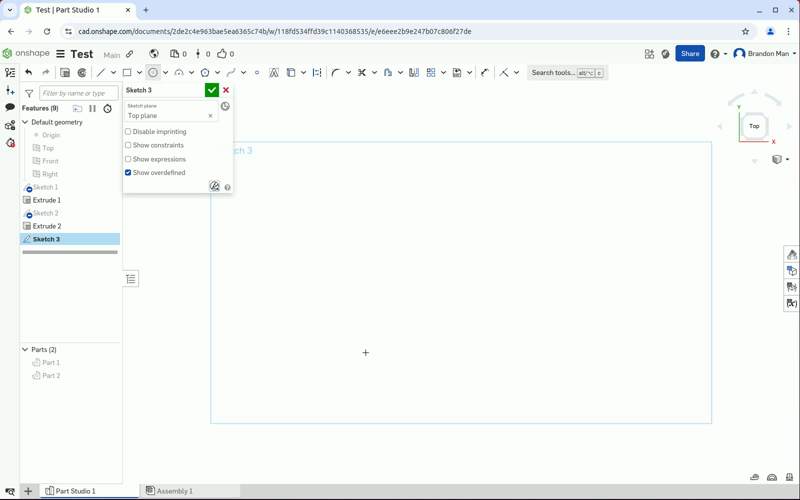
key_up(shift)
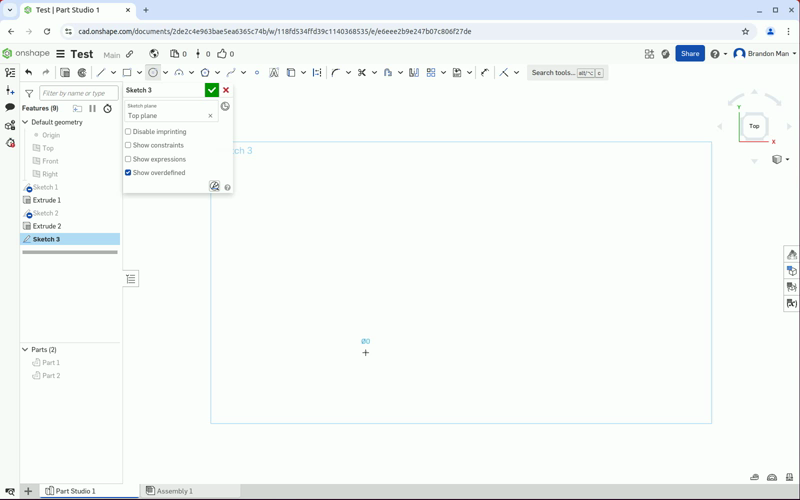
mouse_move(369, 352)
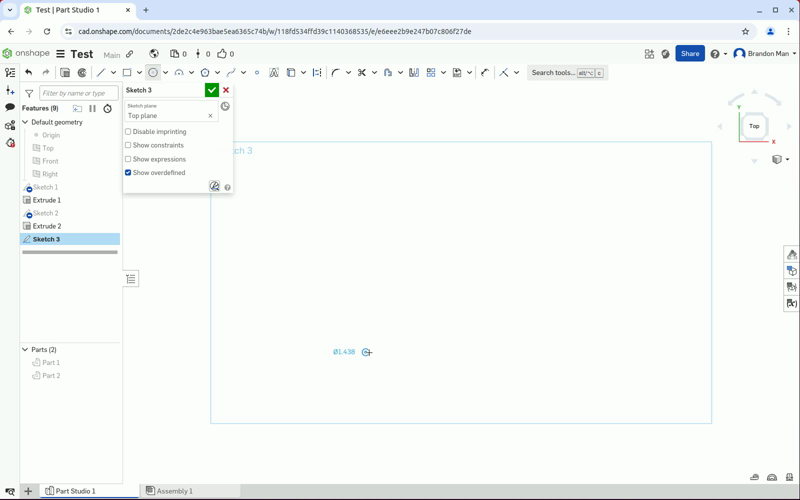
click(369, 352)
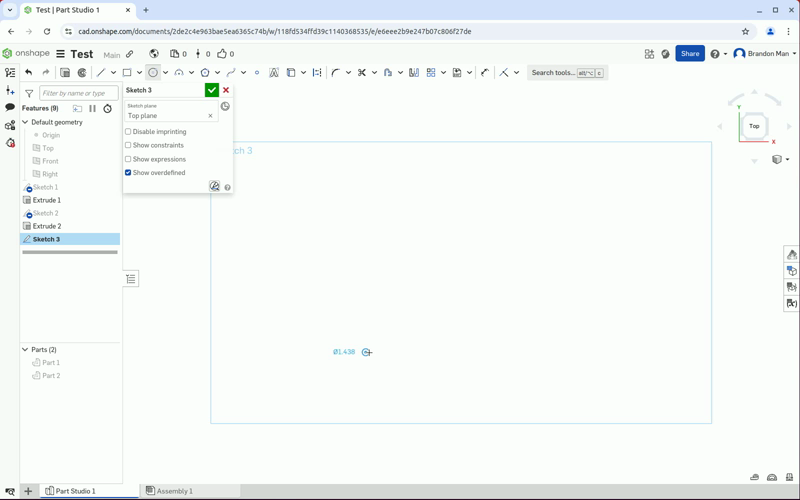
key(esc)
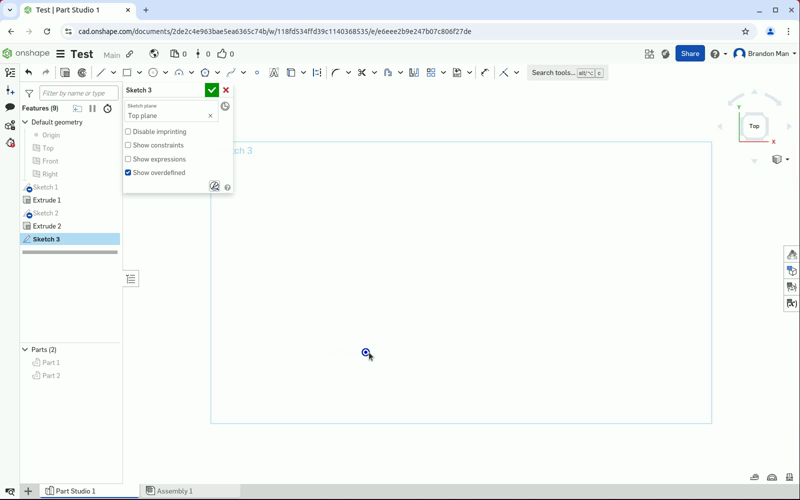
mouse_move(364, 353)
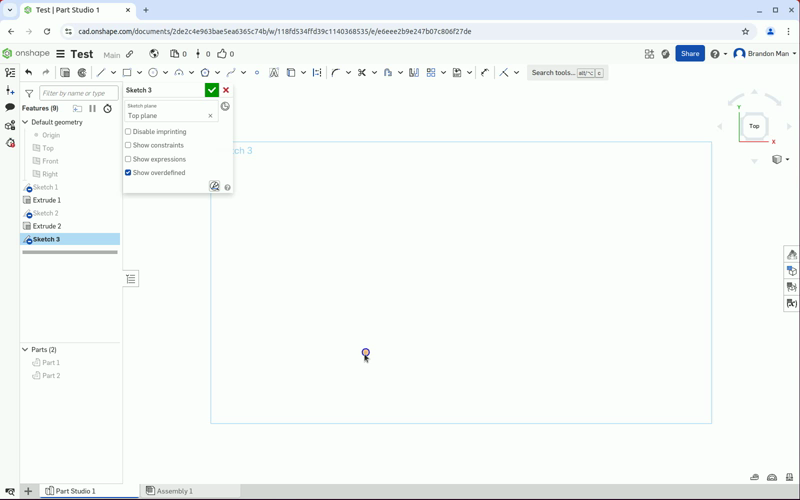
scroll(6)
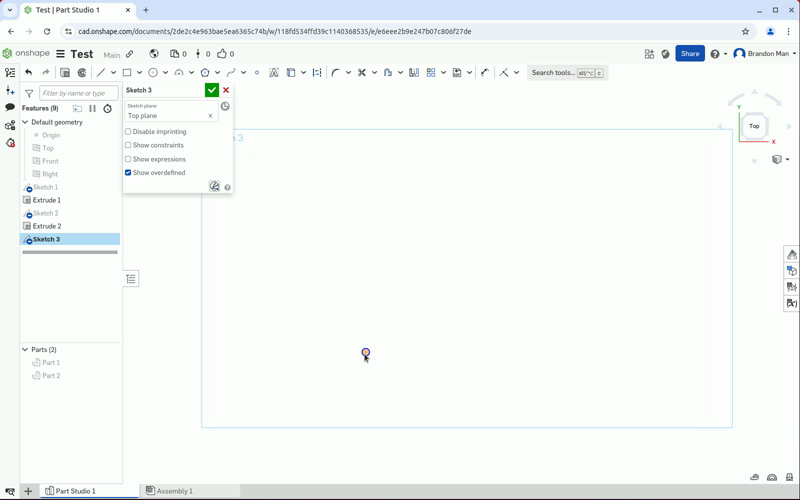
scroll(6)
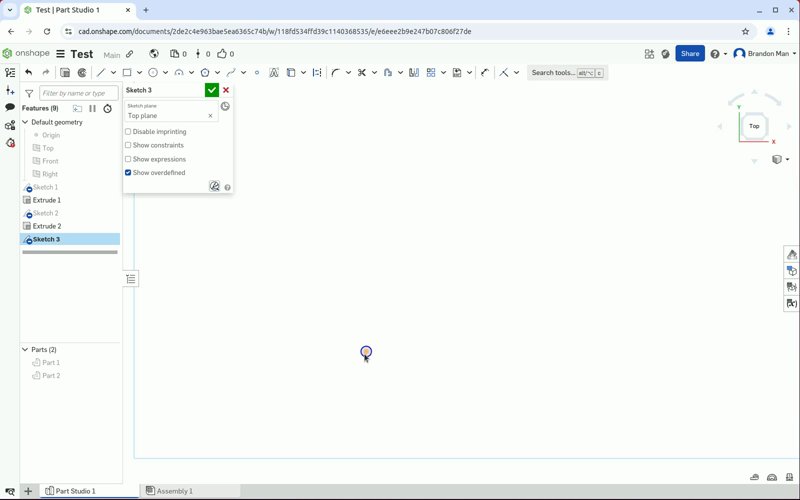
scroll(6)
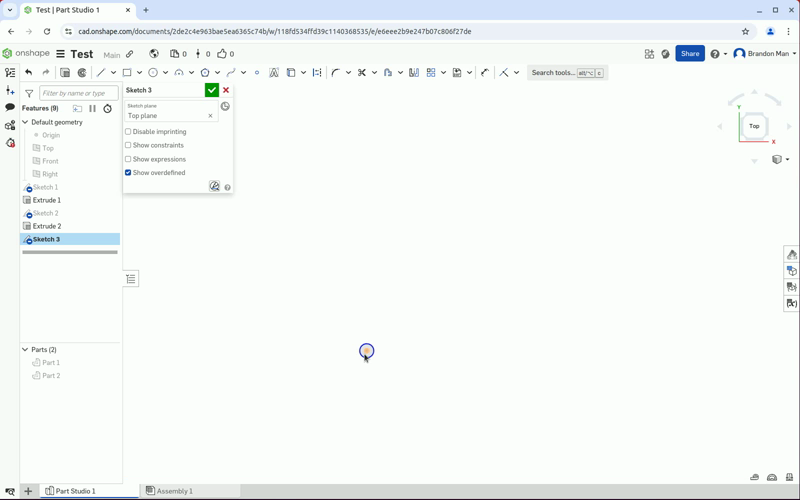
scroll(6)
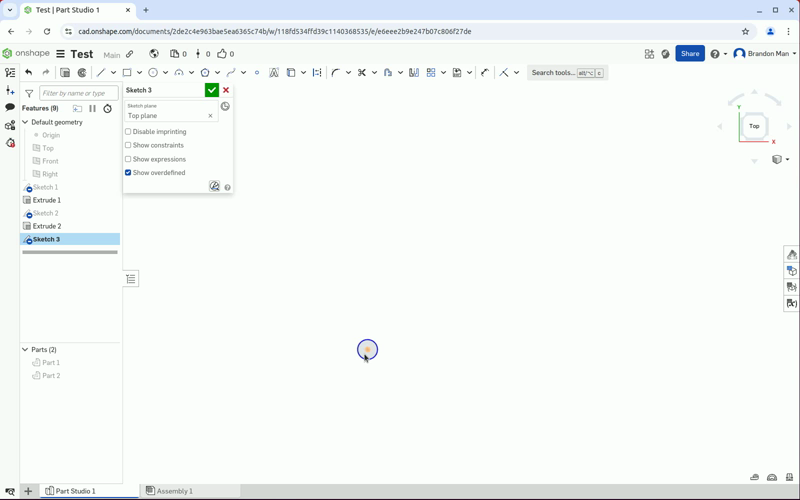
scroll(6)
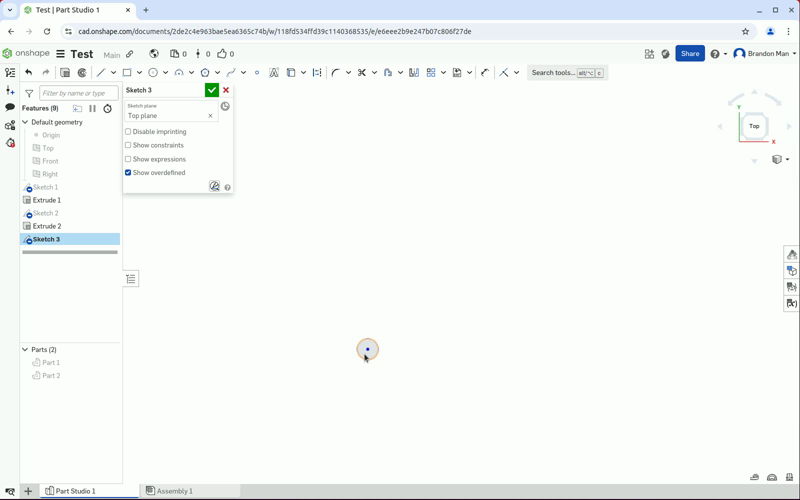
scroll(6)
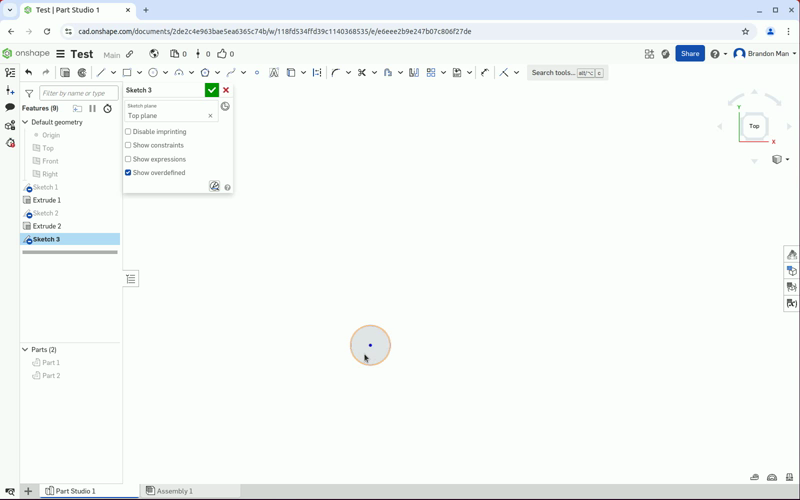
scroll(6)
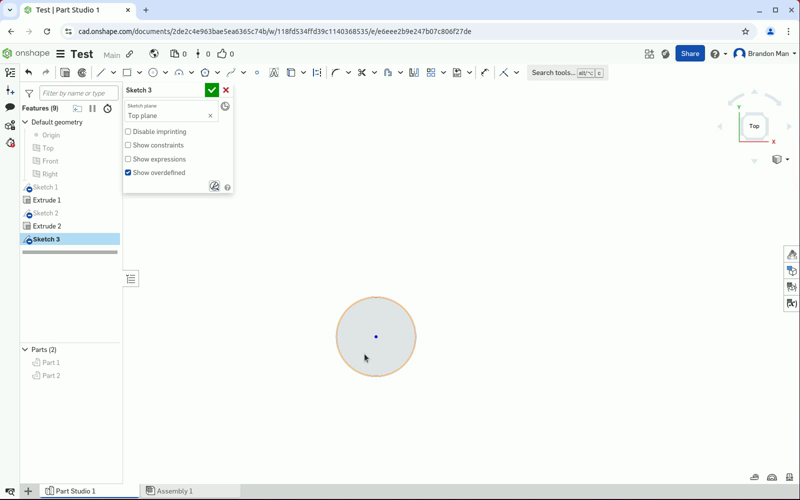
click(364, 353)
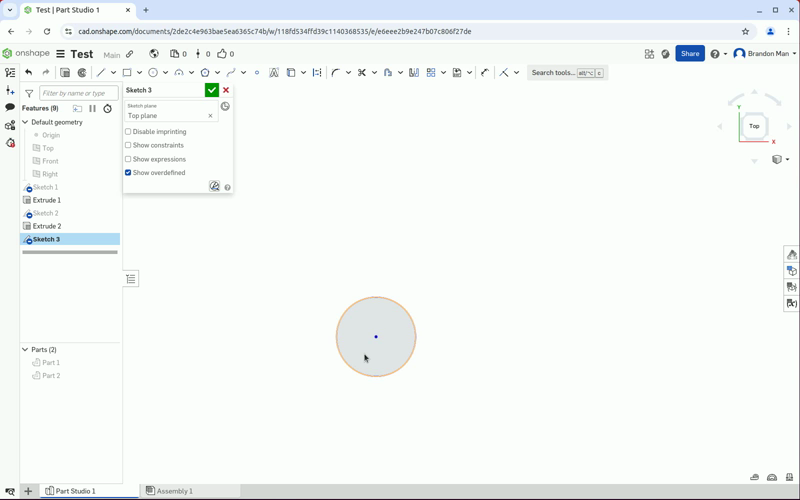
scroll(-6)
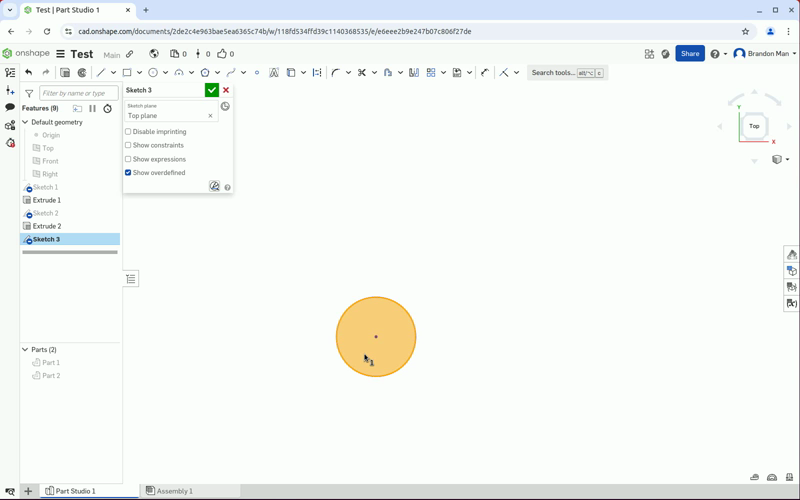
scroll(-6)
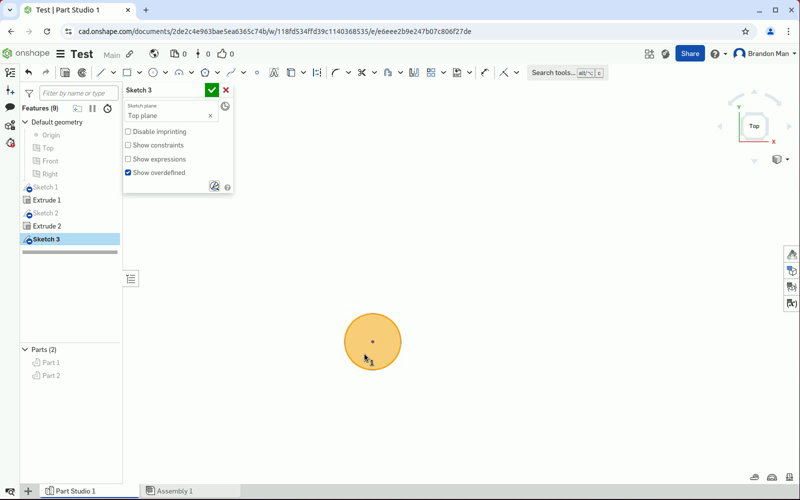
scroll(-6)
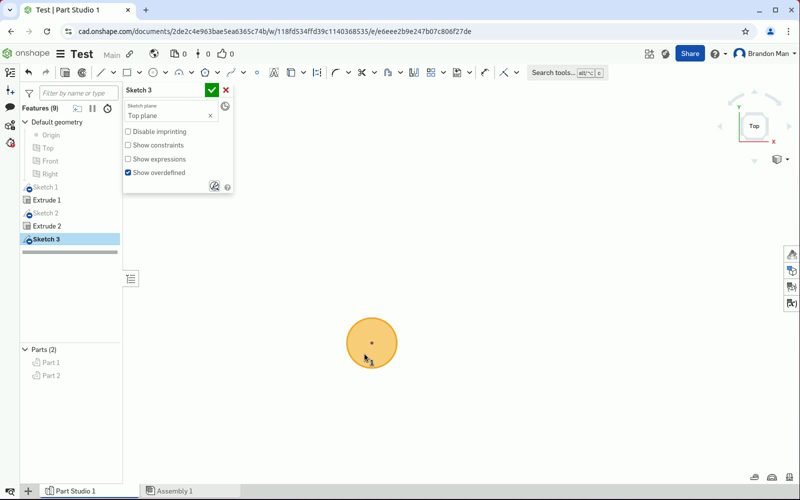
scroll(-6)
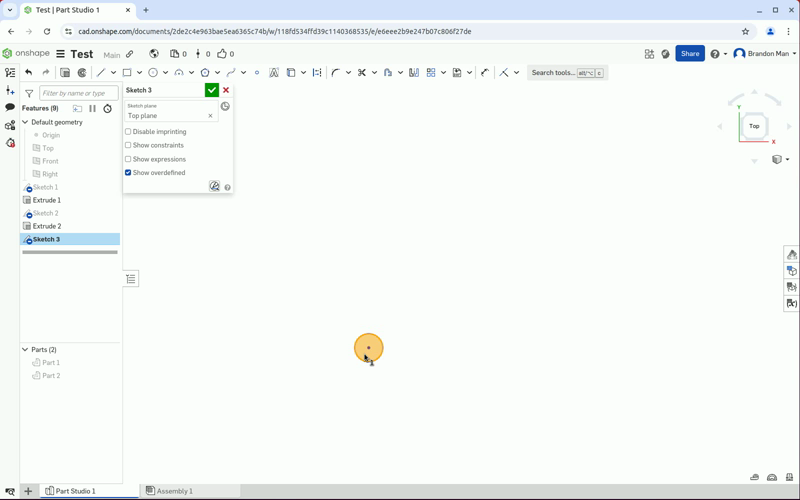
scroll(-6)
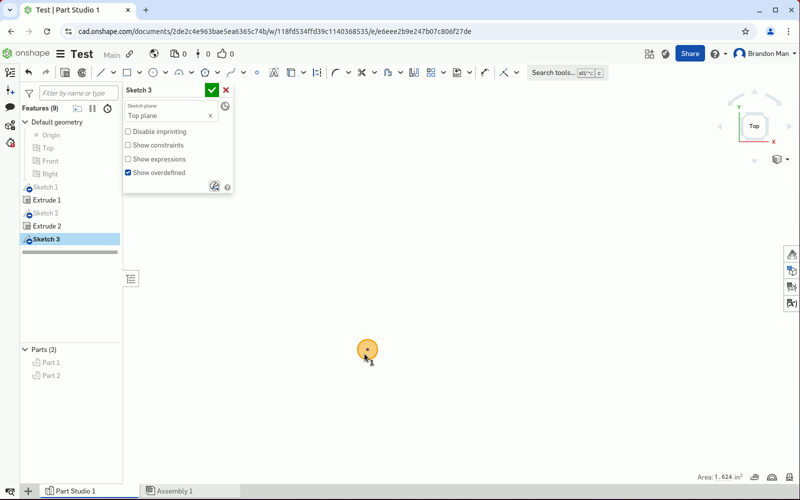
scroll(-6)
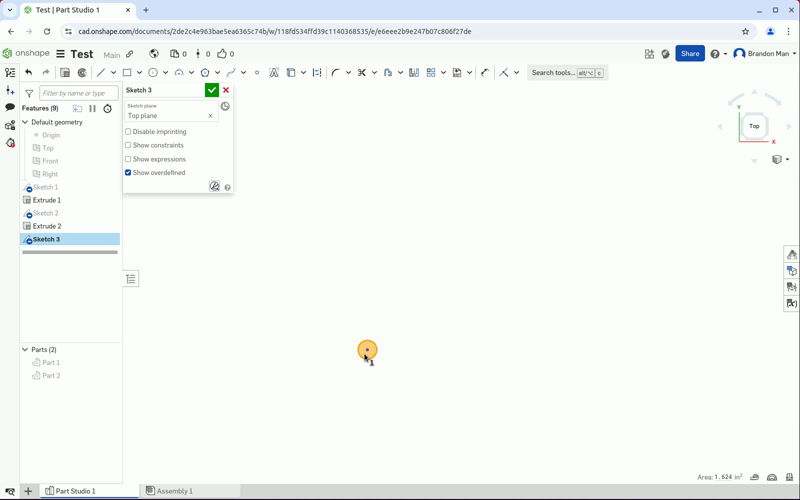
scroll(-6)
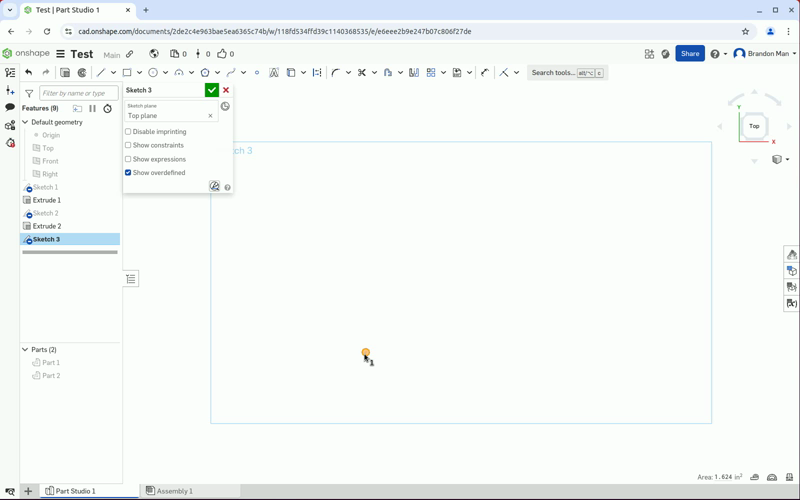
mouse_move(73, 352)
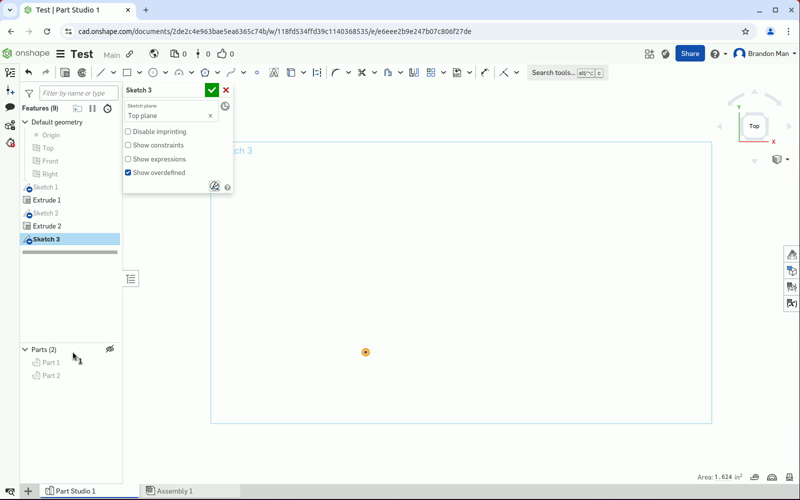
key(shift+y)
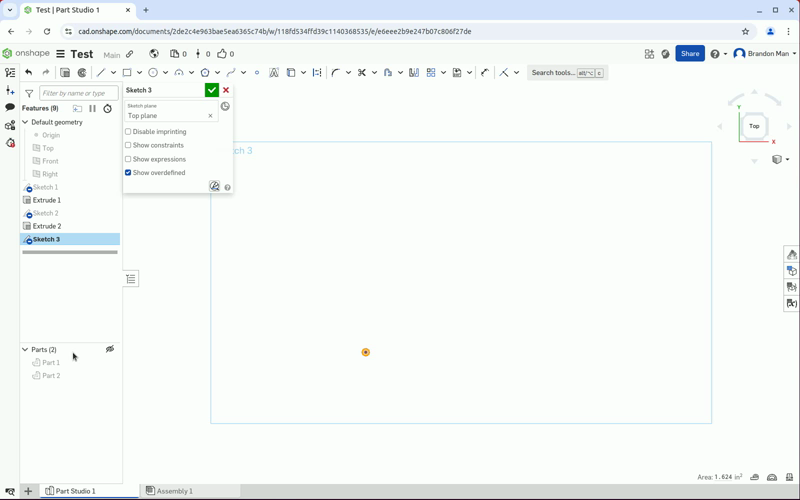
key(shift+e)
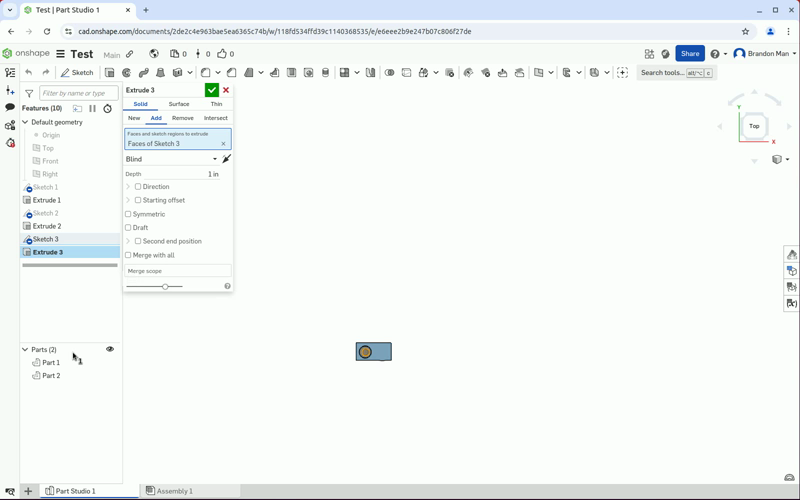
mouse_move(143, 106)
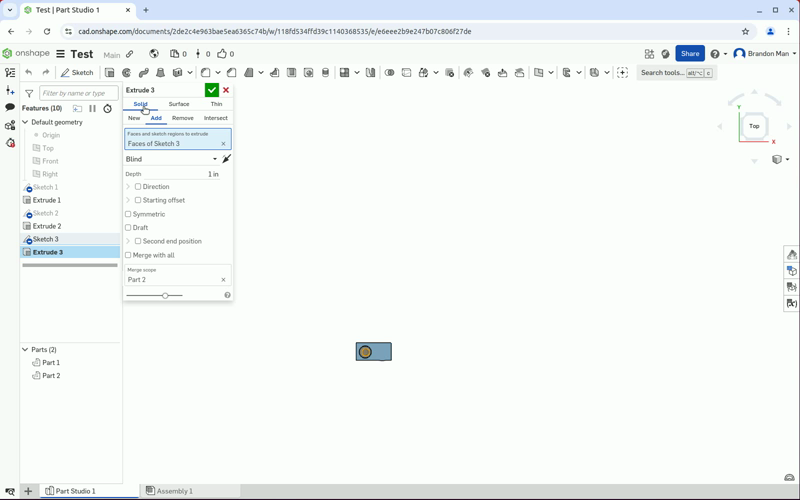
click(143, 106)
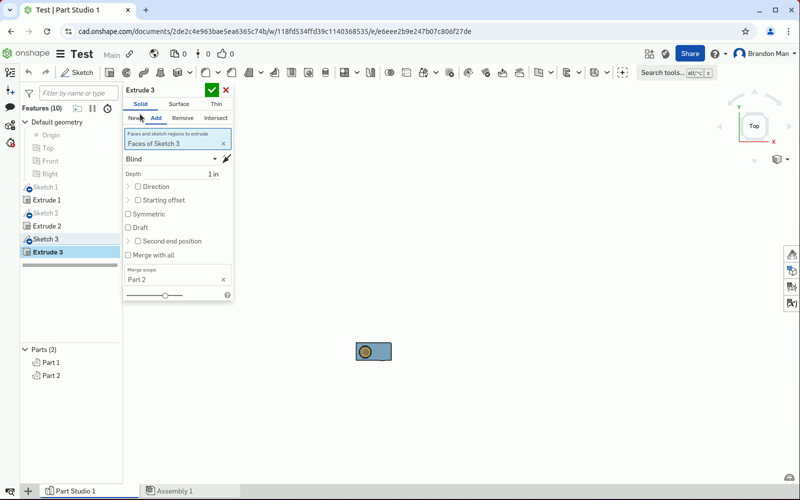
mouse_move(137, 120)
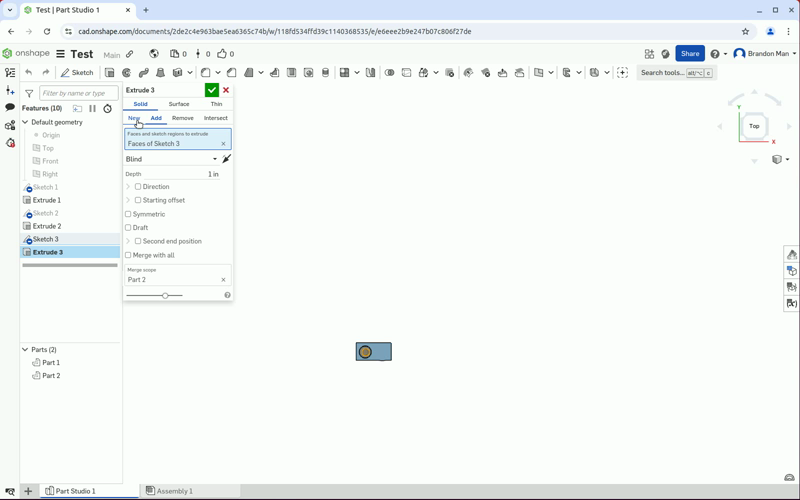
click(137, 120)
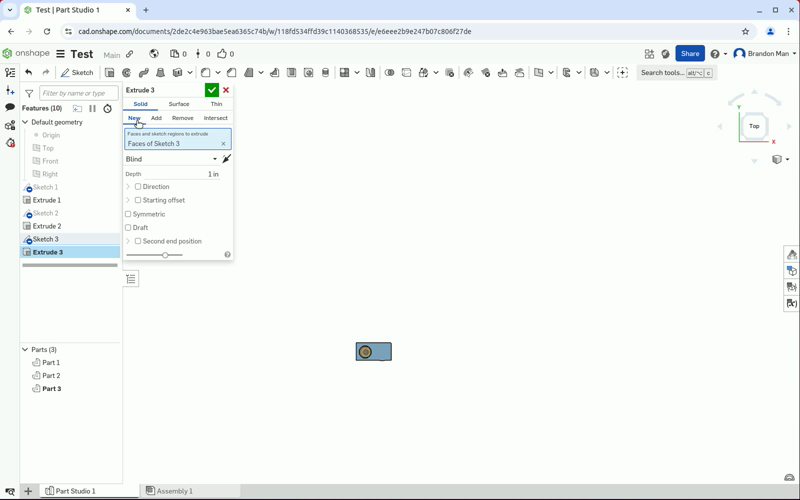
key(tab, 4)
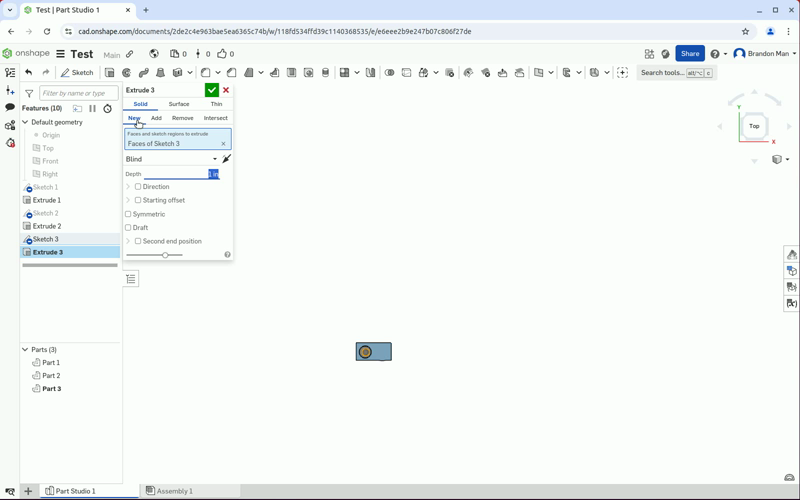
text(-1.204)
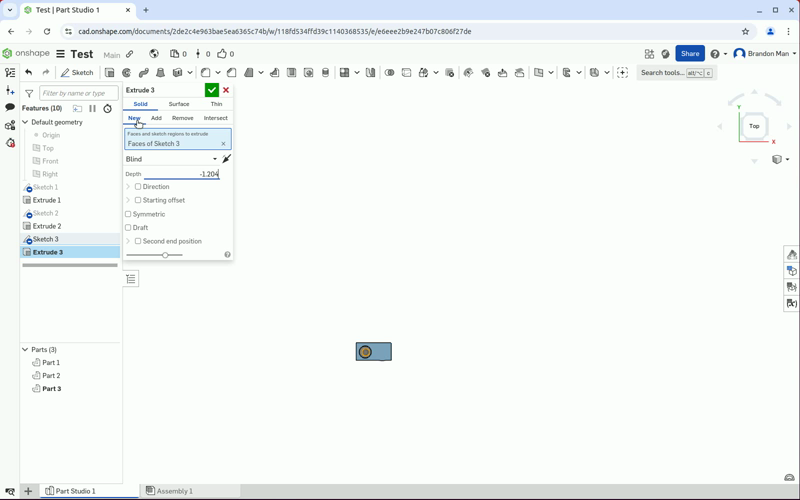
key(enter)
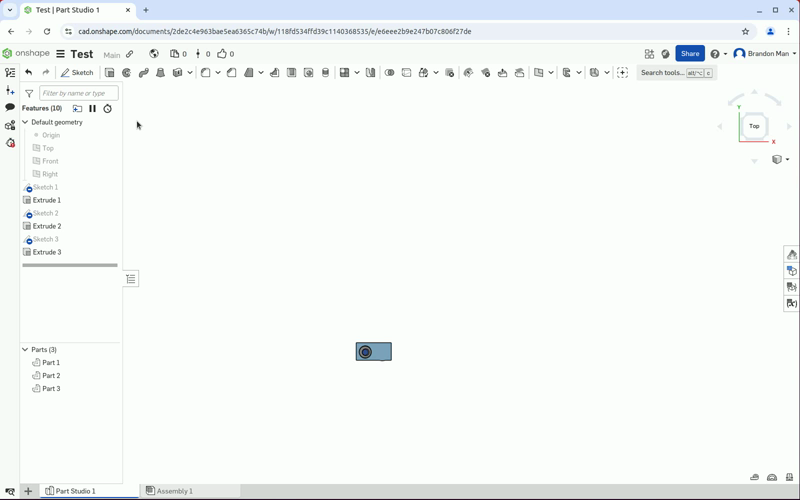
key(shift+h)
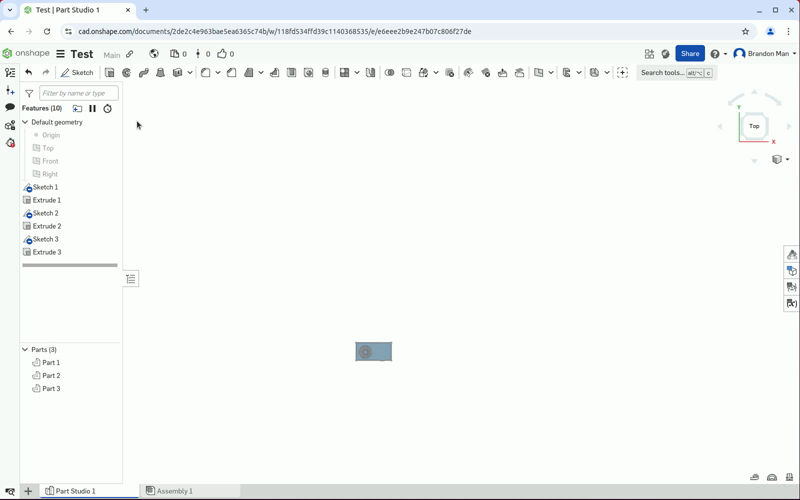
key(shift+h)
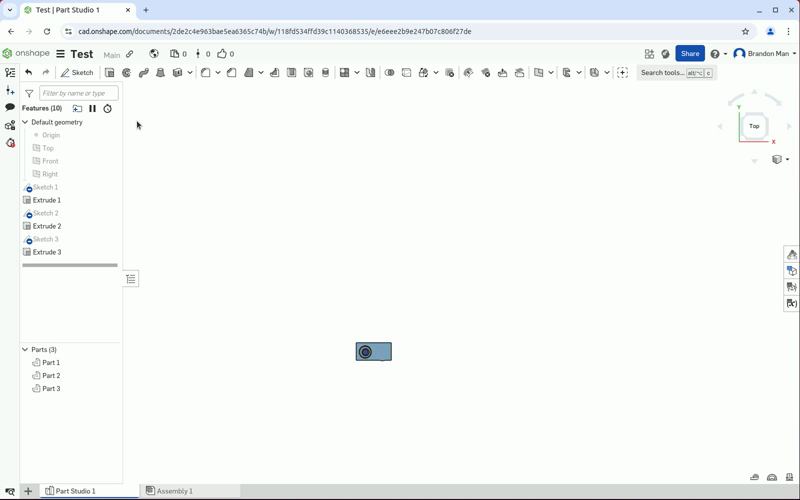
mouse_move(73, 189)
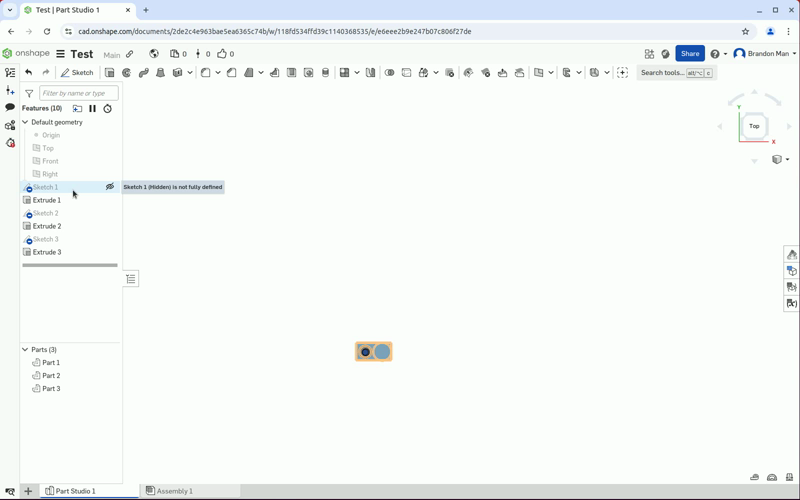
click(73, 189)
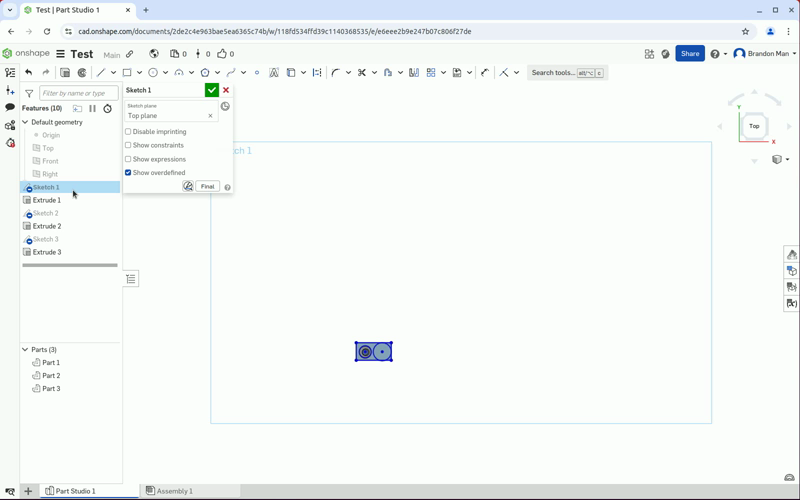
mouse_move(229, 92)
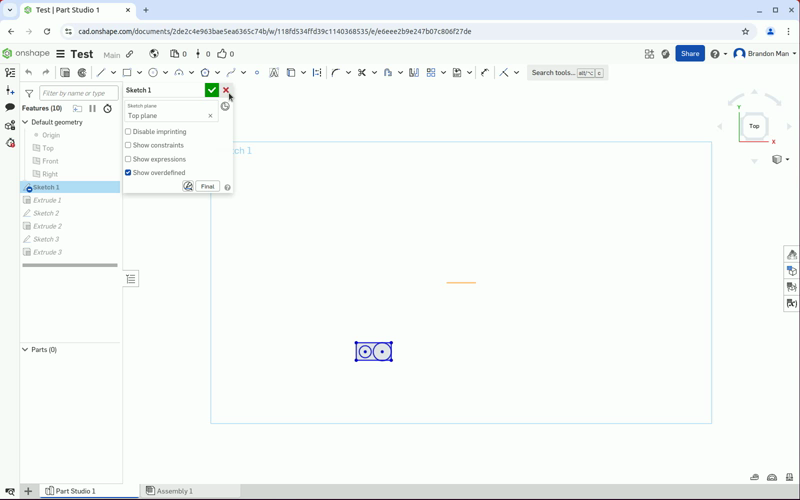
click(229, 92)
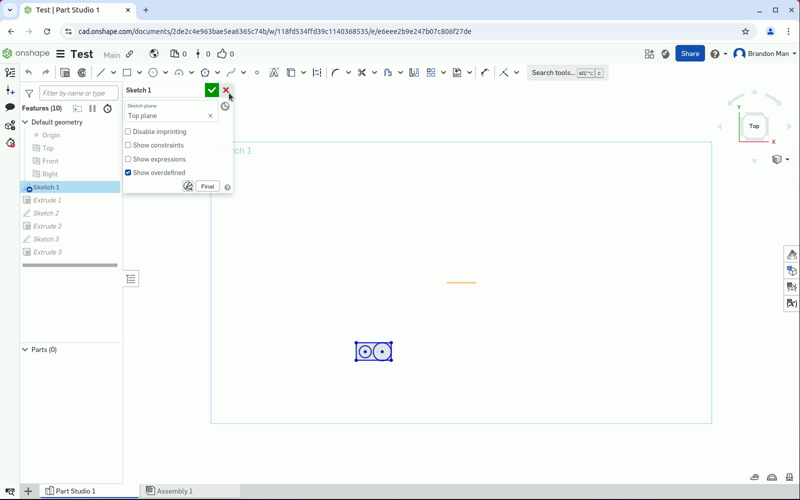
key(shift+s)
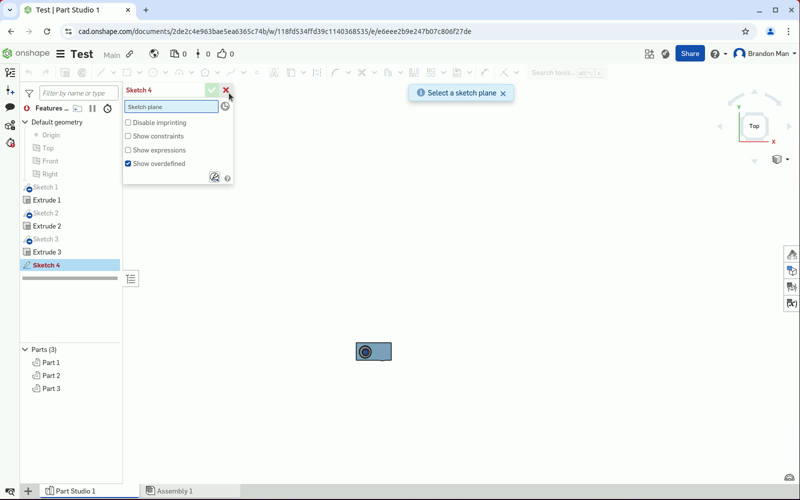
mouse_move(73, 150)
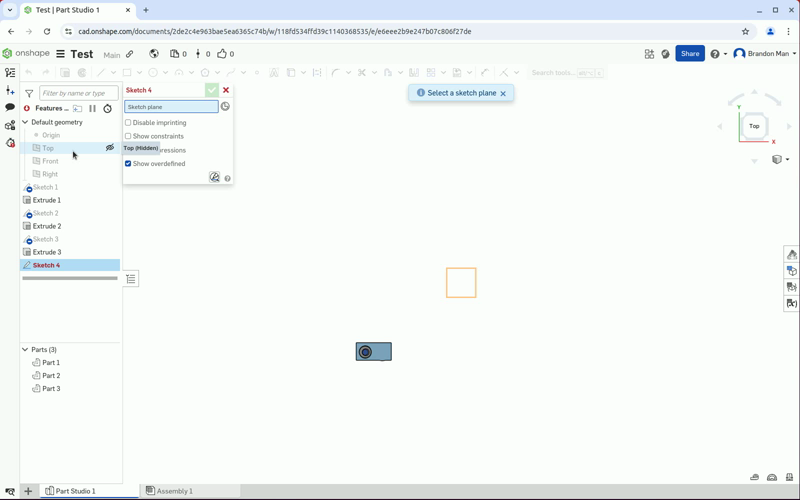
click(73, 150)
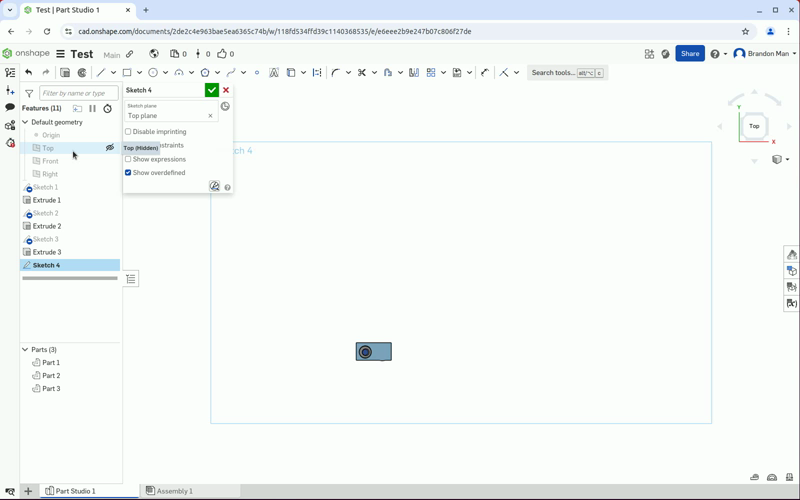
mouse_move(73, 352)
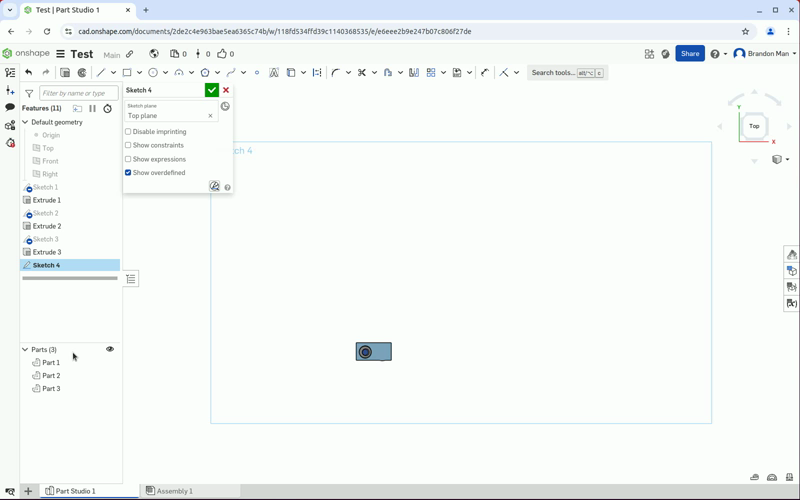
key(y)
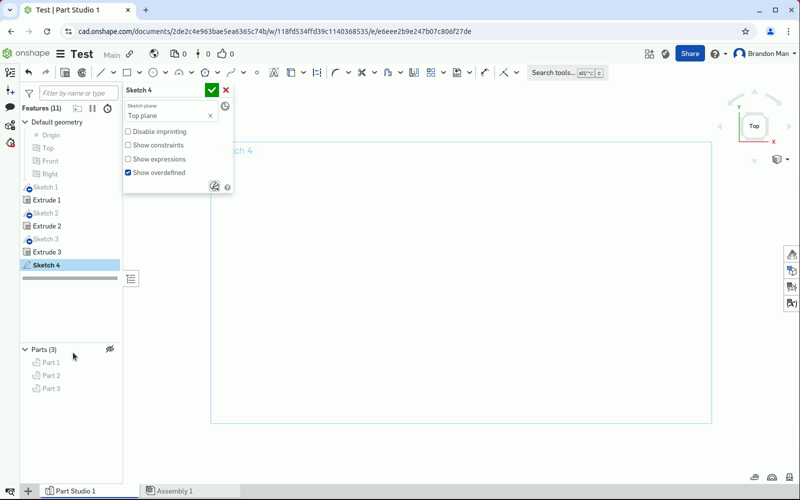
key(c)
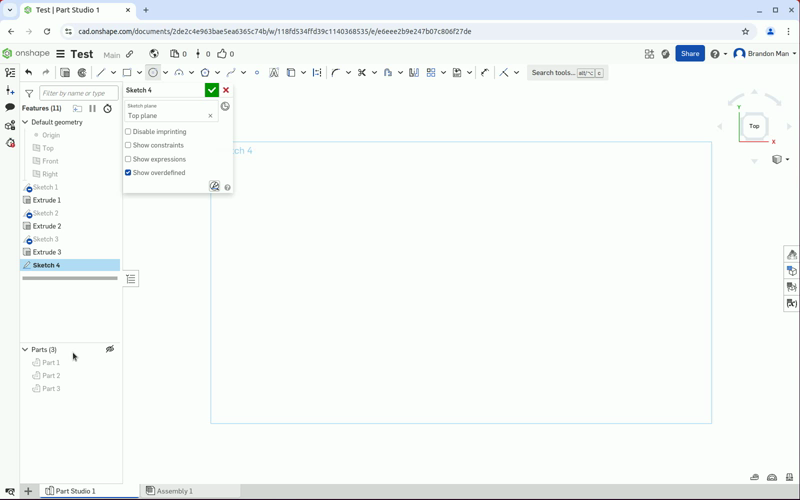
key_down(shift)
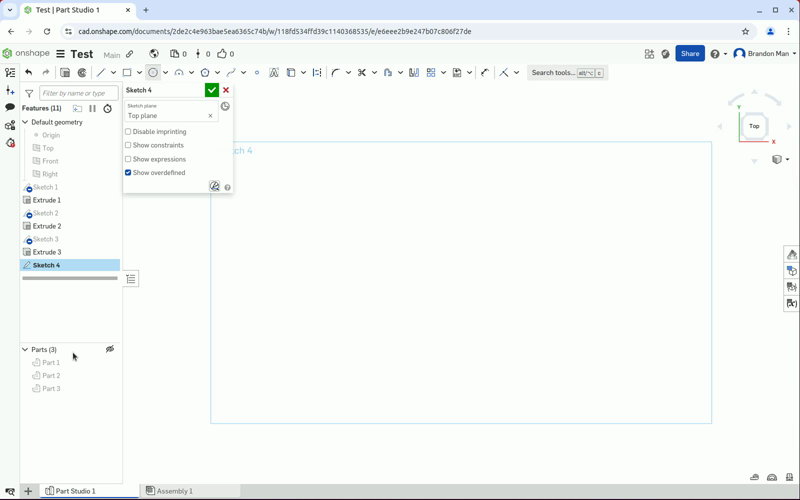
mouse_move(382, 352)
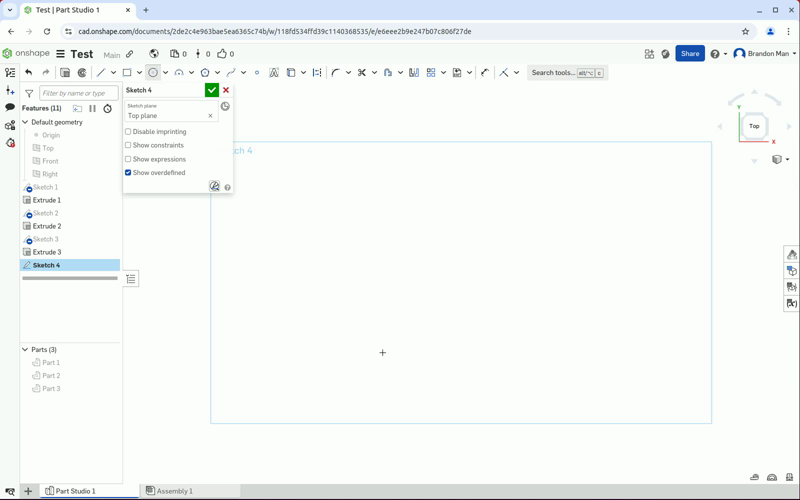
click(382, 352)
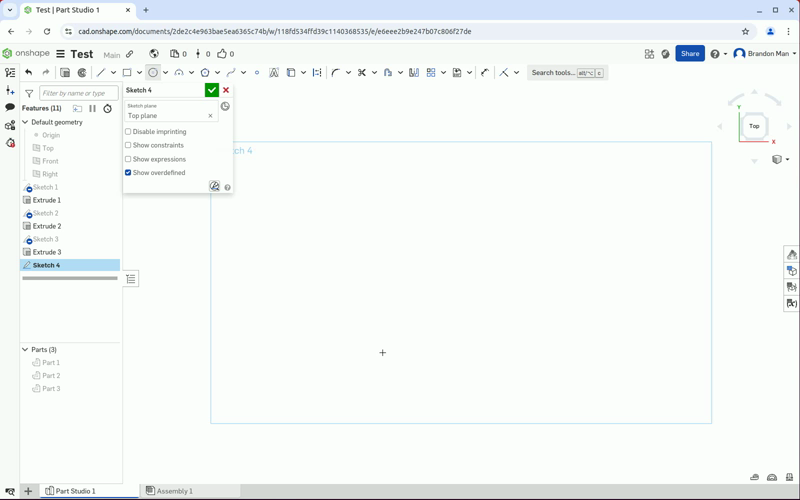
key_up(shift)
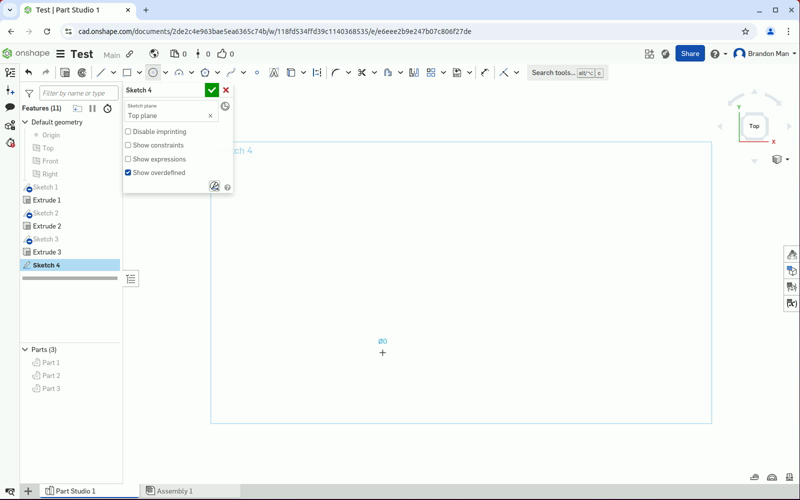
mouse_move(389, 352)
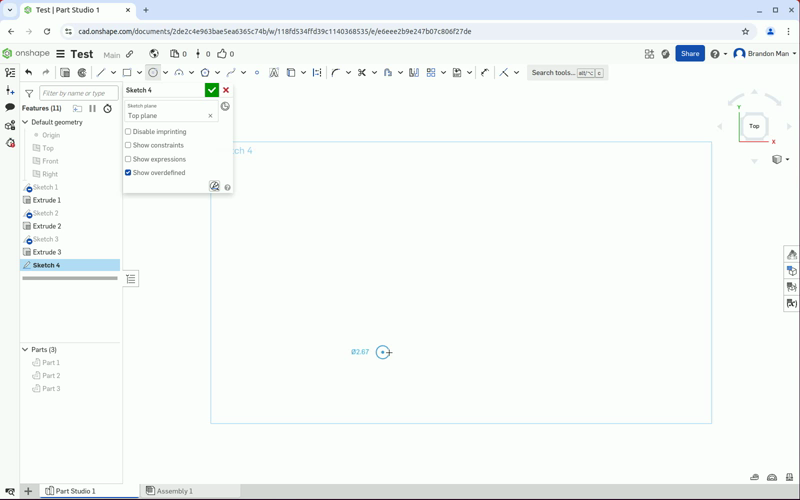
click(389, 352)
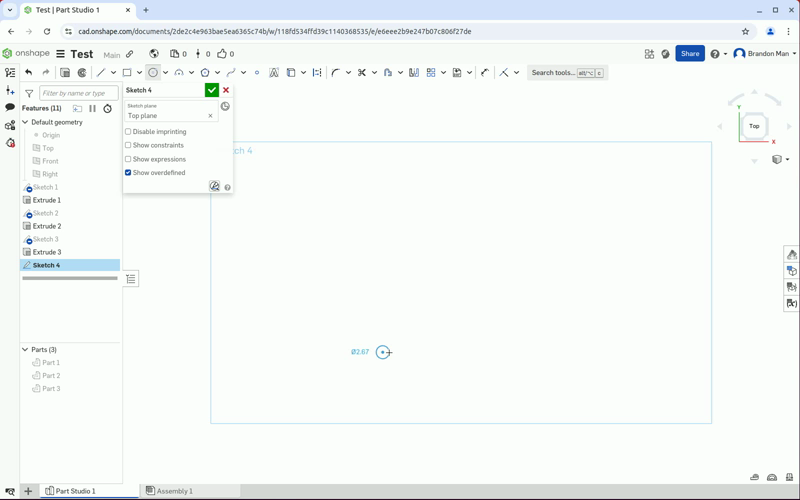
key(esc)
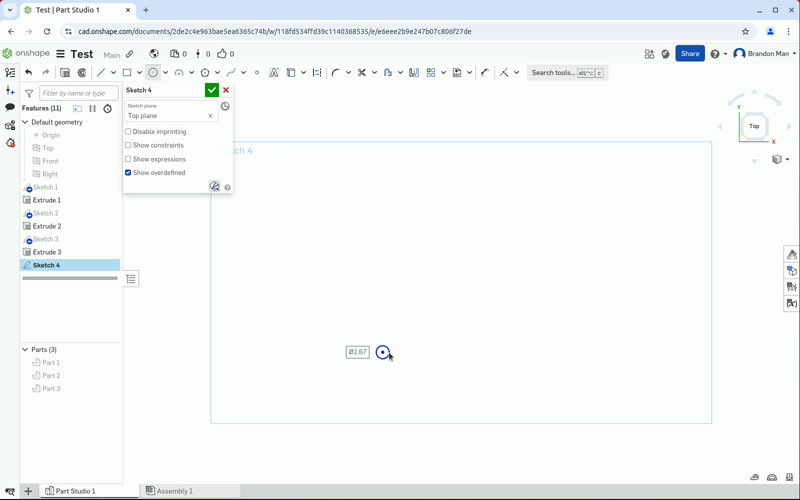
key(c)
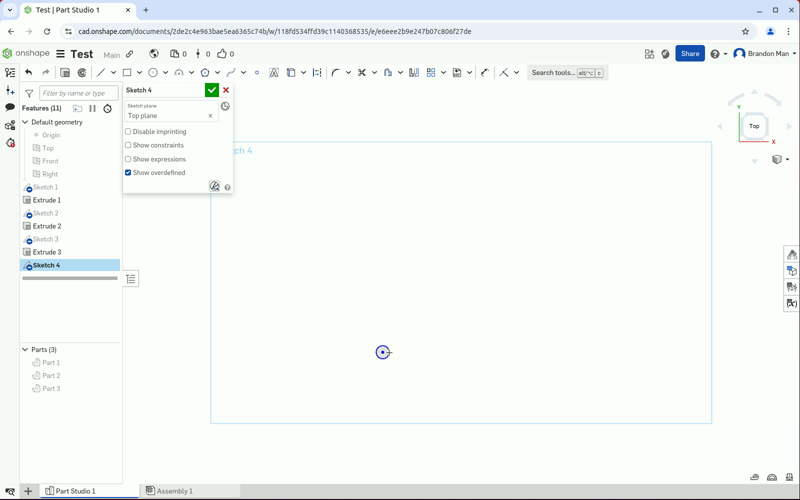
key_down(shift)
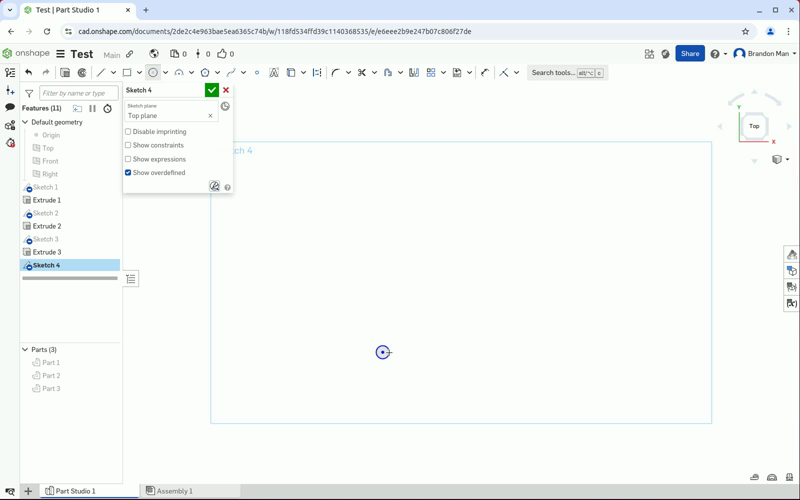
mouse_move(382, 352)
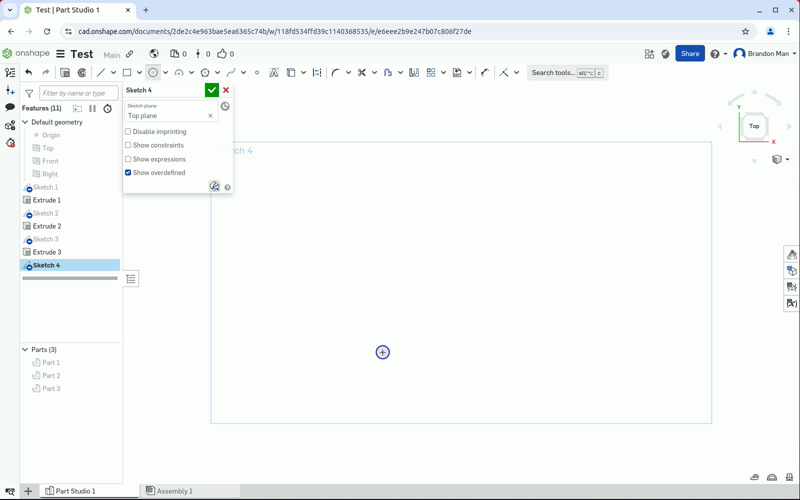
click(382, 352)
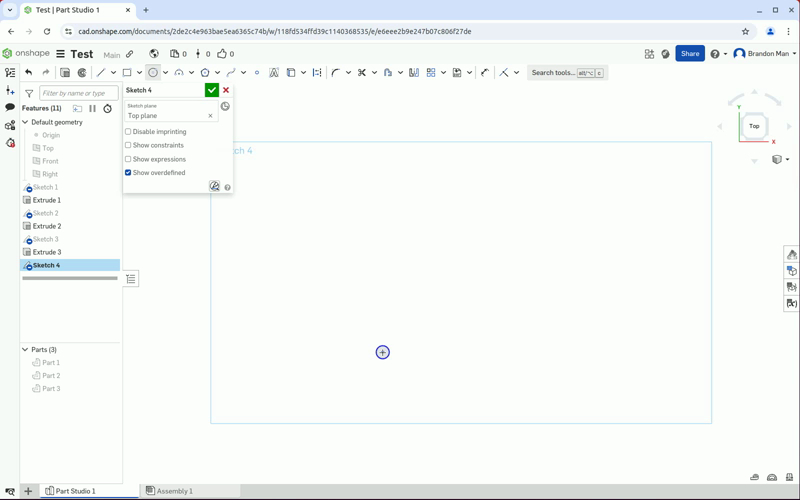
key_up(shift)
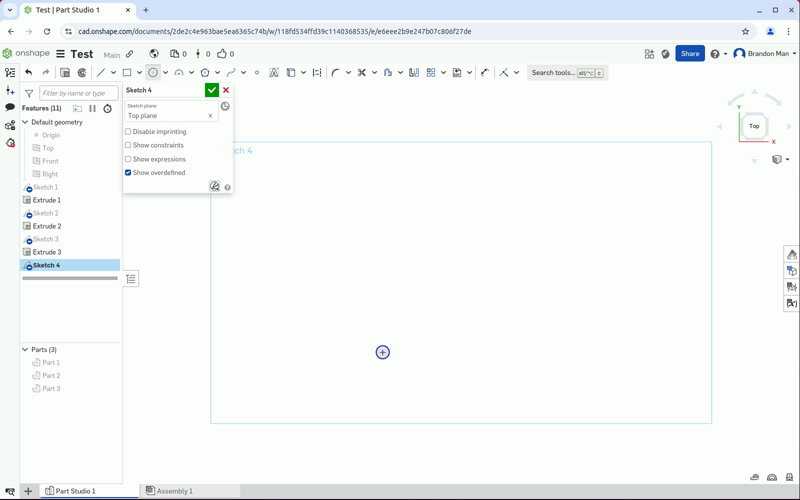
mouse_move(386, 352)
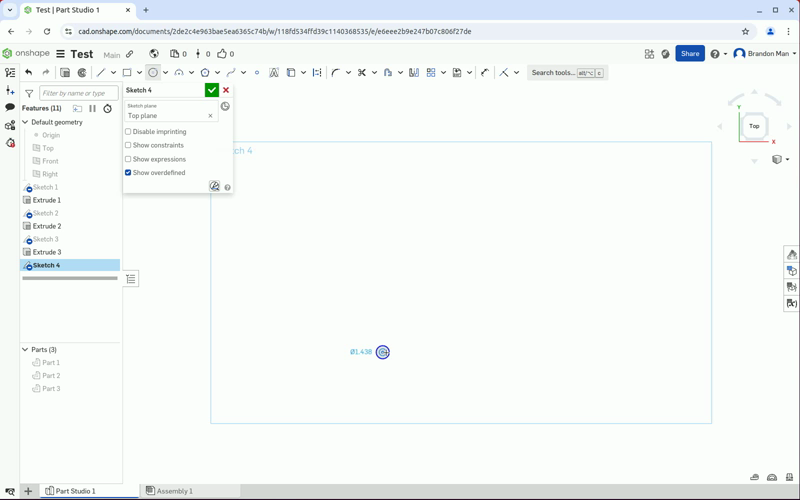
scroll(6)
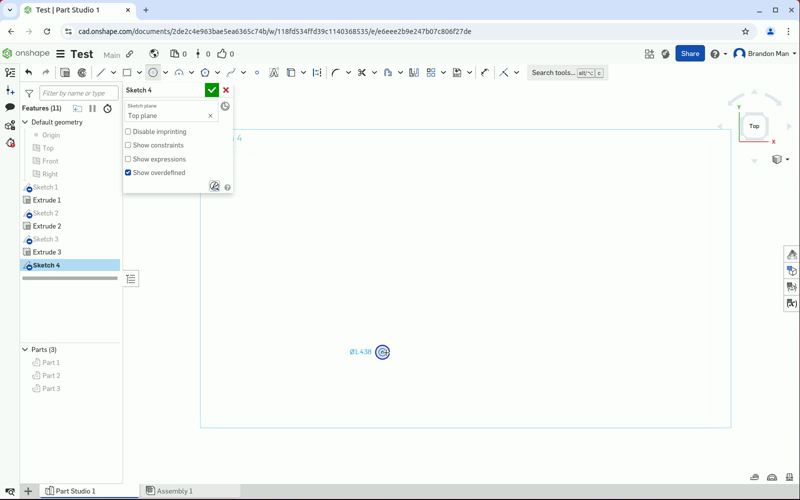
scroll(6)
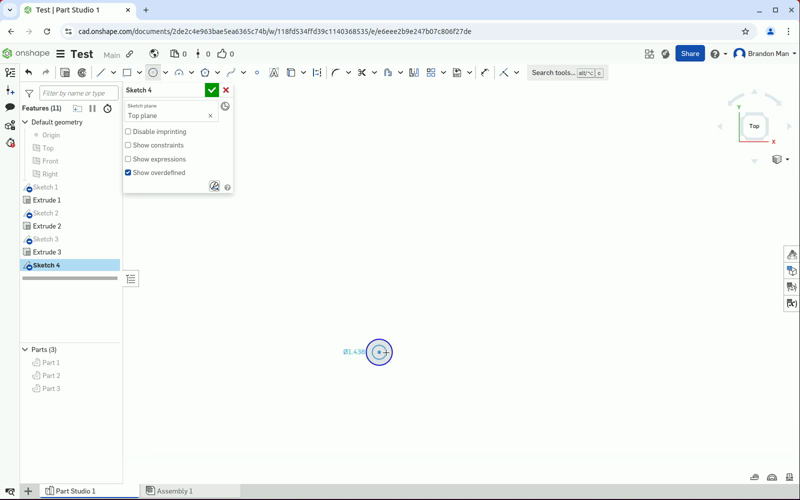
scroll(6)
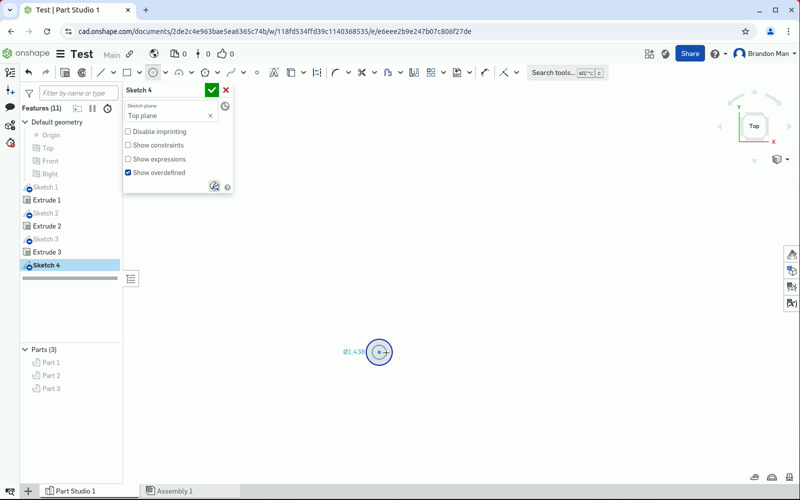
scroll(6)
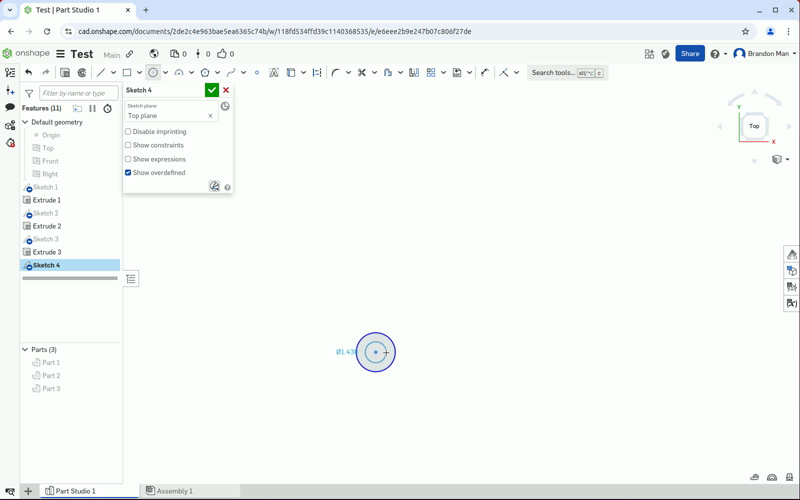
scroll(6)
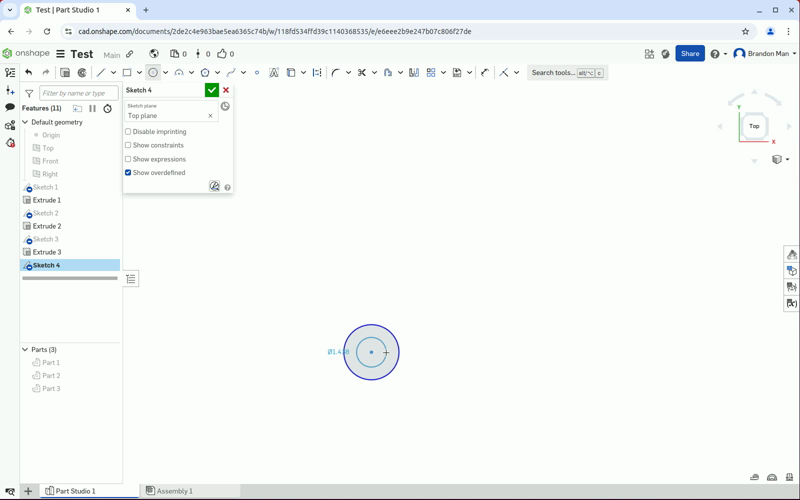
scroll(6)
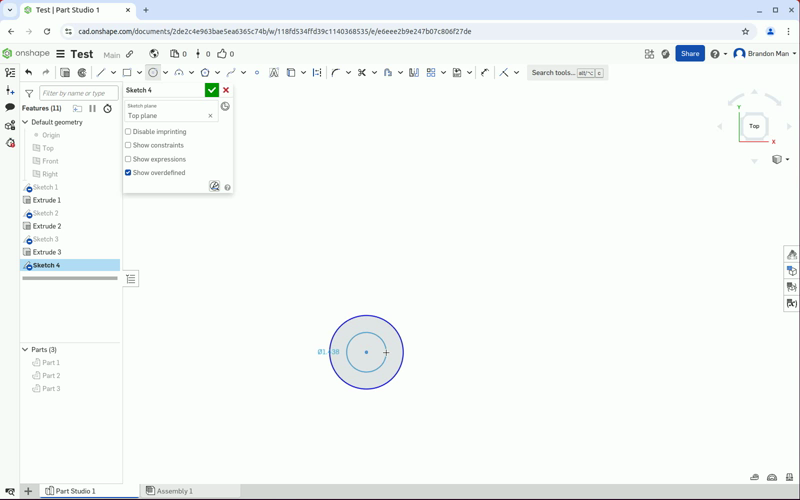
scroll(6)
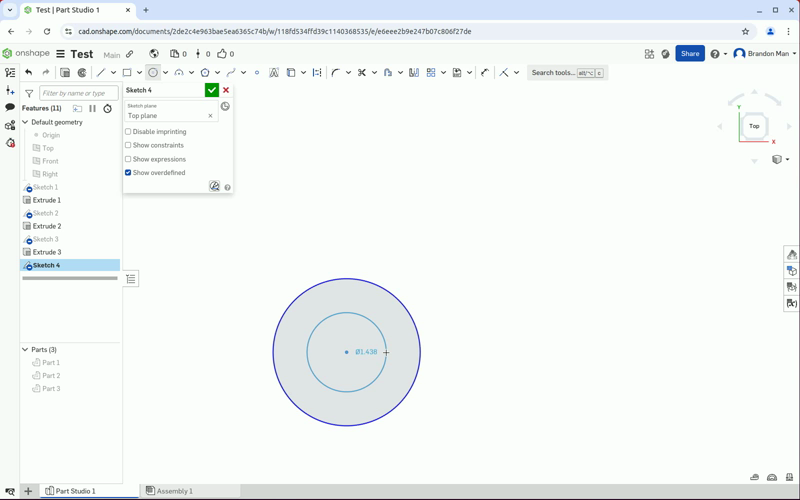
click(386, 352)
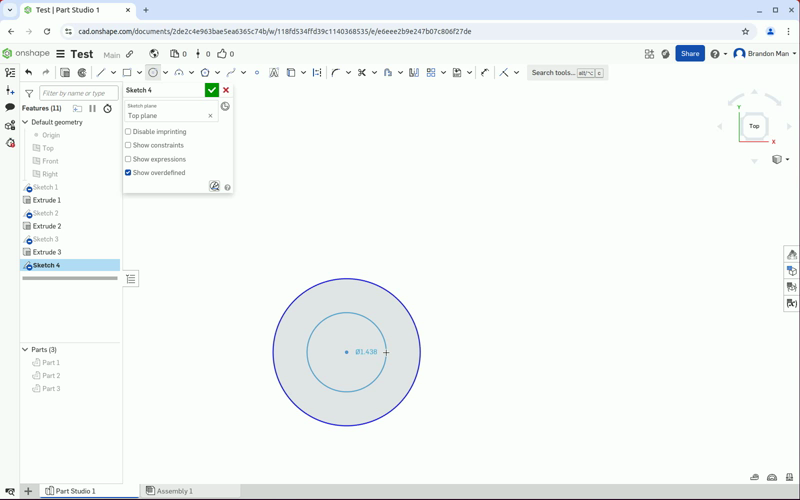
scroll(-6)
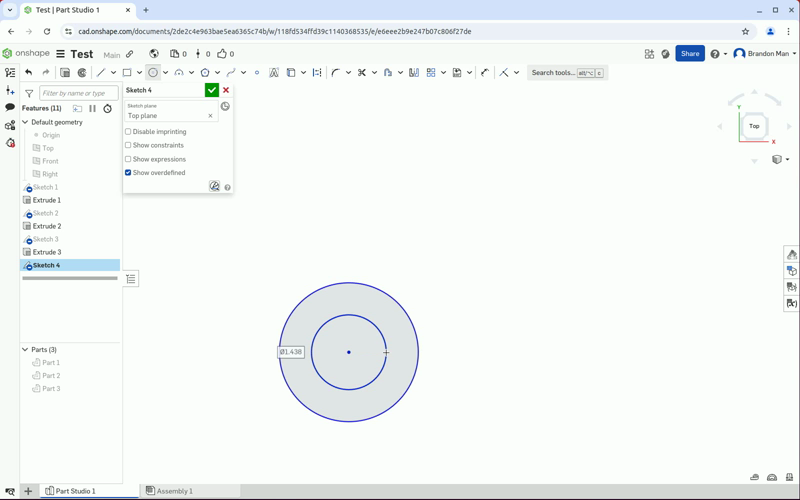
scroll(-6)
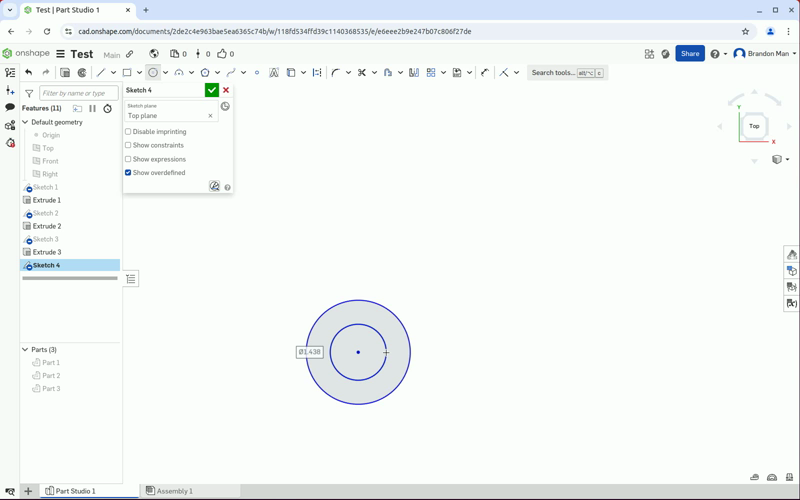
scroll(-6)
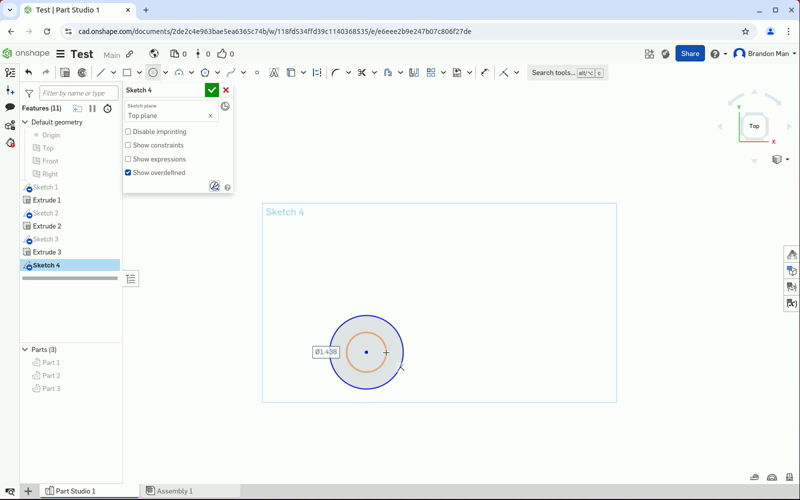
scroll(-6)
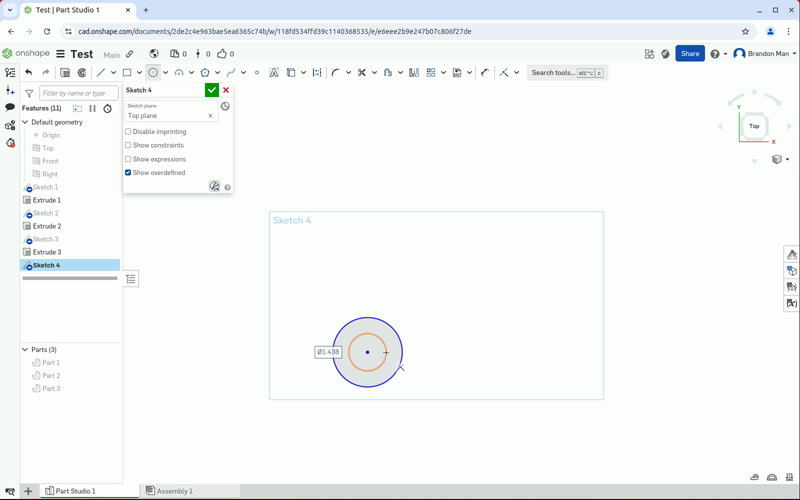
scroll(-6)
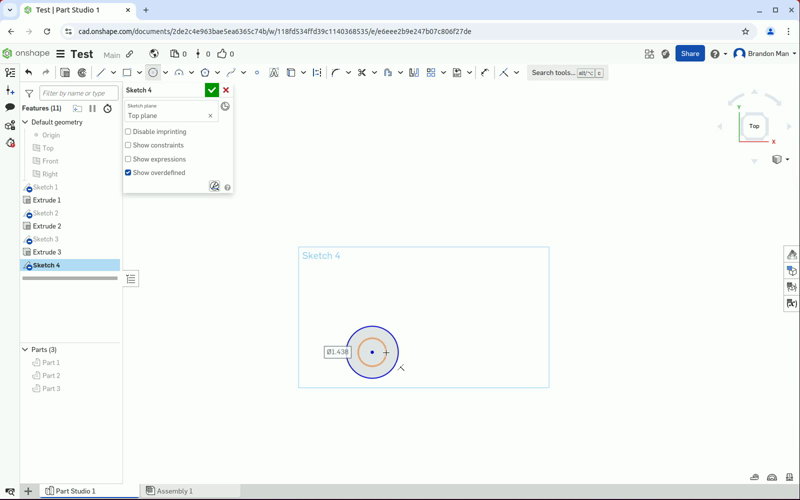
scroll(-6)
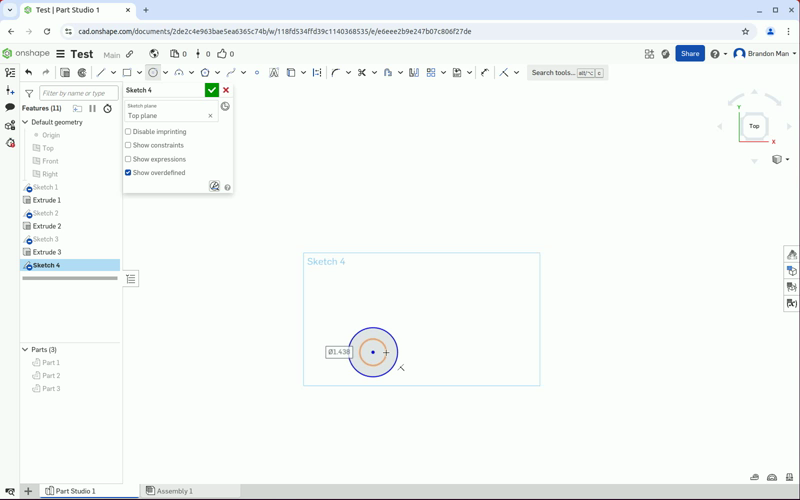
scroll(-6)
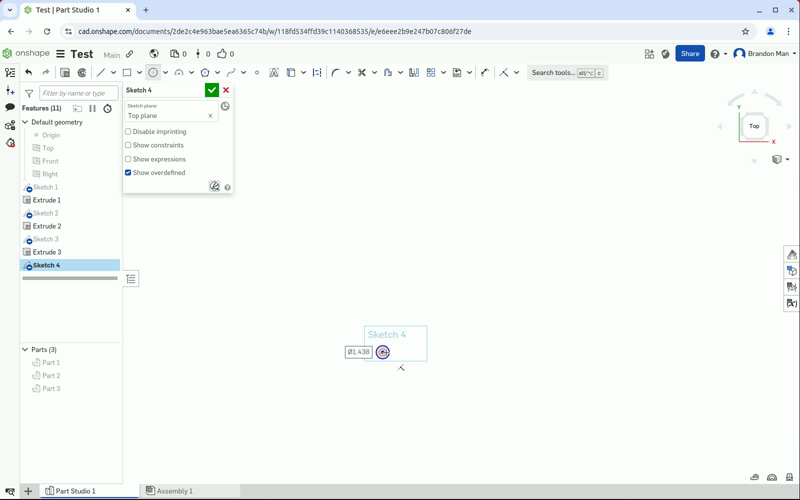
key(esc)
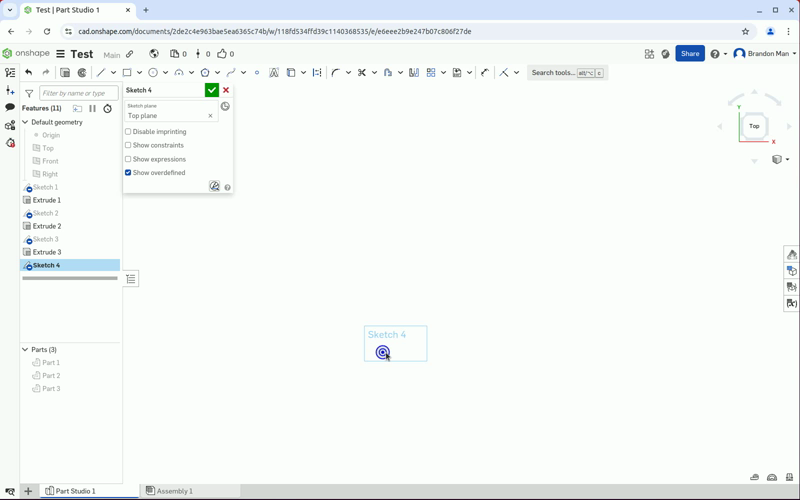
mouse_move(384, 355)
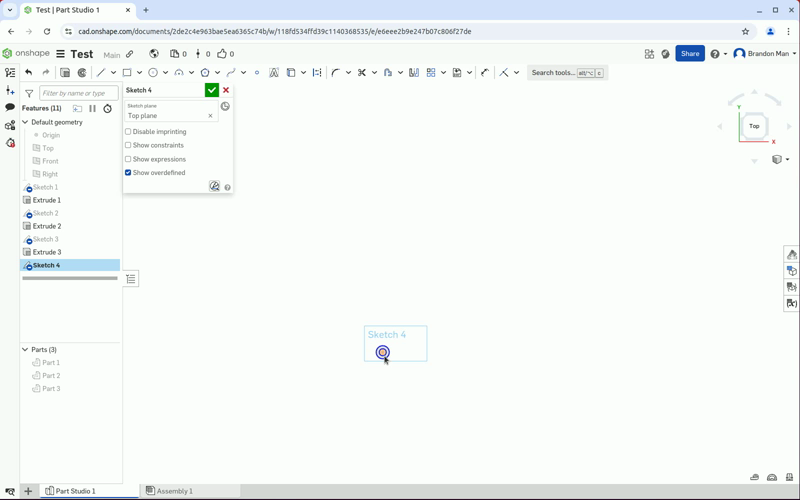
scroll(6)
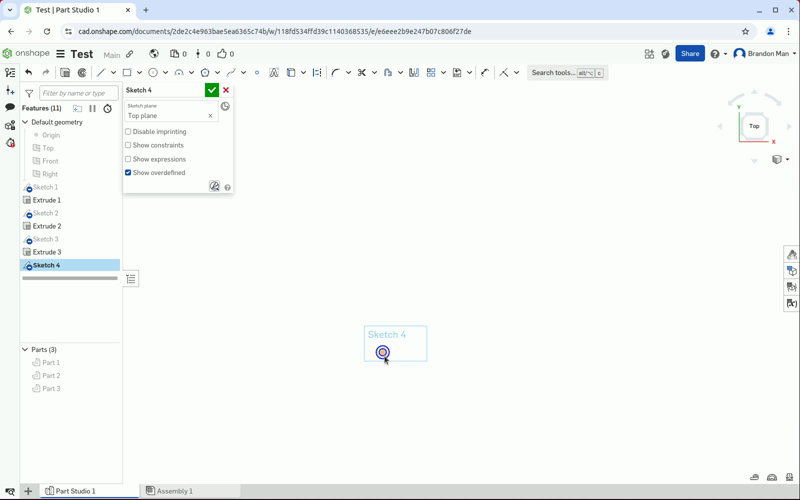
scroll(6)
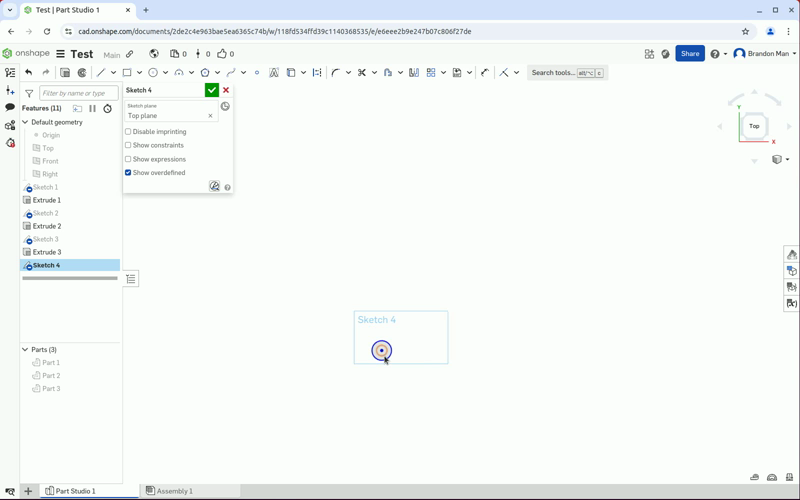
scroll(6)
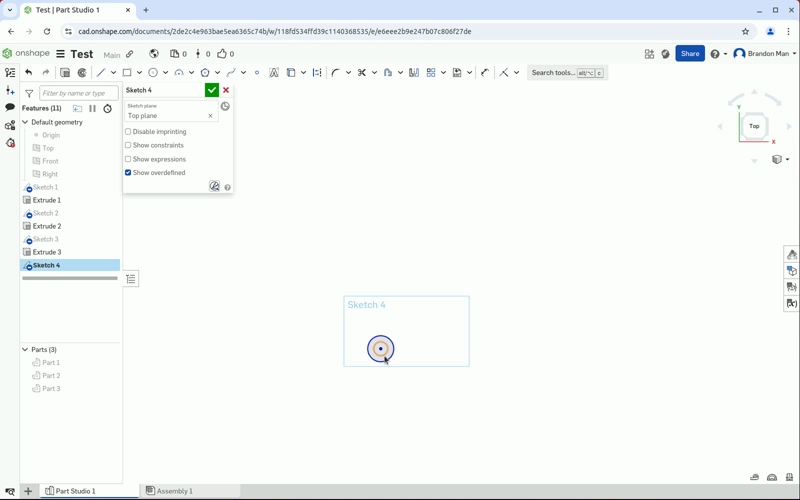
scroll(6)
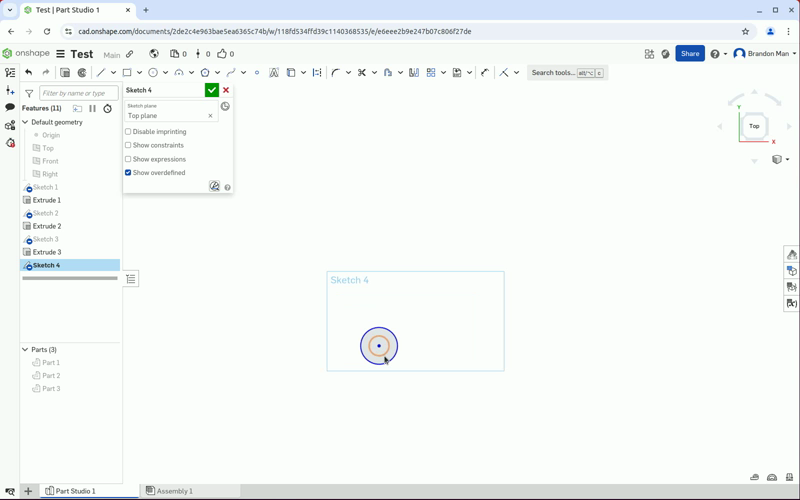
scroll(6)
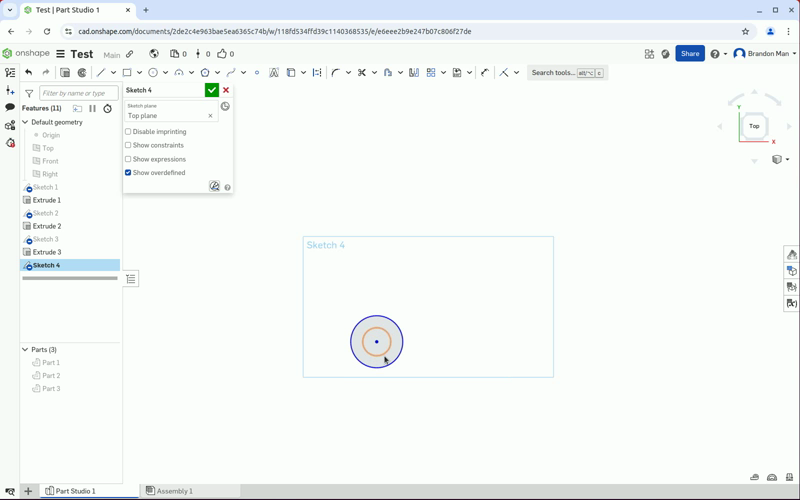
scroll(6)
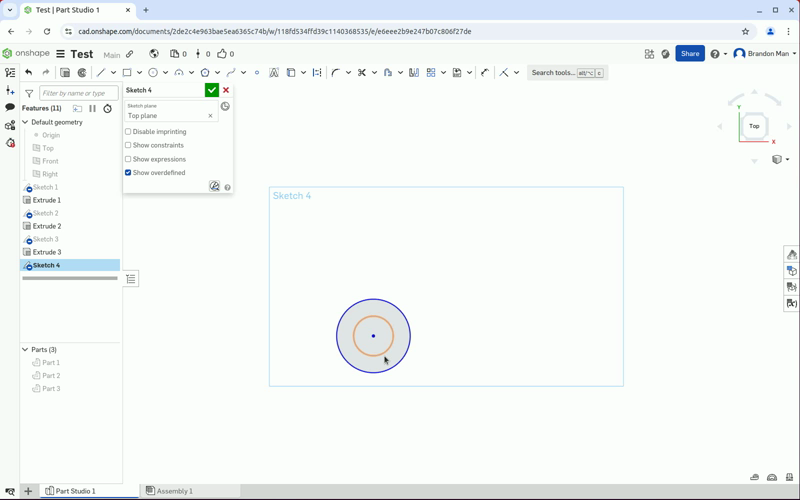
scroll(6)
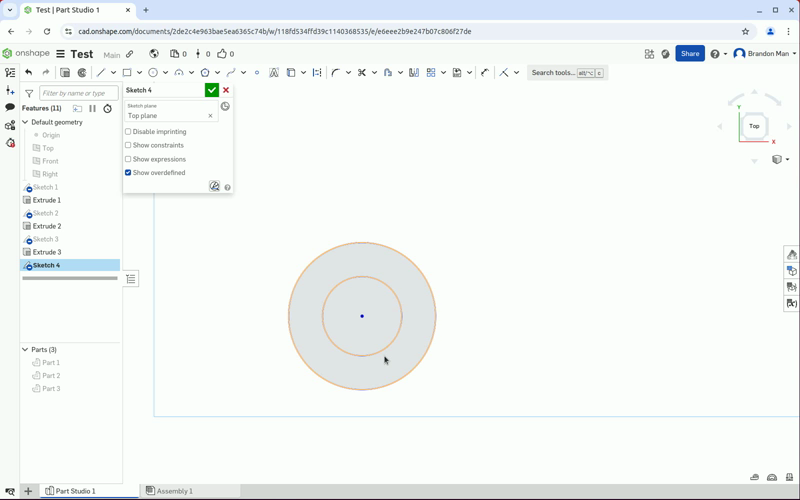
click(384, 355)
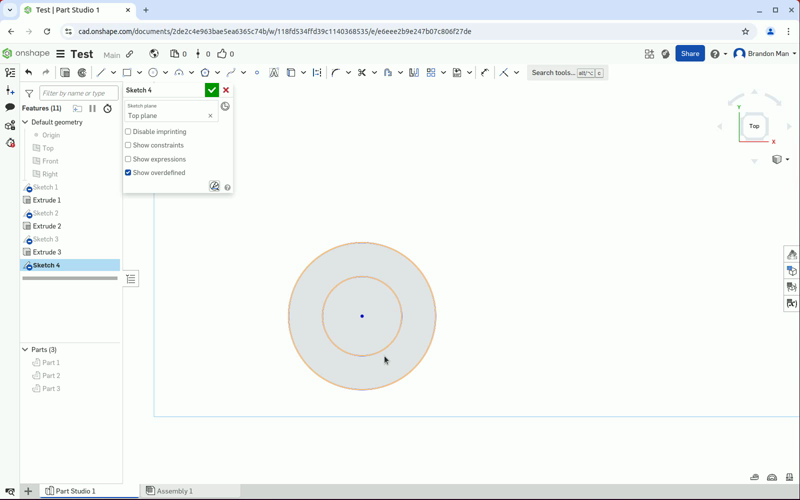
scroll(-6)
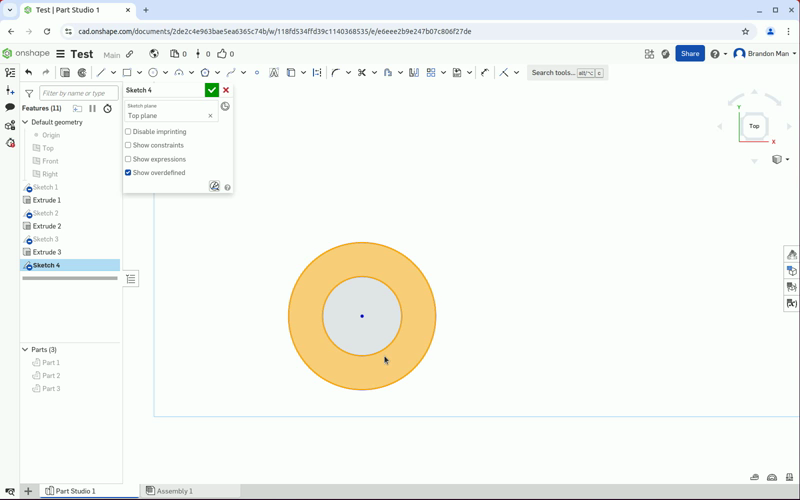
scroll(-6)
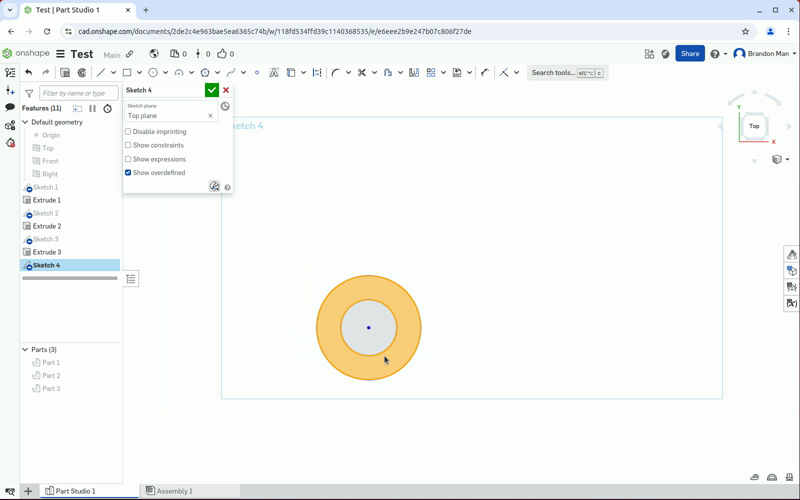
scroll(-6)
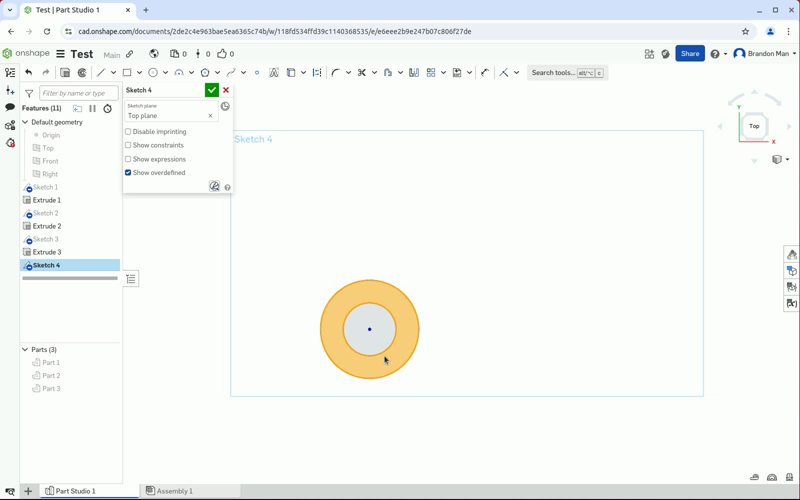
scroll(-6)
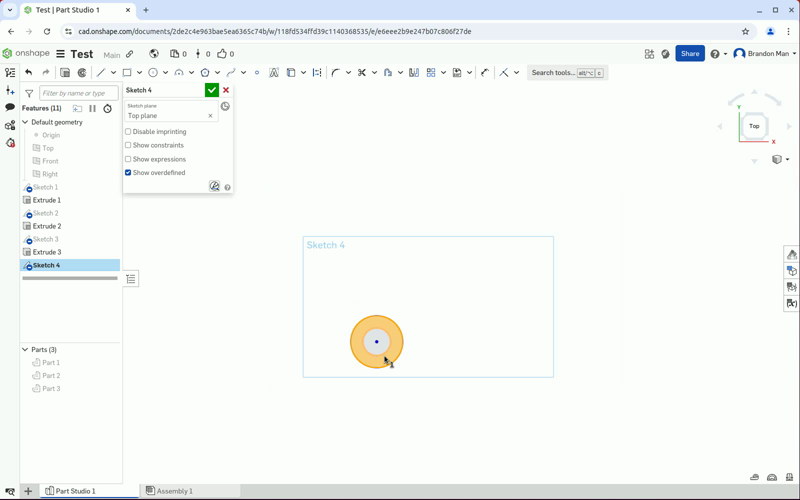
scroll(-6)
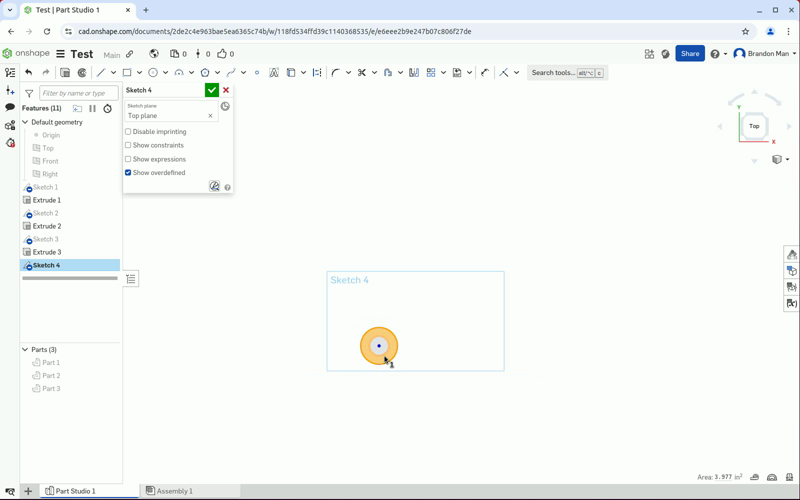
scroll(-6)
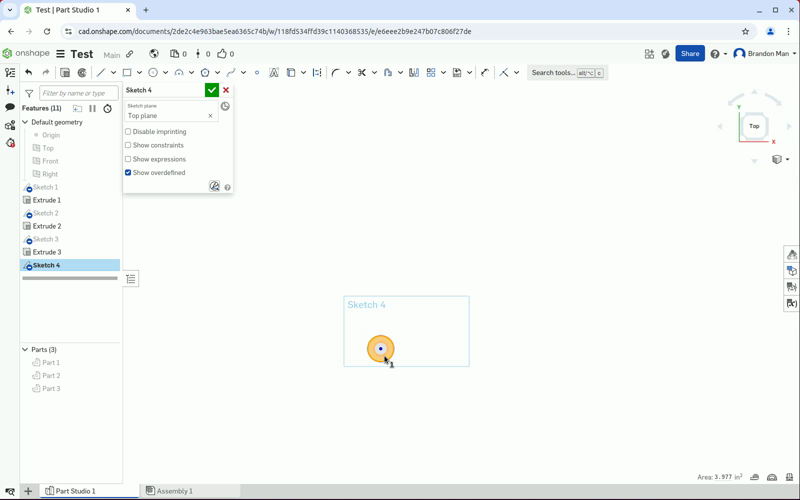
scroll(-6)
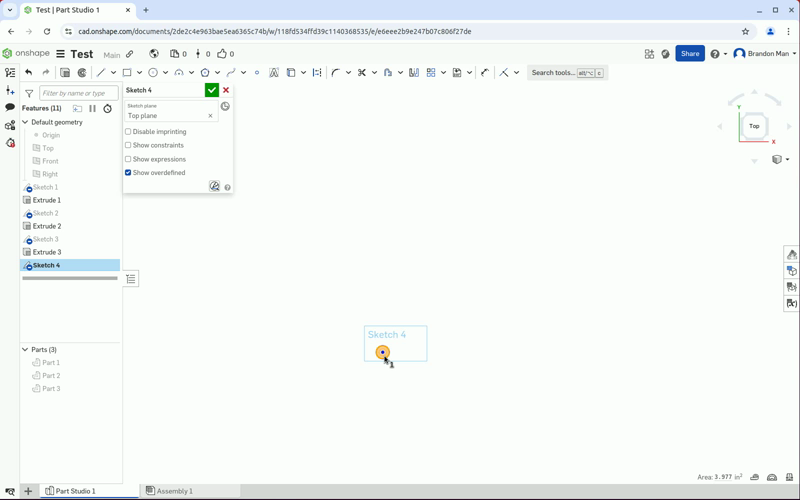
mouse_move(73, 352)
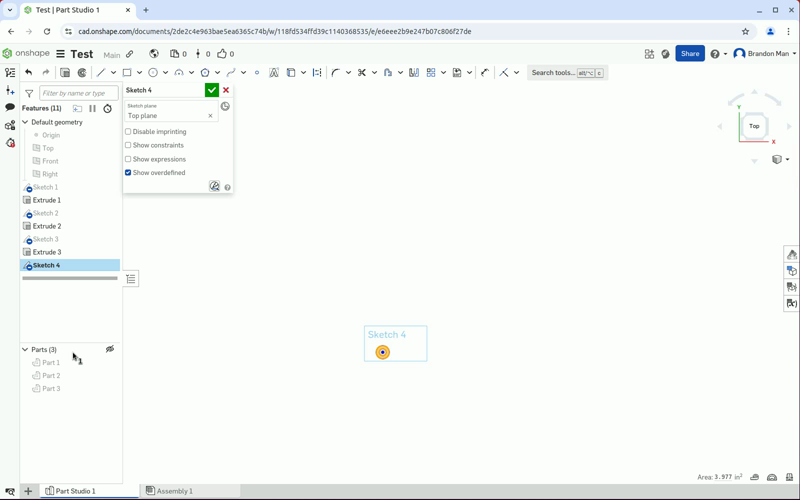
key(shift+y)
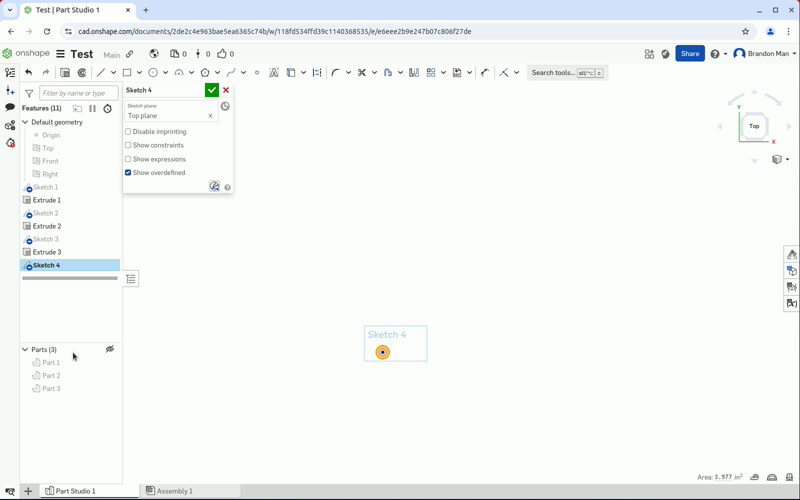
key(shift+e)
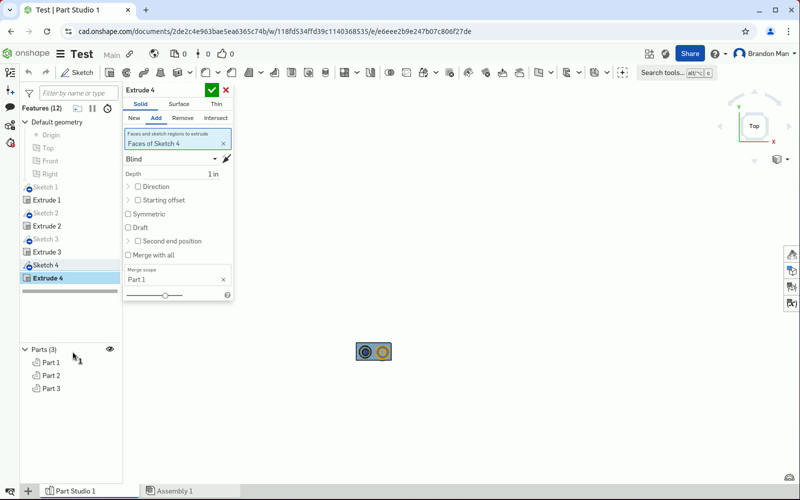
mouse_move(143, 106)
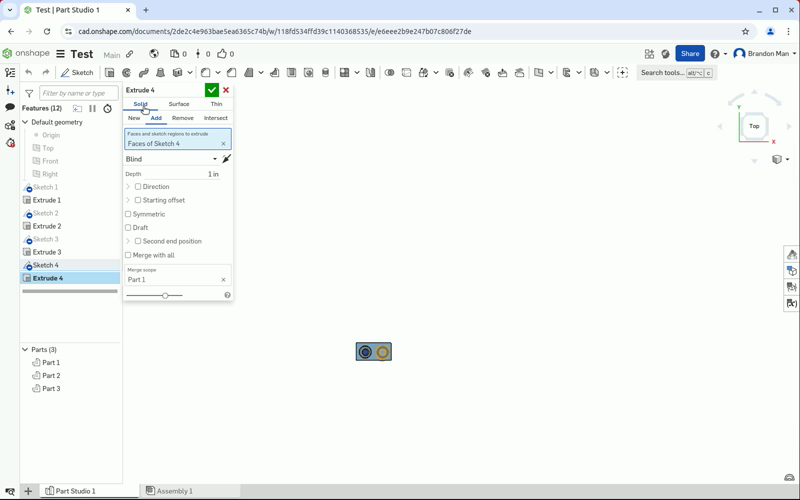
click(143, 106)
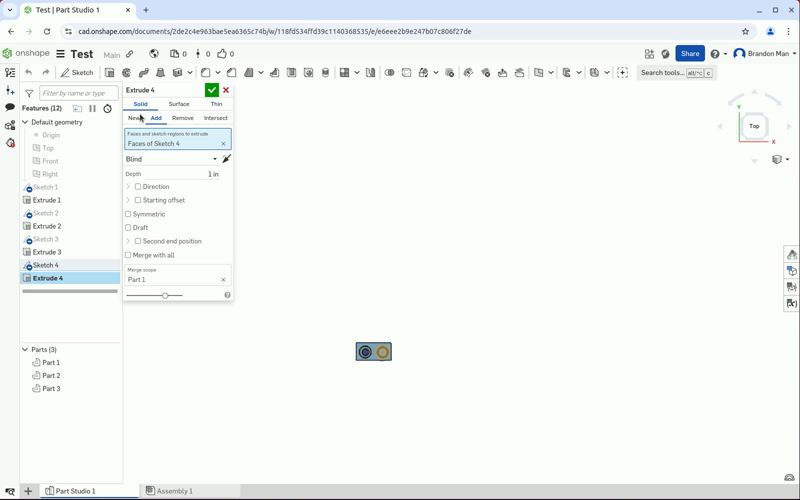
mouse_move(137, 120)
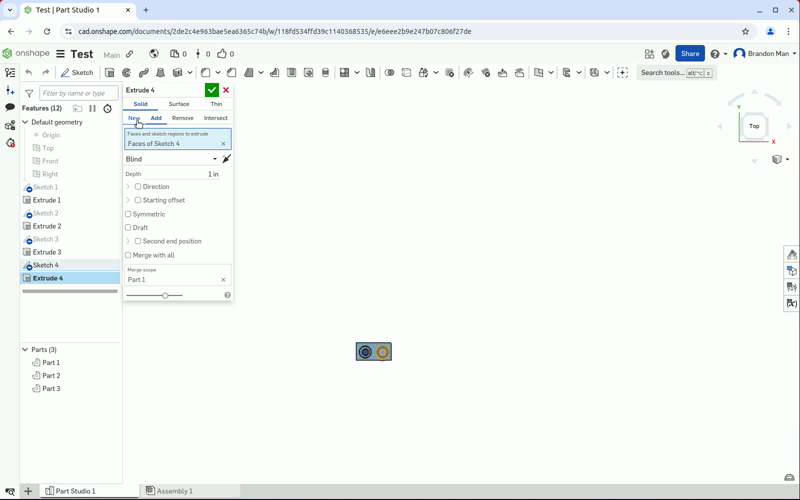
click(137, 120)
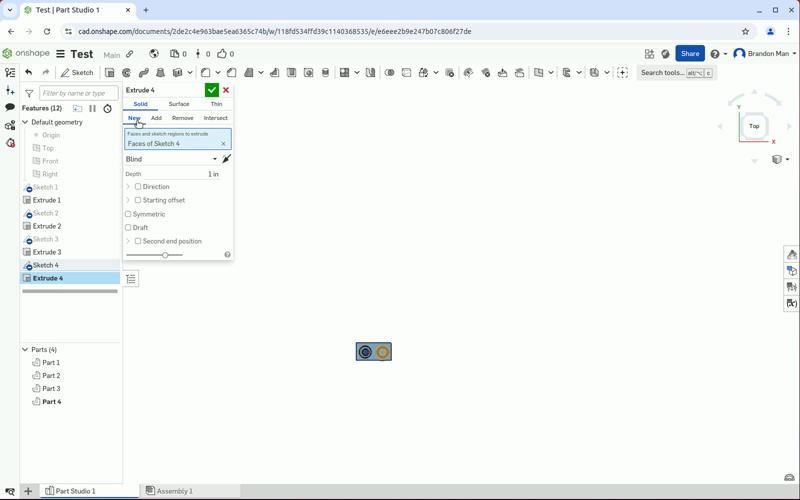
key(tab, 4)
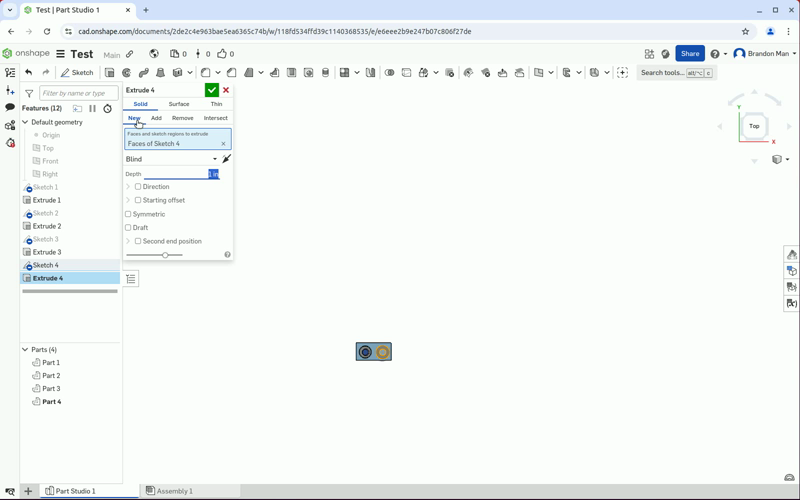
text(-1.204)
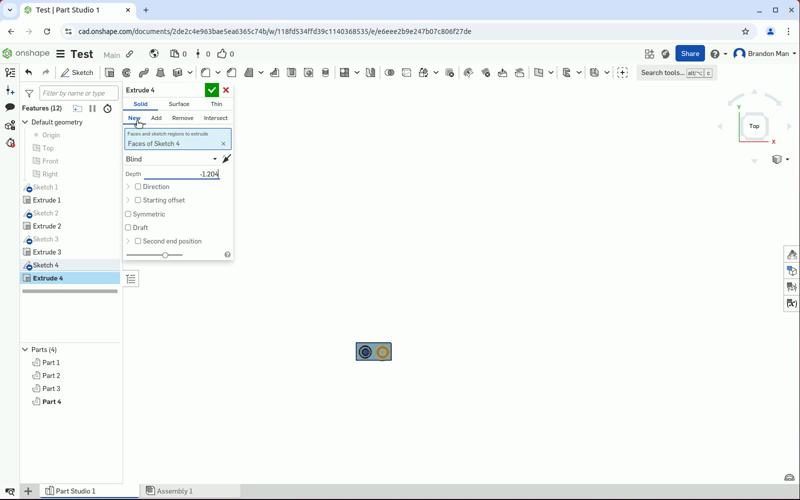
key(enter)
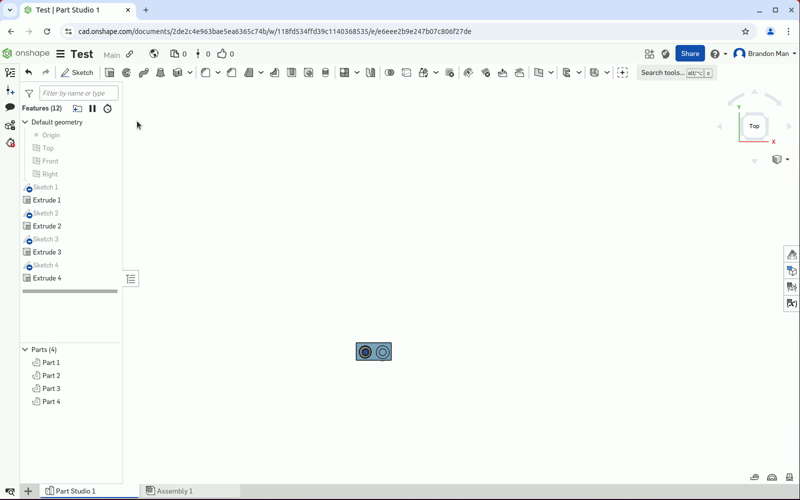
key(shift+h)
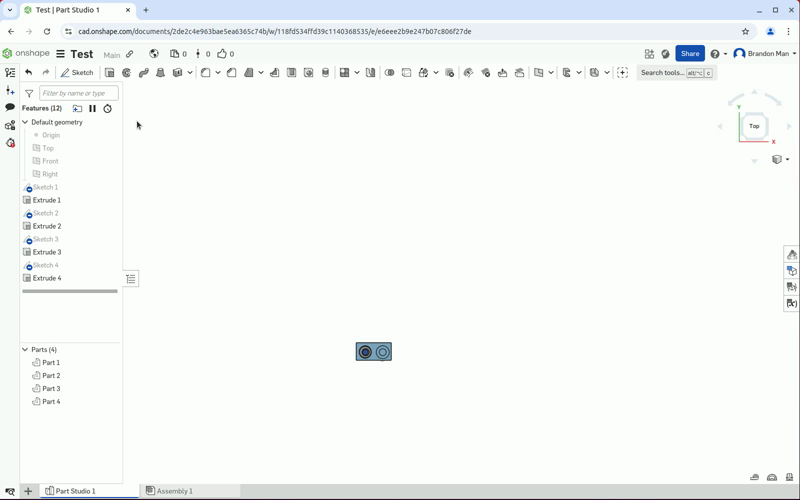
key(shift+h)
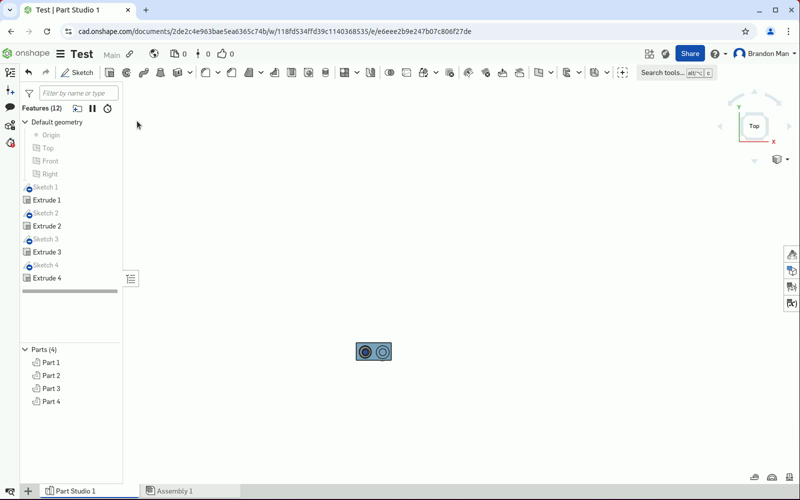
mouse_move(73, 189)
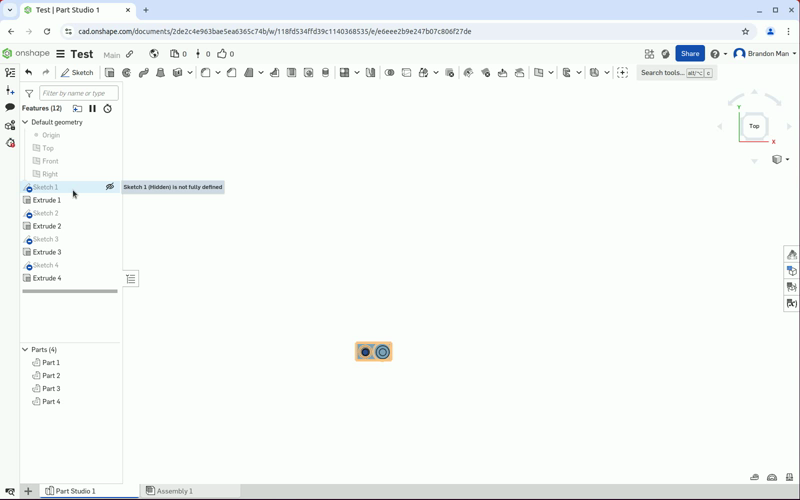
click(73, 189)
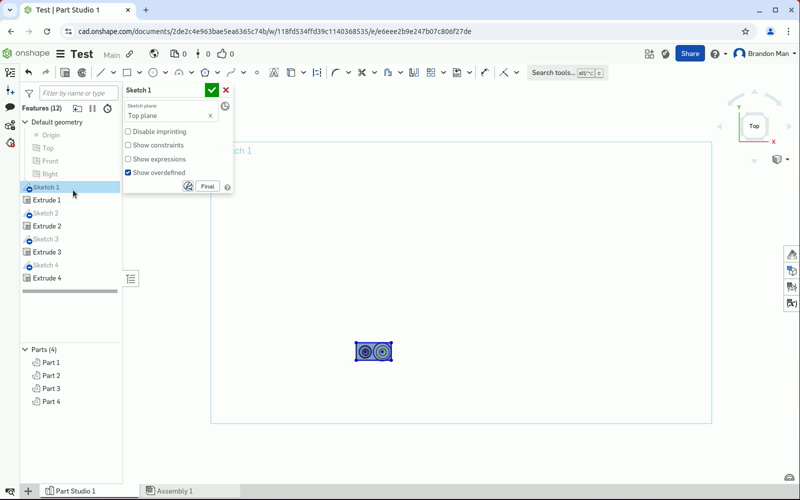
mouse_move(229, 92)
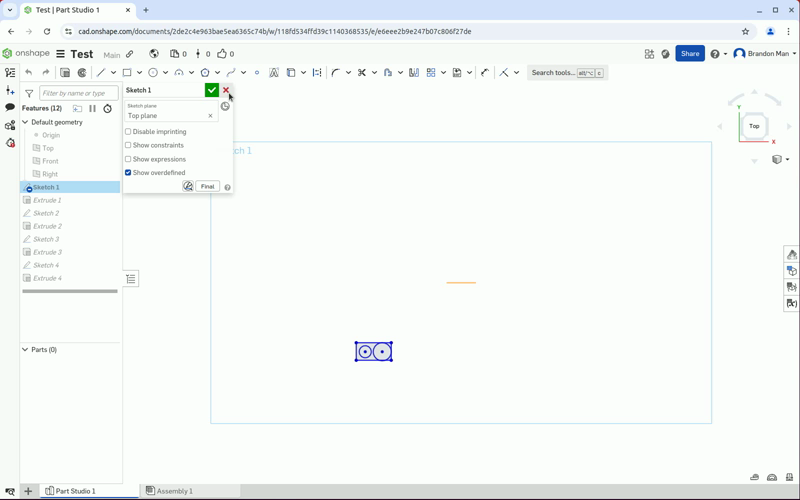
click(229, 92)
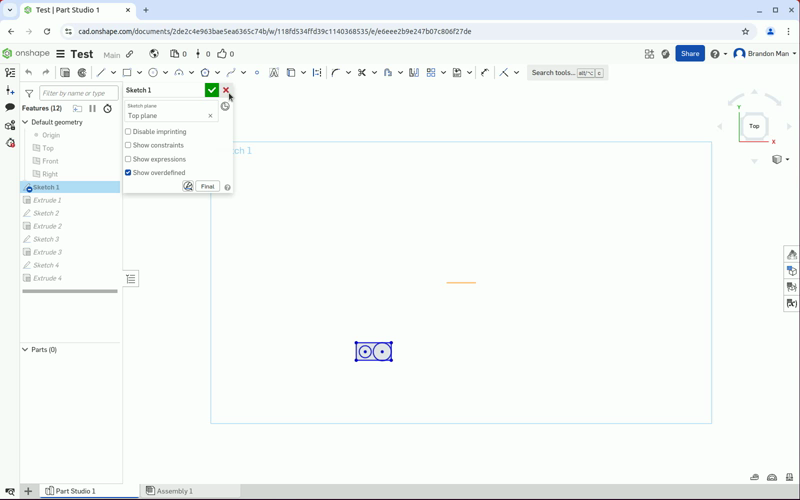
key(shift+s)
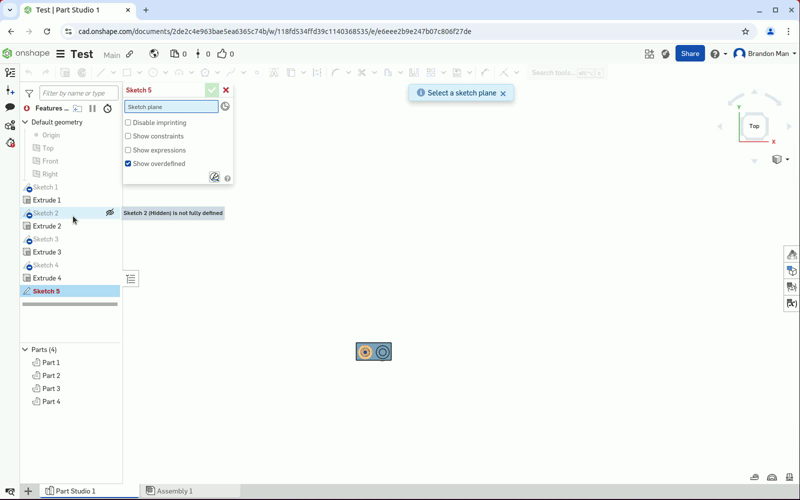
scroll(3)
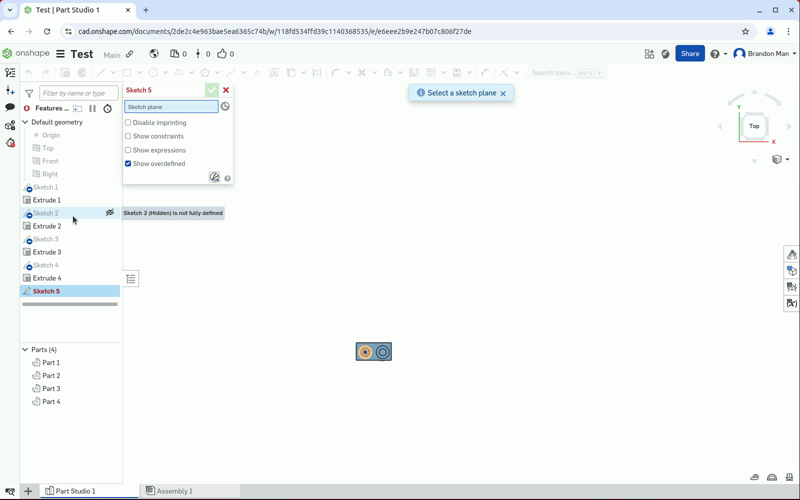
mouse_move(73, 150)
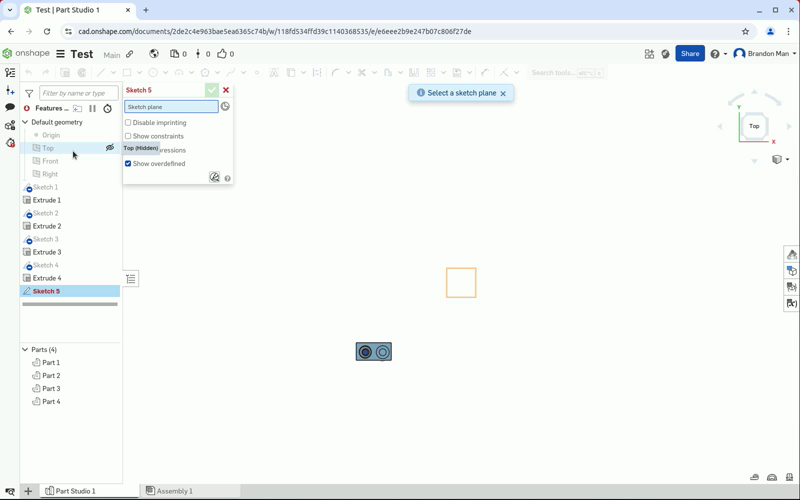
click(73, 150)
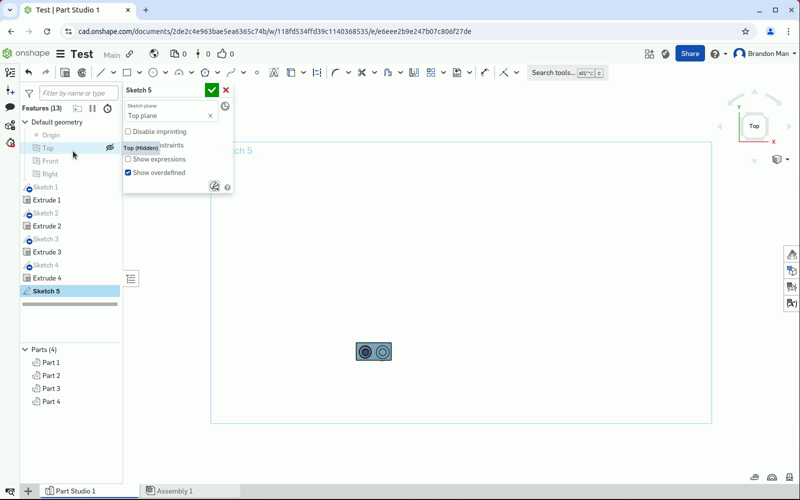
mouse_move(73, 352)
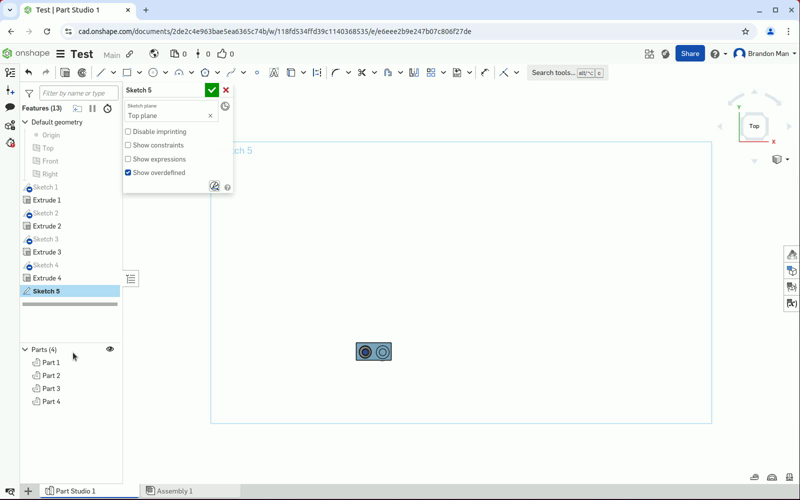
key(y)
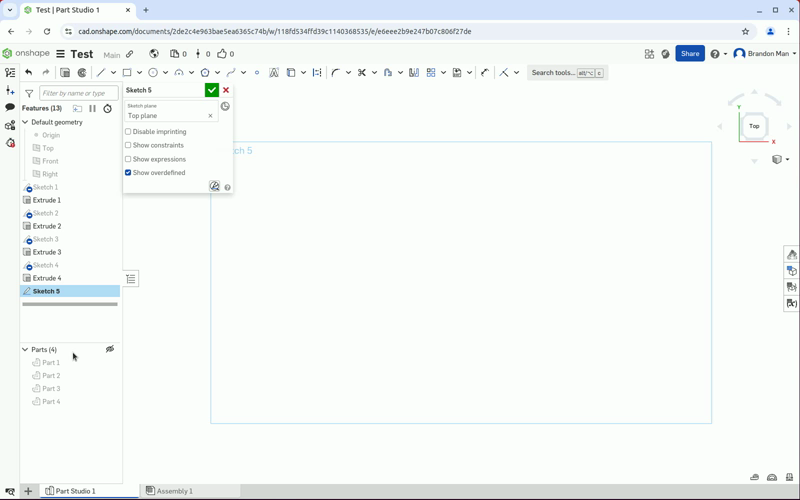
key(c)
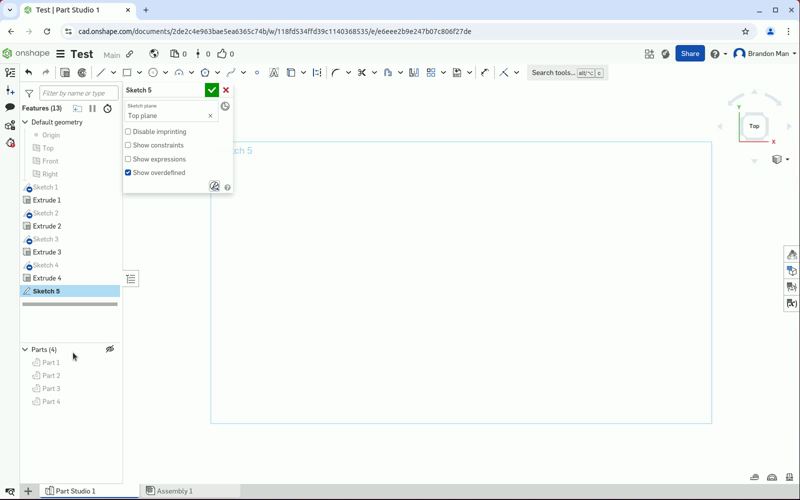
key_down(shift)
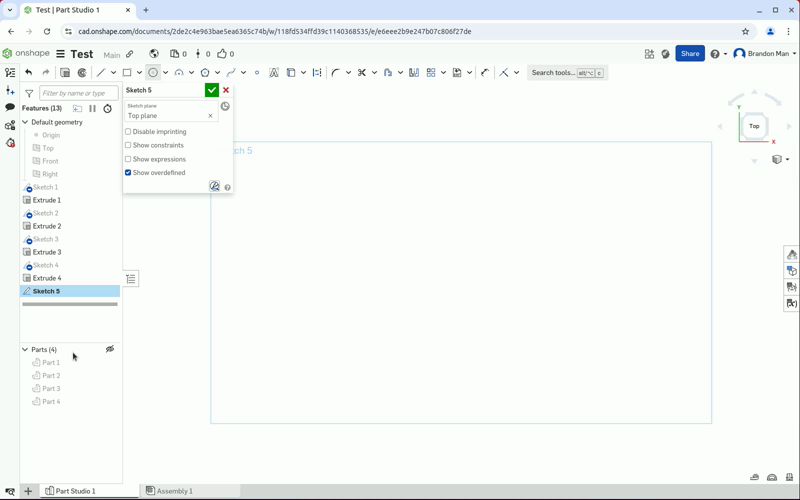
mouse_move(382, 352)
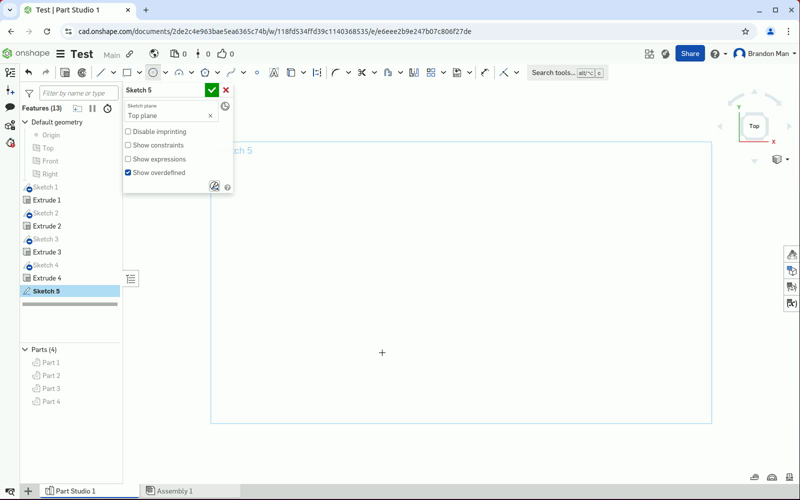
click(382, 352)
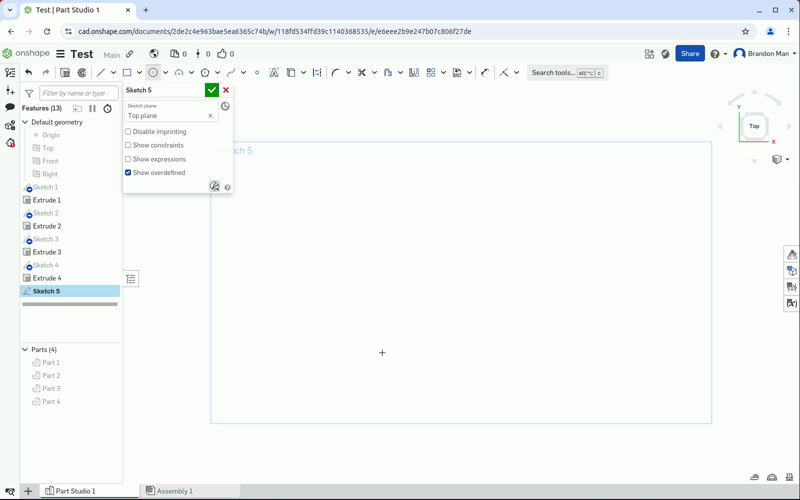
key_up(shift)
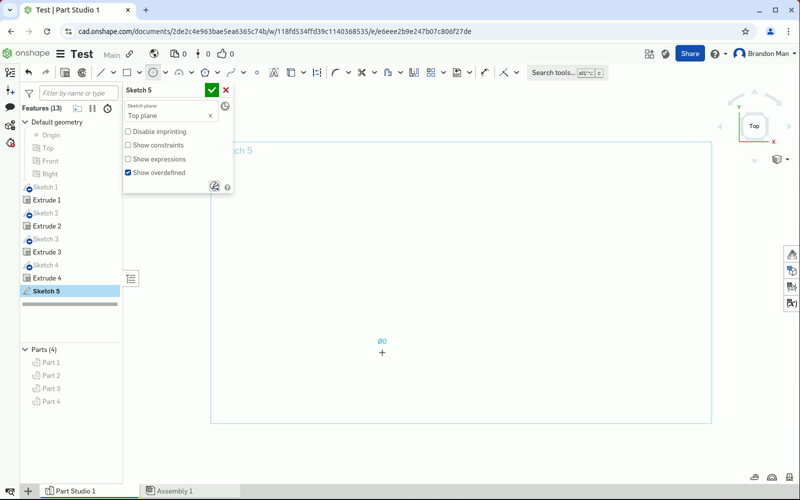
mouse_move(385, 352)
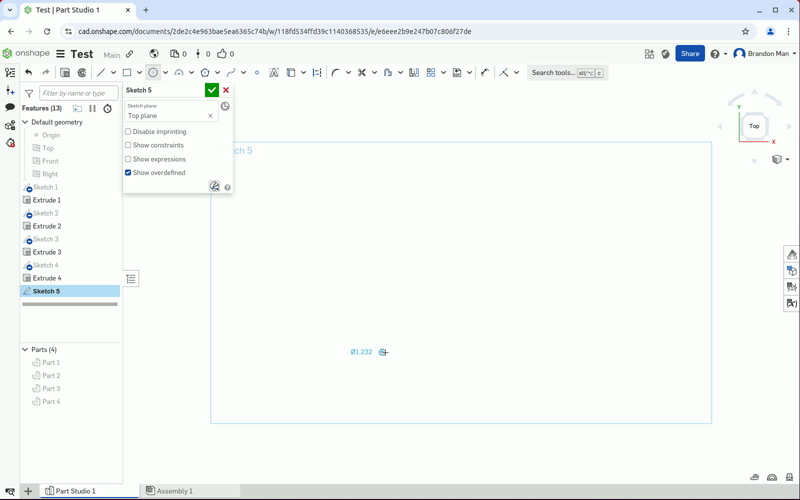
click(385, 352)
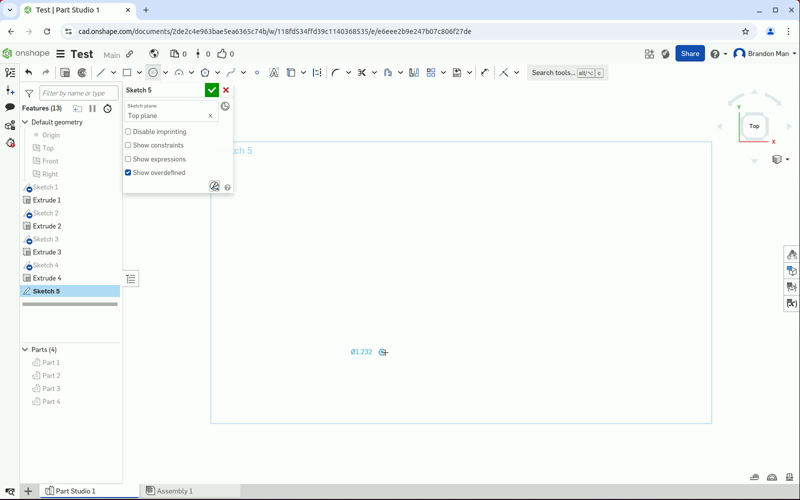
key(esc)
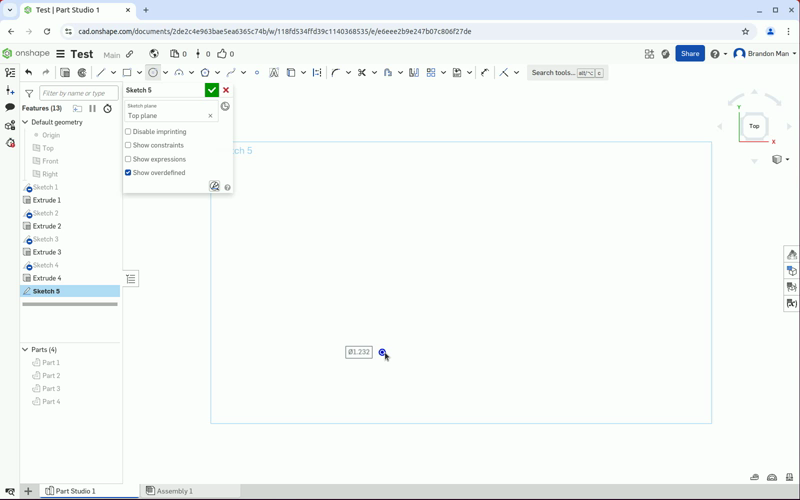
mouse_move(381, 353)
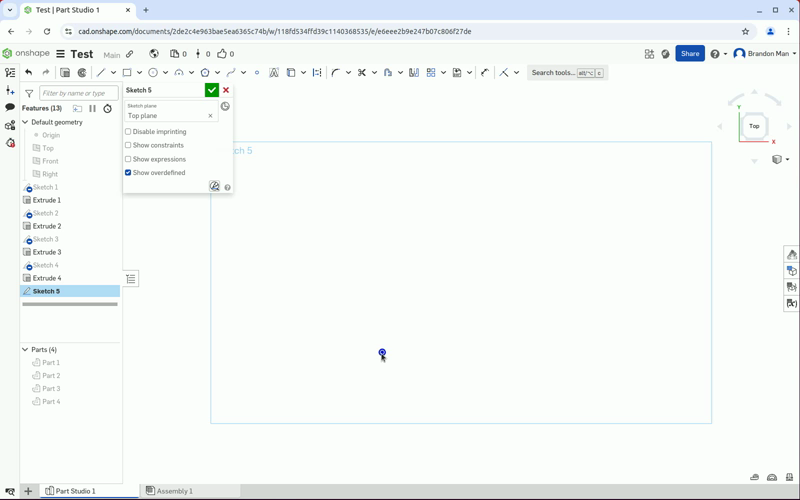
scroll(6)
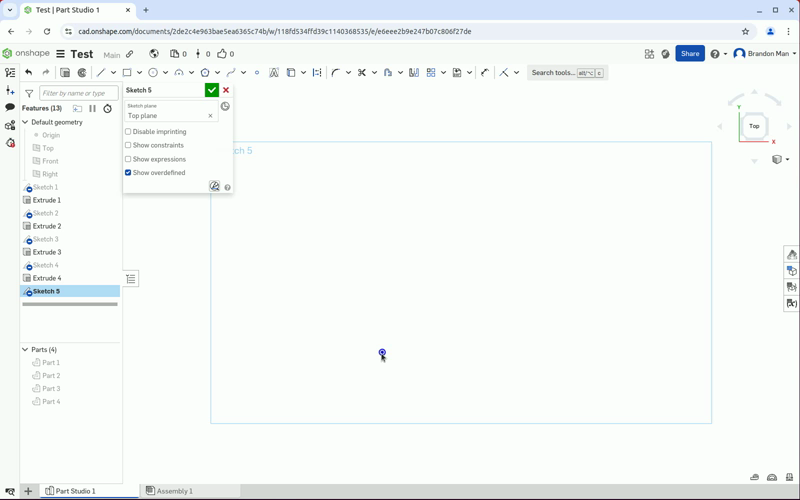
scroll(6)
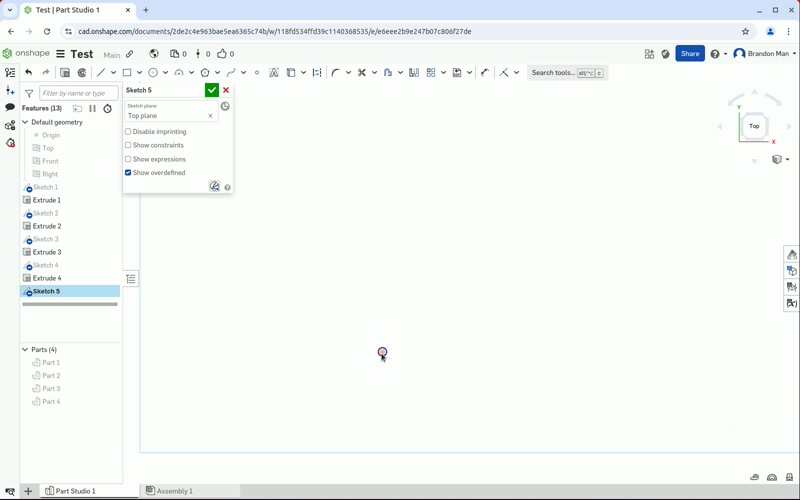
scroll(6)
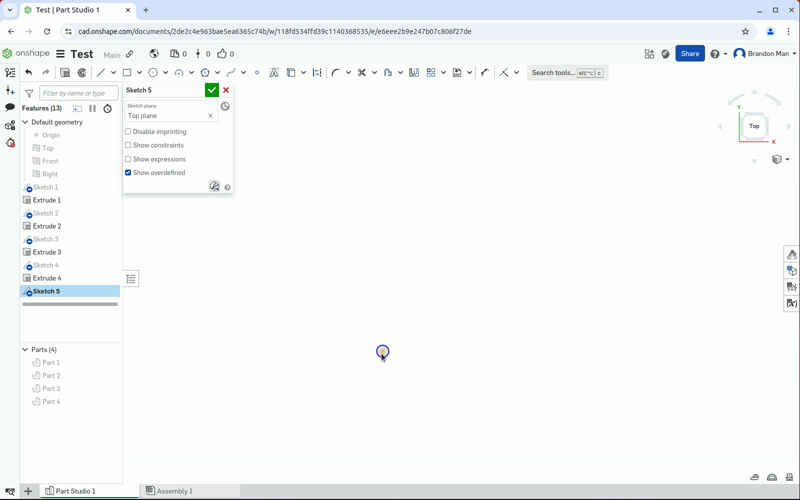
scroll(6)
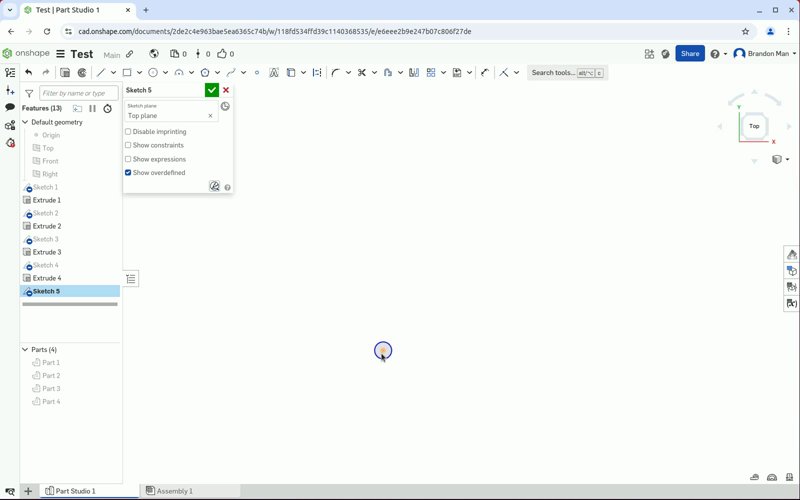
scroll(6)
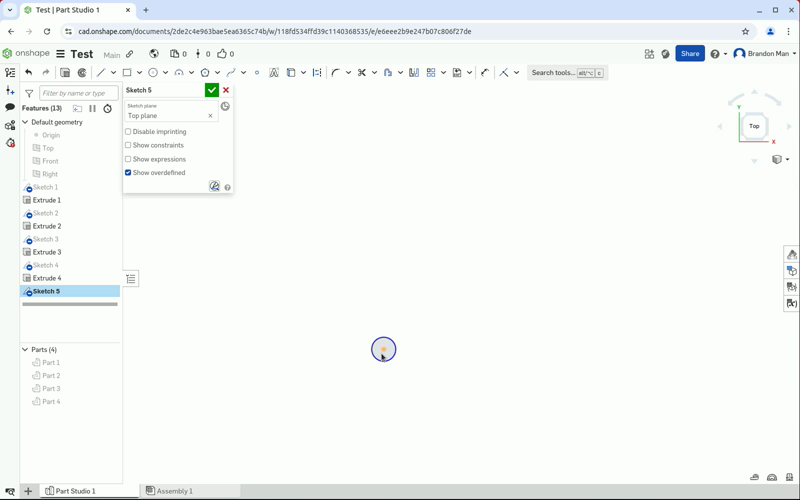
scroll(6)
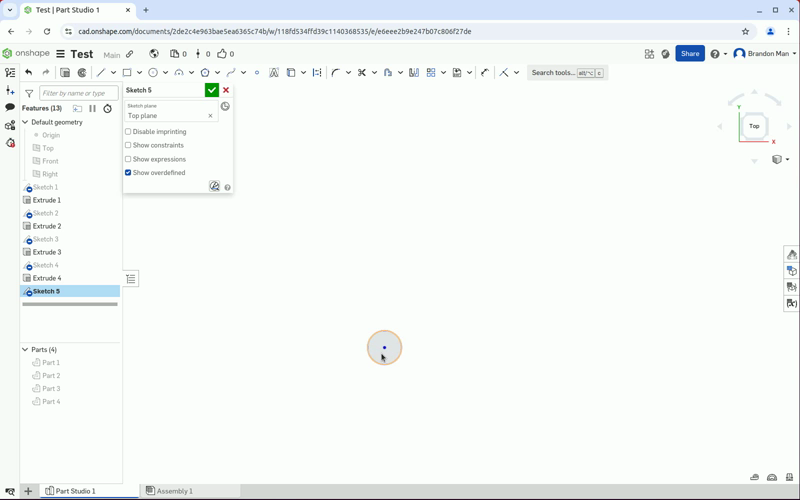
scroll(6)
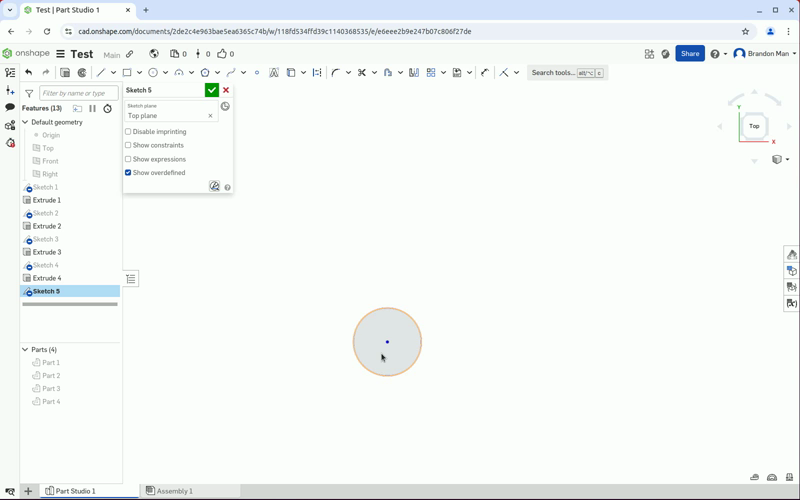
click(381, 353)
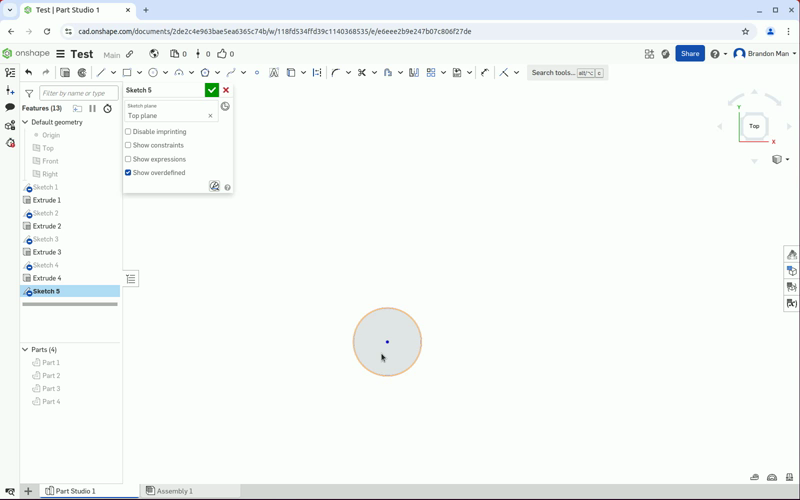
scroll(-6)
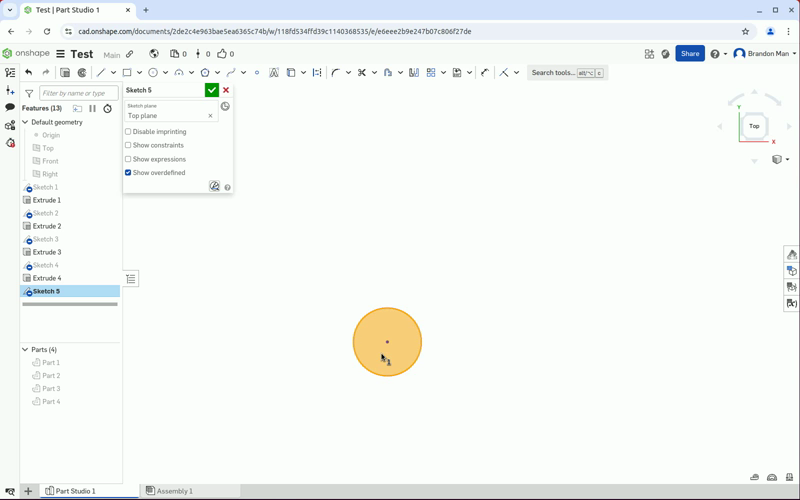
scroll(-6)
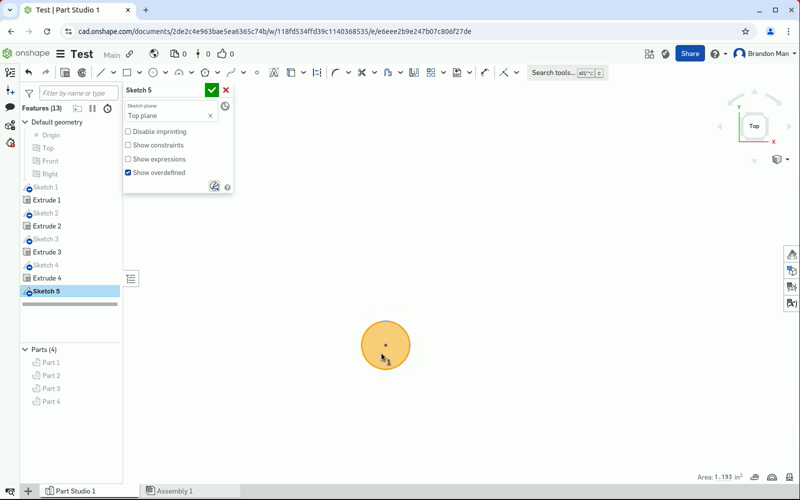
scroll(-6)
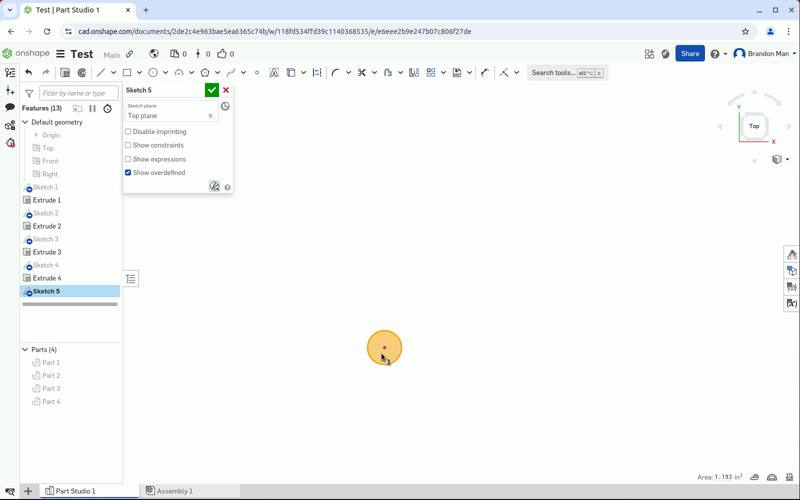
scroll(-6)
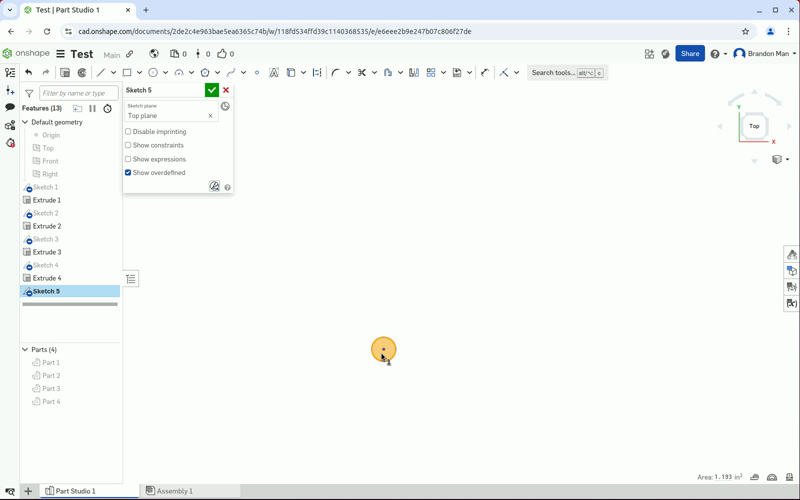
scroll(-6)
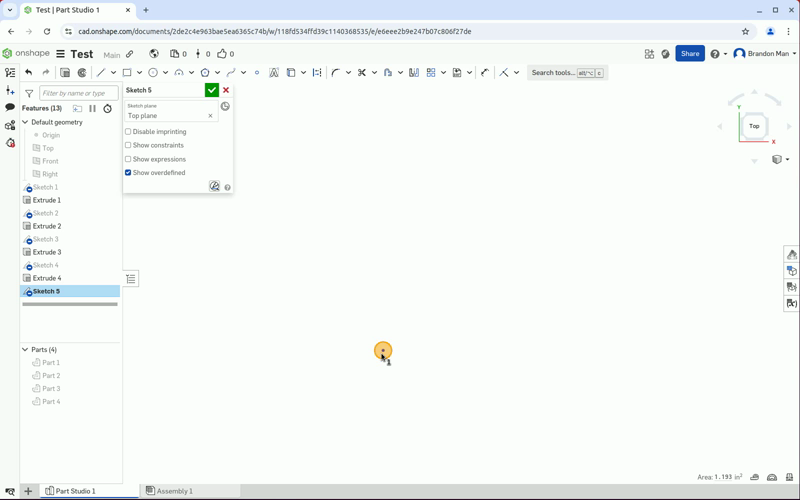
scroll(-6)
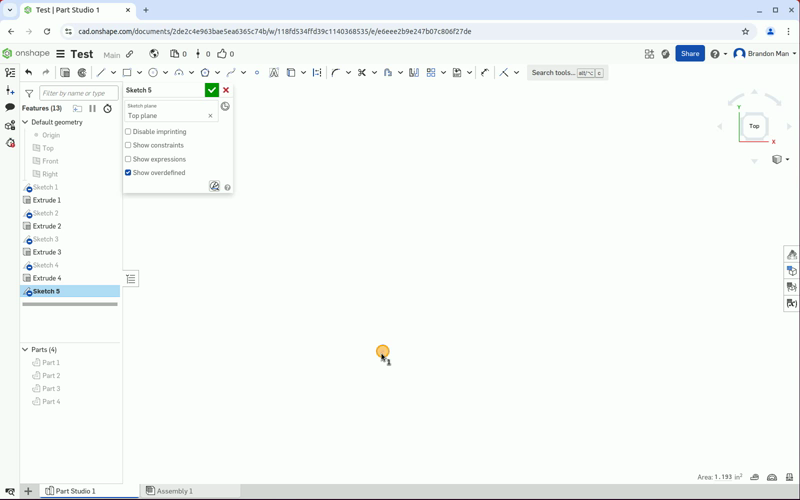
scroll(-6)
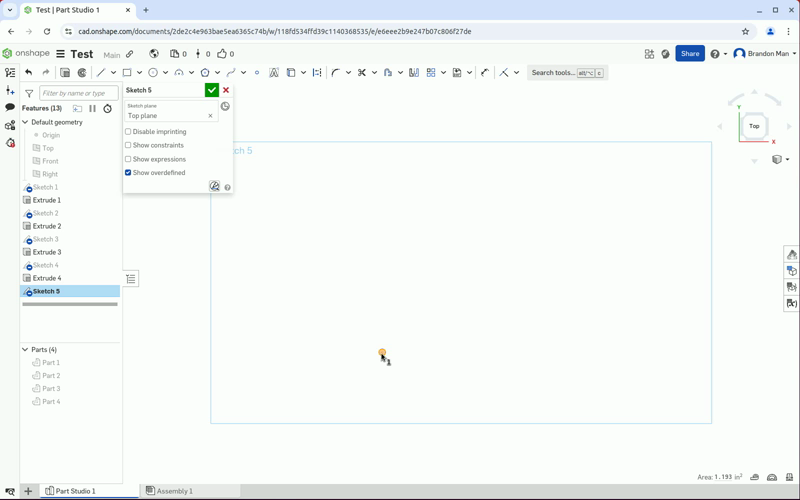
mouse_move(73, 352)
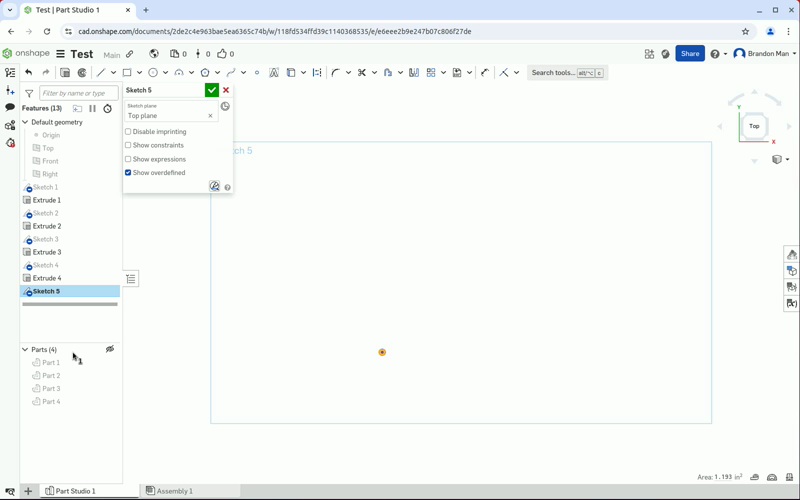
key(shift+y)
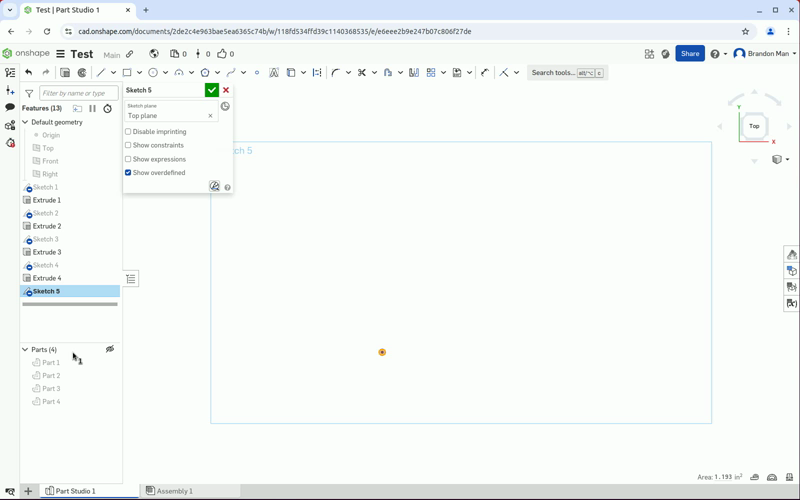
key(shift+e)
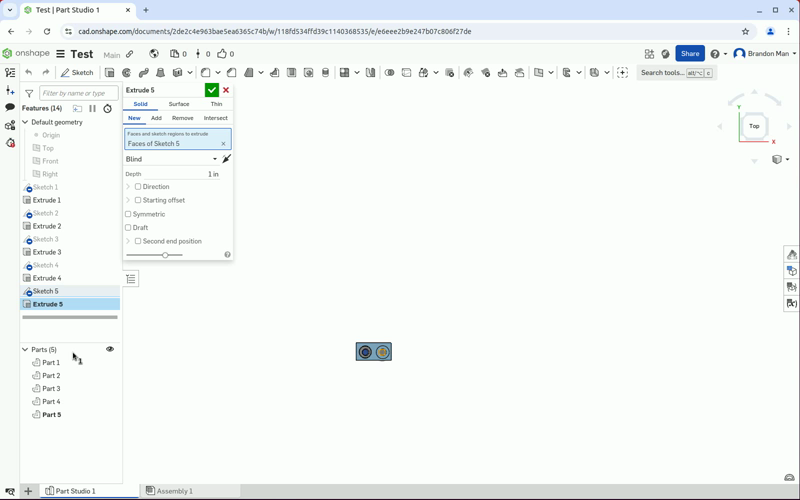
mouse_move(143, 106)
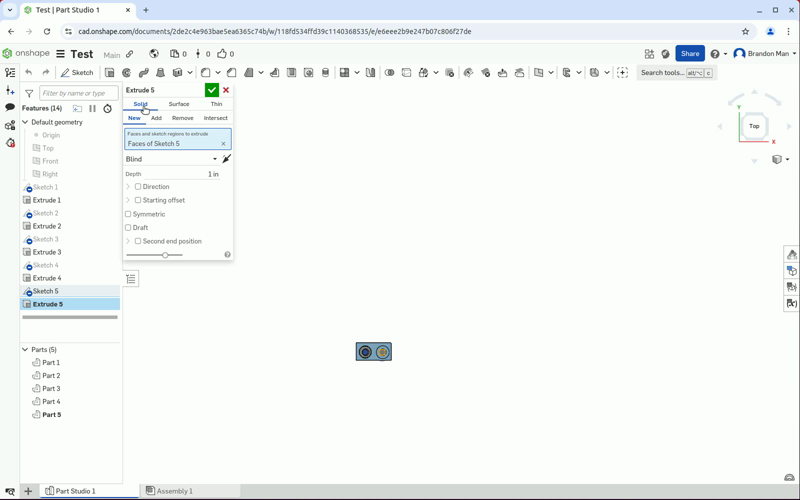
click(143, 106)
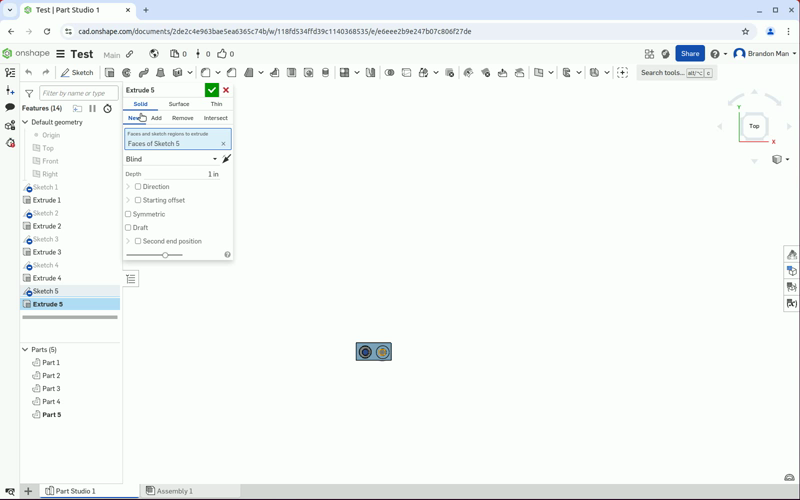
mouse_move(137, 120)
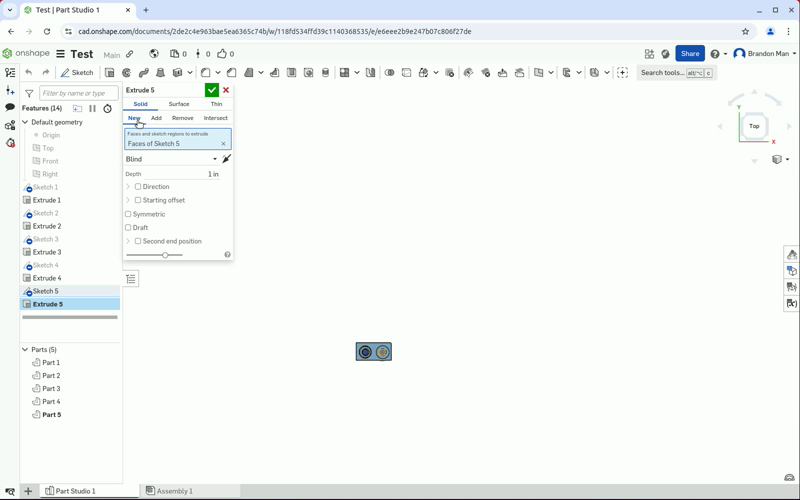
click(137, 120)
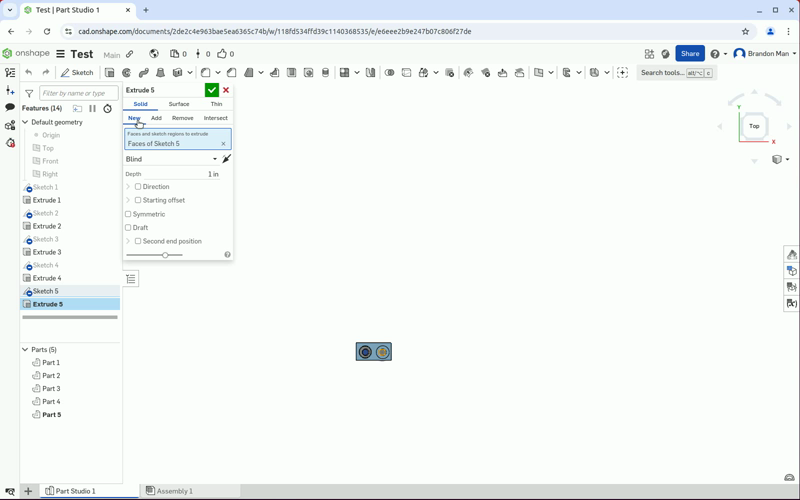
key(tab, 4)
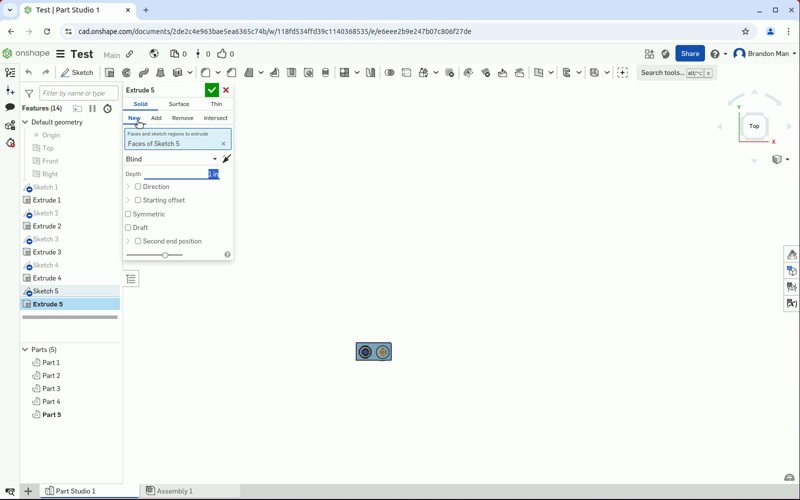
text(-1.204)
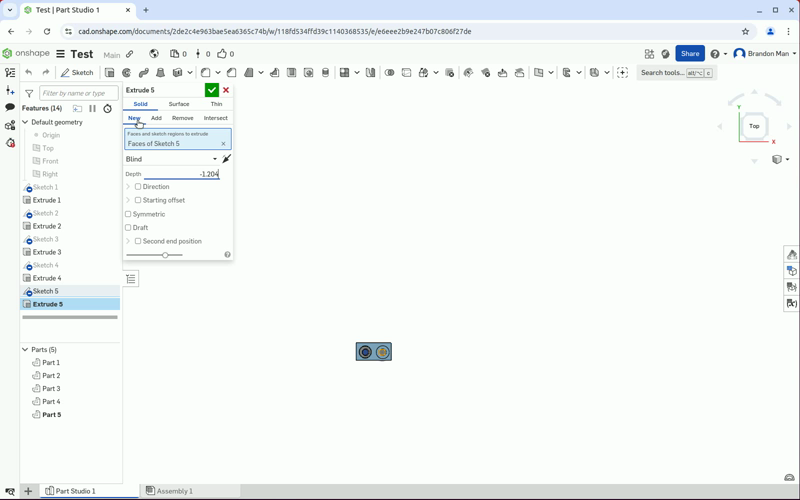
key(enter)
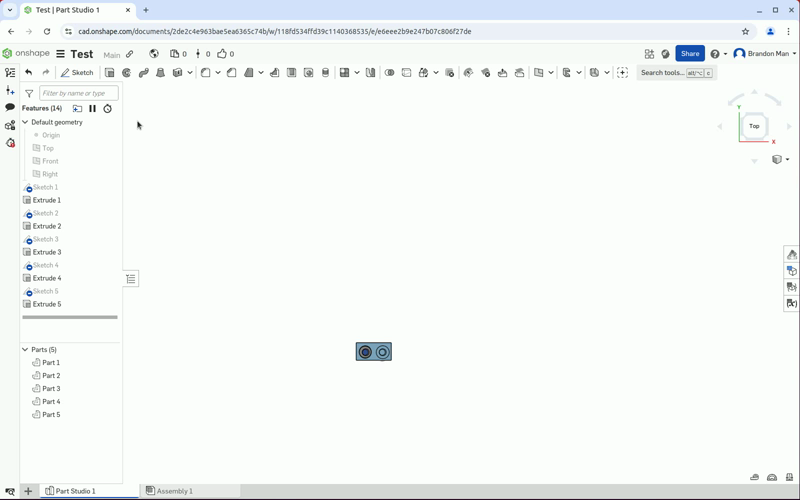
key(shift+h)
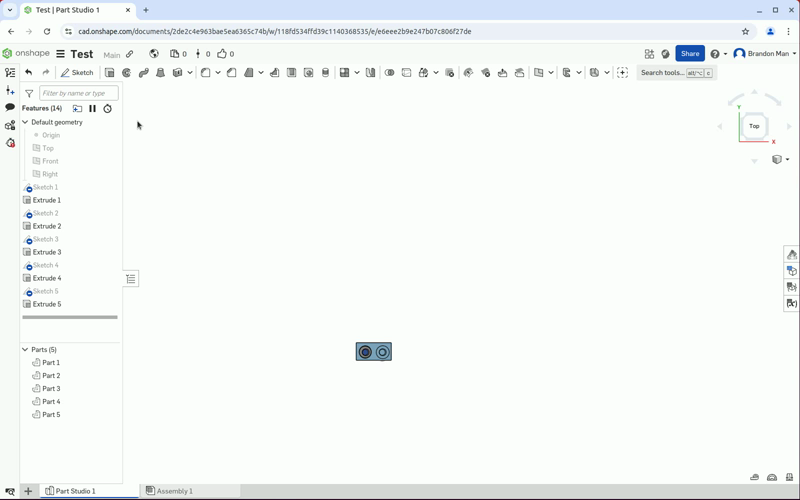
key(shift+h)
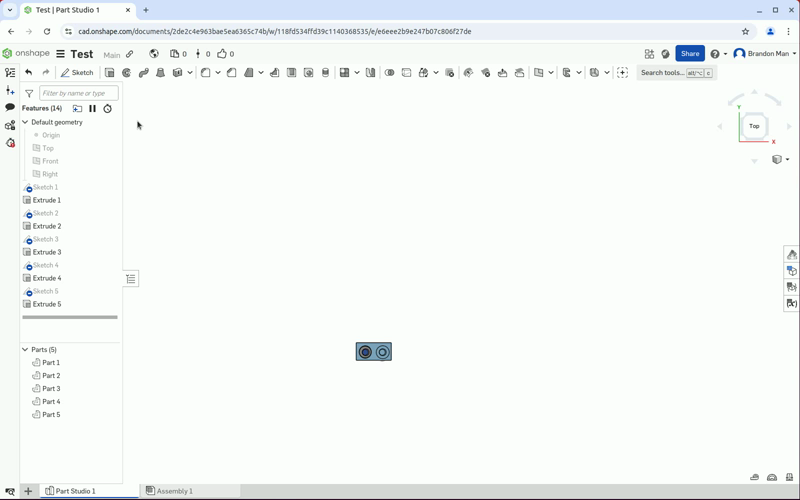
mouse_move(73, 189)
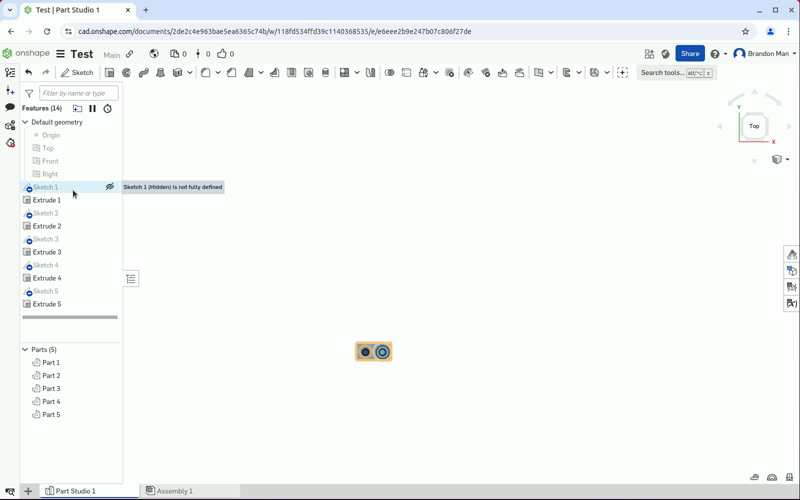
click(73, 189)
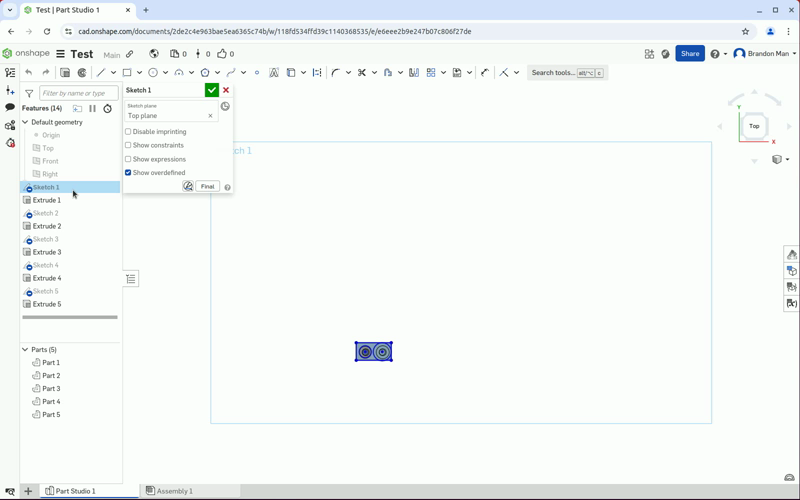
mouse_move(229, 92)
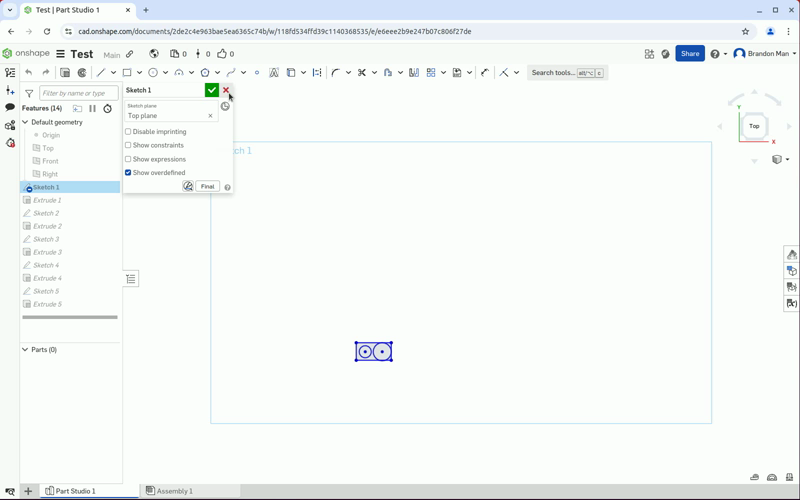
click(229, 92)
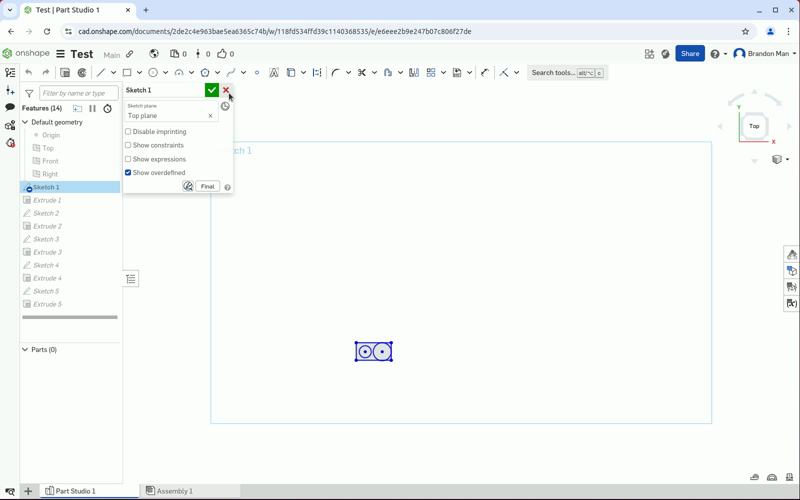
key(shift+s)
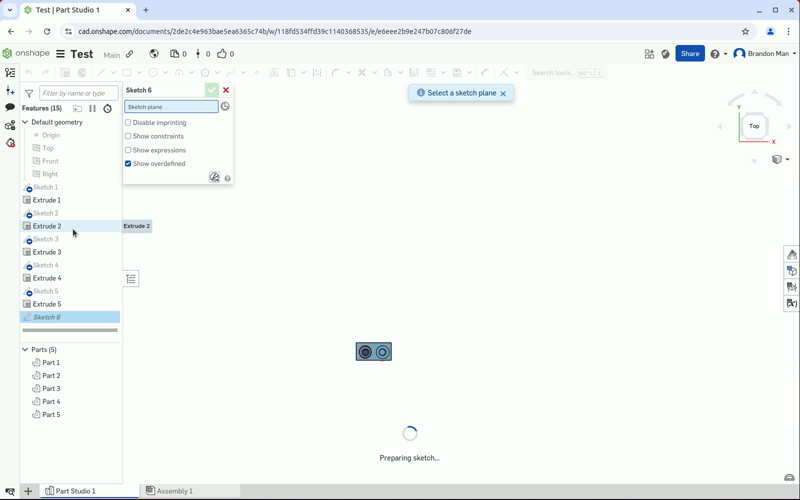
scroll(3)
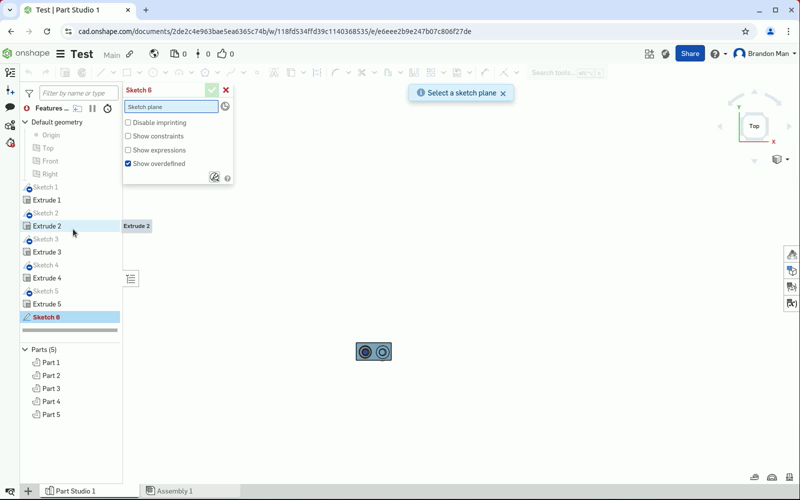
mouse_move(73, 150)
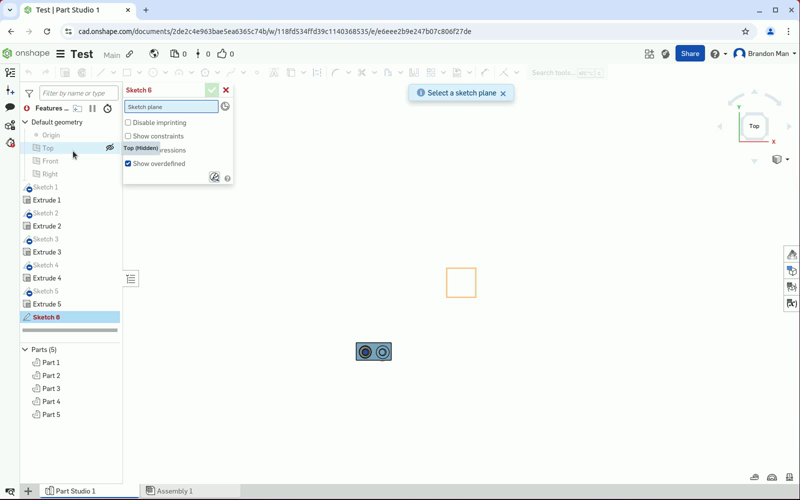
click(73, 150)
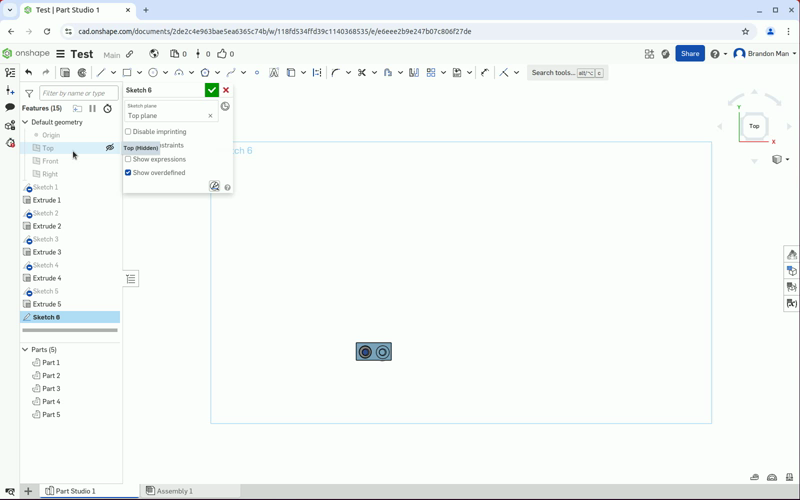
mouse_move(73, 352)
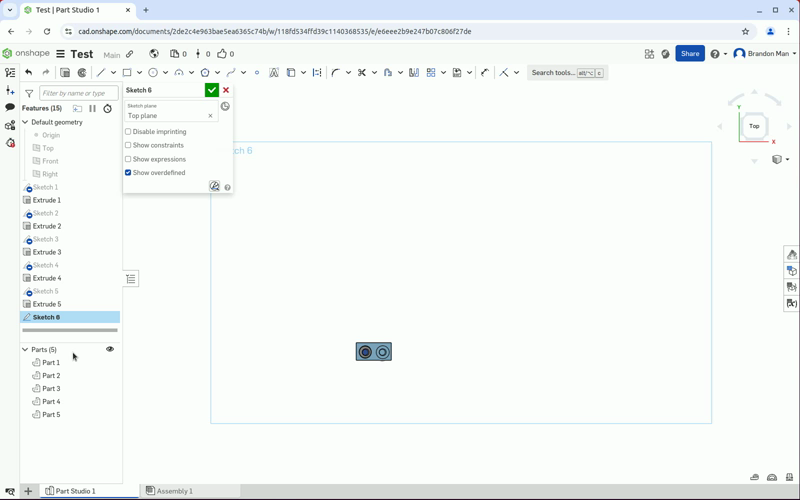
key(y)
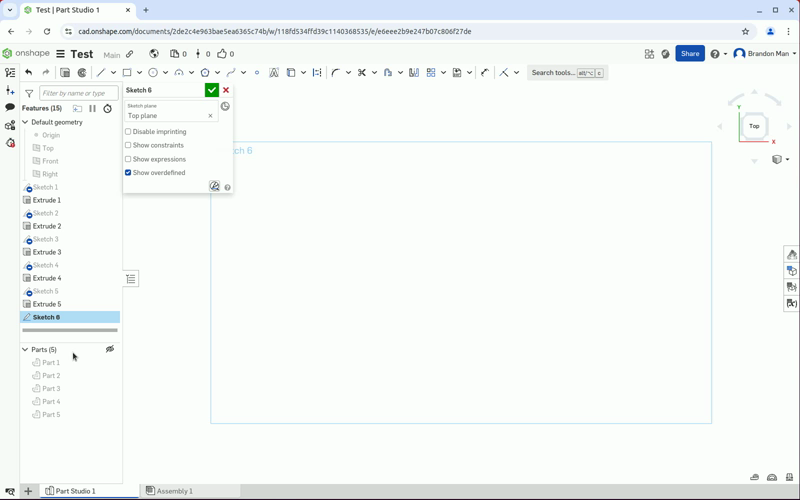
key(c)
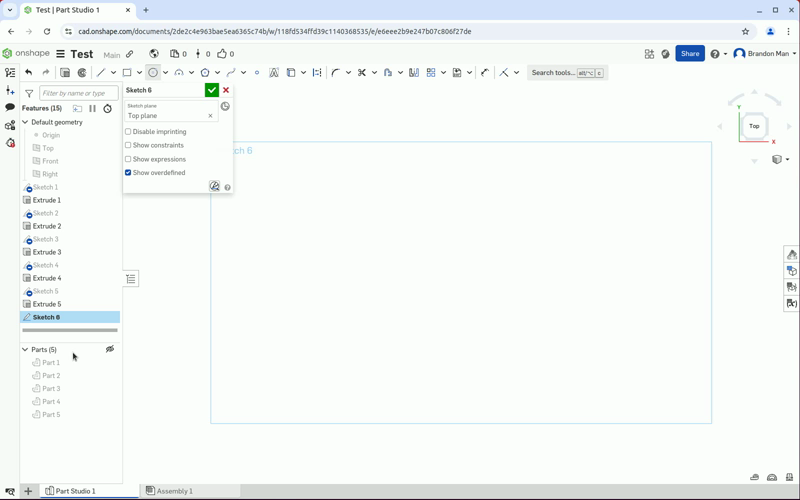
key_down(shift)
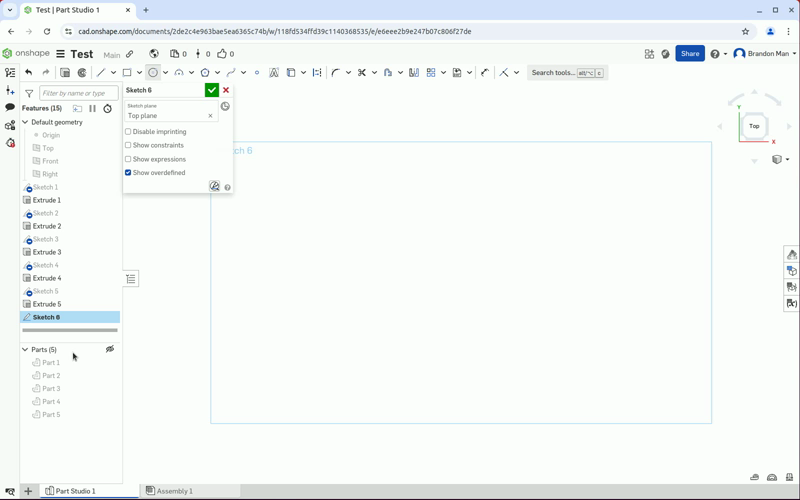
mouse_move(365, 352)
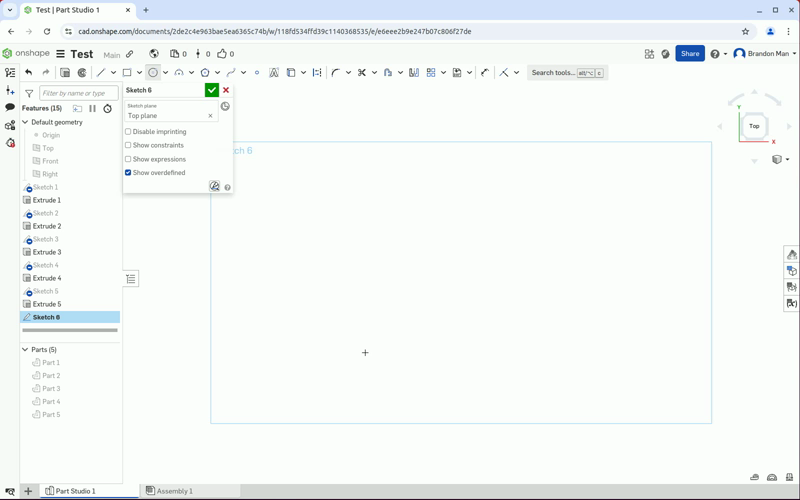
click(365, 352)
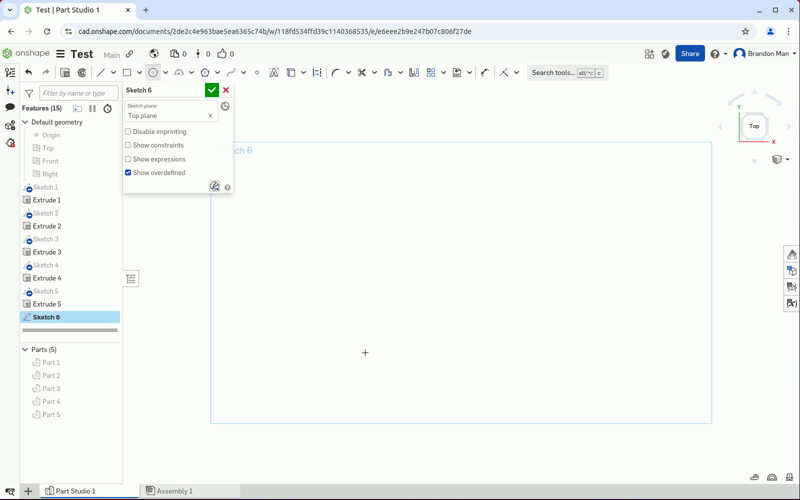
key_up(shift)
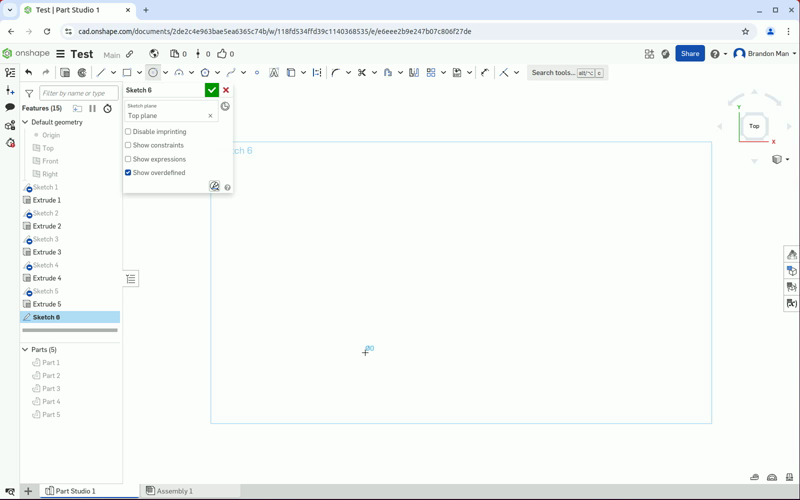
mouse_move(371, 352)
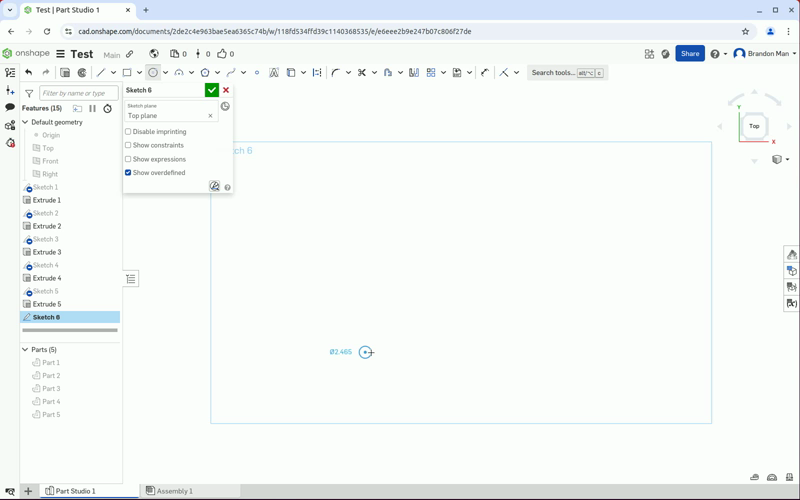
click(371, 352)
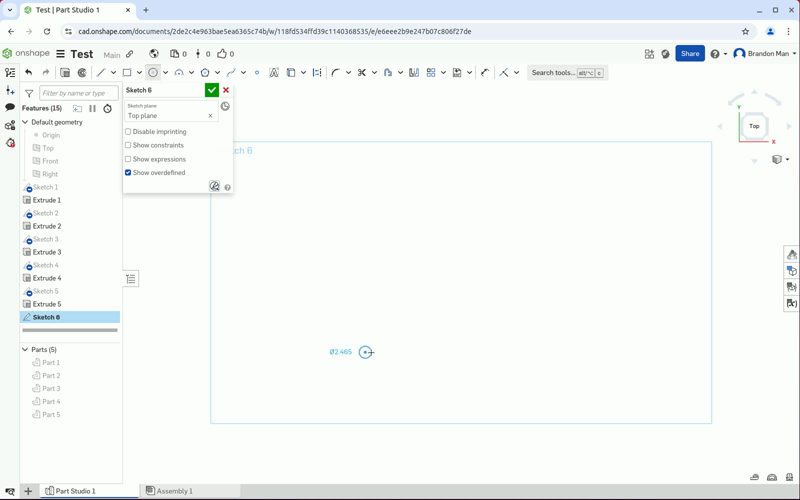
key(esc)
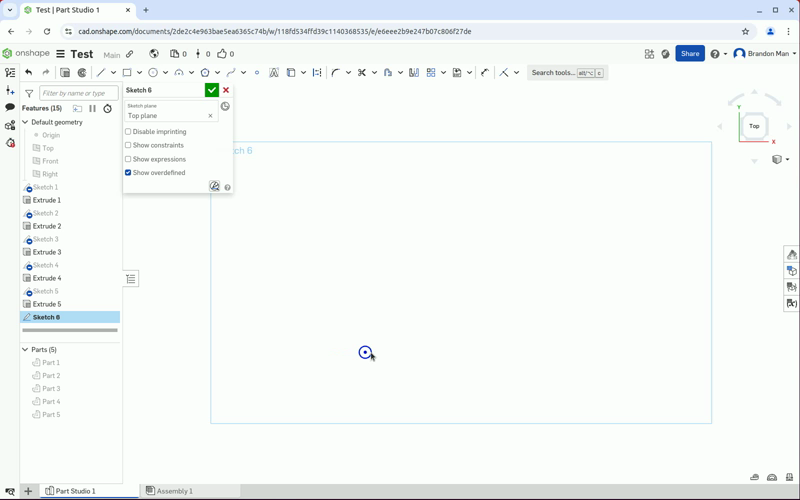
key(c)
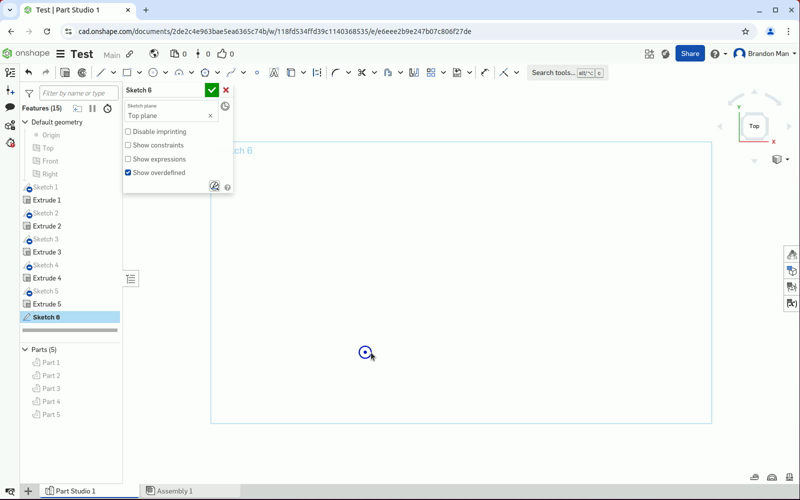
key_down(shift)
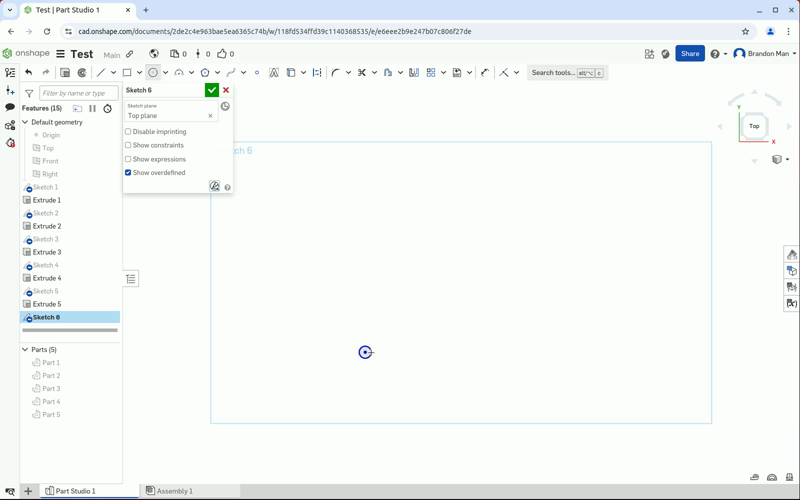
mouse_move(365, 352)
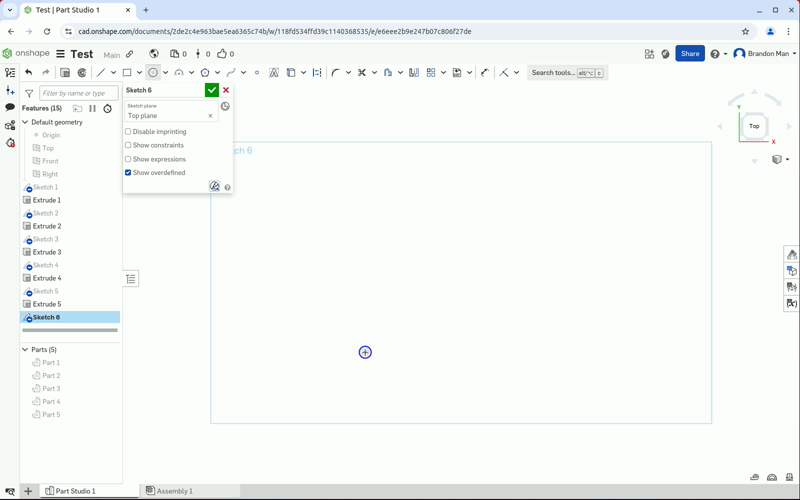
click(365, 352)
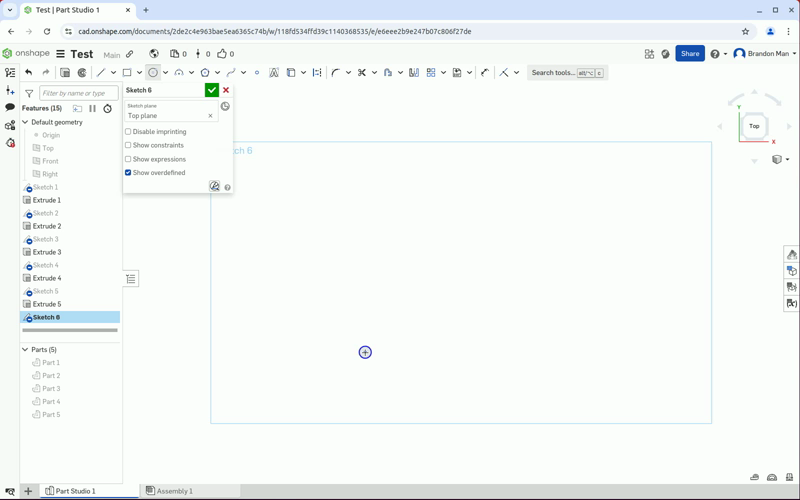
key_up(shift)
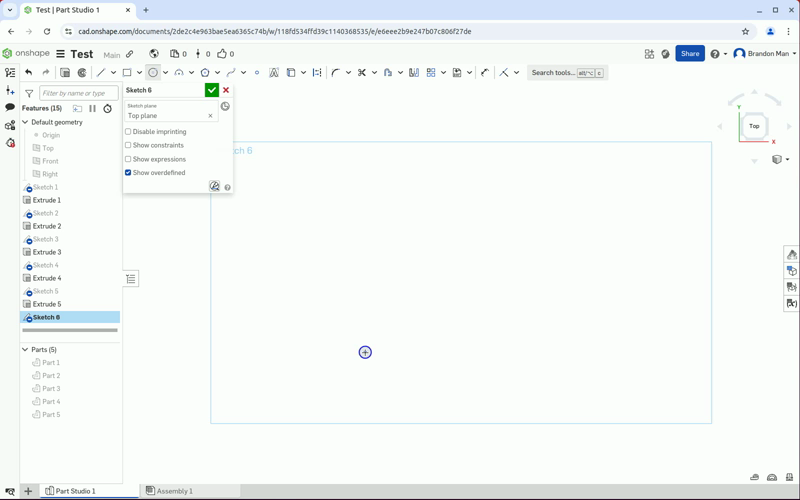
mouse_move(368, 352)
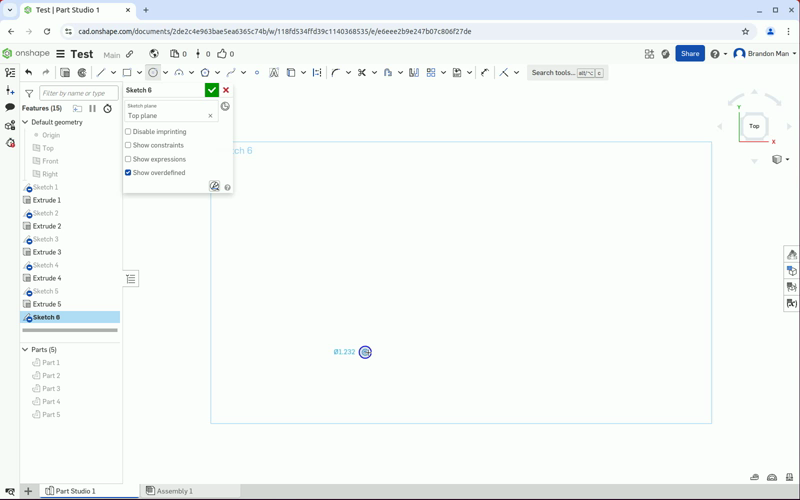
scroll(6)
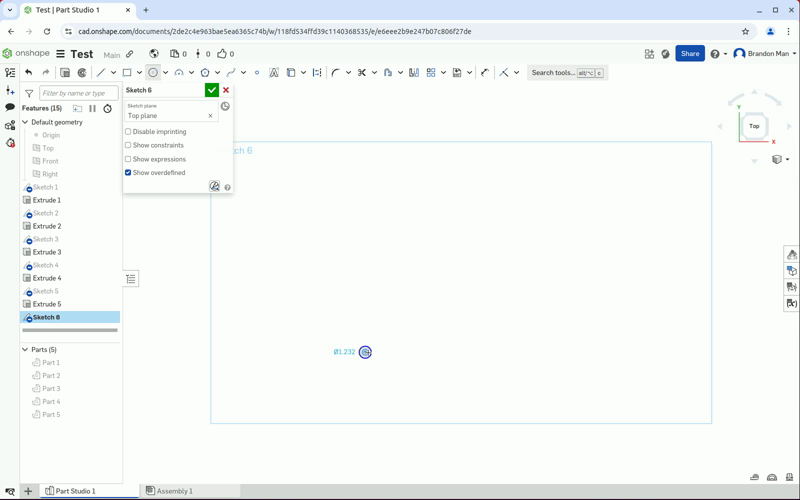
scroll(6)
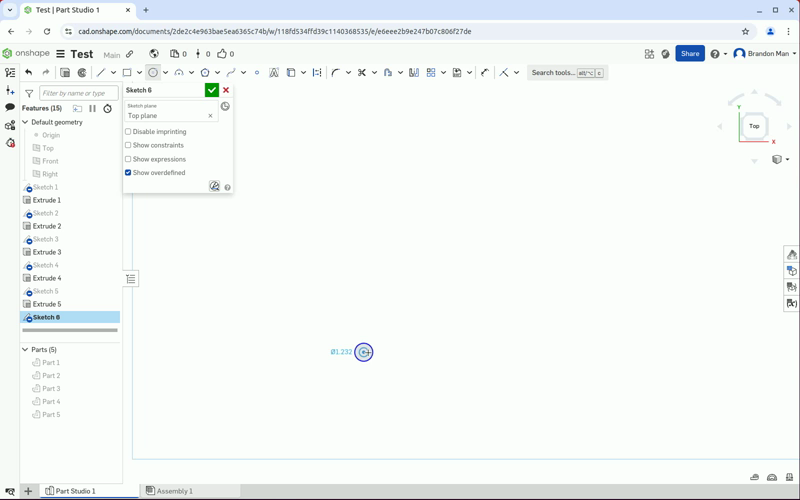
scroll(6)
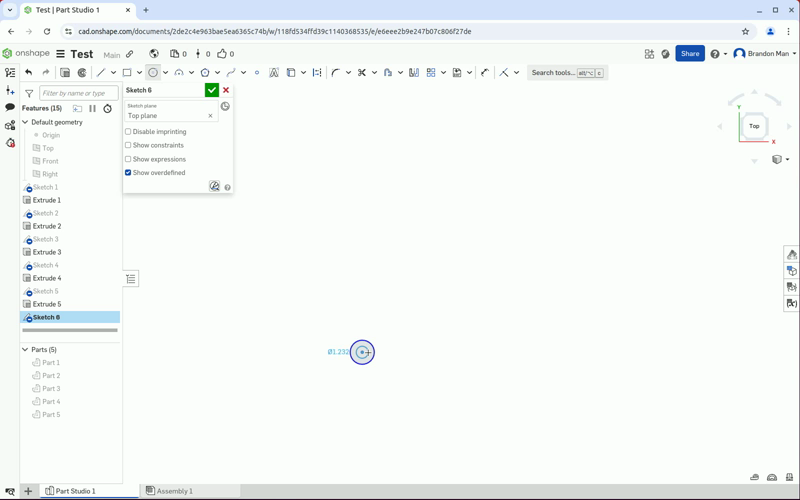
scroll(6)
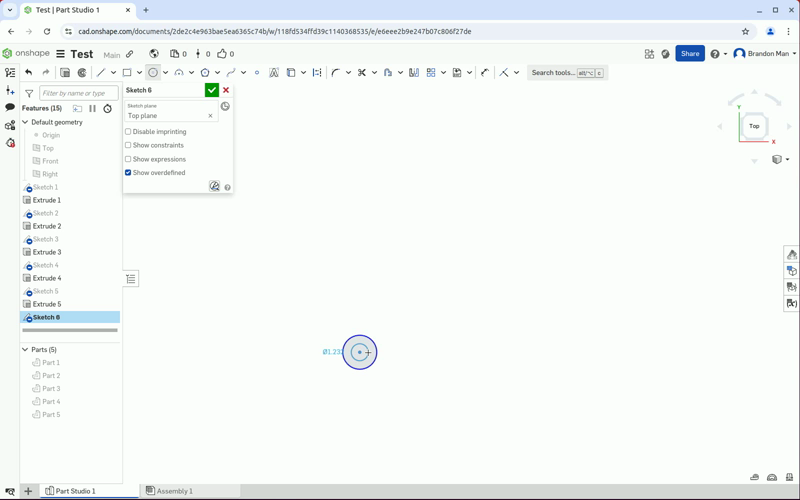
scroll(6)
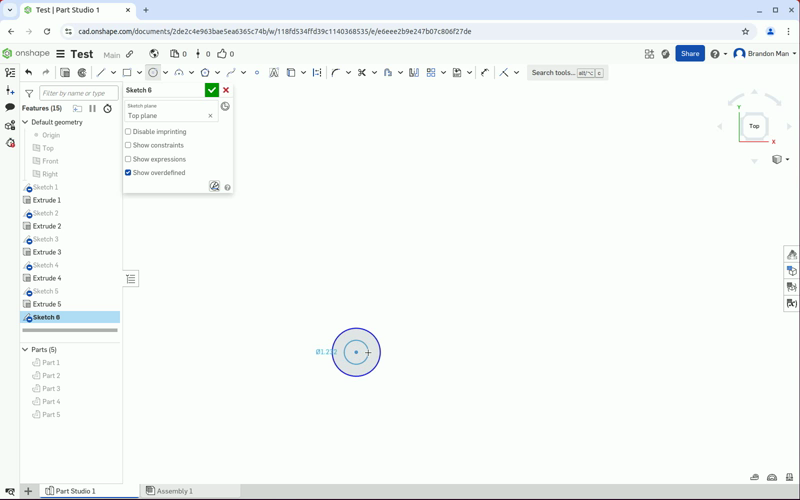
scroll(6)
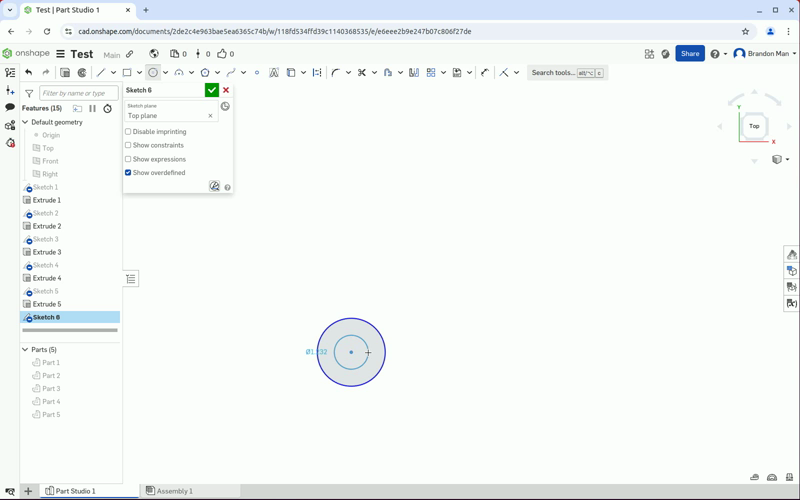
scroll(6)
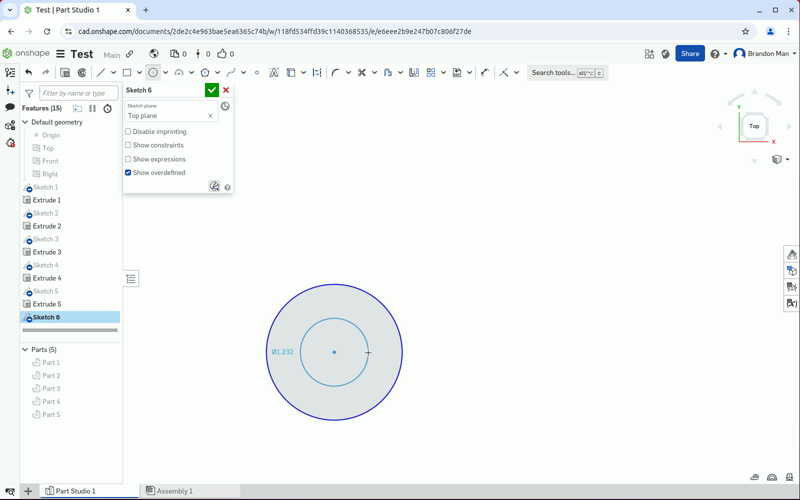
click(368, 352)
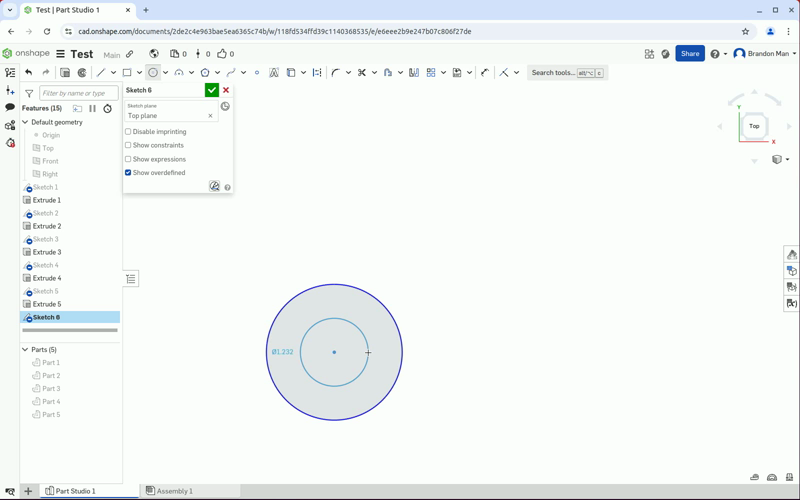
scroll(-6)
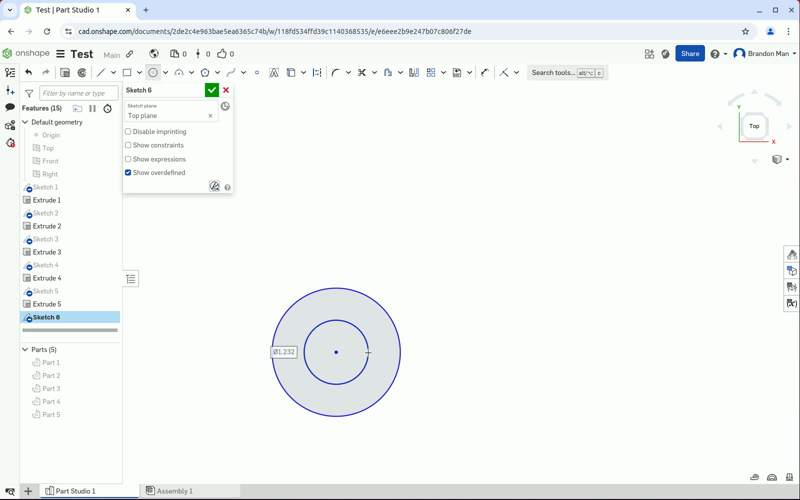
scroll(-6)
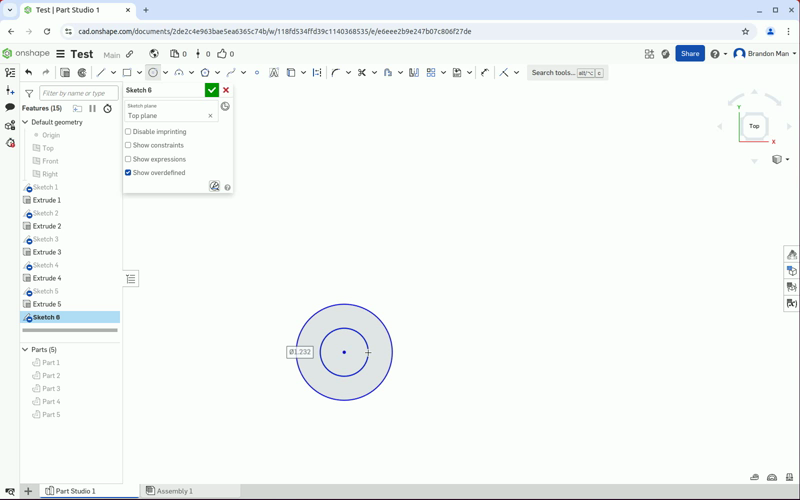
scroll(-6)
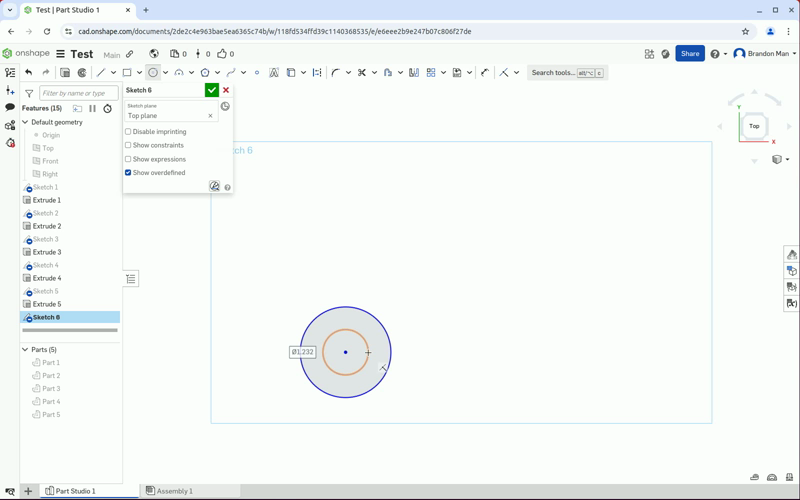
scroll(-6)
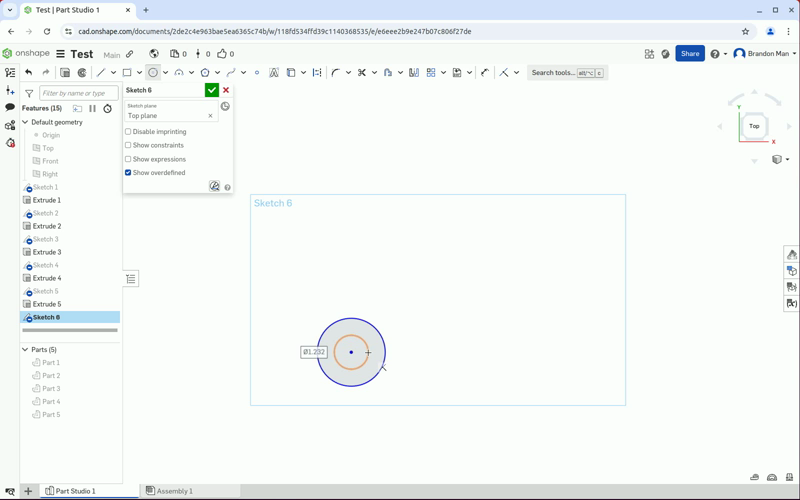
scroll(-6)
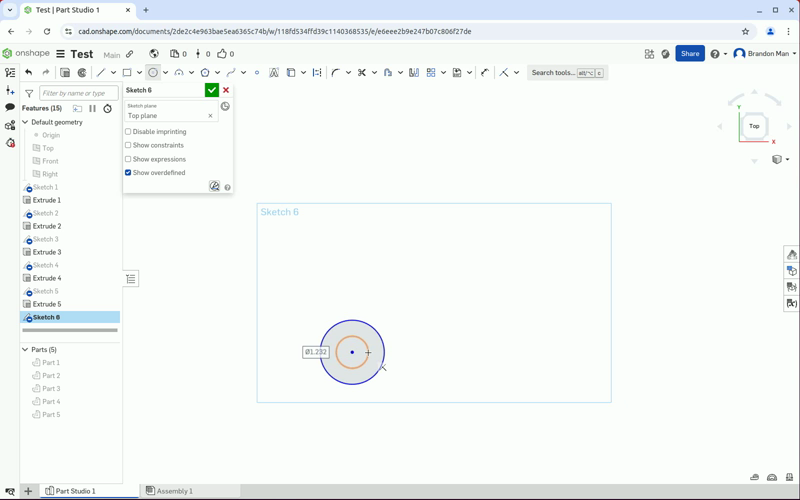
scroll(-6)
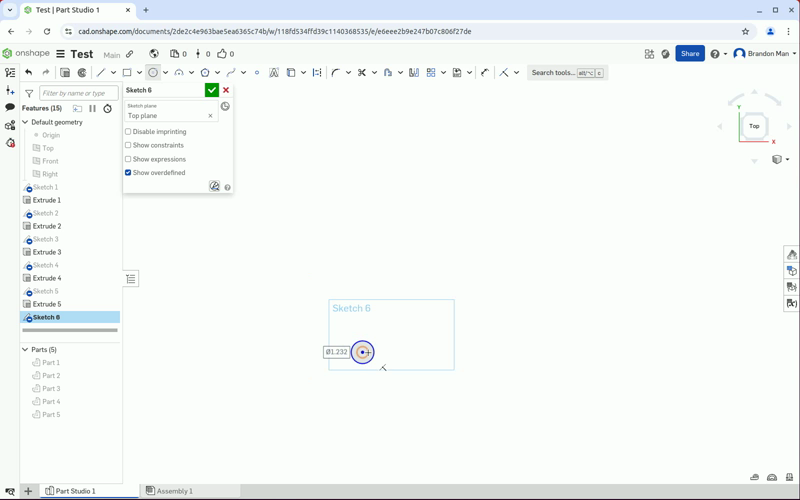
scroll(-6)
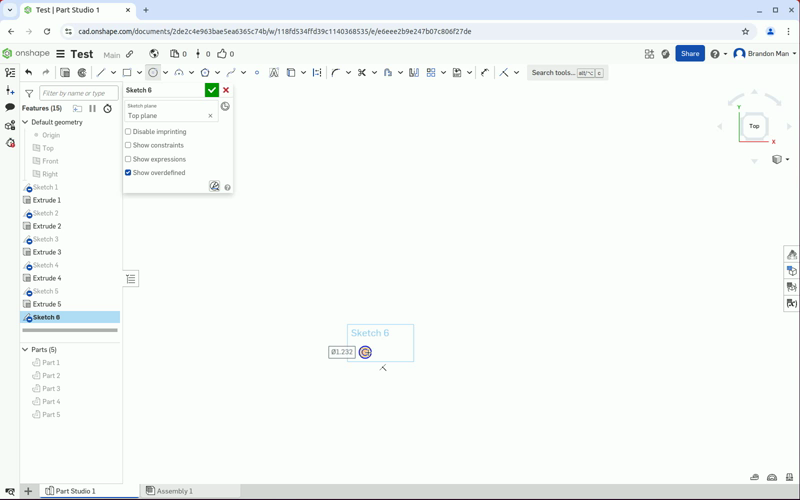
key(esc)
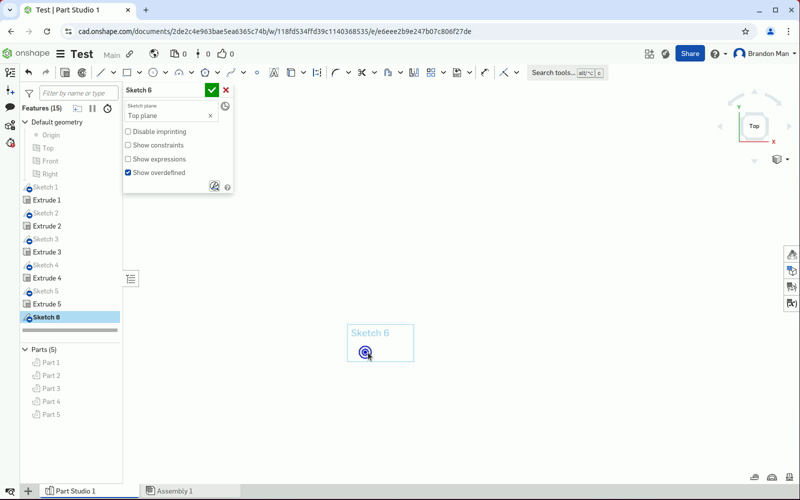
mouse_move(360, 351)
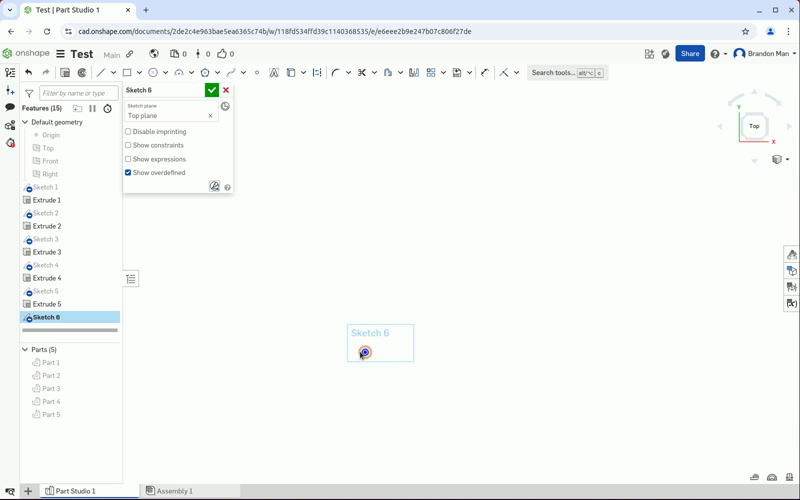
scroll(6)
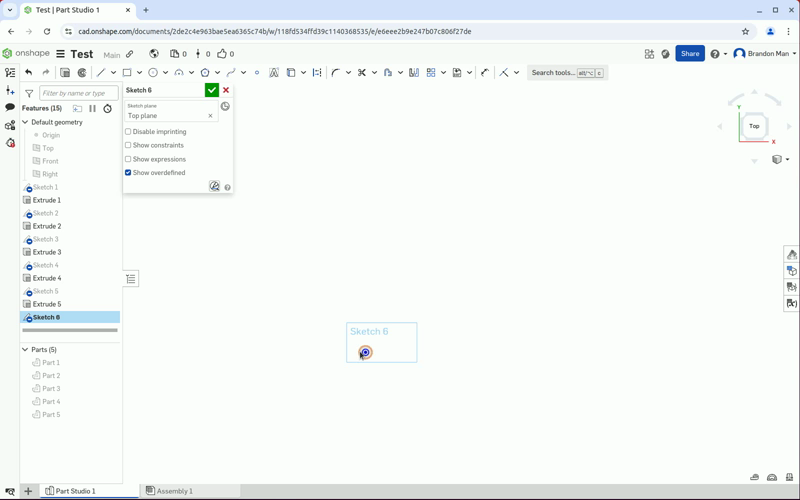
scroll(6)
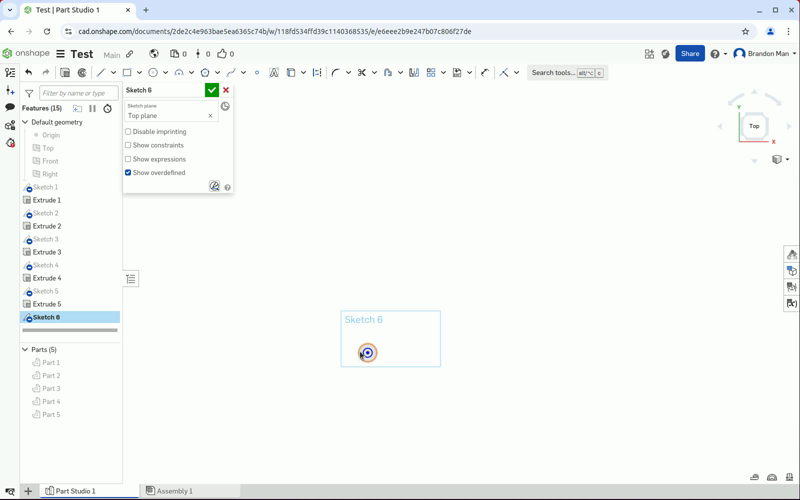
scroll(6)
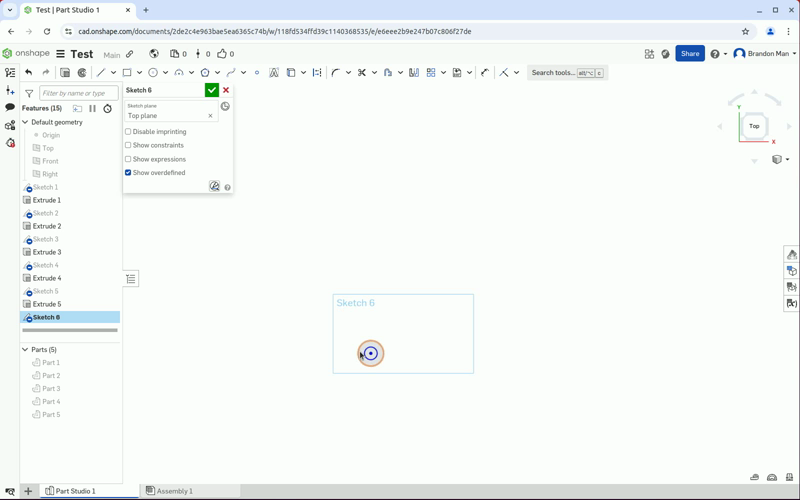
scroll(6)
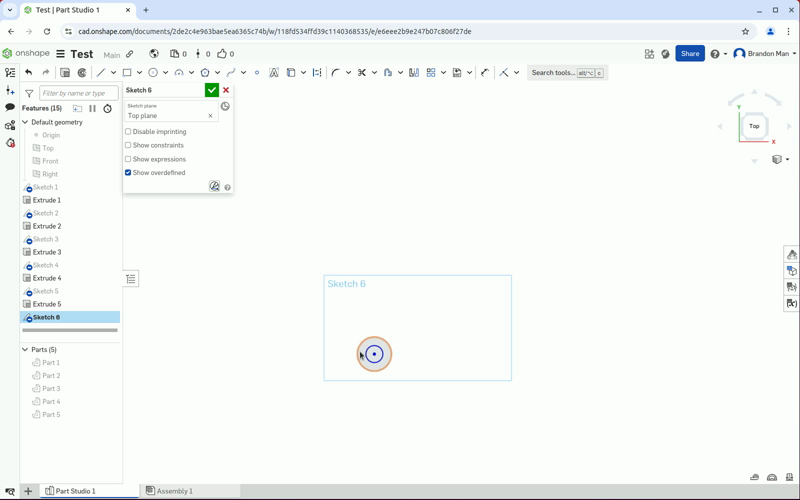
scroll(6)
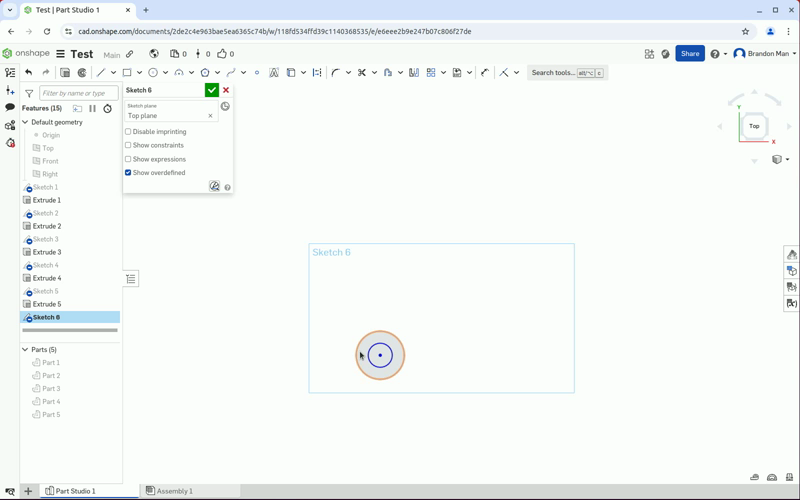
scroll(6)
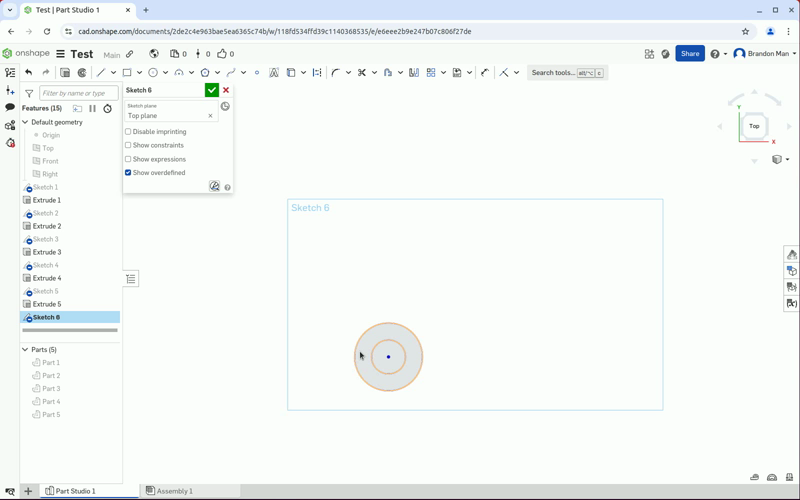
scroll(6)
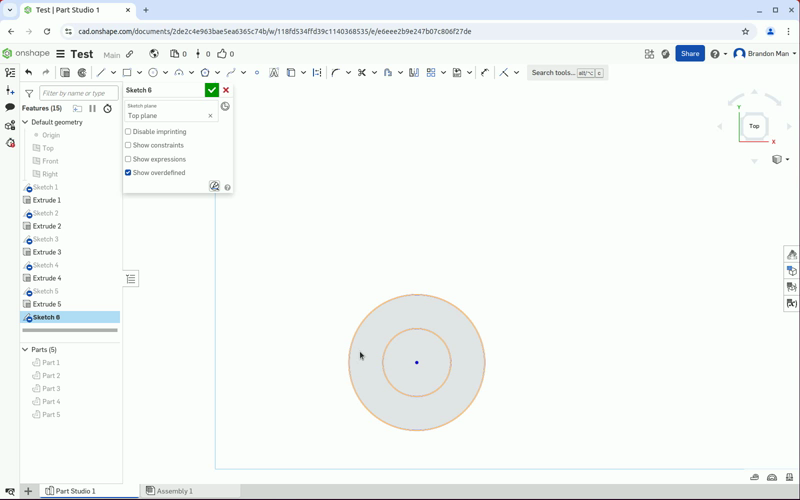
click(360, 351)
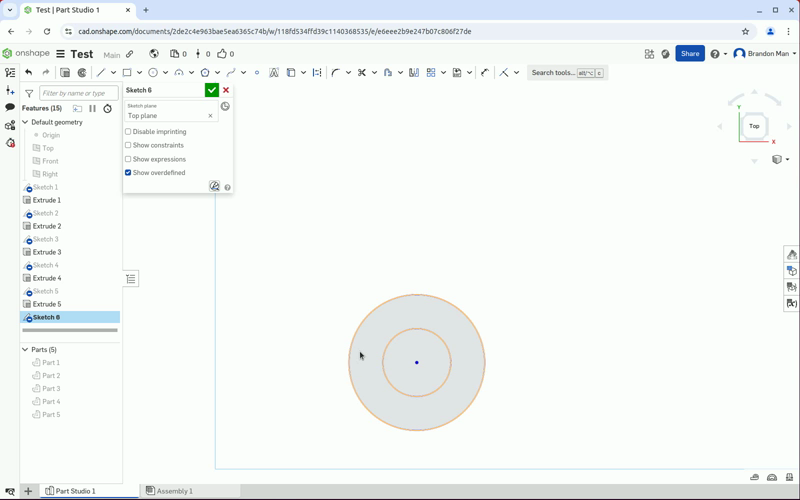
scroll(-6)
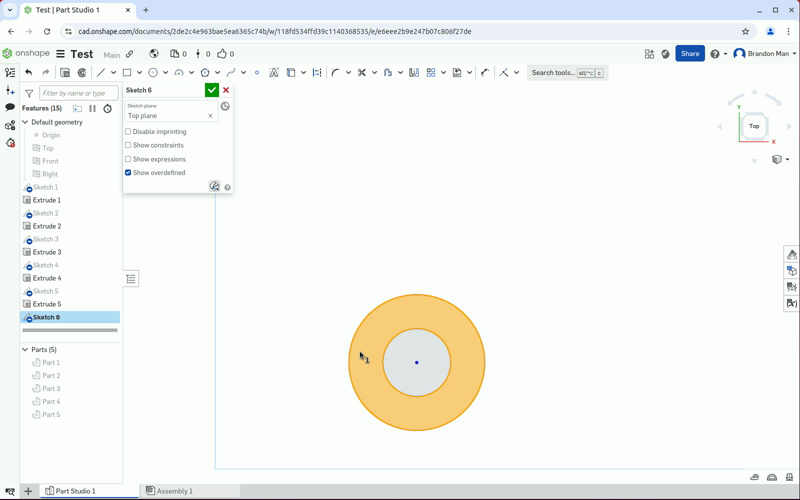
scroll(-6)
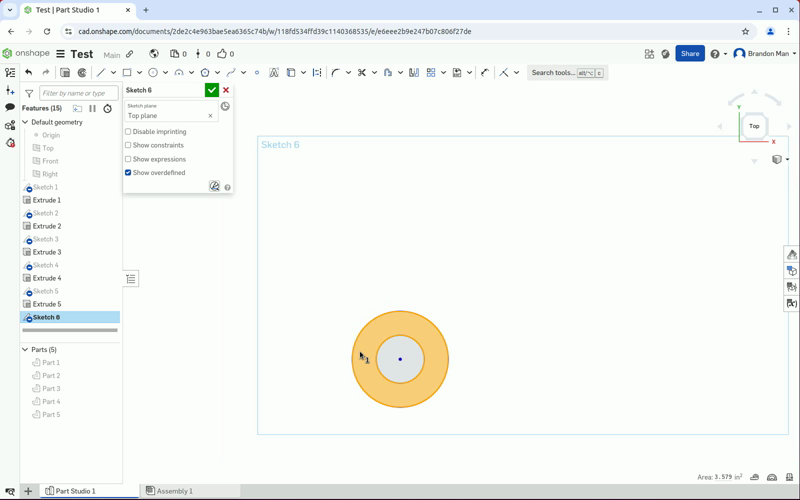
scroll(-6)
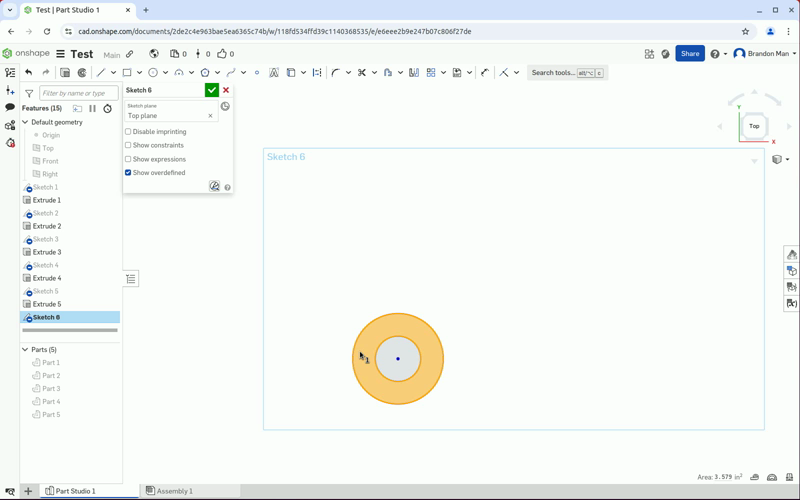
scroll(-6)
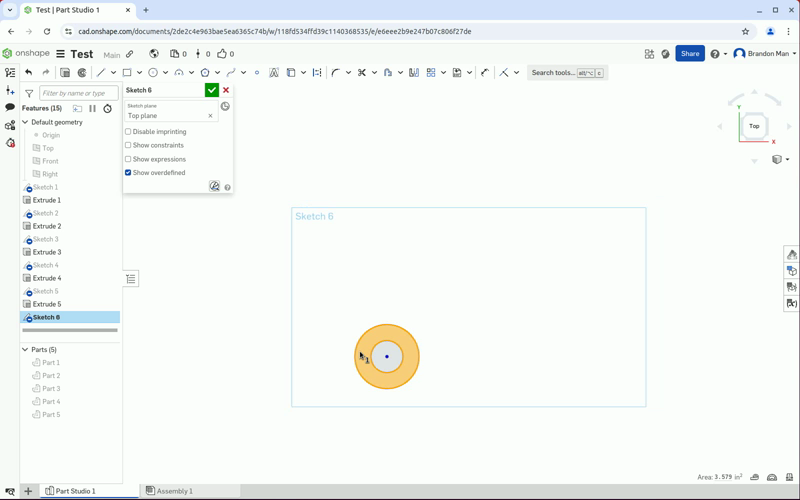
scroll(-6)
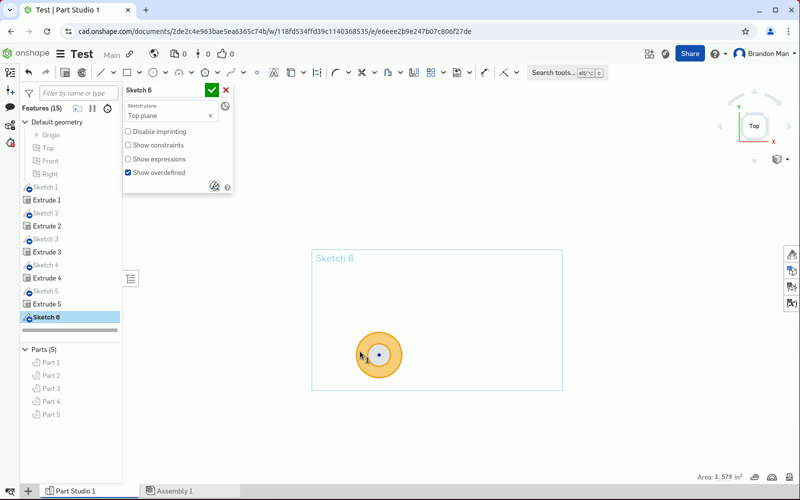
scroll(-6)
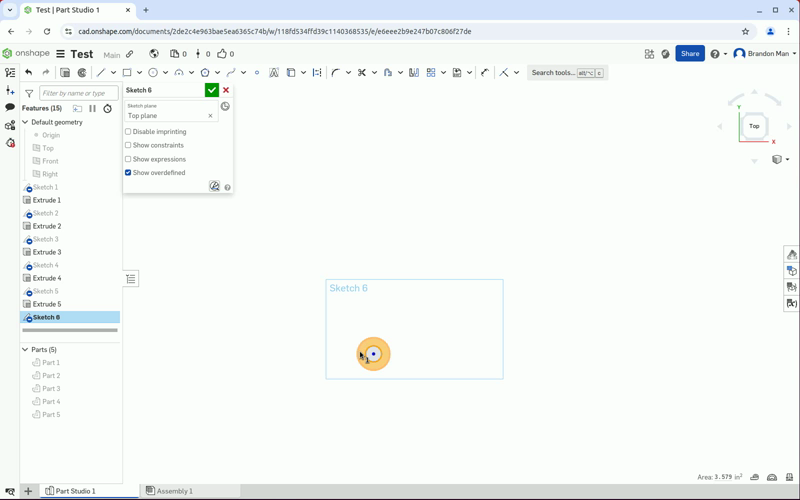
scroll(-6)
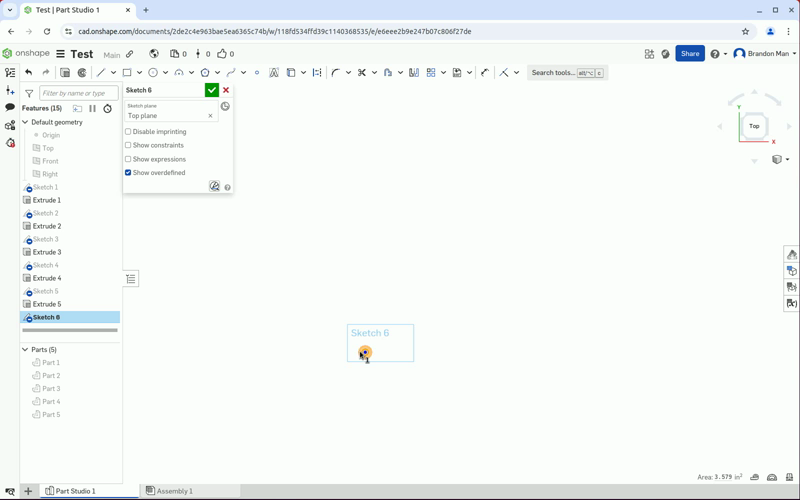
mouse_move(73, 352)
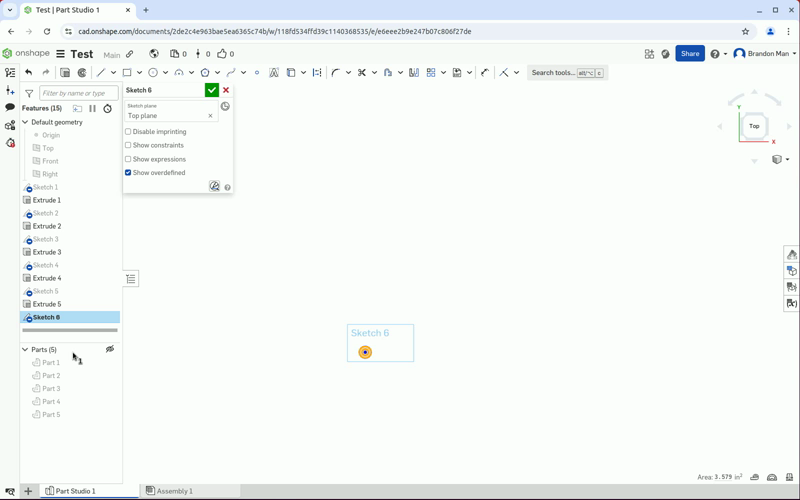
key(shift+y)
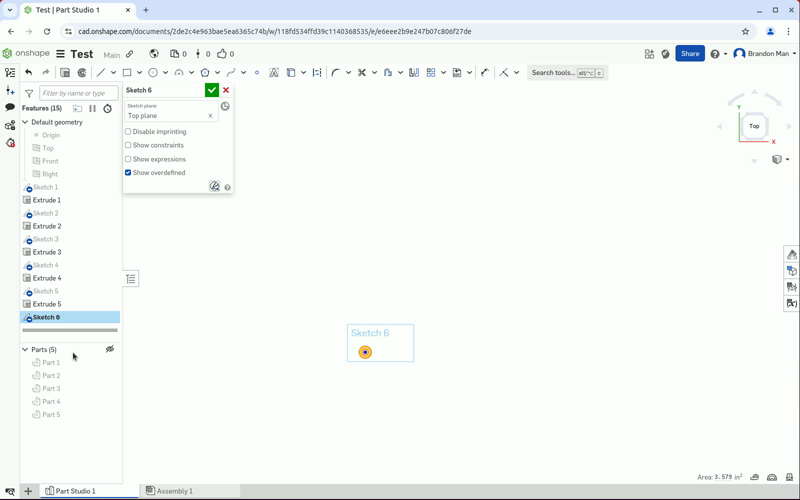
key(shift+e)
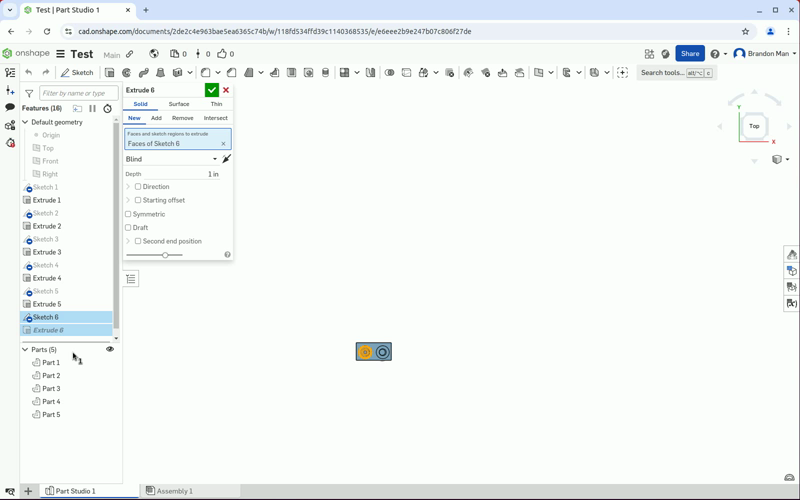
mouse_move(143, 106)
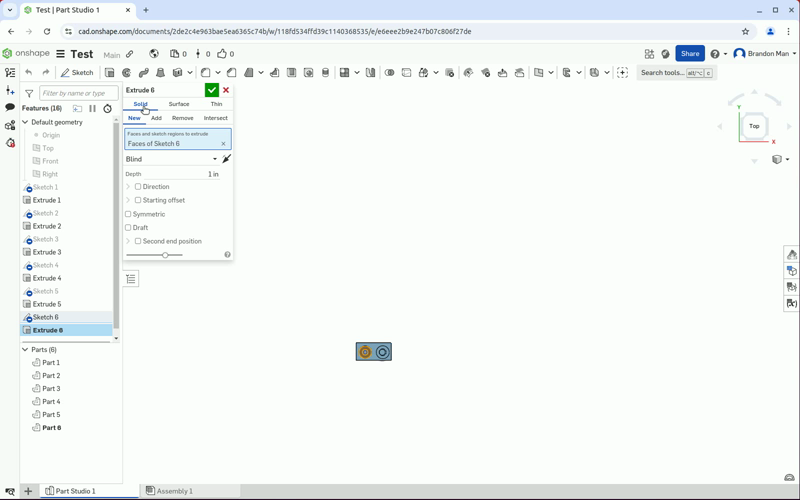
click(143, 106)
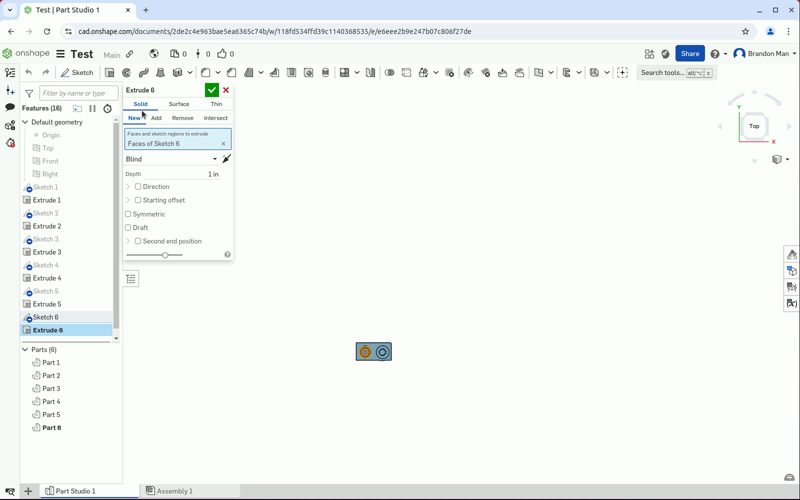
mouse_move(137, 120)
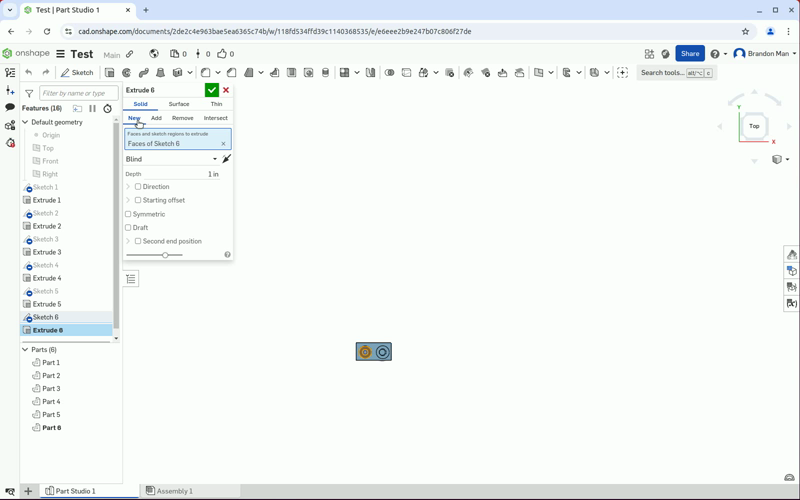
click(137, 120)
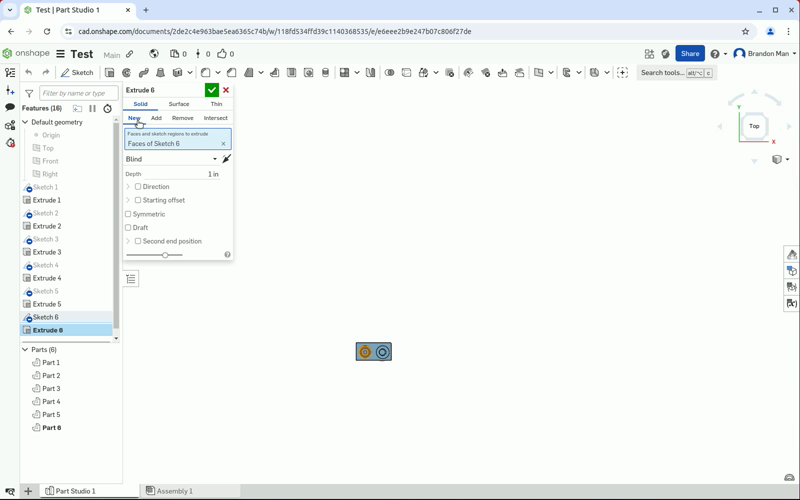
key(tab, 4)
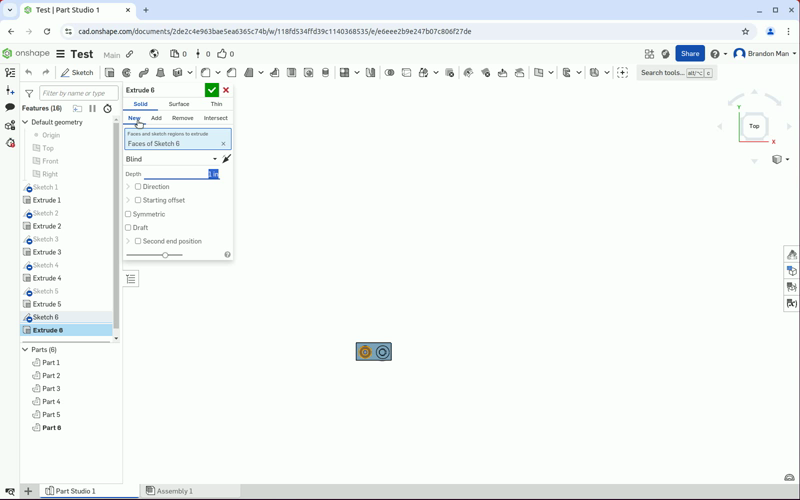
text(11.554)
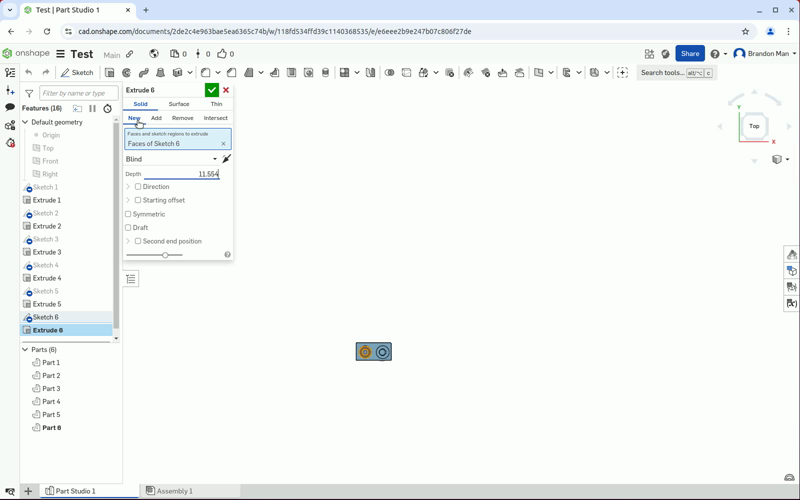
key(enter)
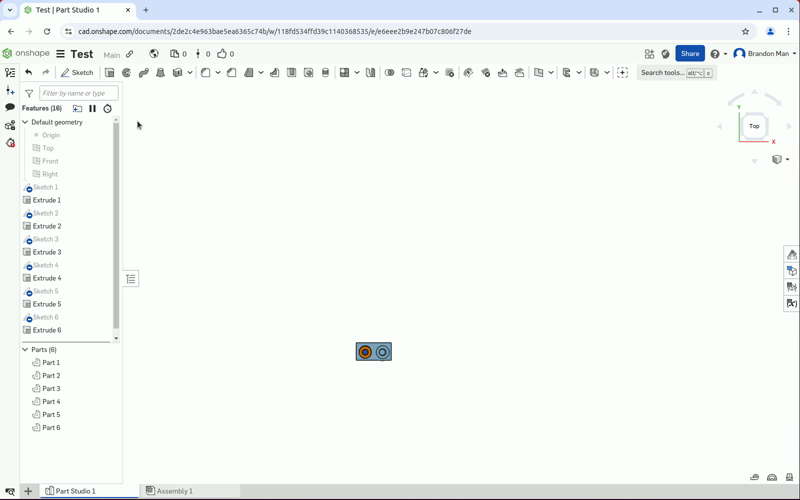
key(shift+h)
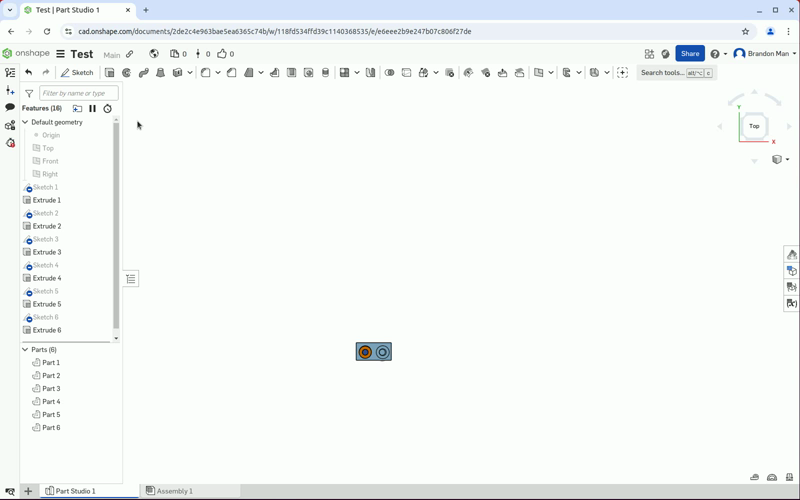
key(shift+h)
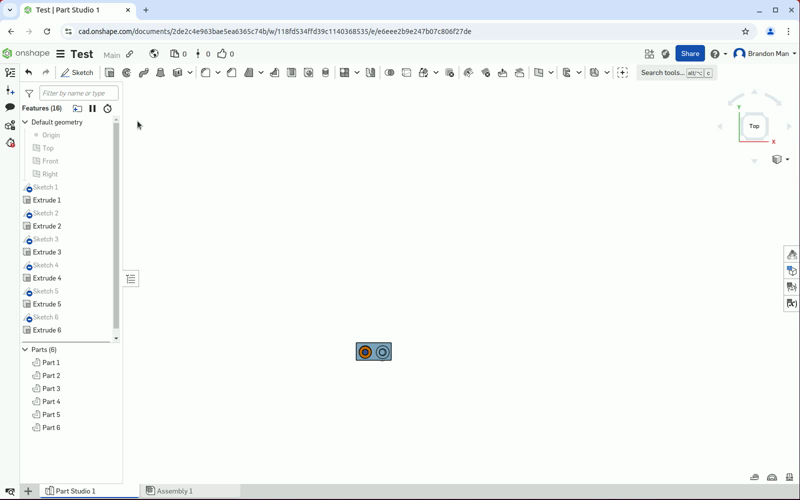
mouse_move(69, 189)
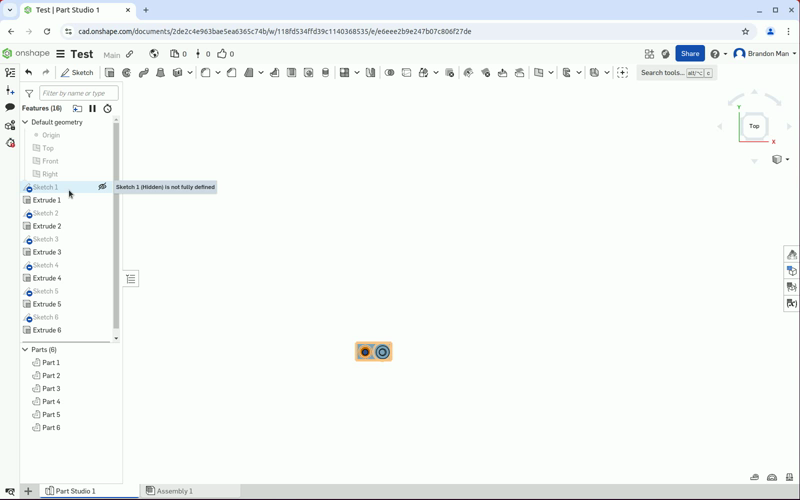
click(69, 189)
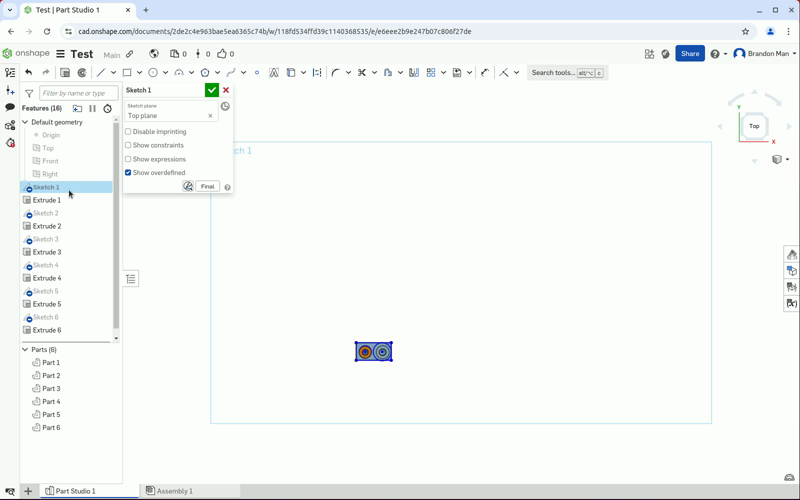
mouse_move(229, 92)
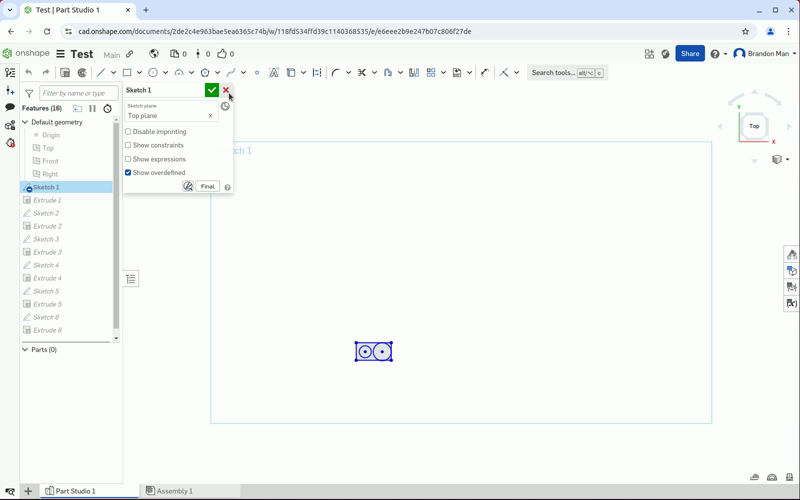
click(229, 92)
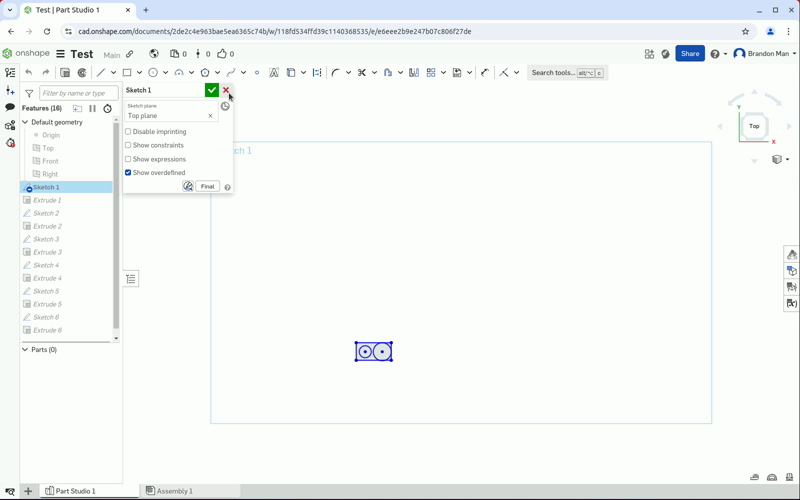
key(shift+s)
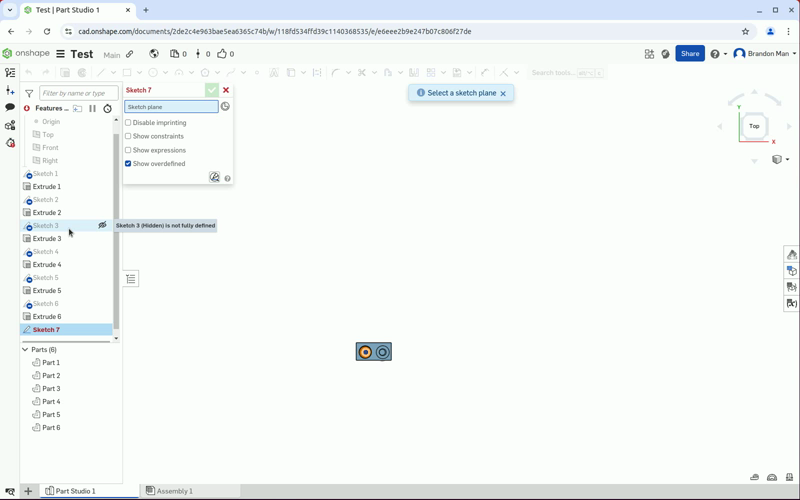
scroll(3)
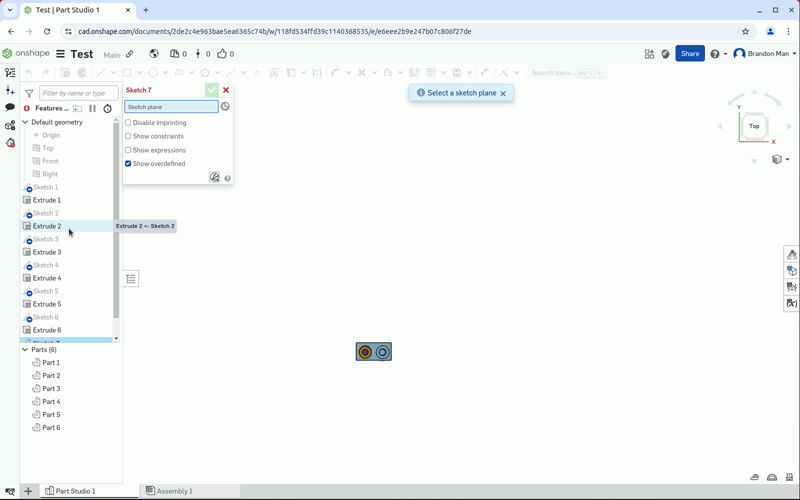
mouse_move(69, 150)
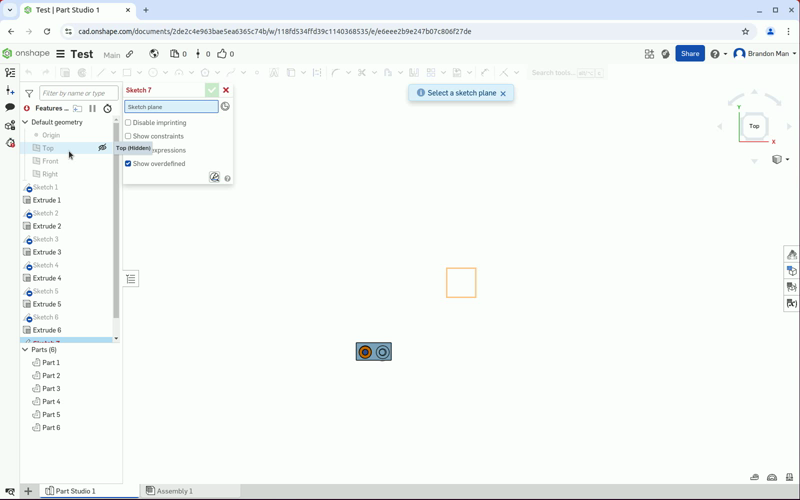
click(69, 150)
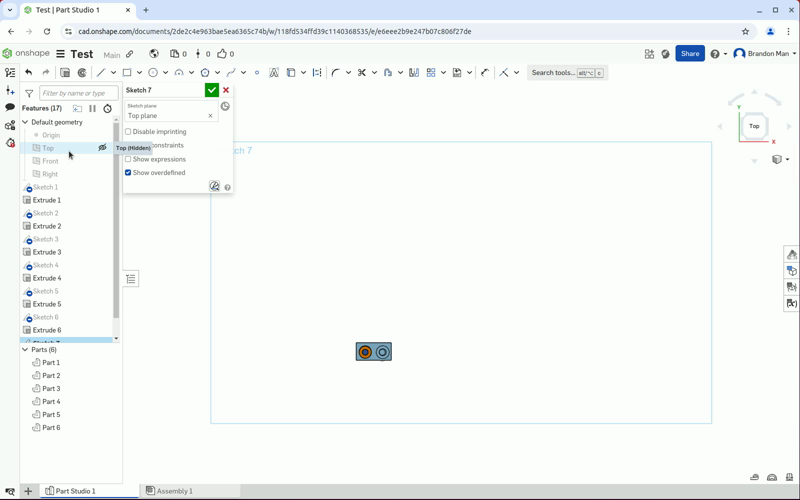
mouse_move(73, 352)
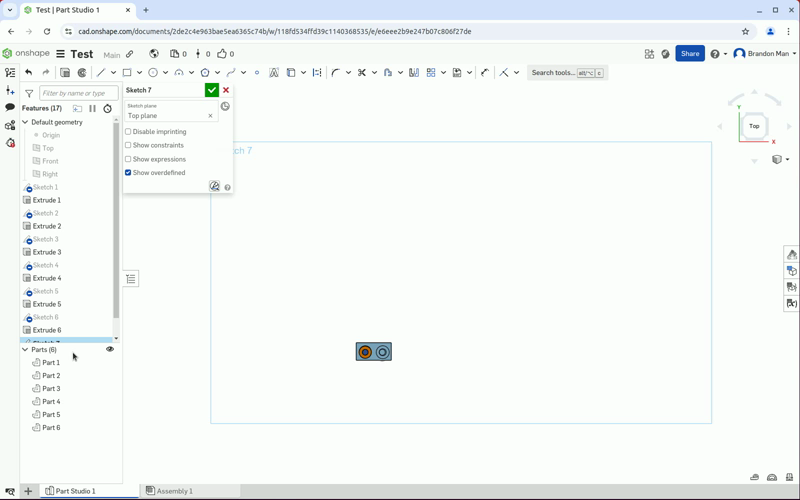
key(y)
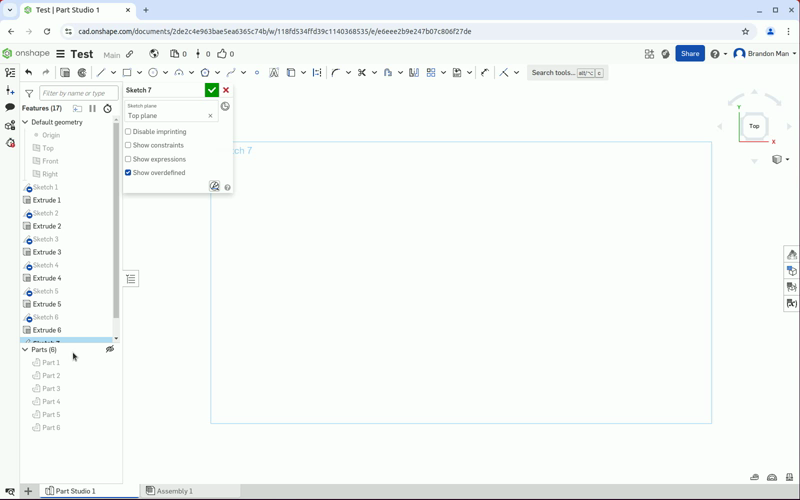
key(c)
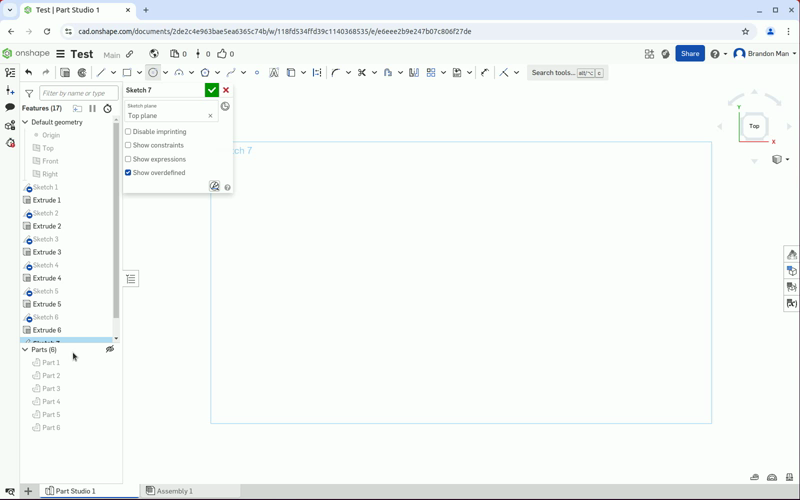
key_down(shift)
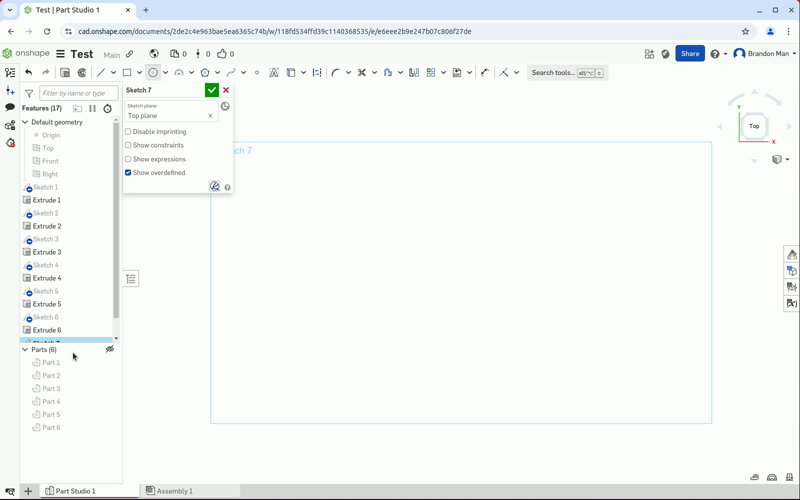
mouse_move(382, 352)
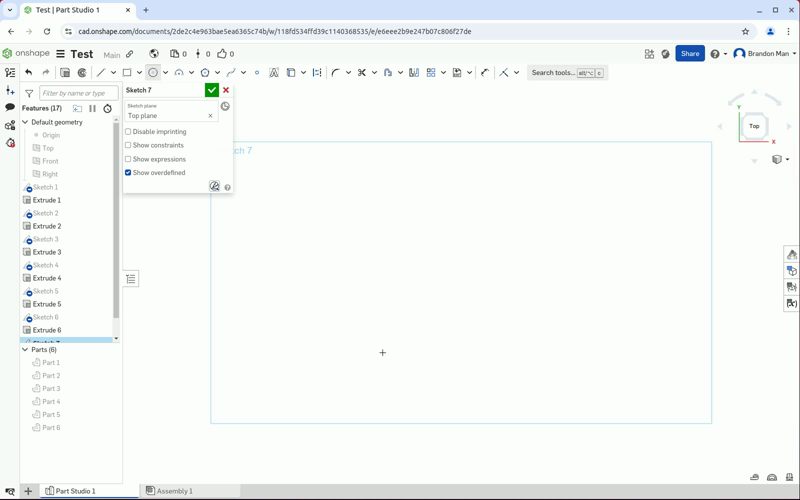
click(382, 352)
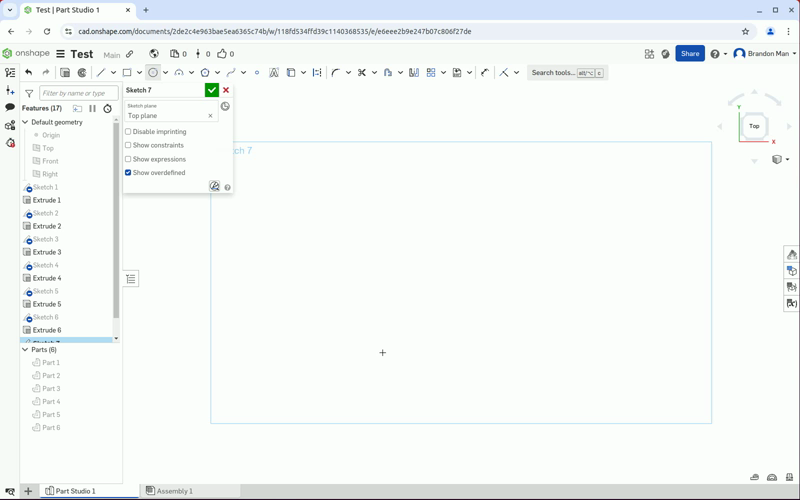
key_up(shift)
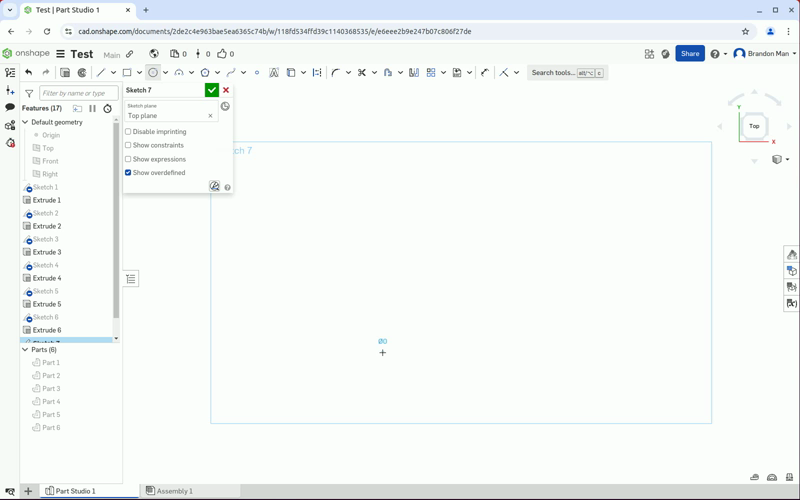
mouse_move(389, 352)
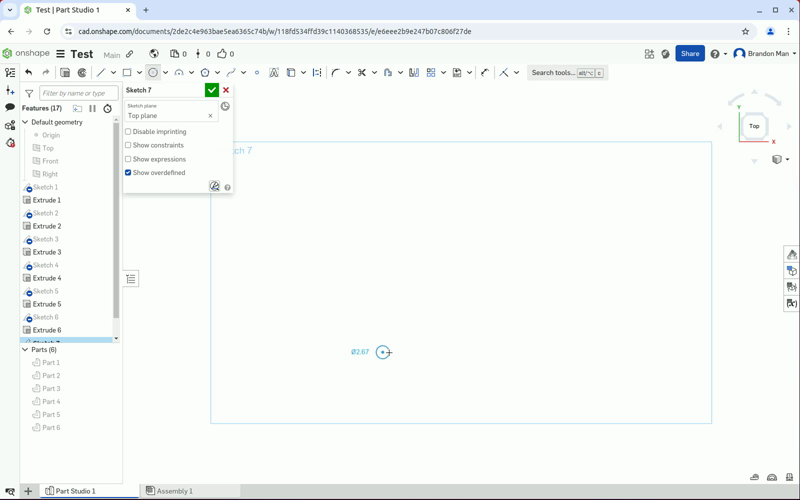
click(389, 352)
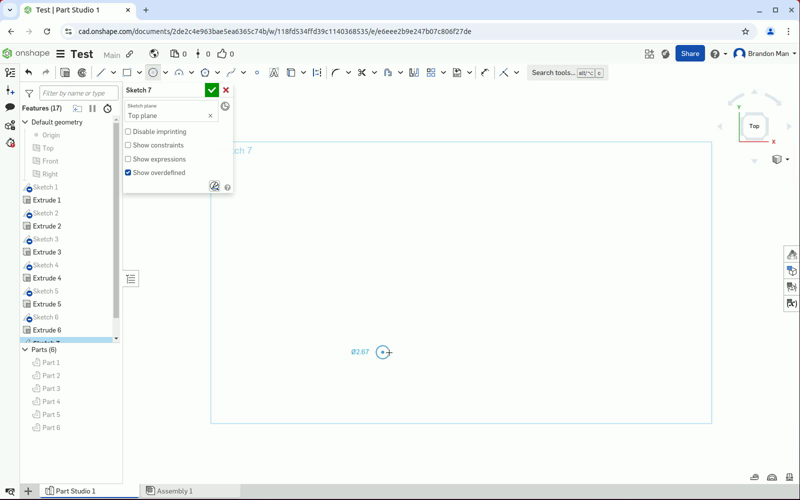
key(esc)
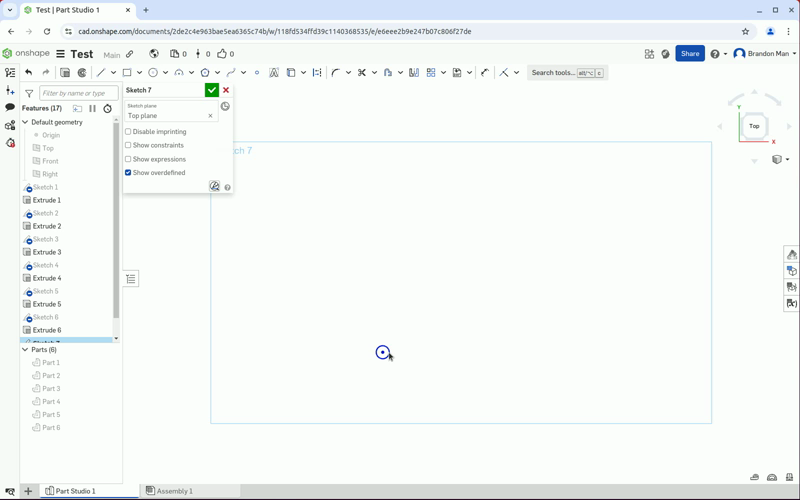
key(c)
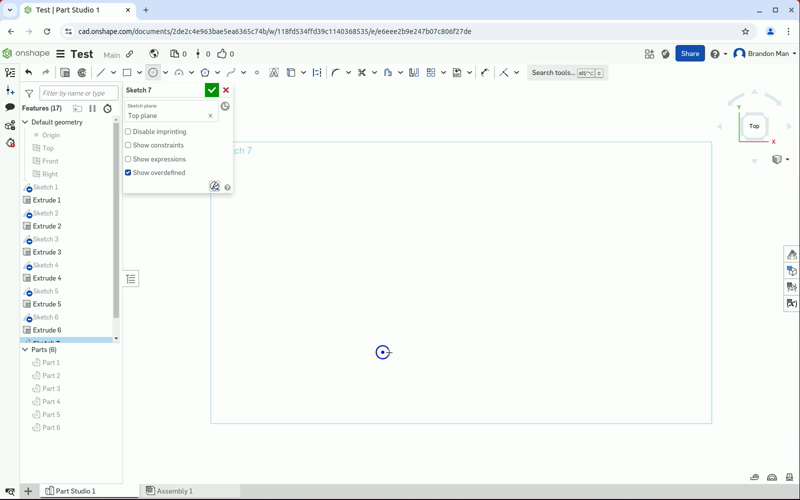
key_down(shift)
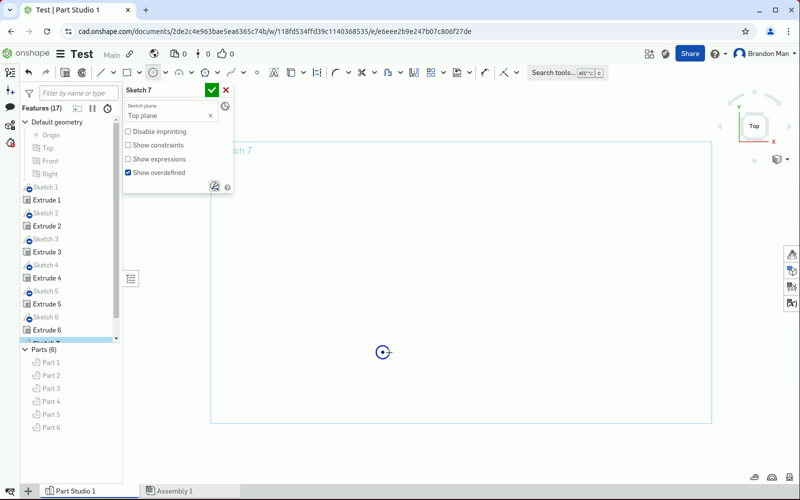
mouse_move(382, 352)
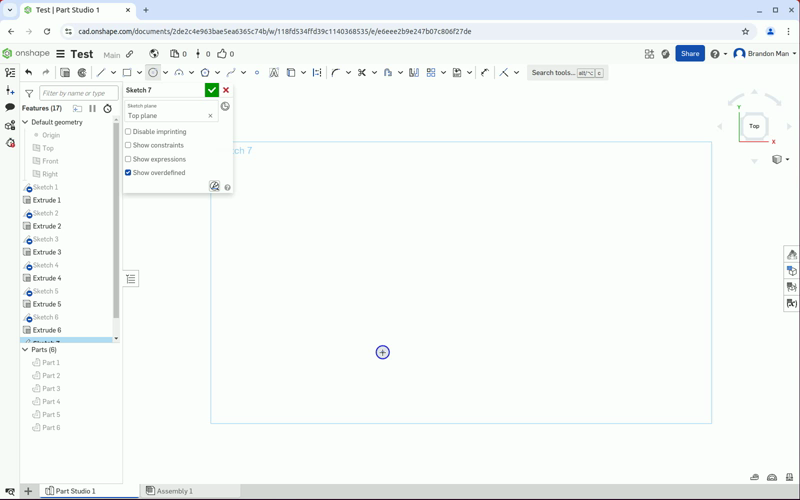
click(382, 352)
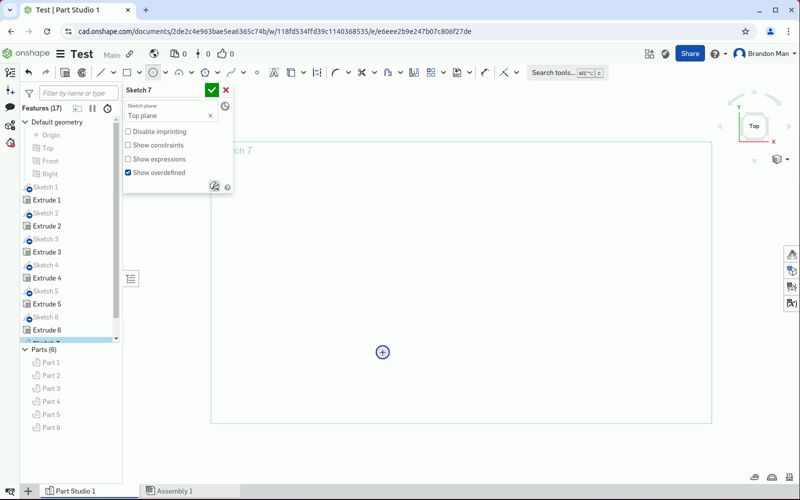
key_up(shift)
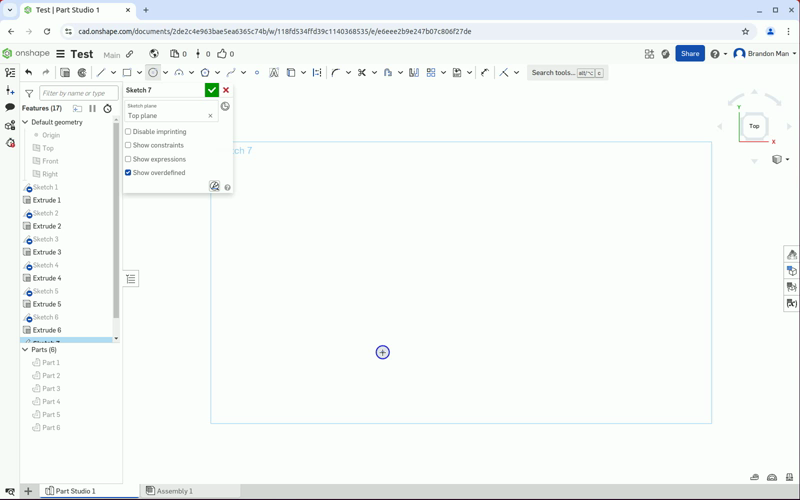
mouse_move(386, 352)
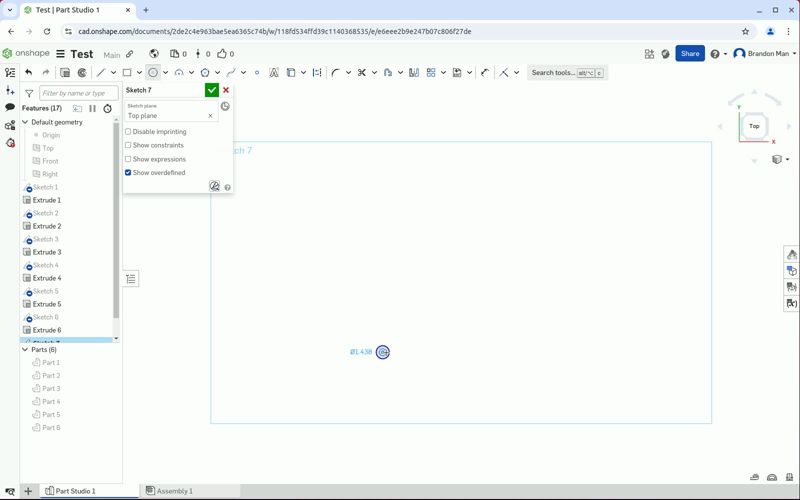
scroll(6)
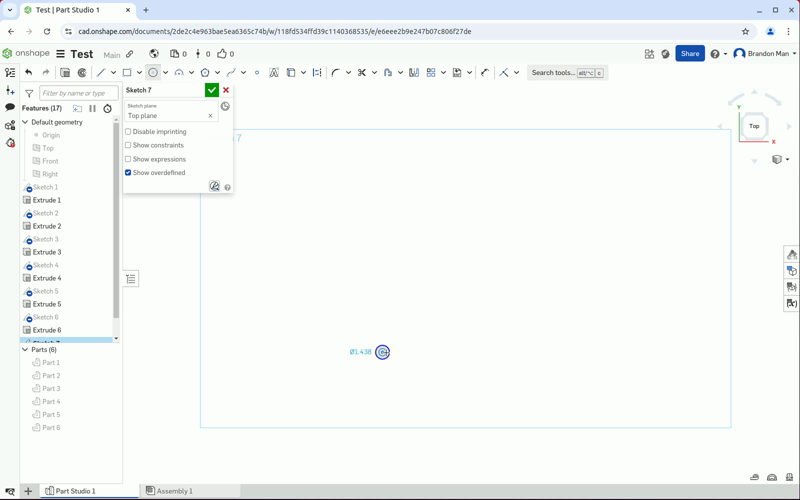
scroll(6)
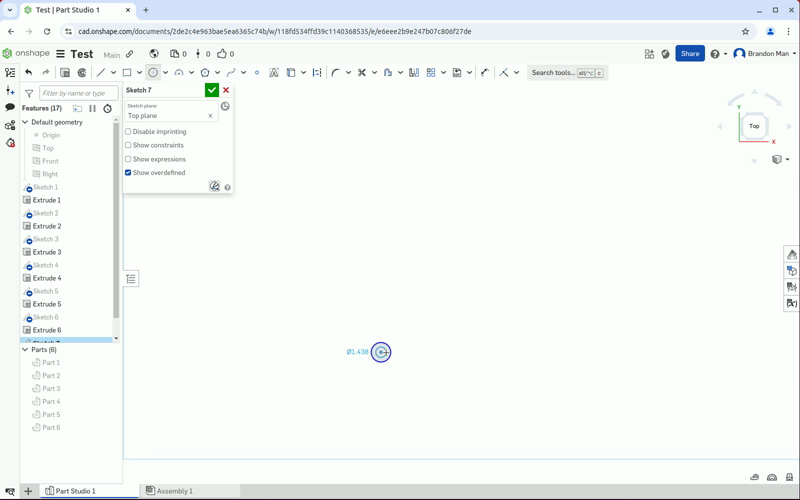
scroll(6)
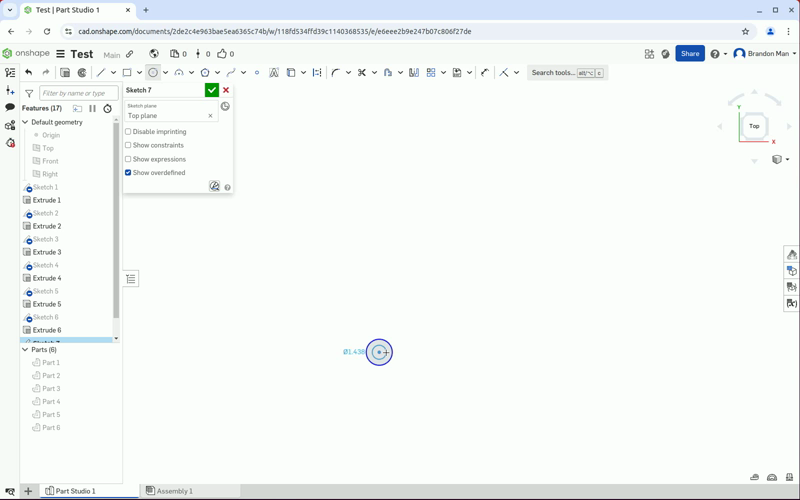
scroll(6)
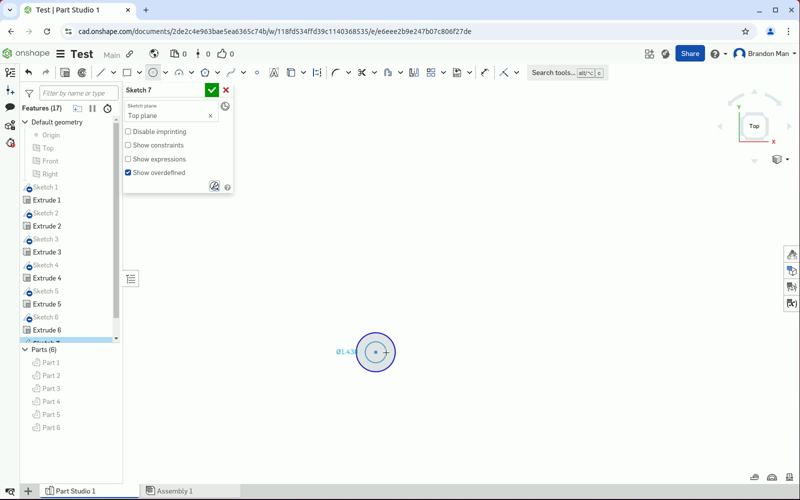
scroll(6)
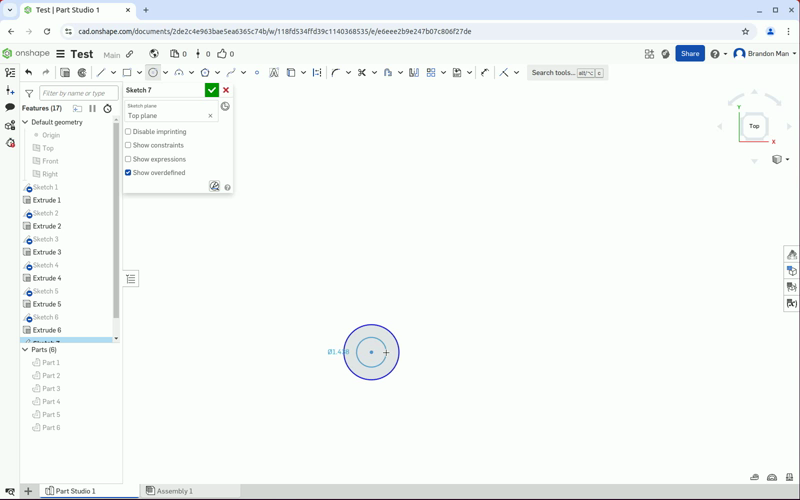
scroll(6)
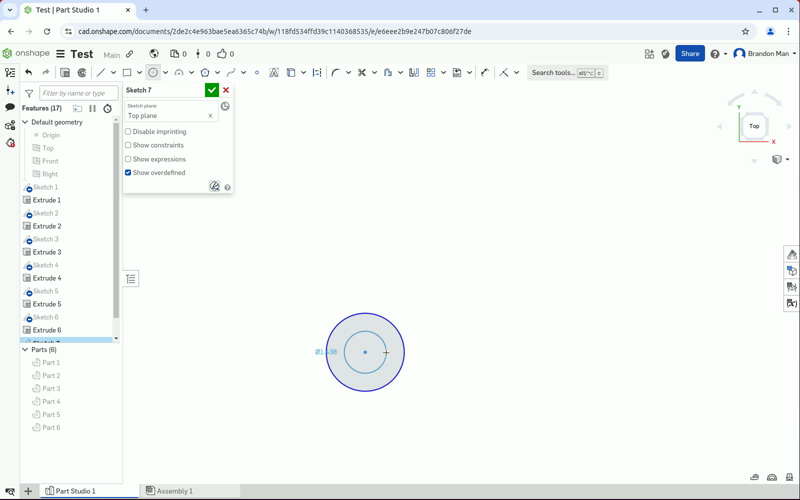
scroll(6)
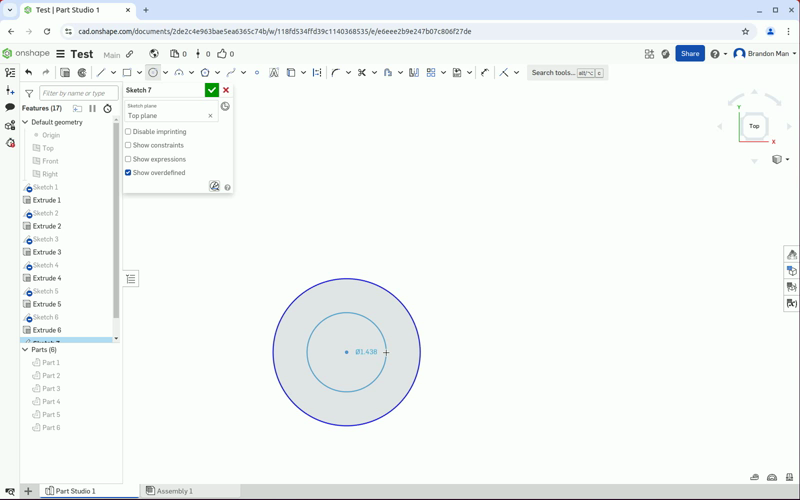
click(386, 352)
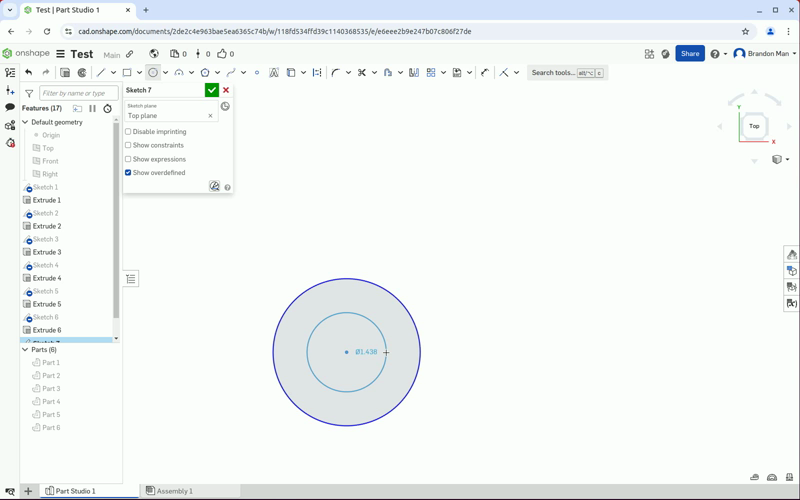
scroll(-6)
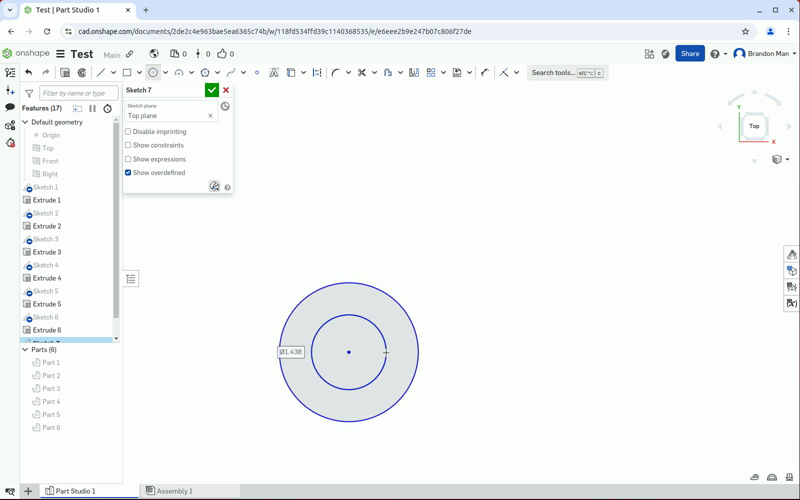
scroll(-6)
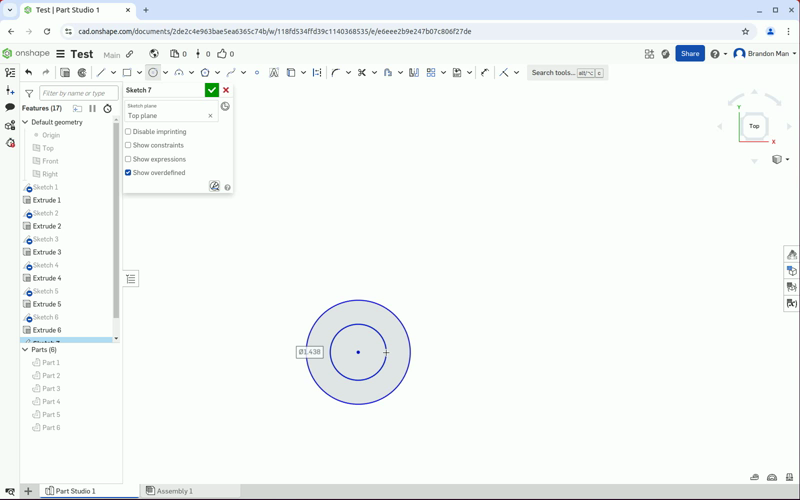
scroll(-6)
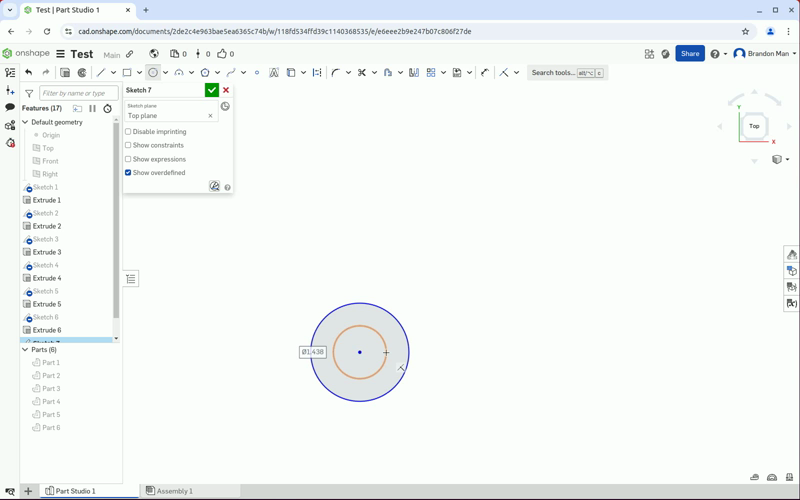
scroll(-6)
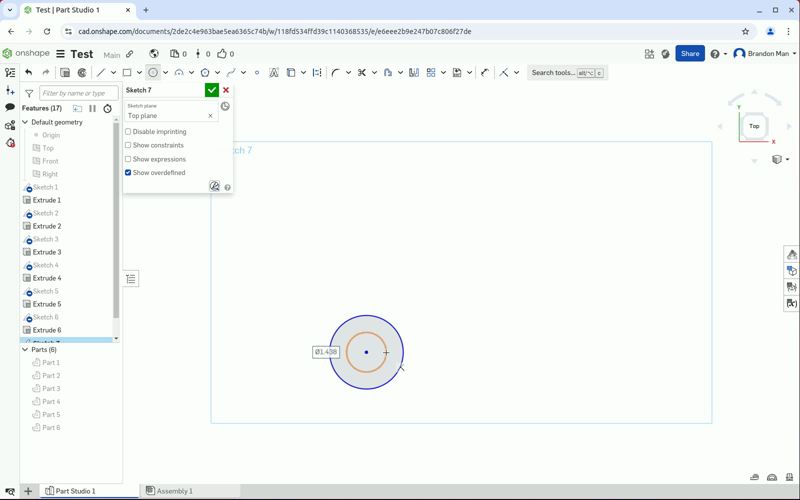
scroll(-6)
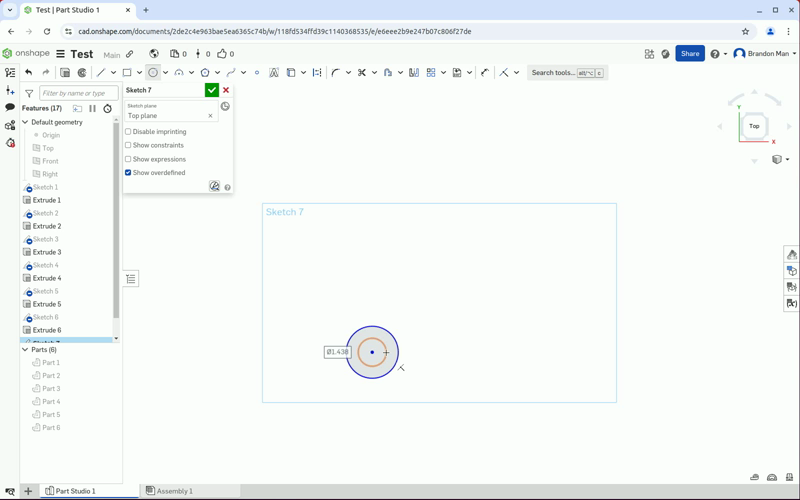
scroll(-6)
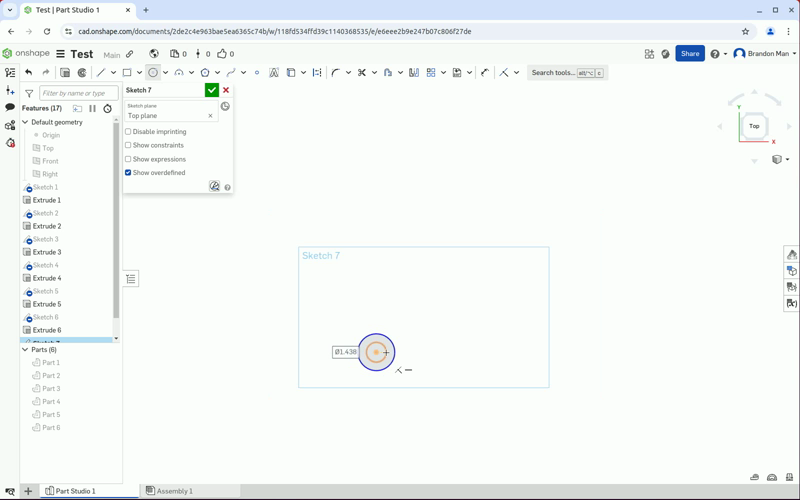
scroll(-6)
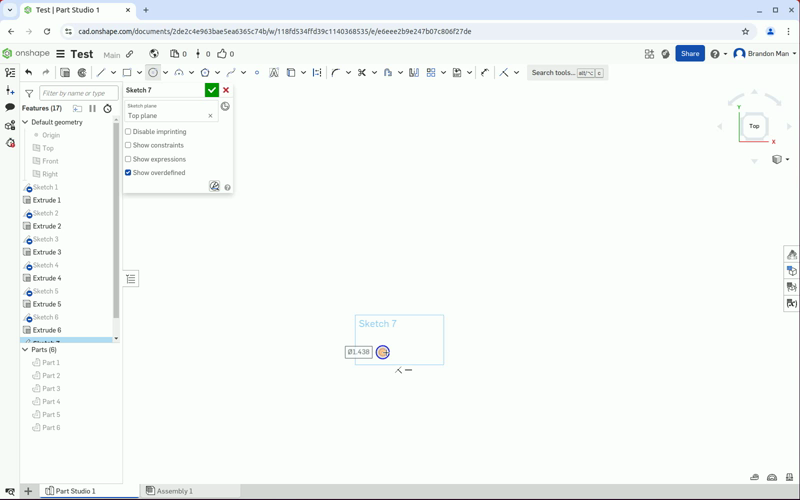
key(esc)
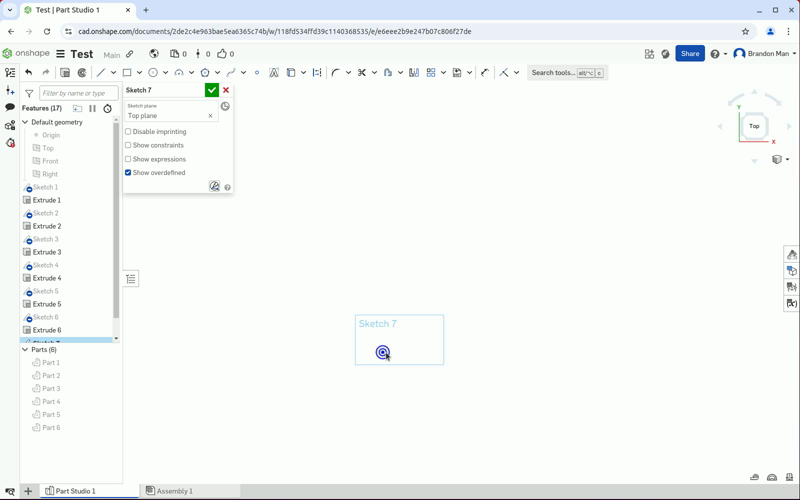
mouse_move(386, 350)
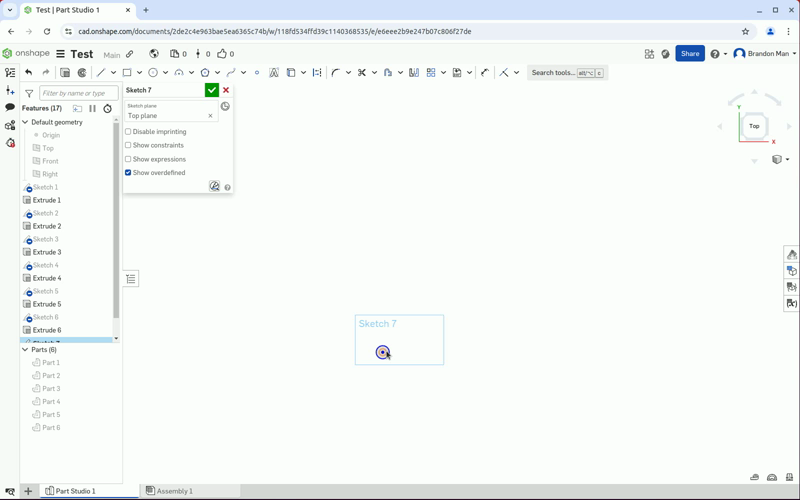
scroll(6)
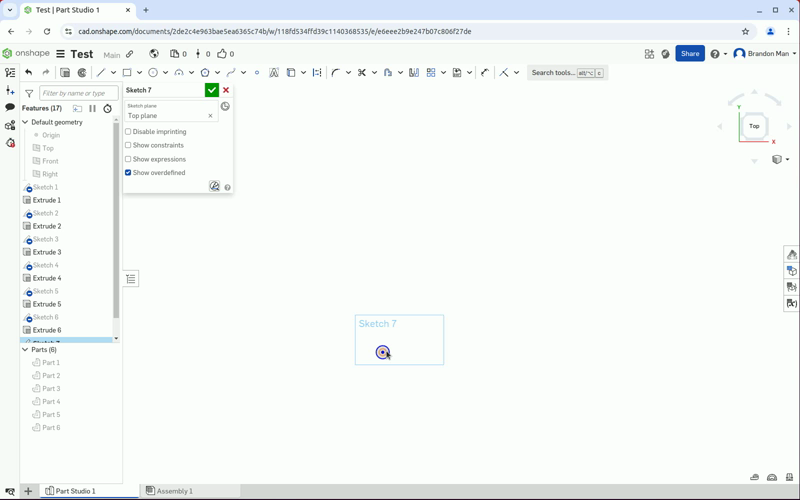
scroll(6)
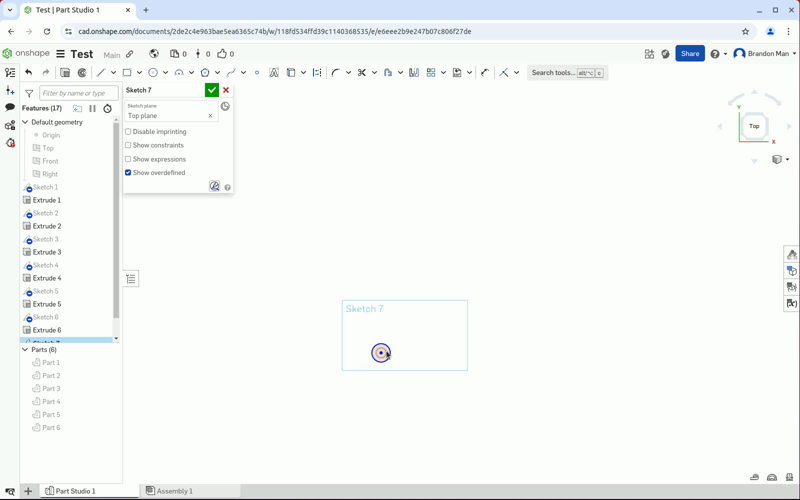
scroll(6)
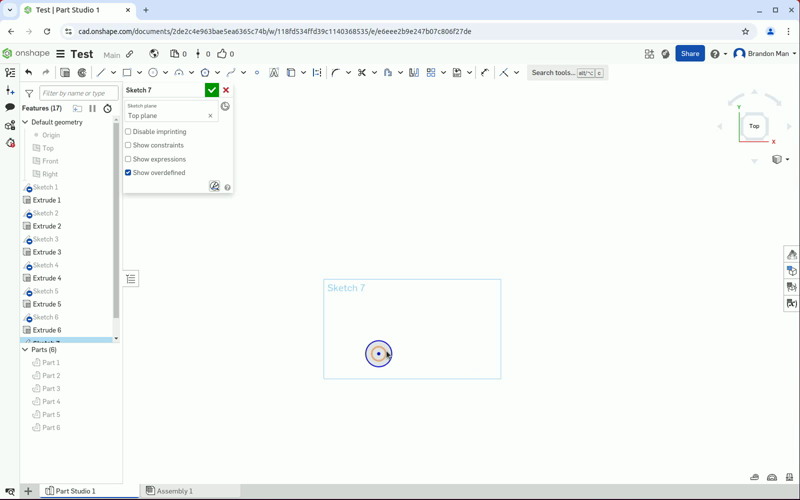
scroll(6)
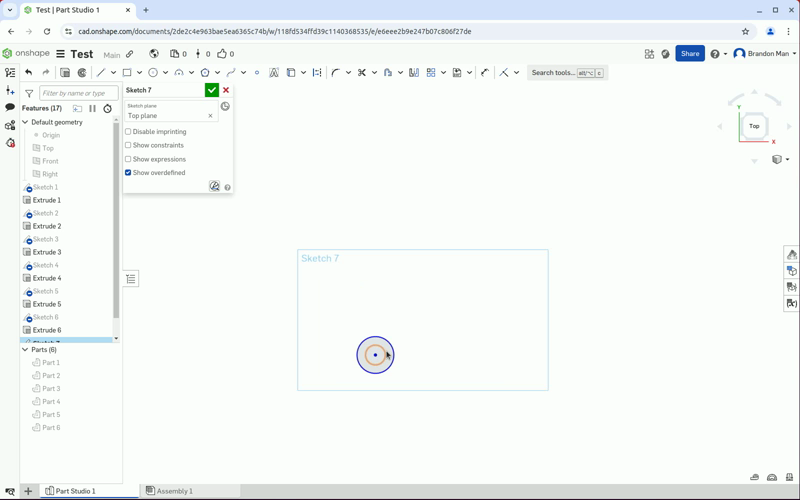
scroll(6)
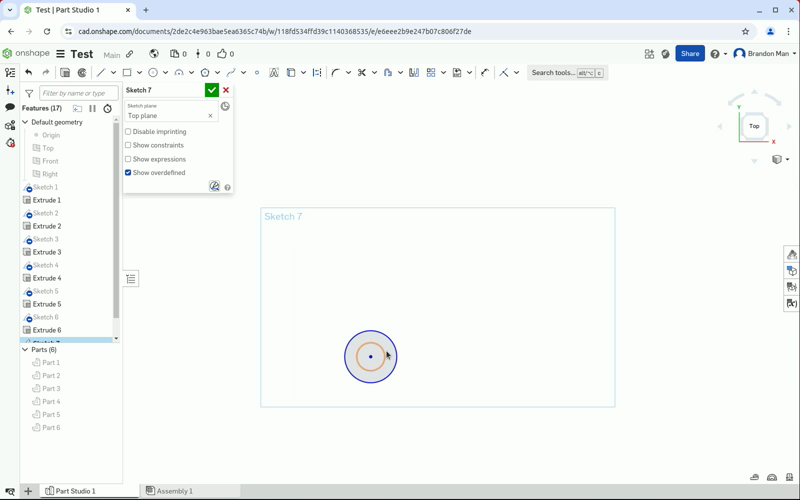
scroll(6)
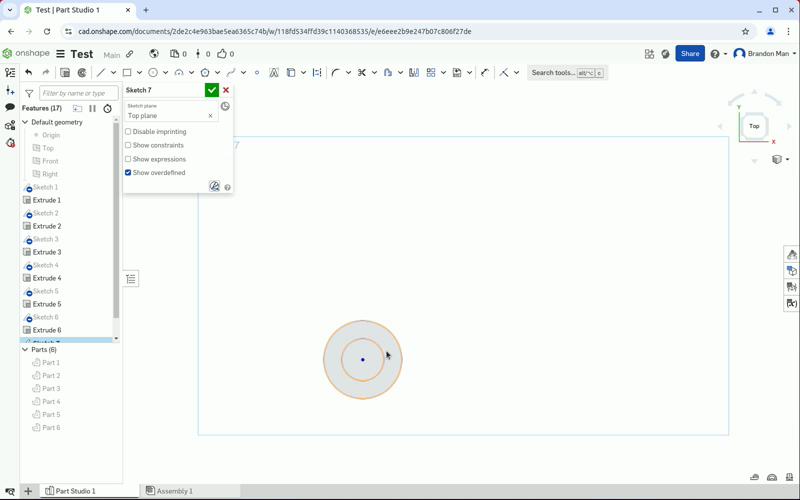
scroll(6)
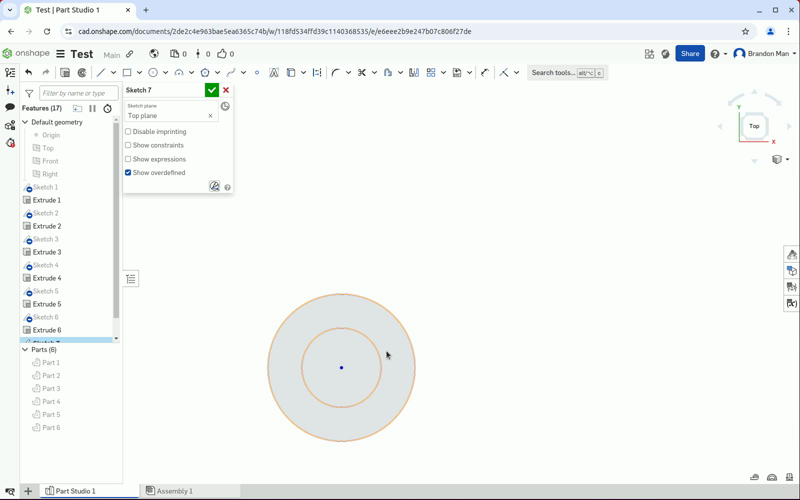
click(386, 350)
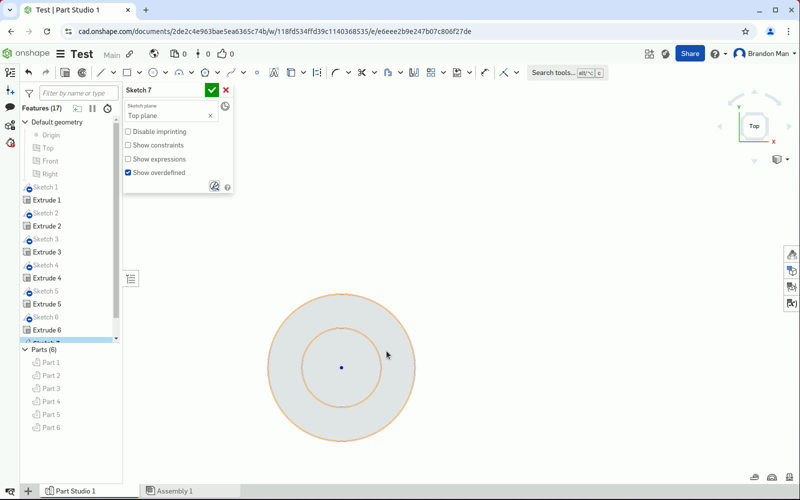
scroll(-6)
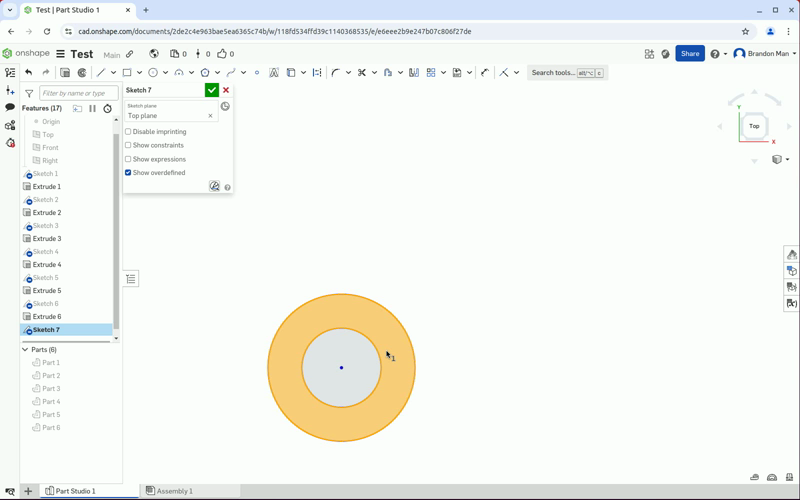
scroll(-6)
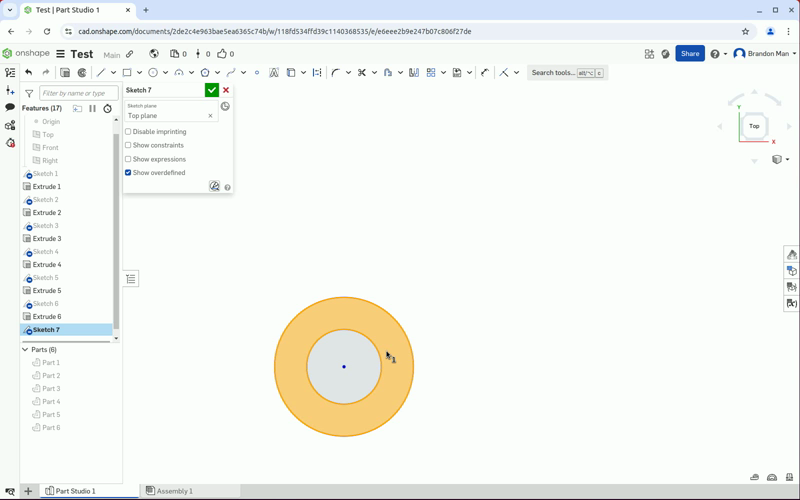
scroll(-6)
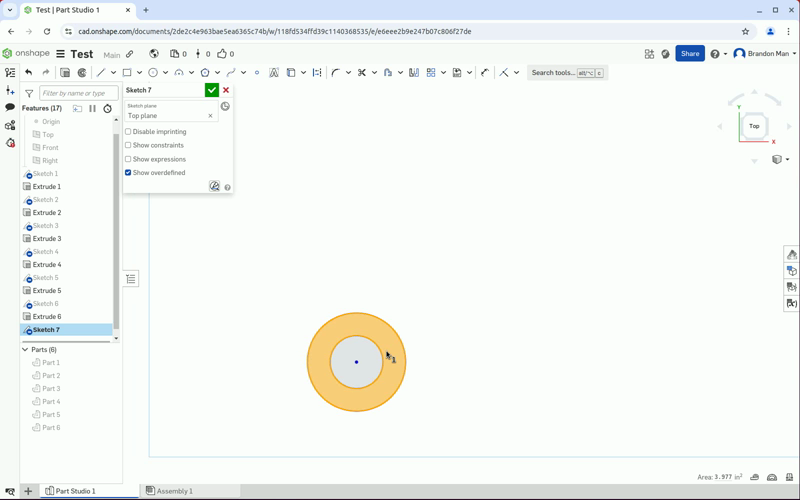
scroll(-6)
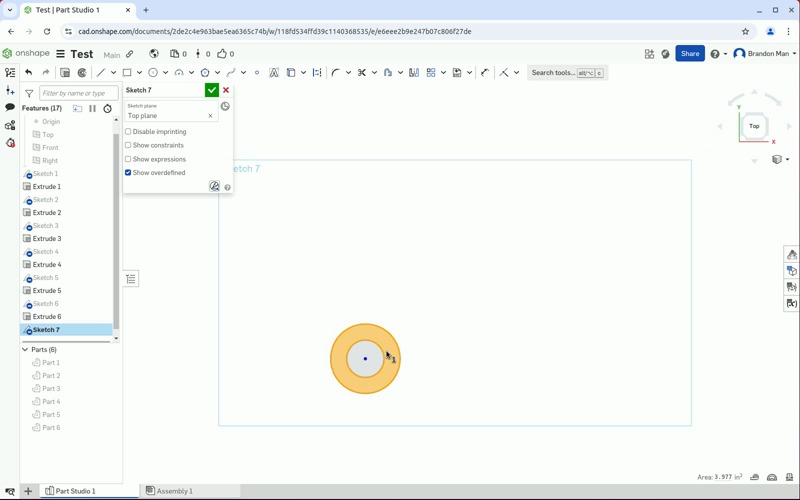
scroll(-6)
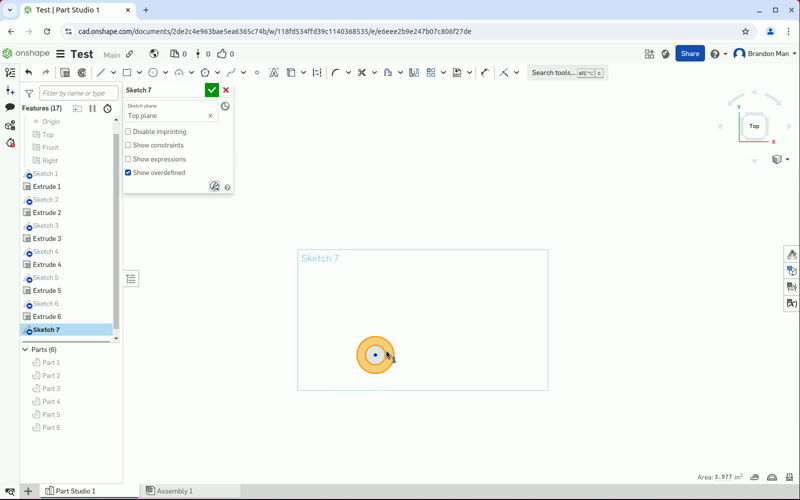
scroll(-6)
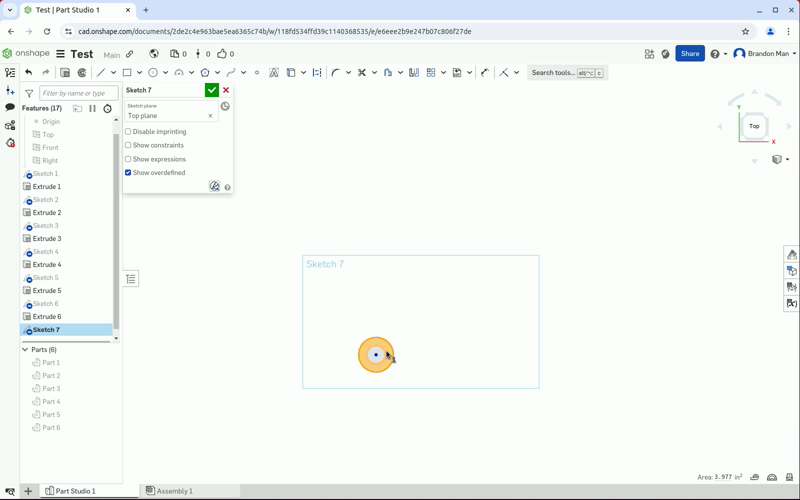
scroll(-6)
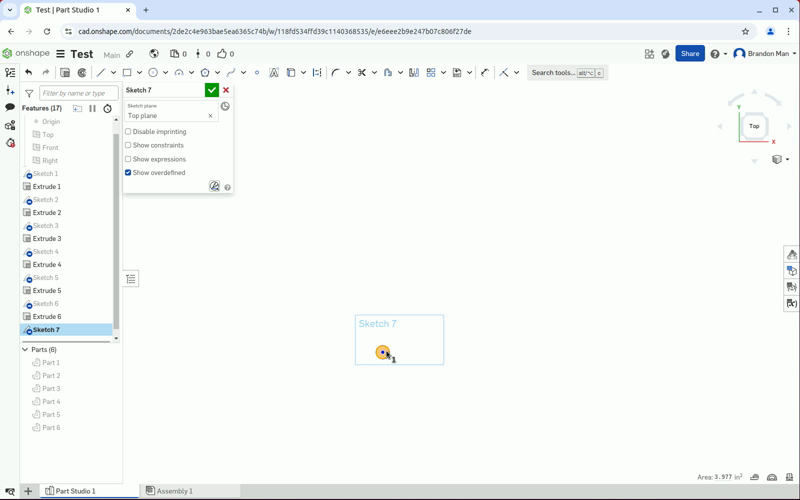
mouse_move(73, 352)
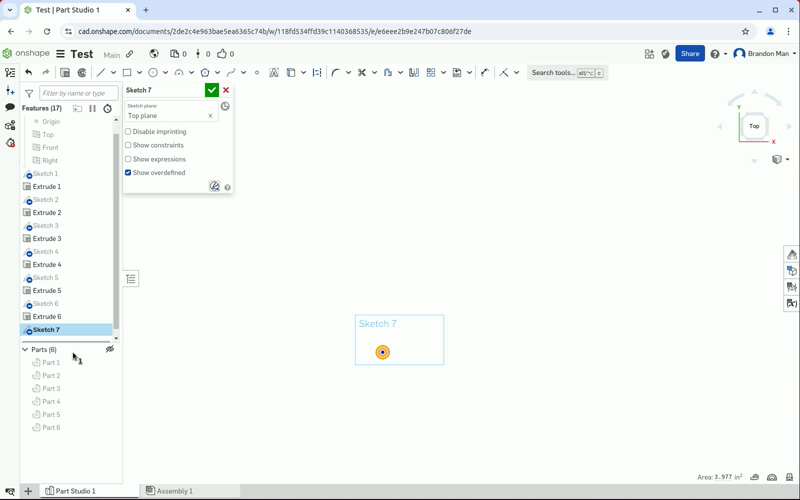
key(shift+y)
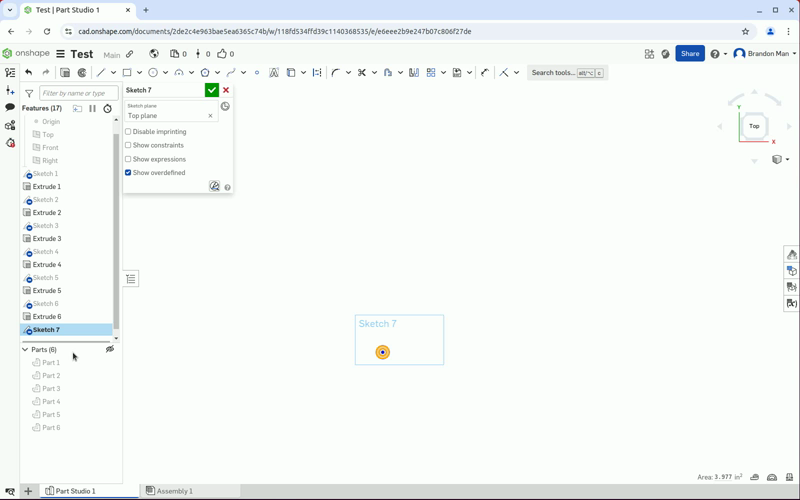
key(shift+e)
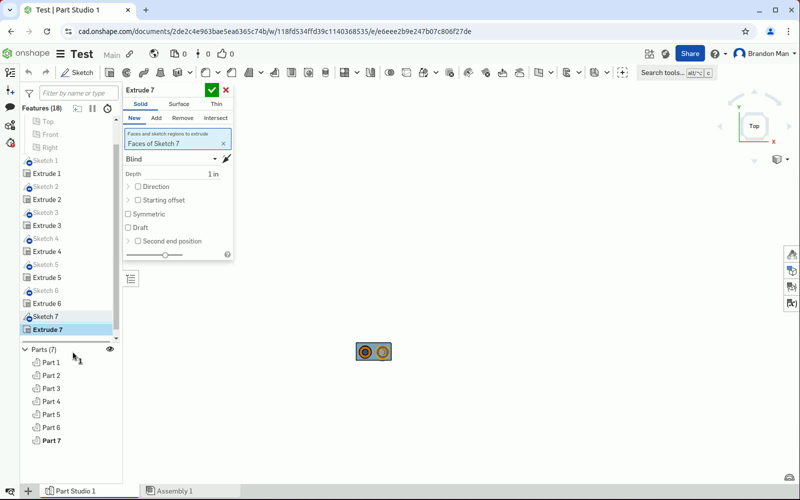
mouse_move(143, 106)
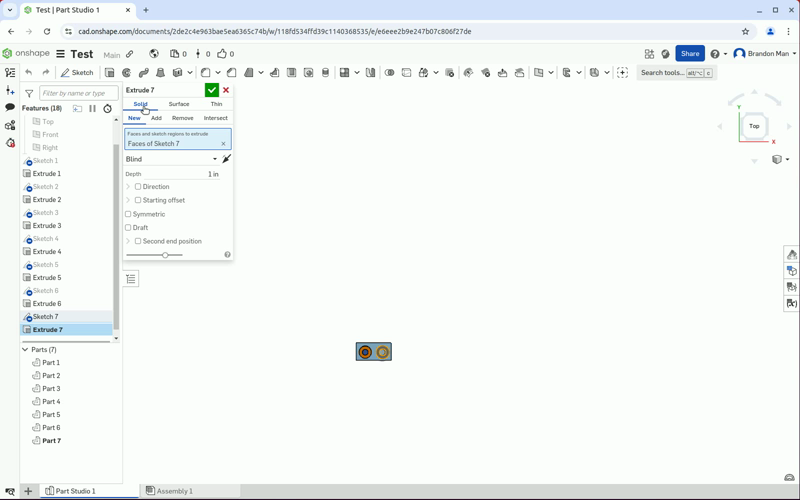
click(143, 106)
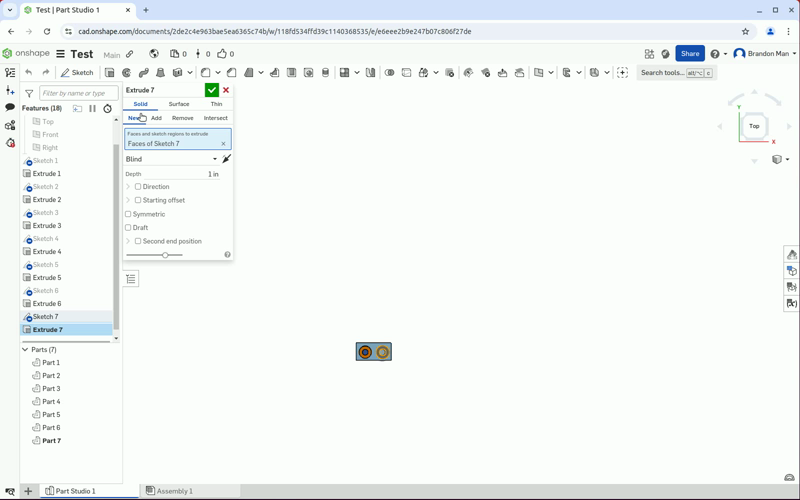
mouse_move(137, 120)
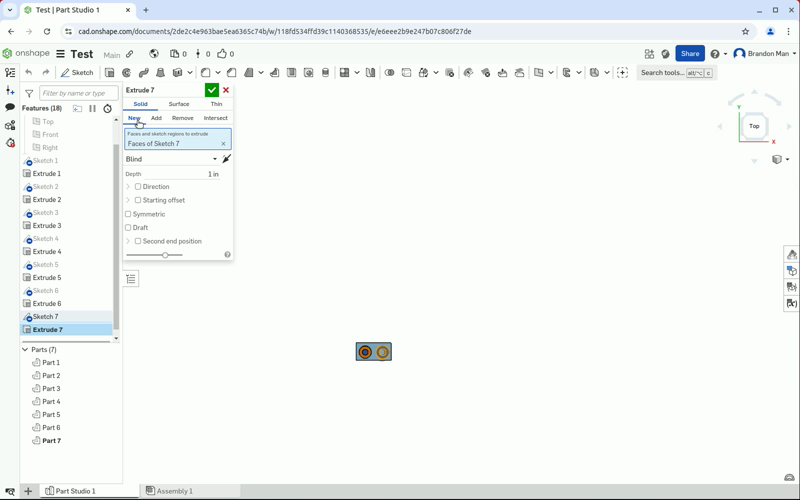
click(137, 120)
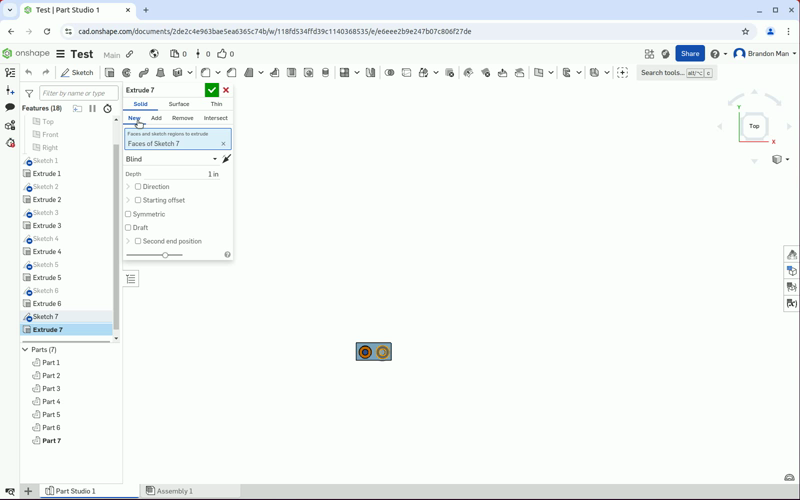
key(tab, 4)
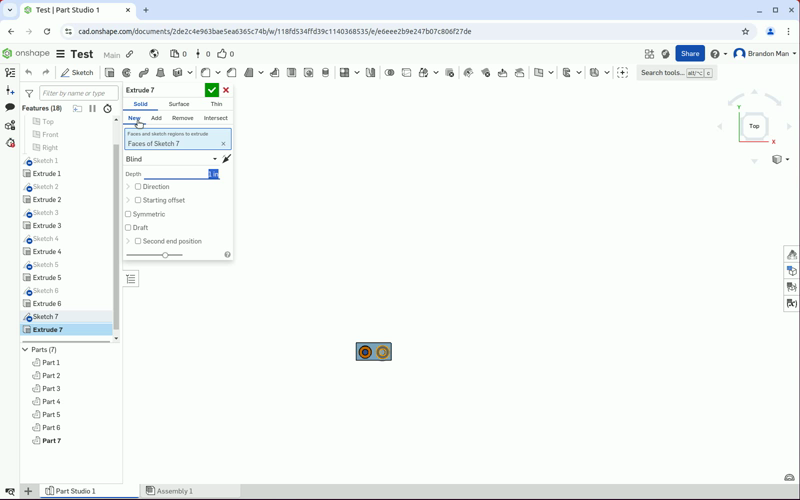
text(11.554)
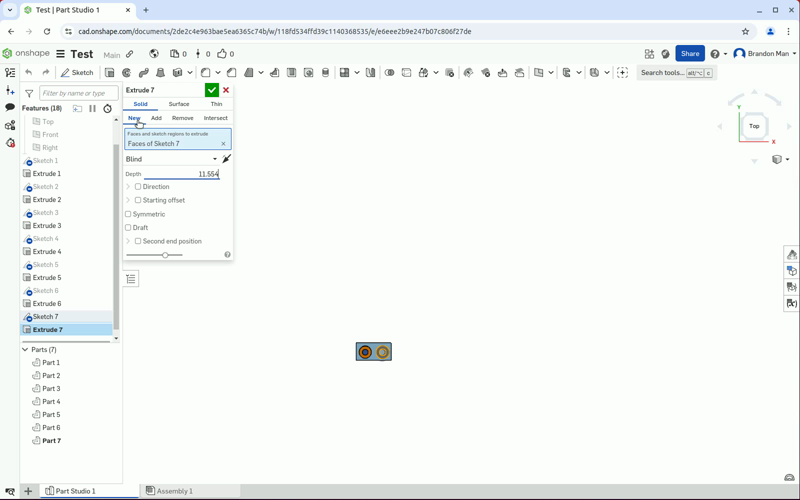
key(enter)
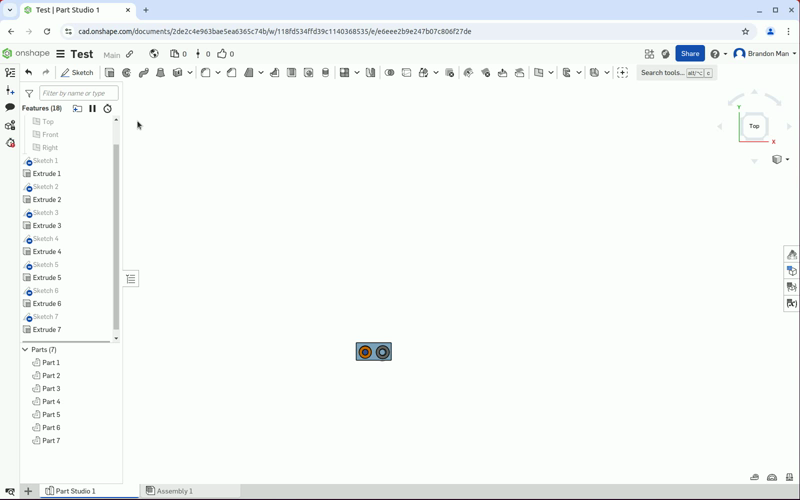
key(shift+h)
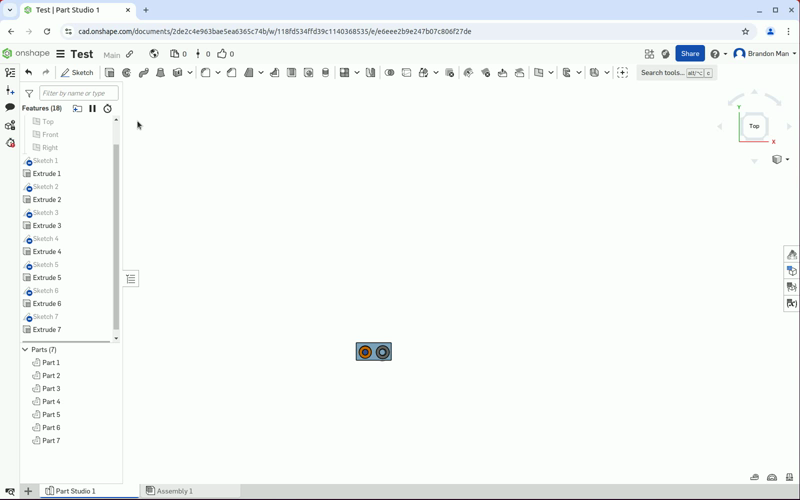
key(shift+h)
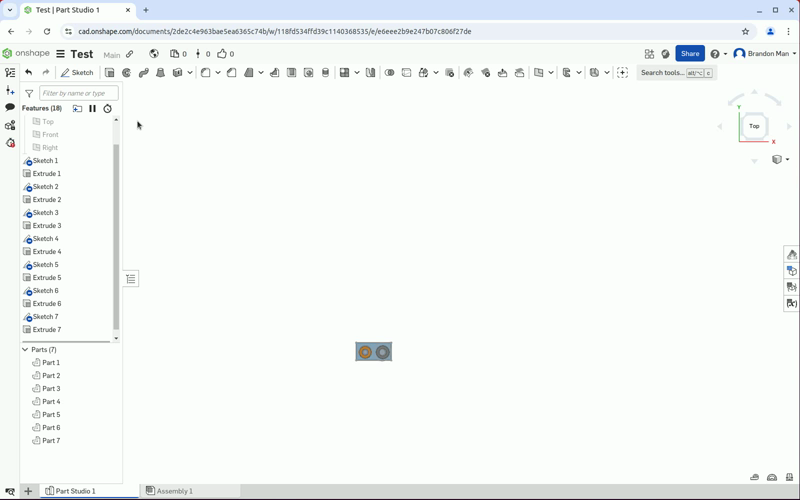
key(shift+7)
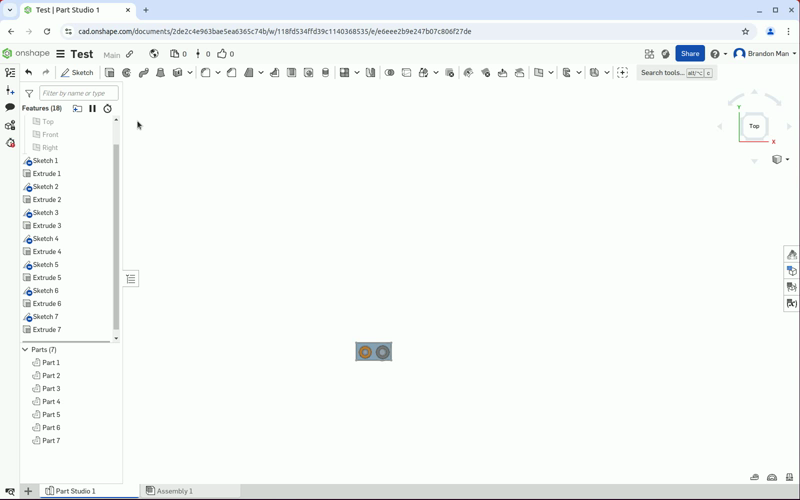
key(up, 3)
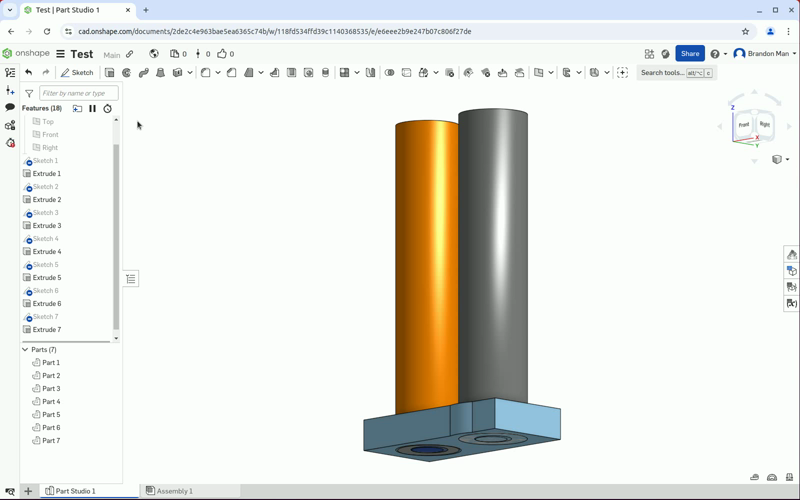
key(left, 3)
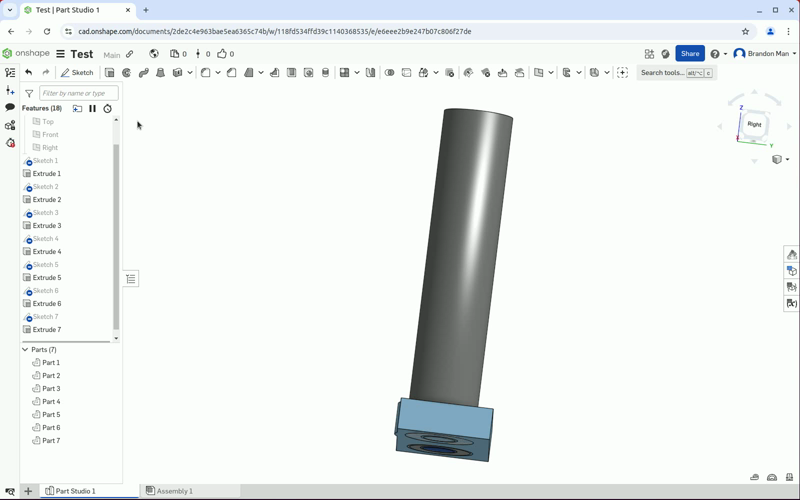
key(right, 3)
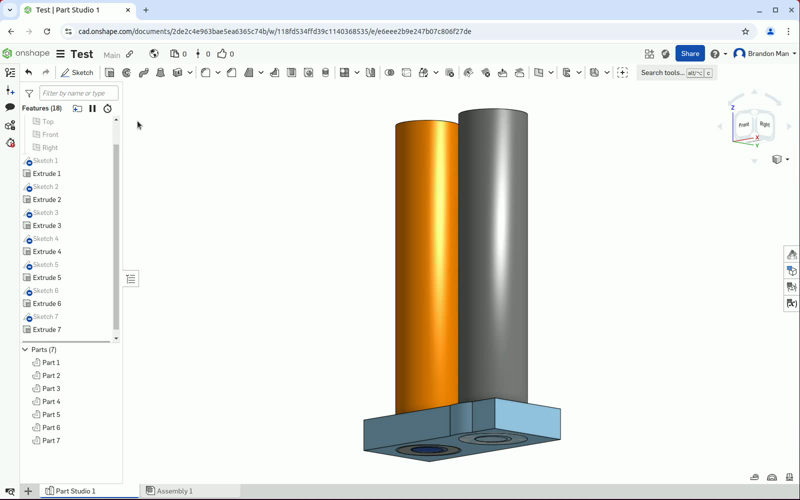
key(down, 3)
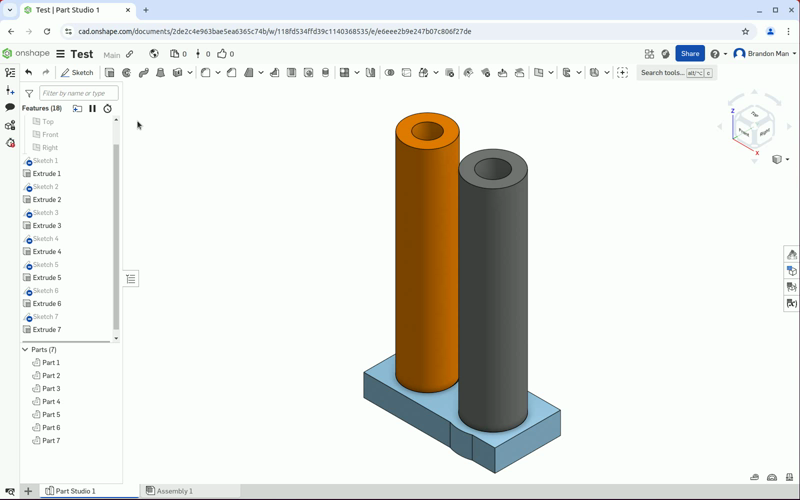
mouse_move(69, 163)
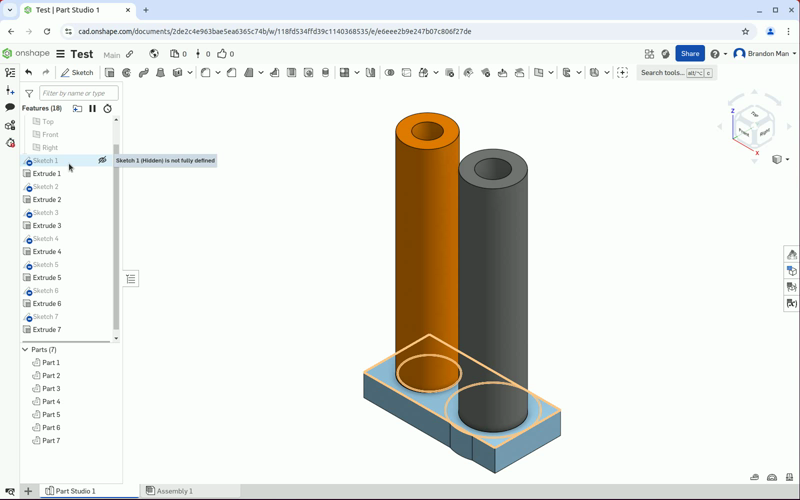
click(69, 163)